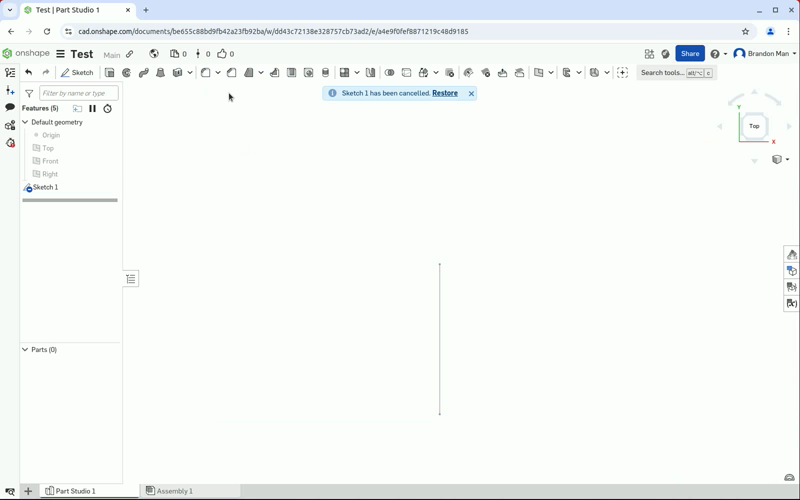
key(shift+h)
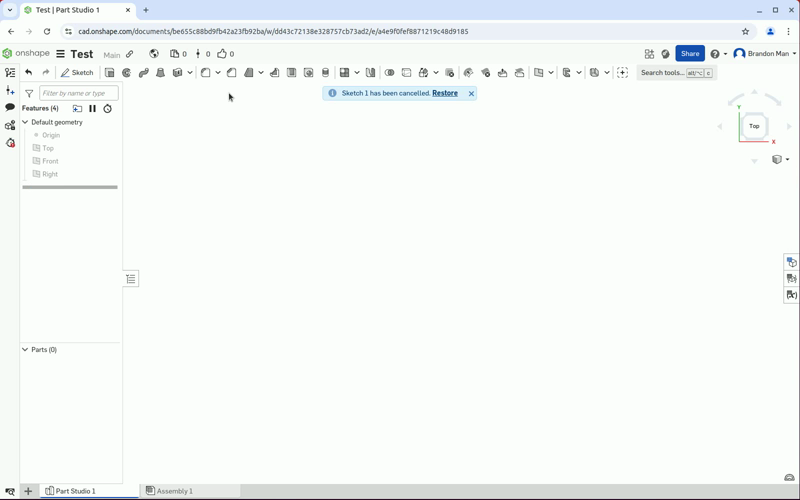
mouse_move(73, 352)
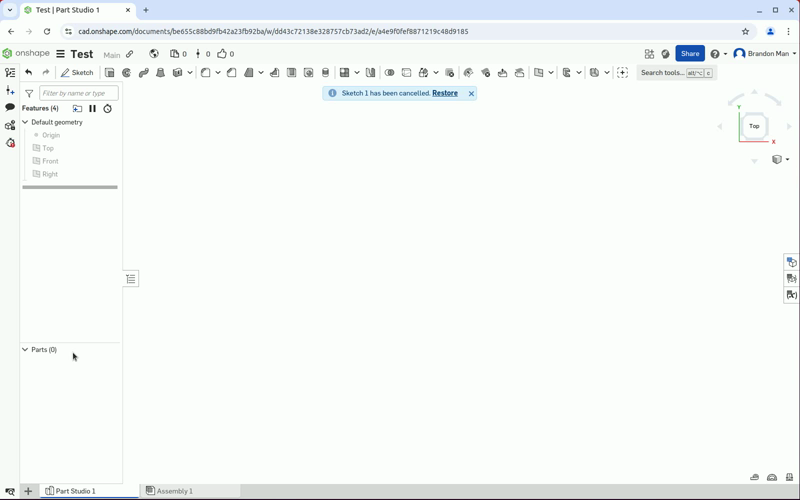
key(y)
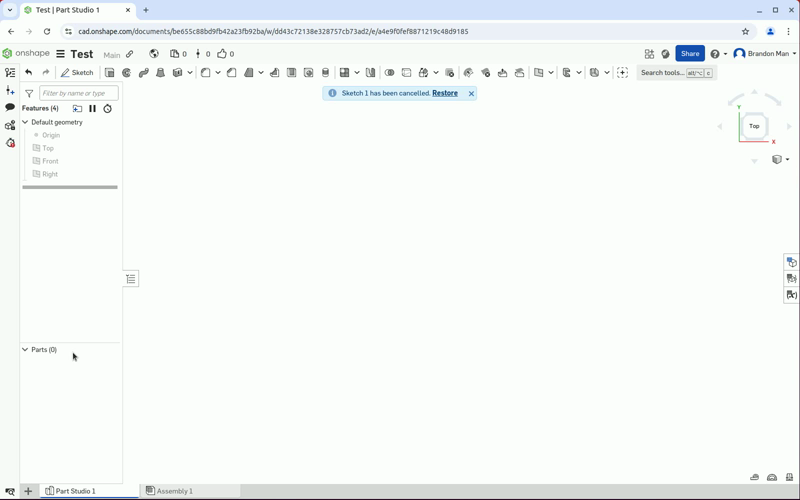
key(shift+p)
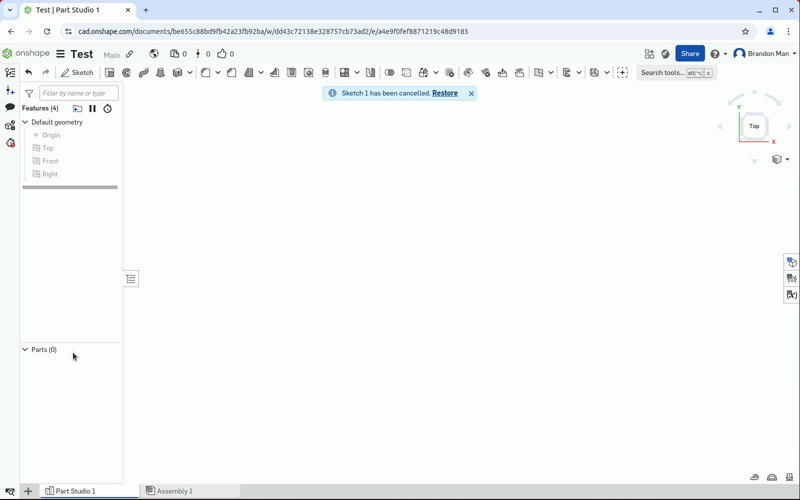
key(space)
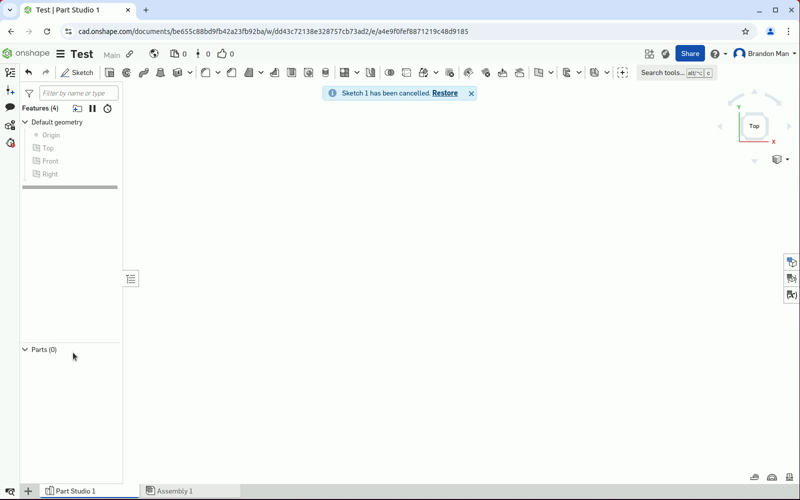
key_down(shift)
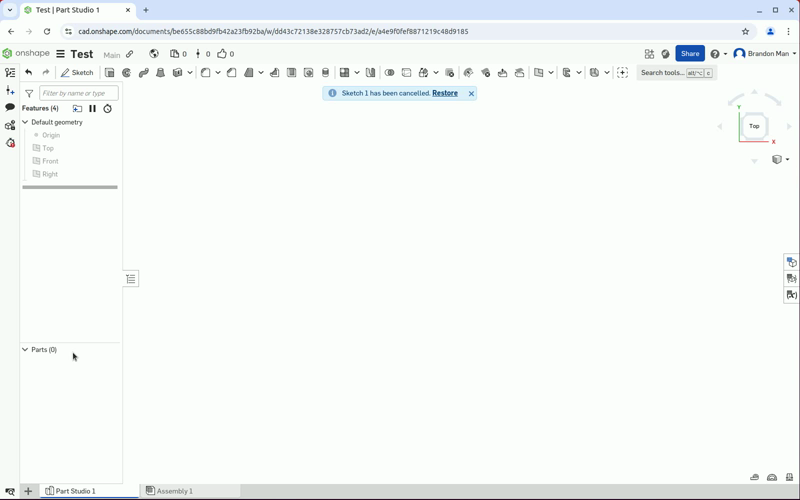
key(up)
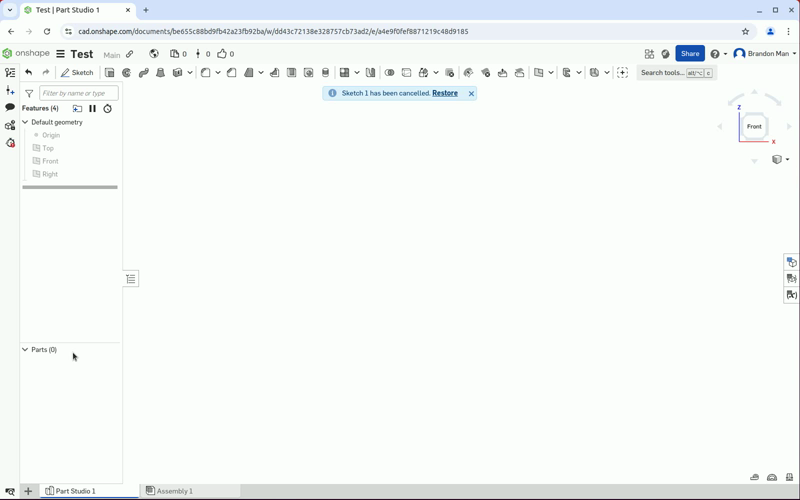
key_up(shift)
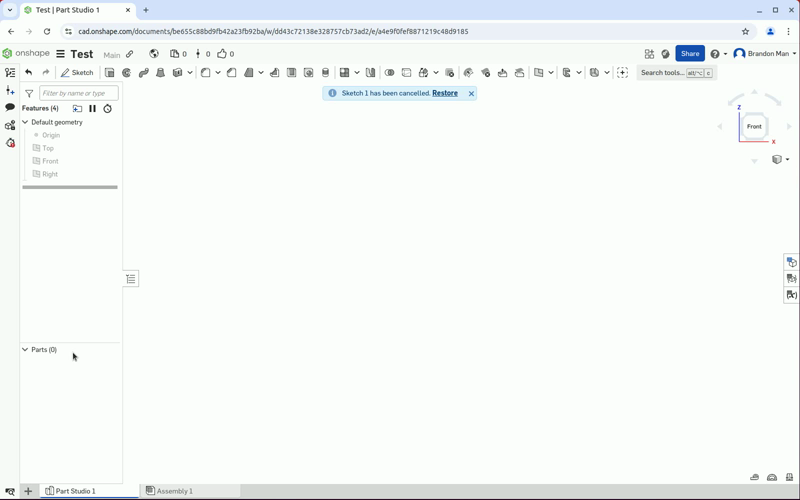
mouse_move(73, 352)
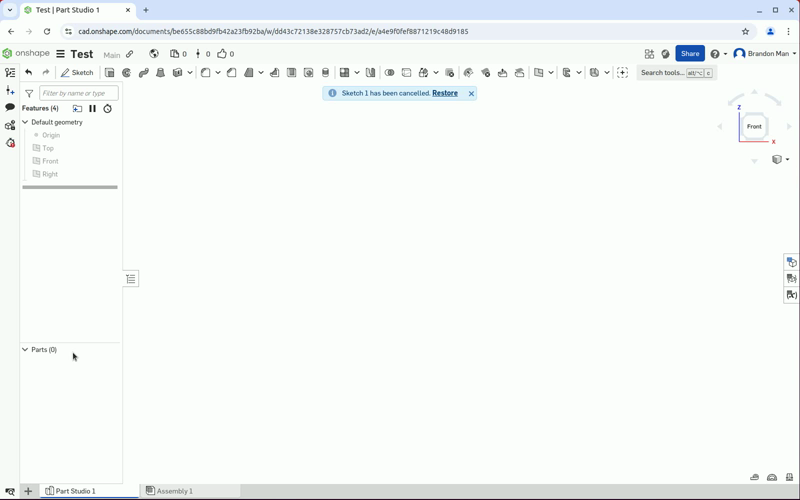
key(shift+y)
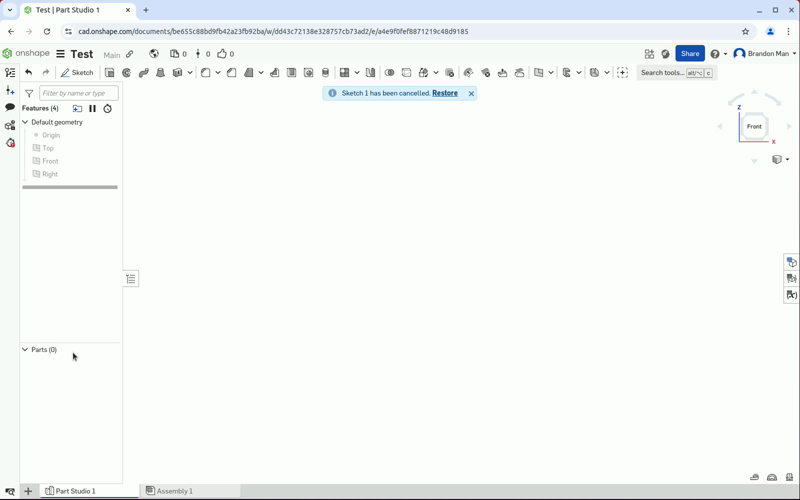
key(shift+s)
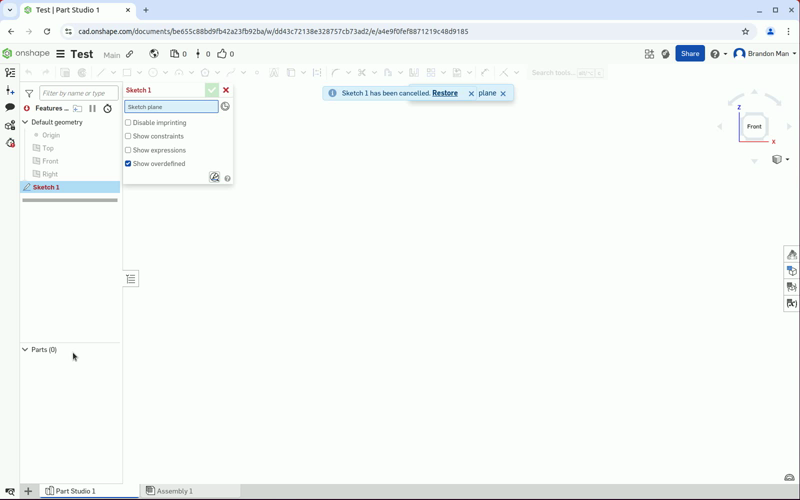
mouse_move(73, 163)
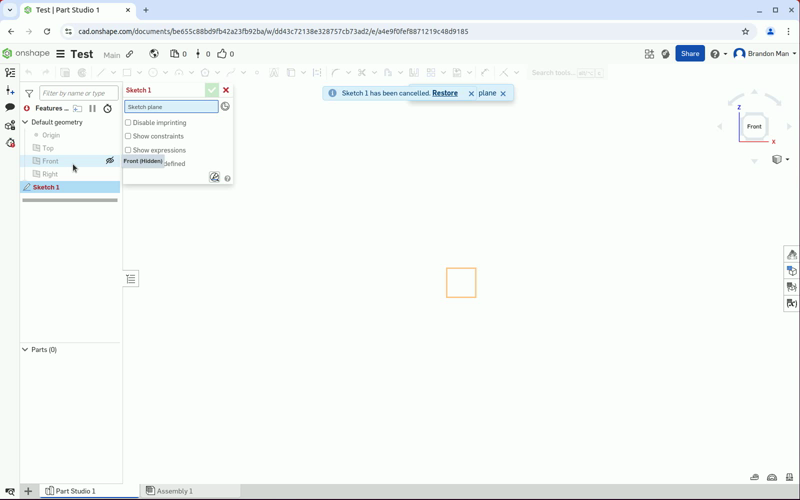
click(73, 163)
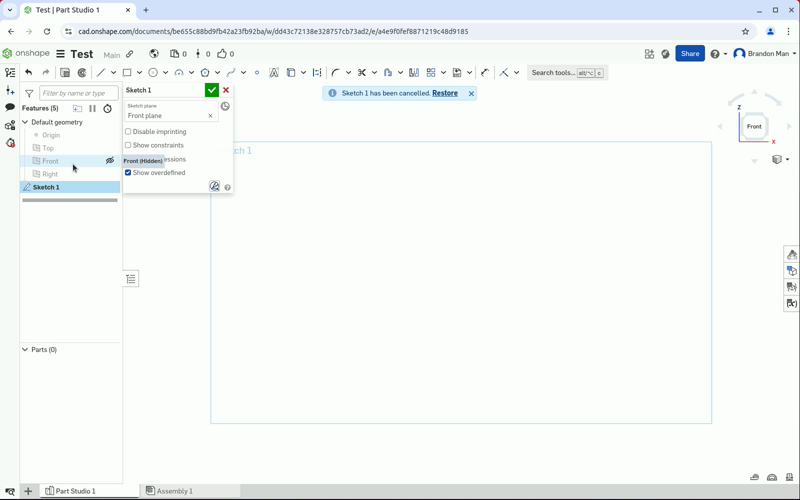
mouse_move(73, 352)
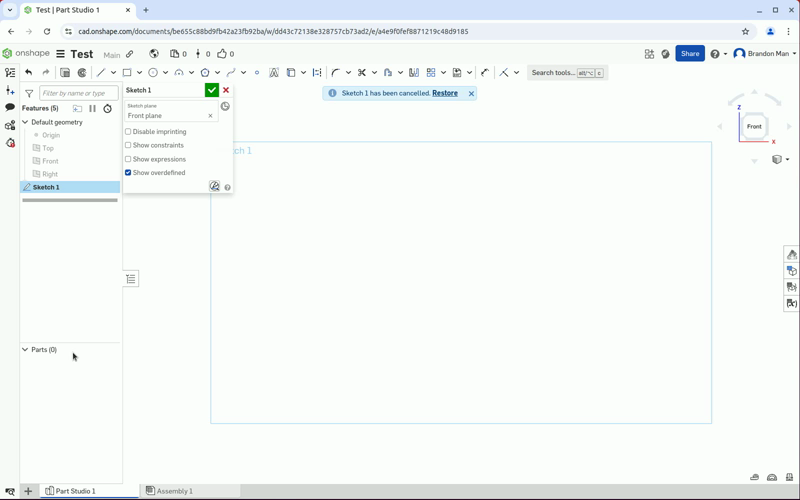
key(y)
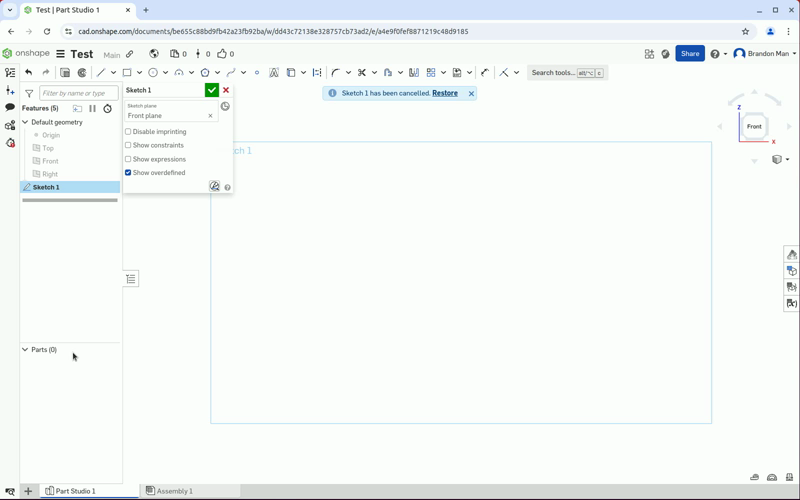
key(c)
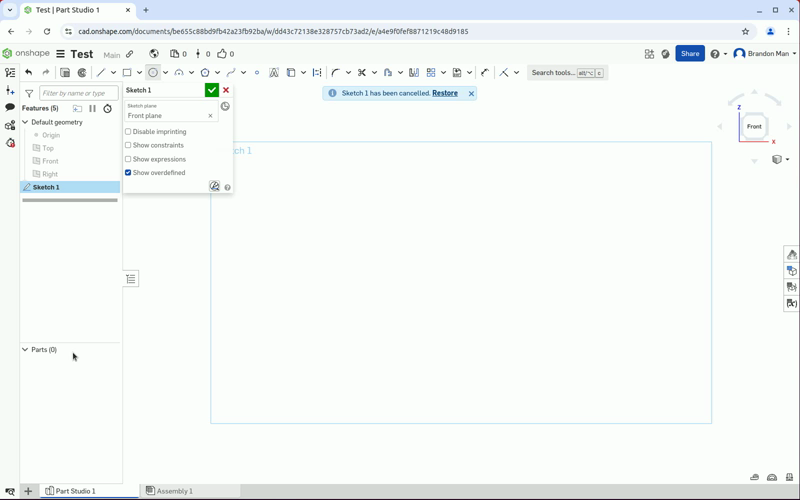
key_down(shift)
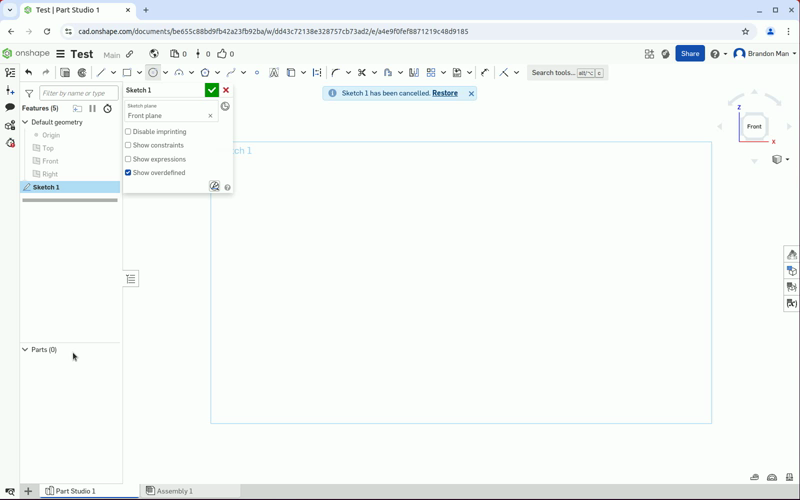
mouse_move(461, 178)
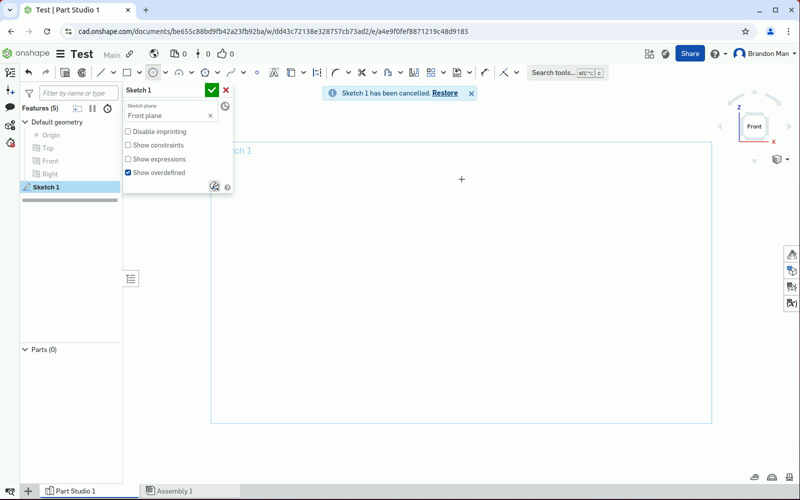
click(461, 178)
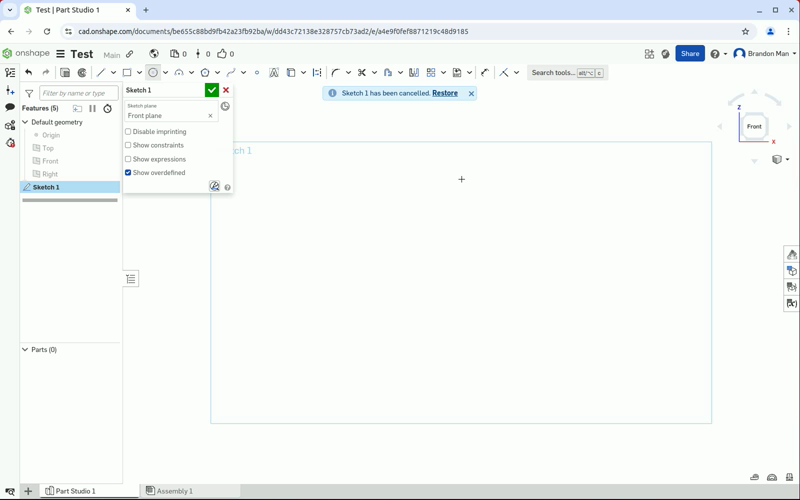
key_up(shift)
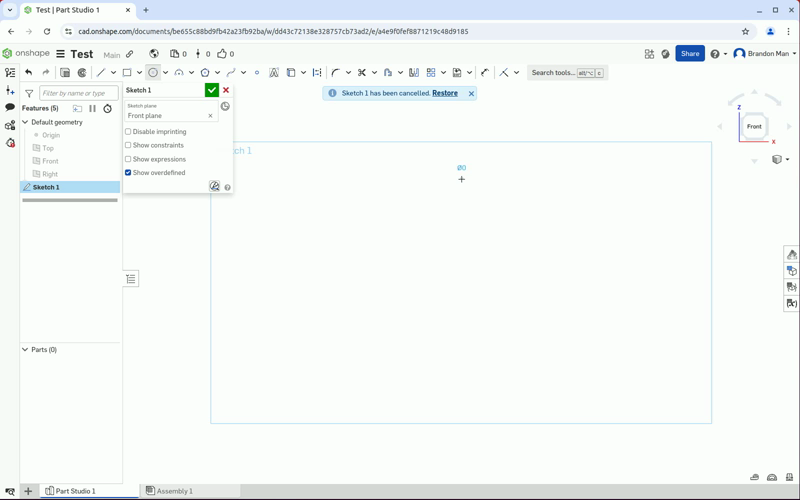
mouse_move(471, 178)
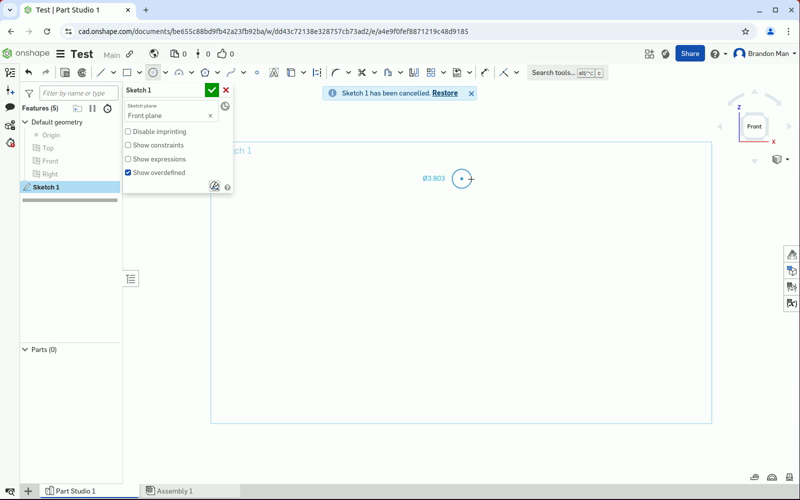
click(471, 178)
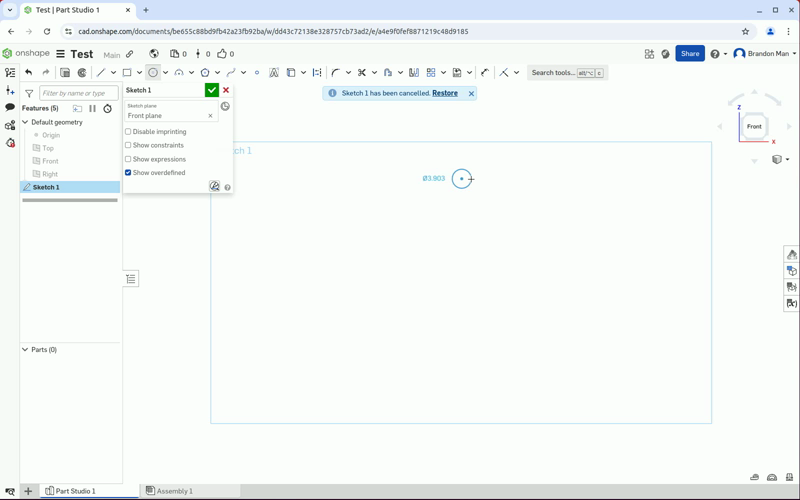
key(esc)
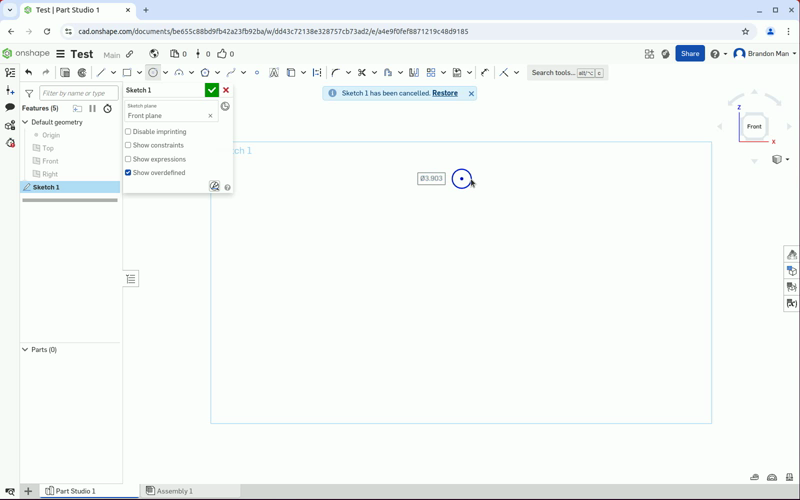
key(c)
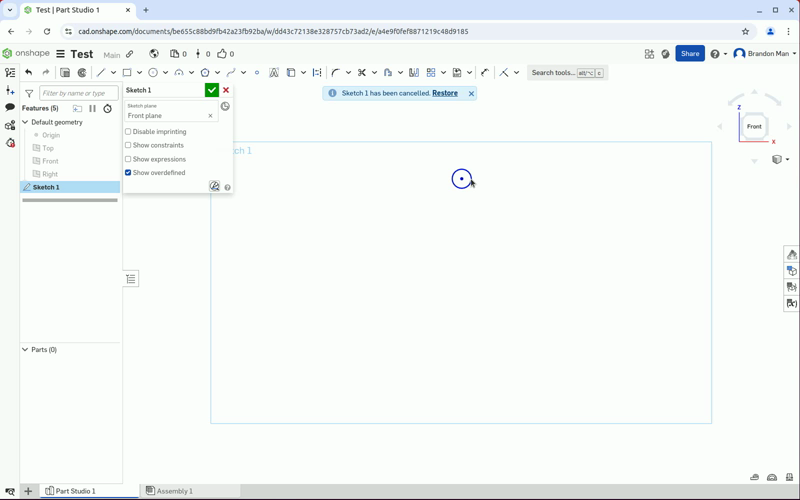
key_down(shift)
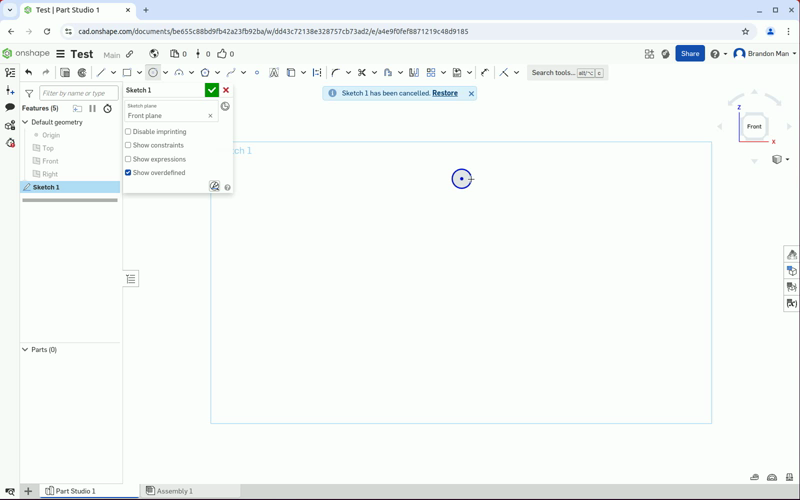
mouse_move(461, 178)
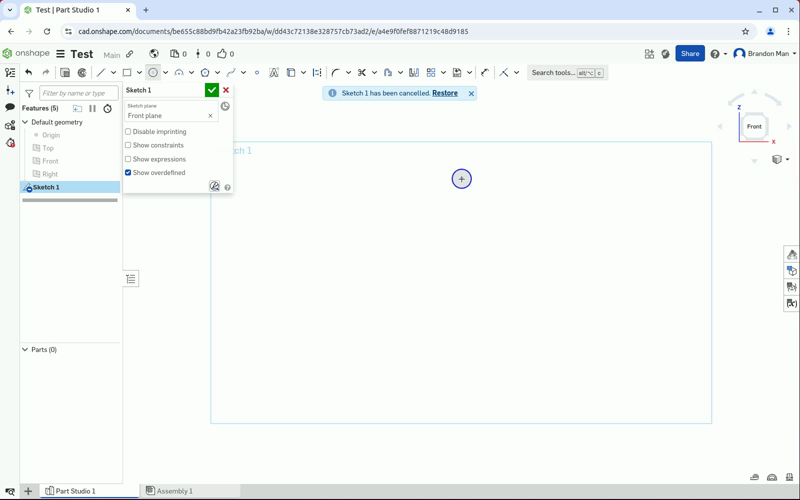
click(461, 178)
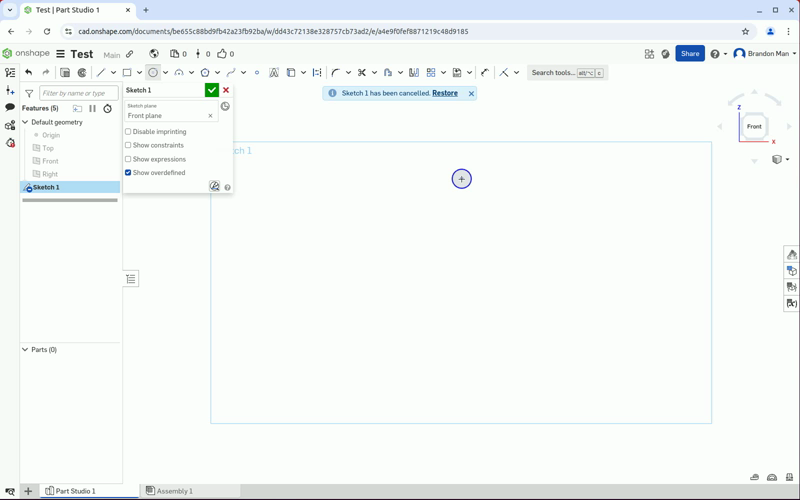
key_up(shift)
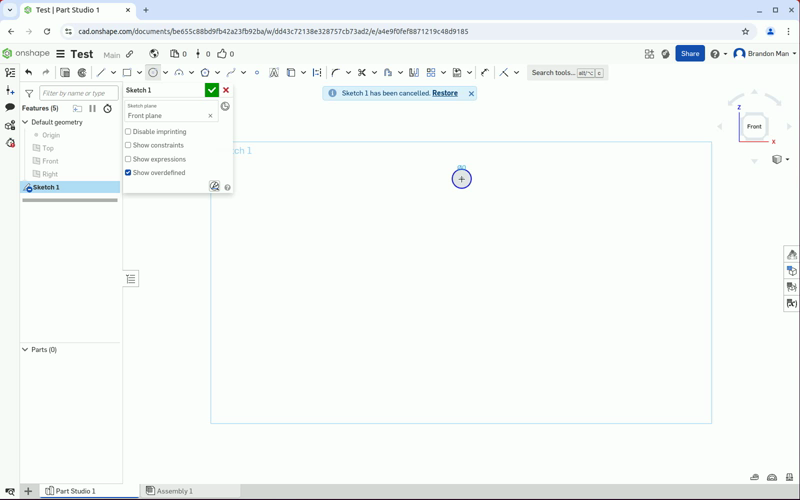
mouse_move(464, 178)
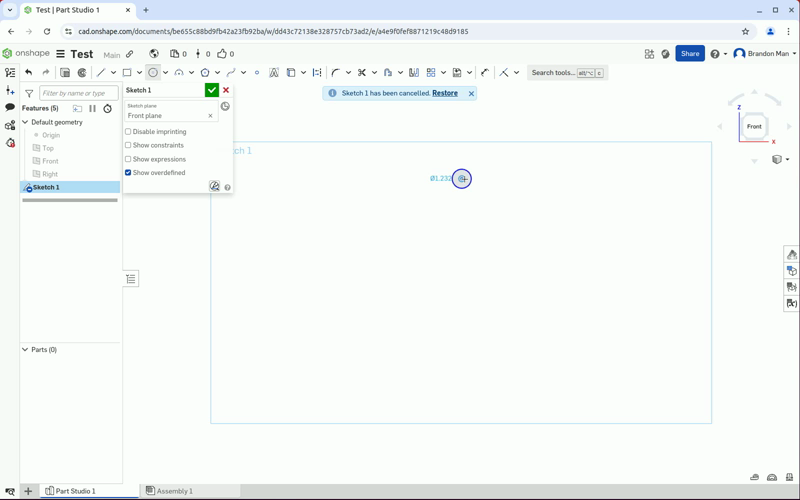
scroll(6)
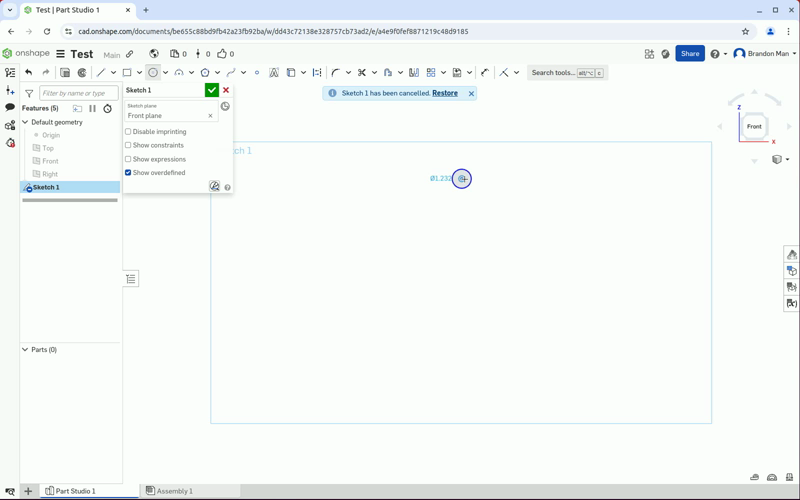
scroll(6)
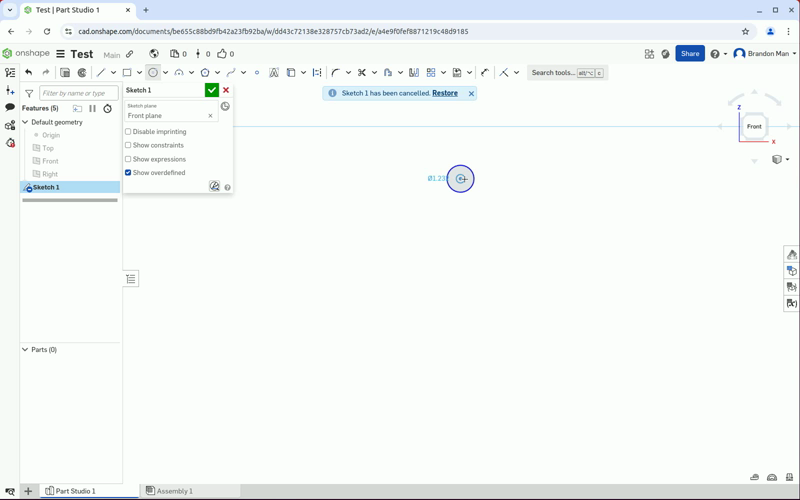
scroll(6)
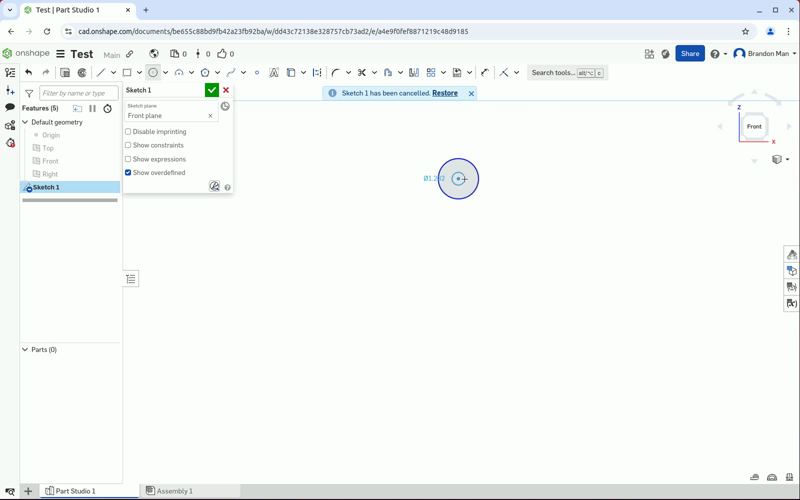
scroll(6)
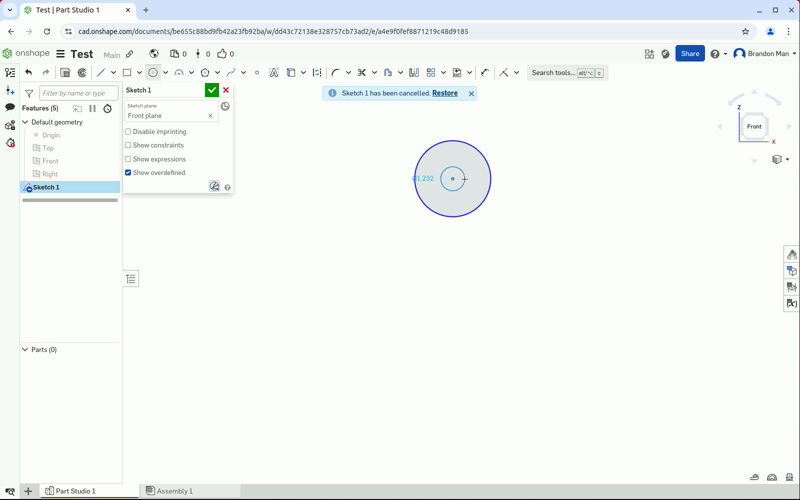
scroll(6)
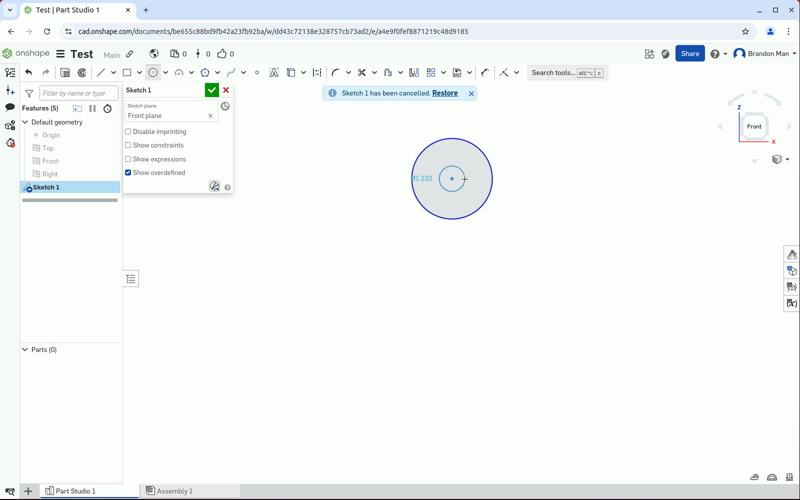
scroll(6)
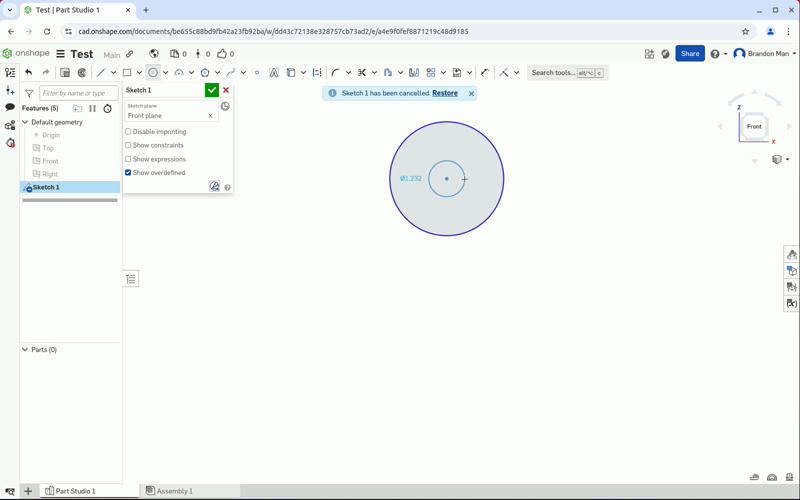
scroll(6)
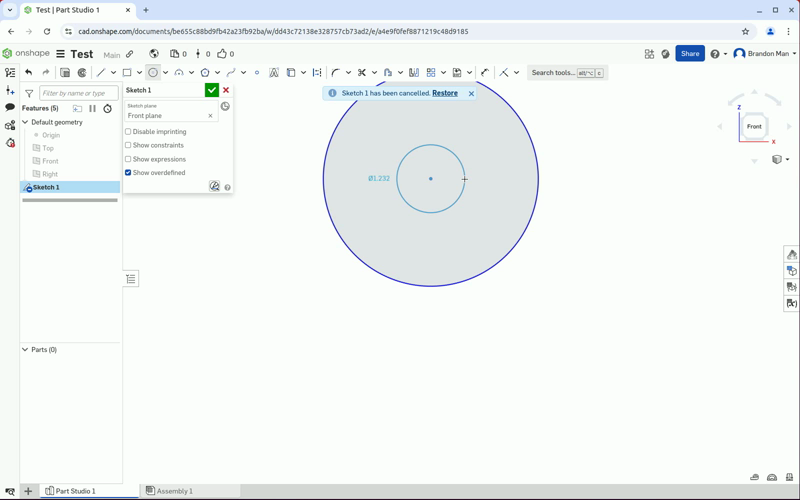
click(464, 178)
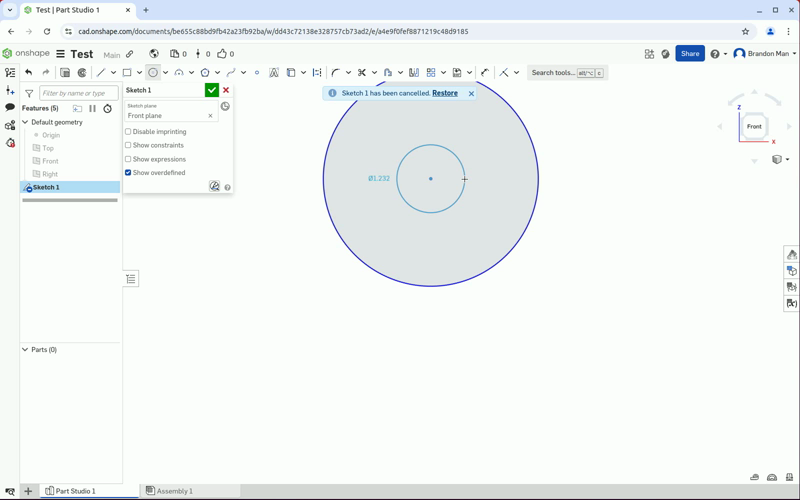
scroll(-6)
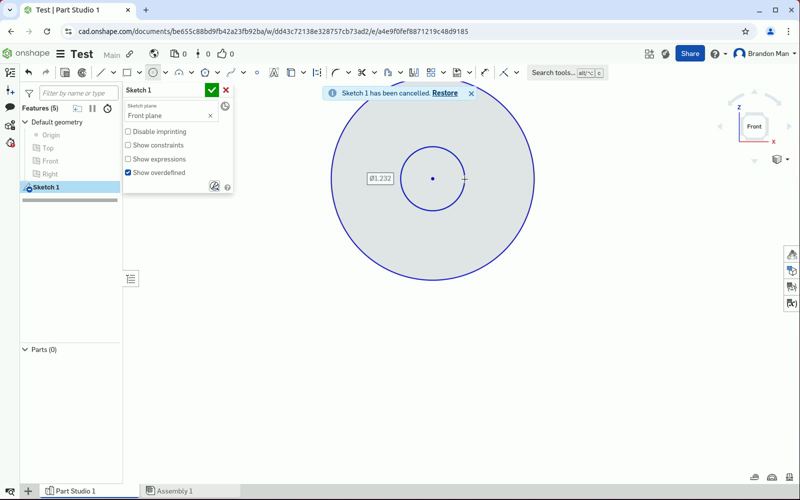
scroll(-6)
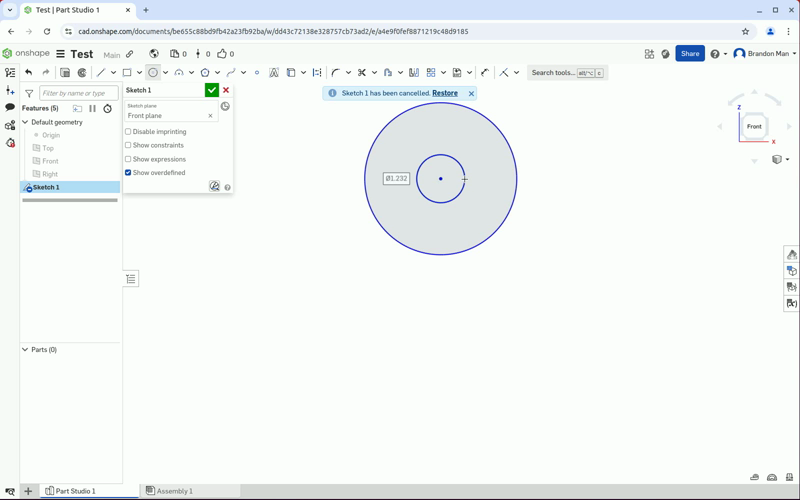
scroll(-6)
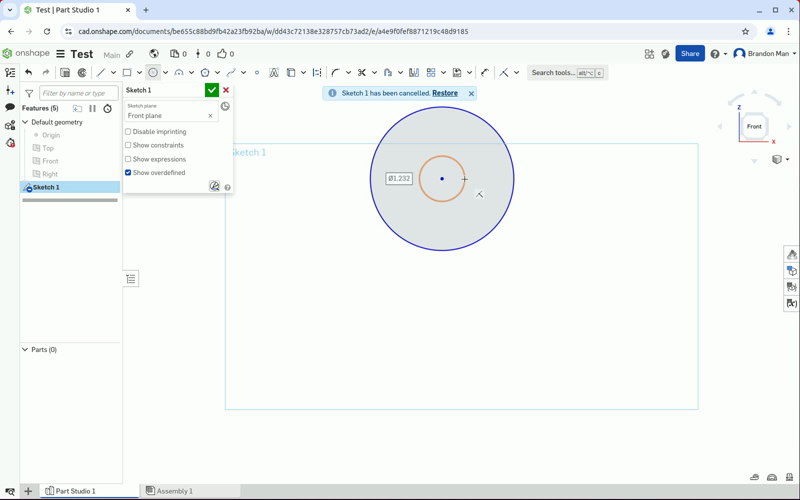
scroll(-6)
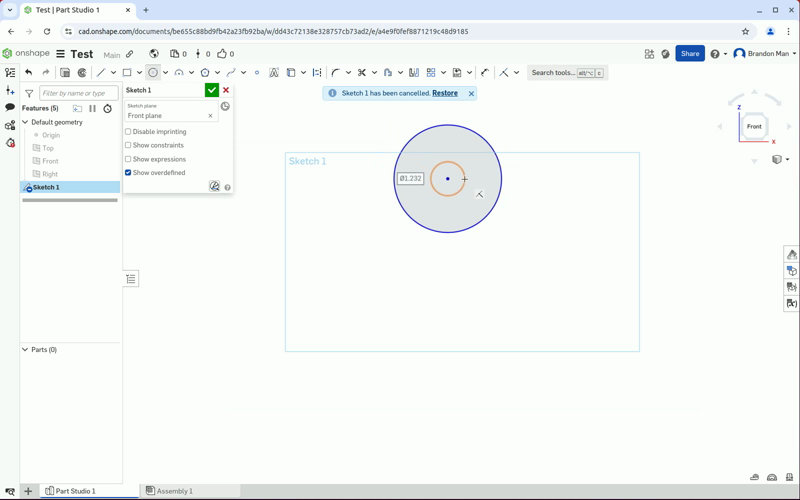
scroll(-6)
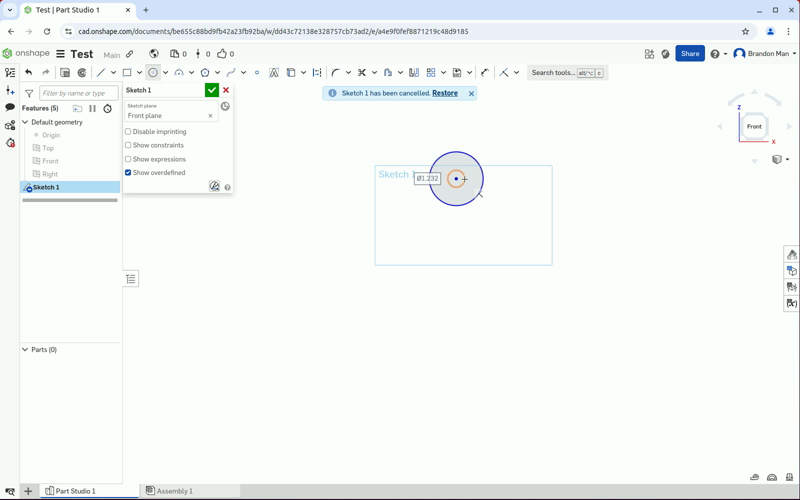
scroll(-6)
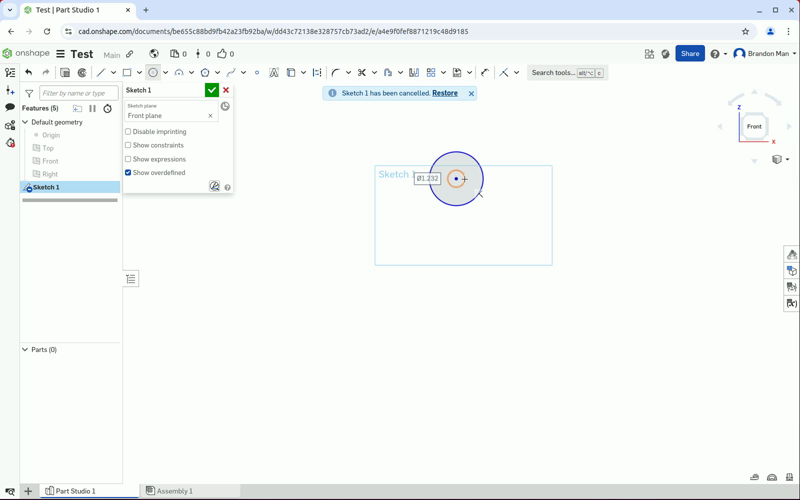
scroll(-6)
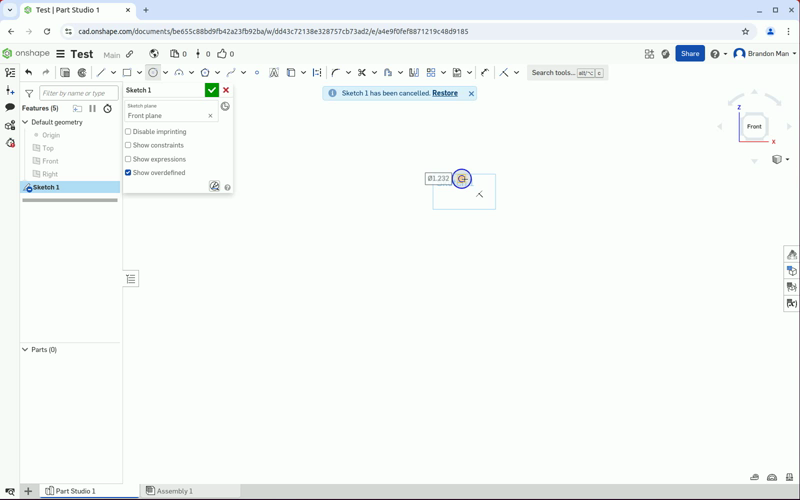
key(esc)
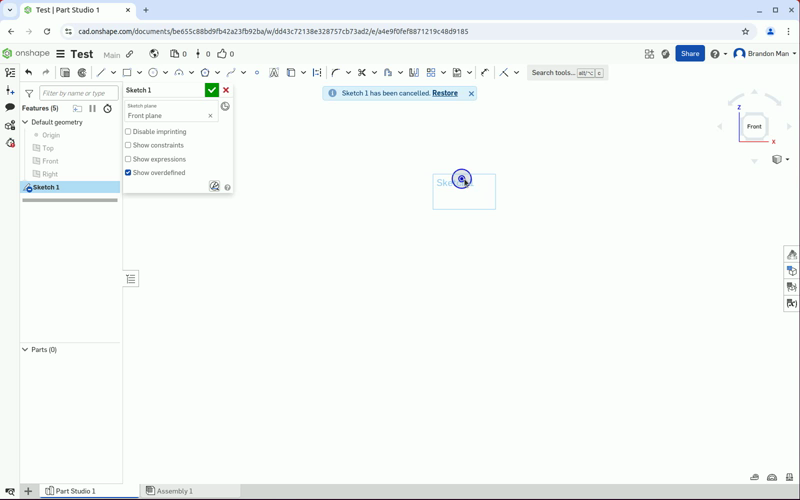
mouse_move(464, 174)
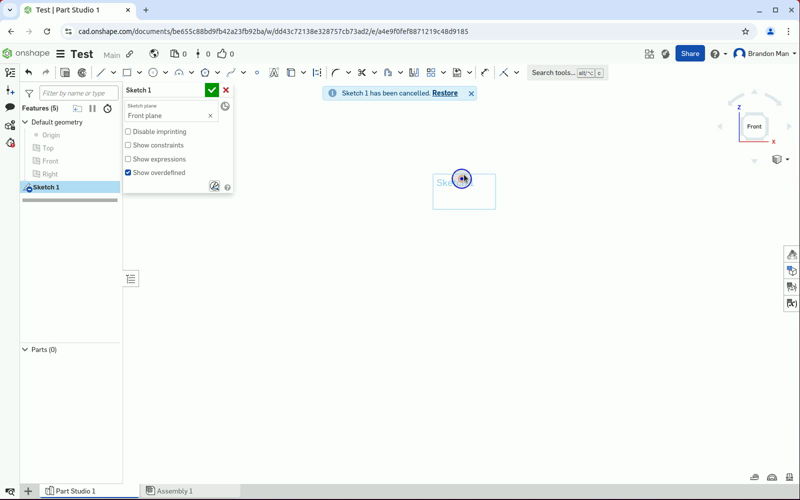
scroll(6)
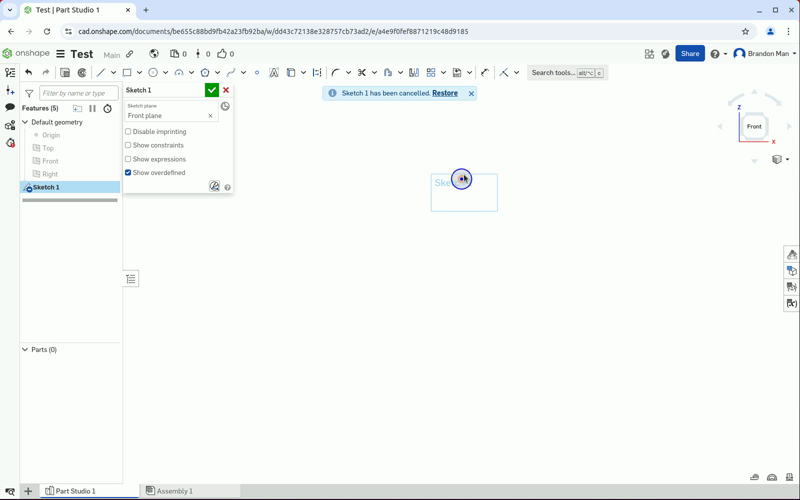
scroll(6)
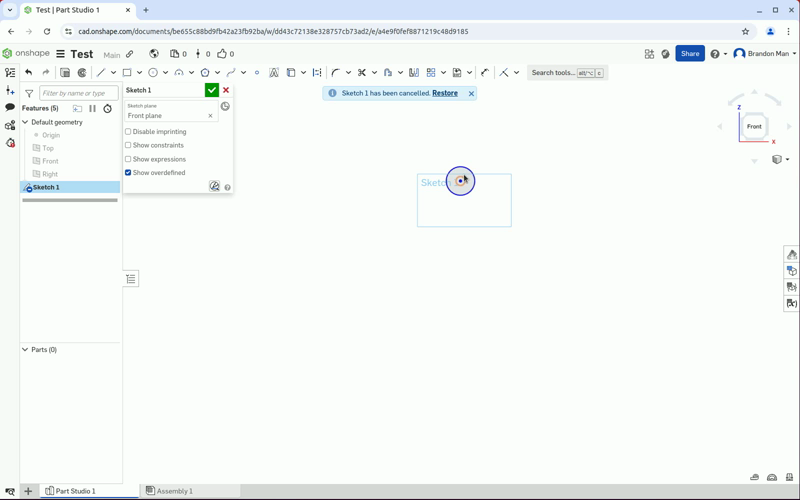
scroll(6)
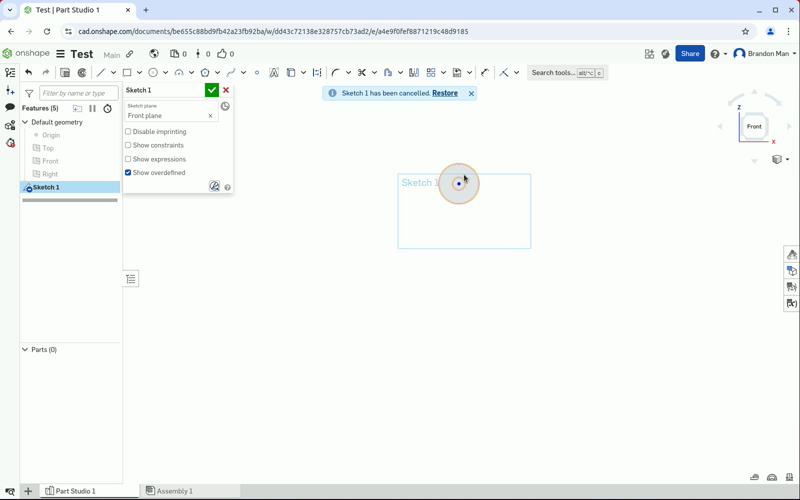
scroll(6)
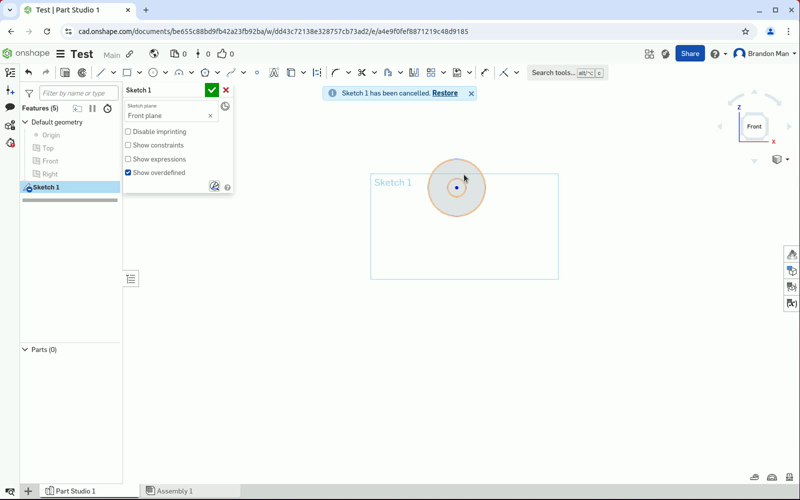
scroll(6)
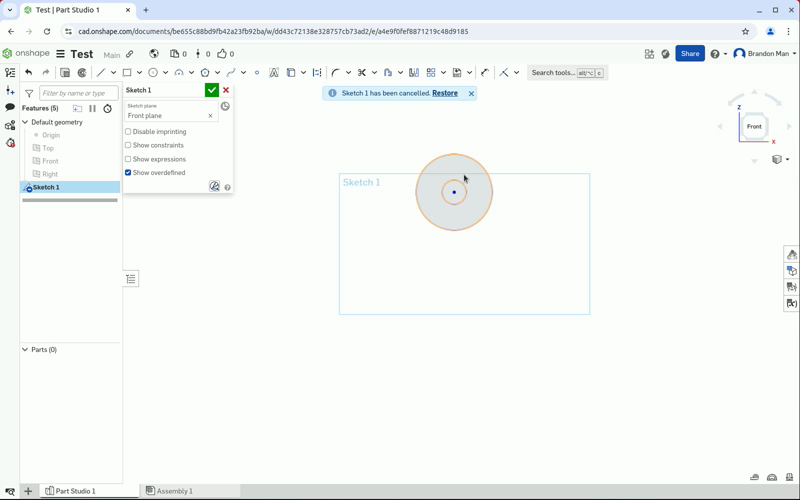
scroll(6)
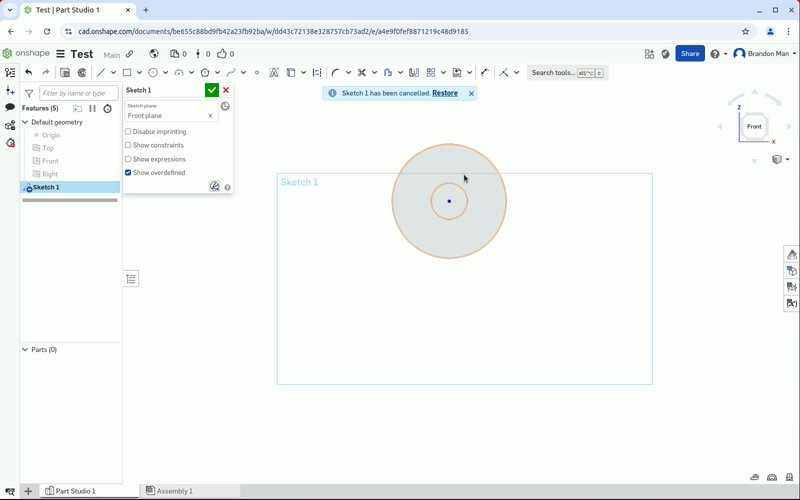
scroll(6)
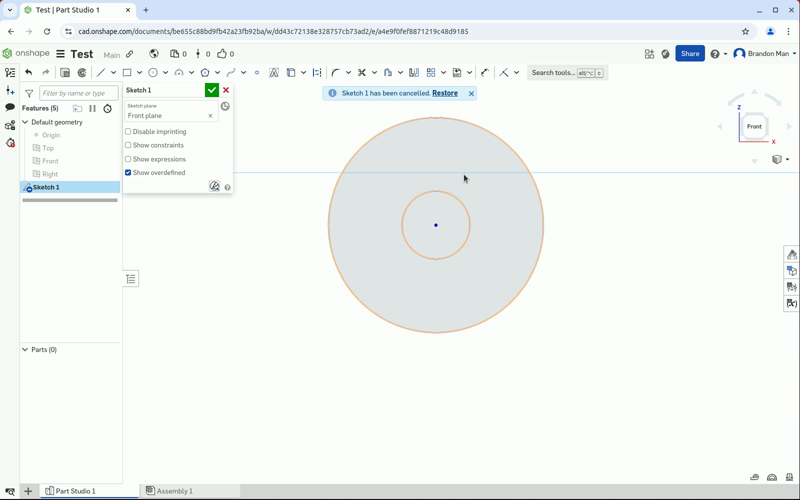
click(464, 174)
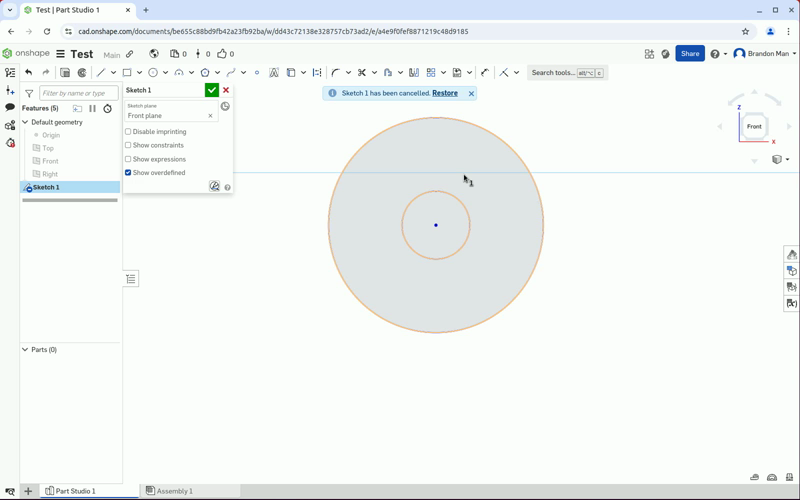
scroll(-6)
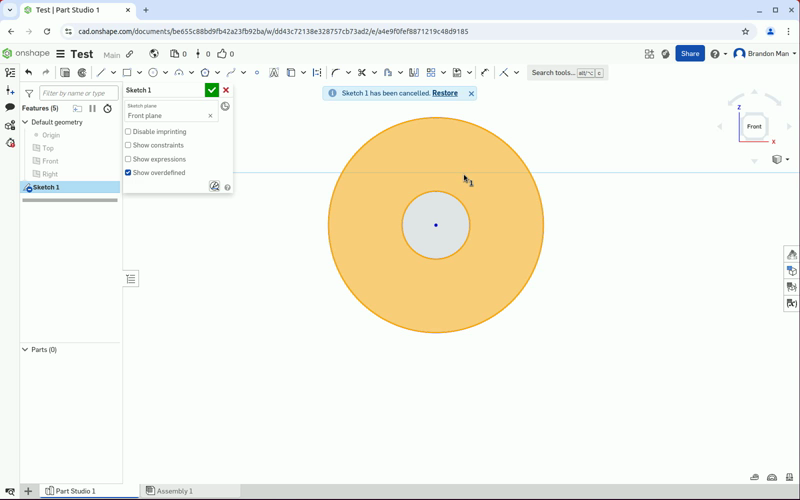
scroll(-6)
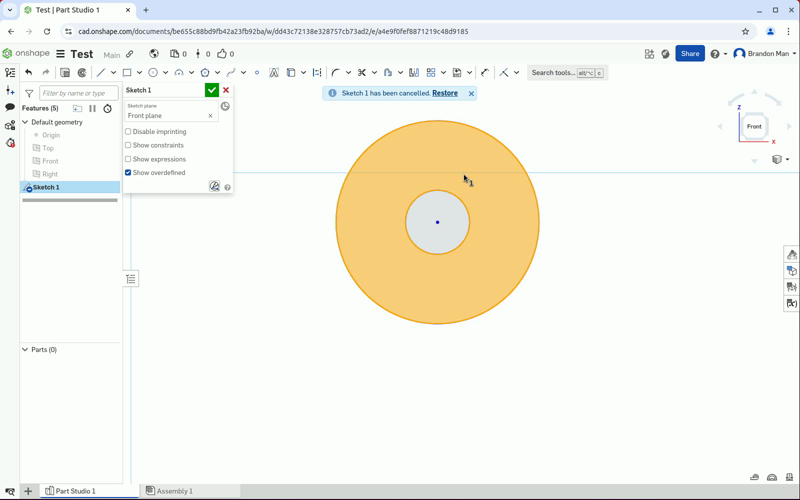
scroll(-6)
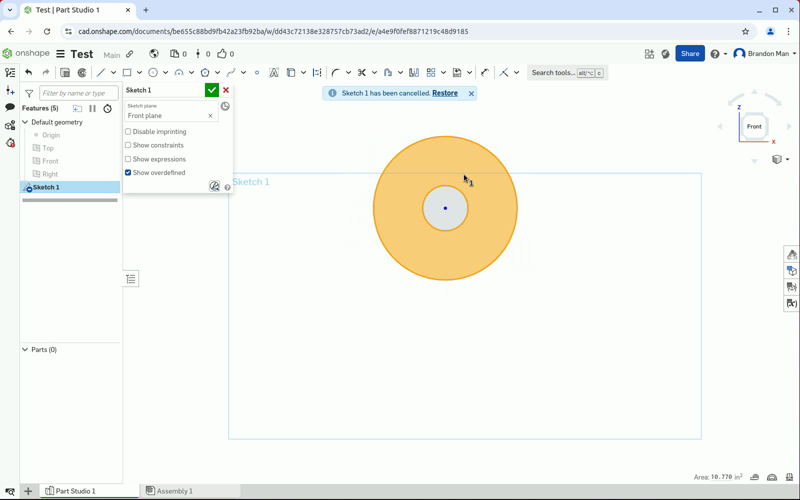
scroll(-6)
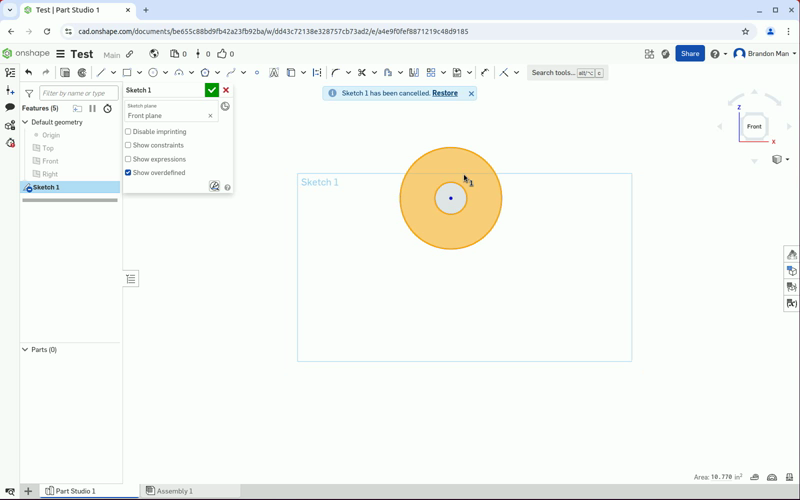
scroll(-6)
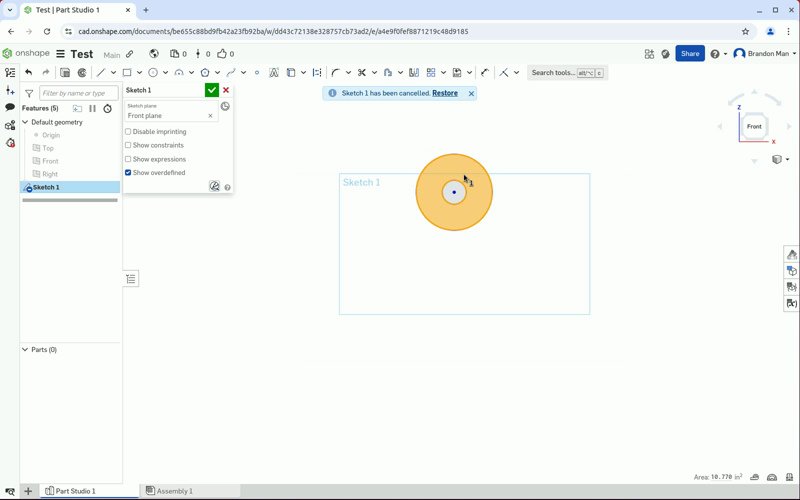
scroll(-6)
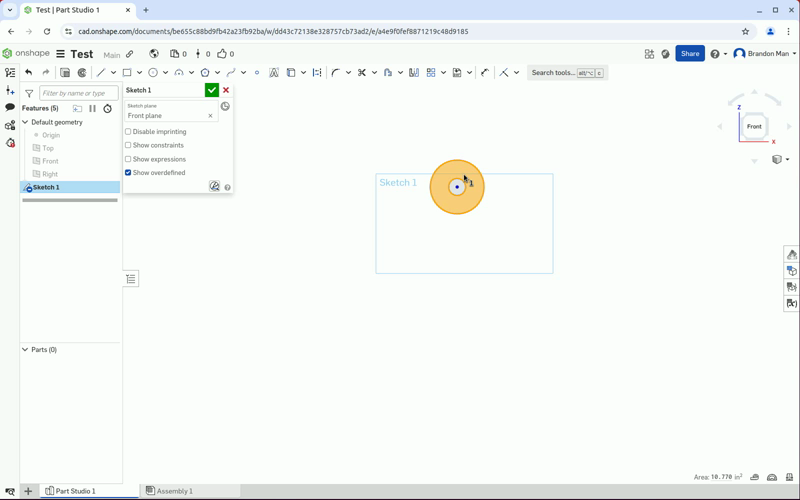
scroll(-6)
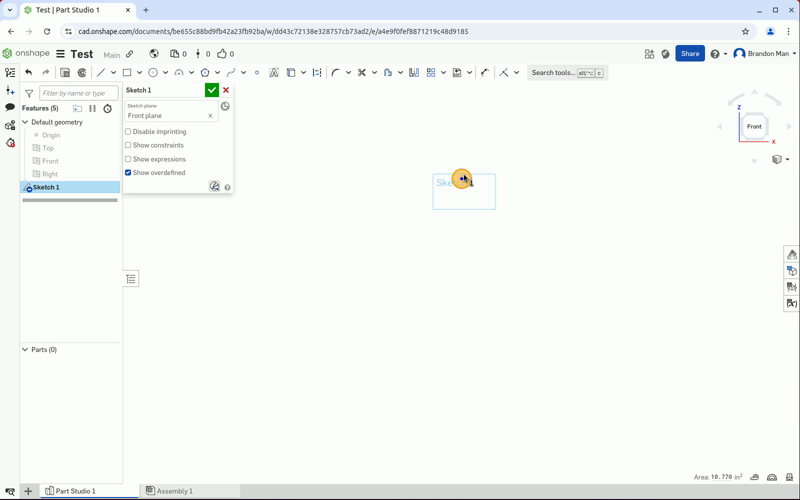
mouse_move(73, 352)
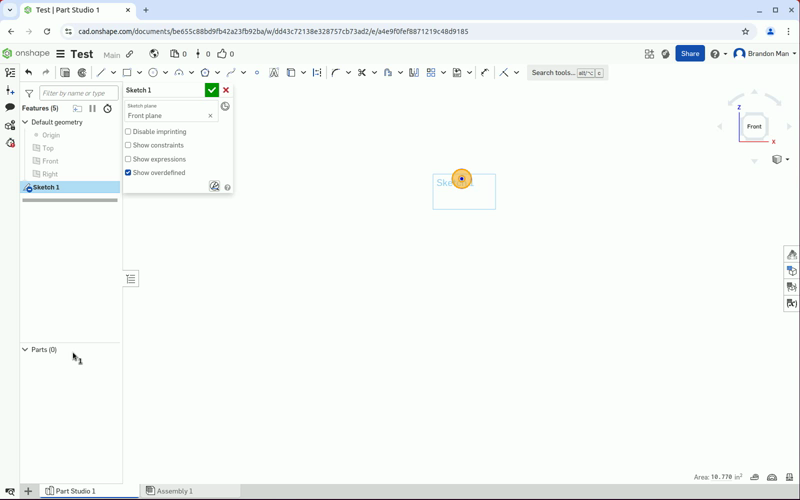
key(shift+y)
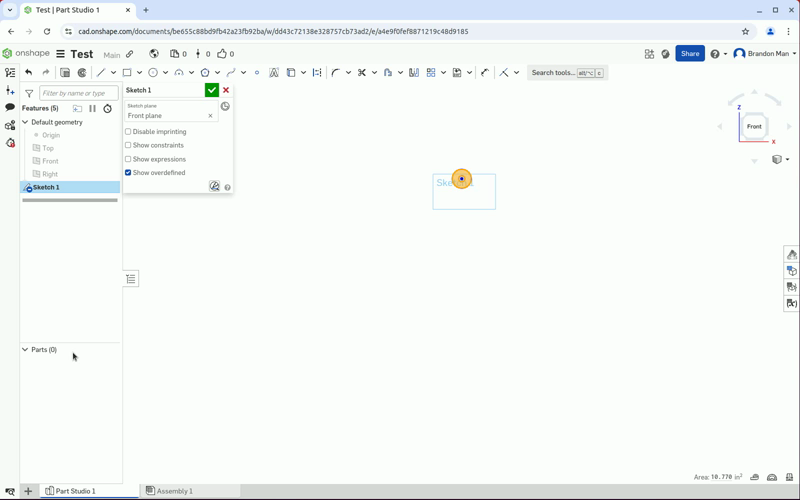
key(shift+e)
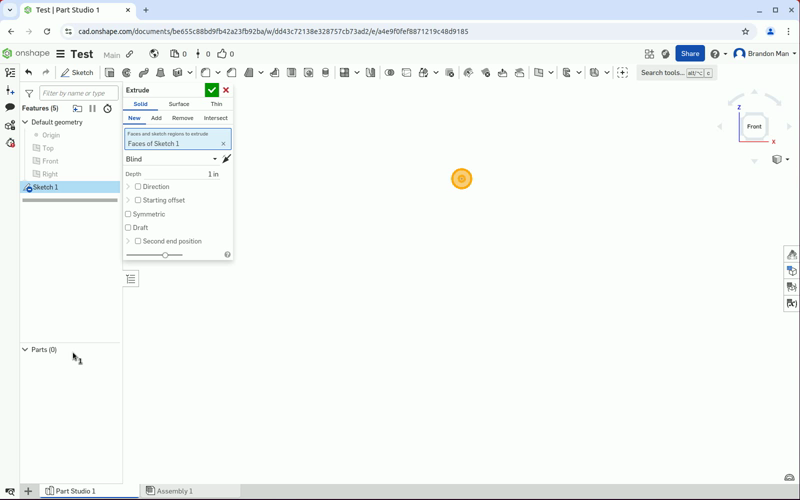
mouse_move(143, 106)
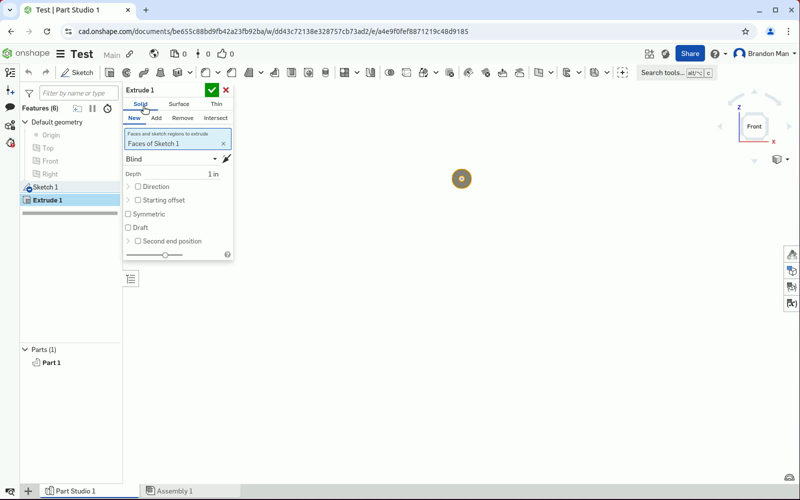
click(143, 106)
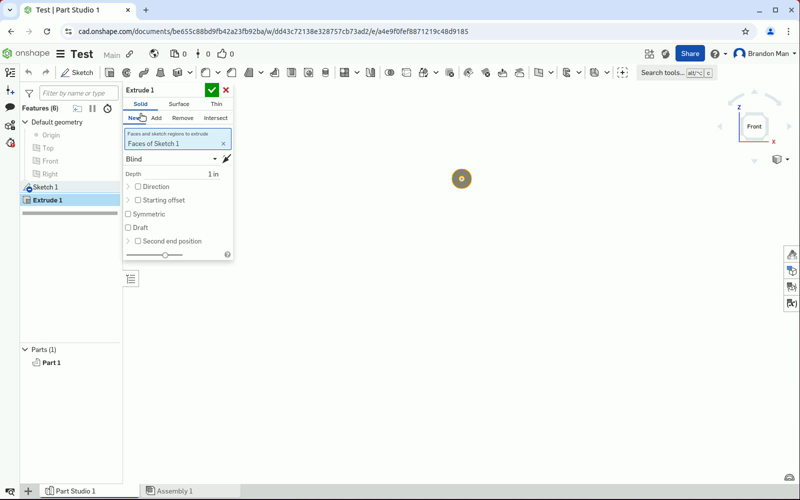
mouse_move(137, 120)
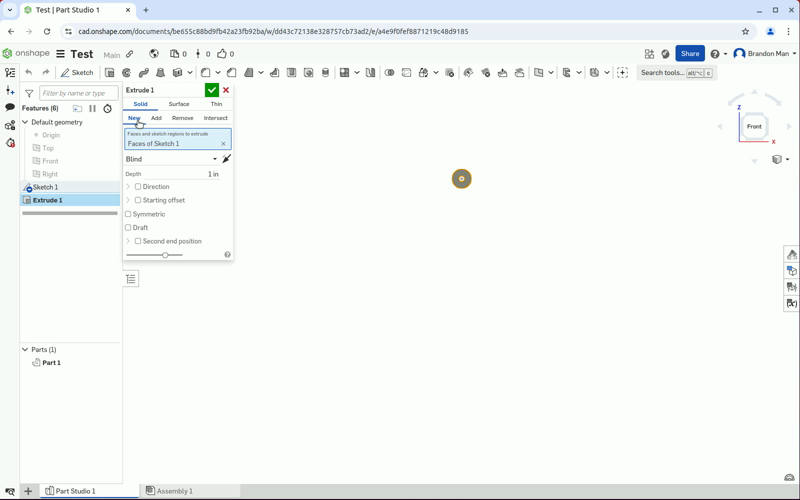
click(137, 120)
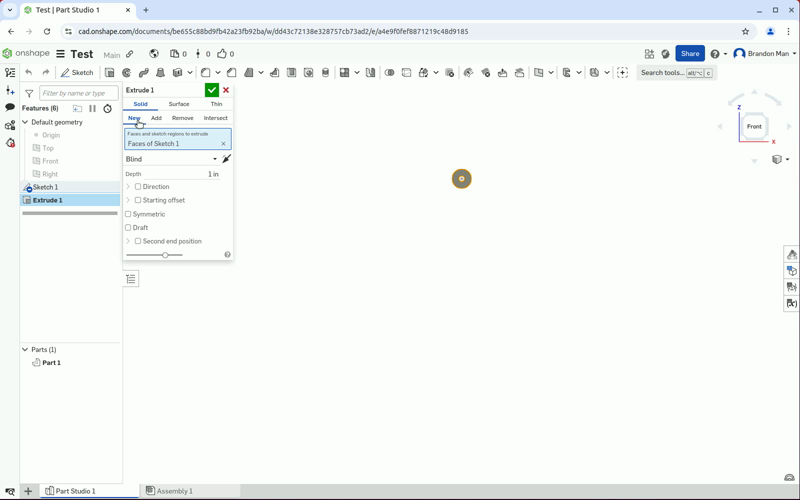
key(tab, 4)
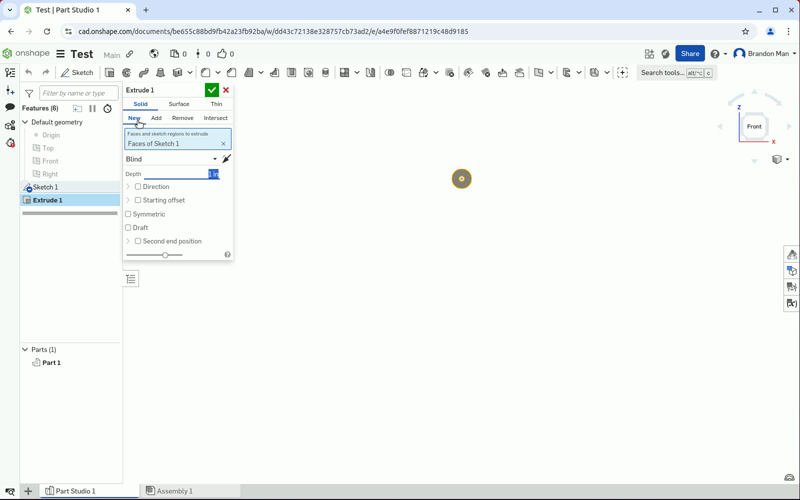
text(0.481)
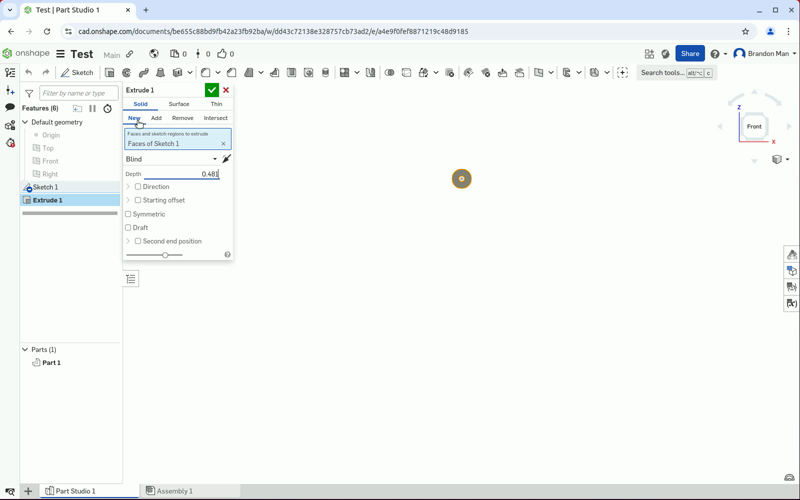
key(enter)
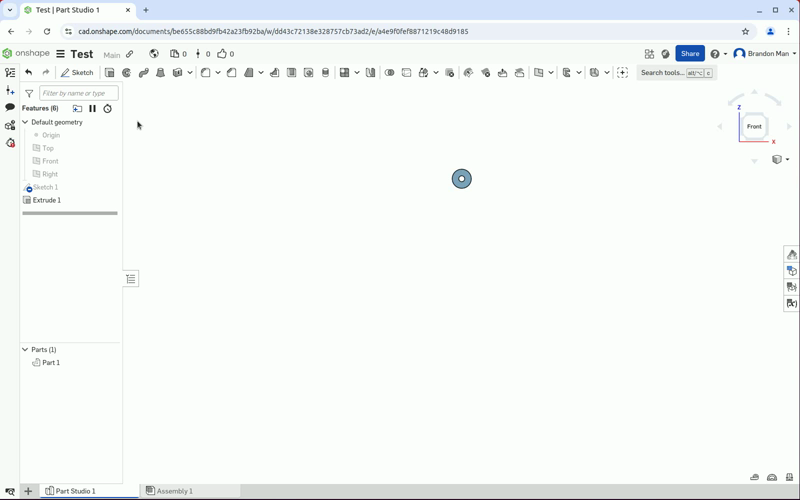
key(shift+h)
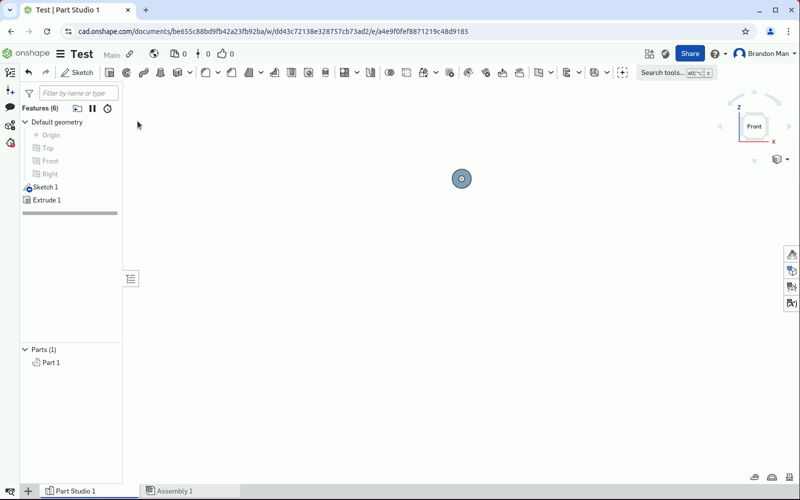
key(shift+h)
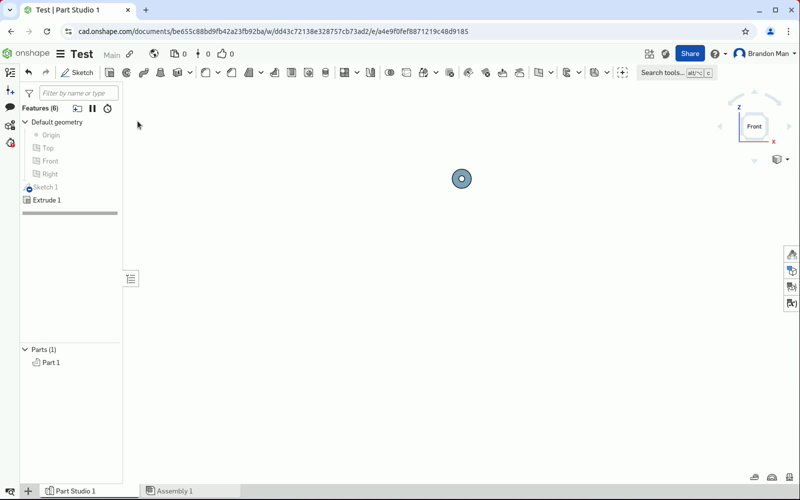
mouse_move(73, 189)
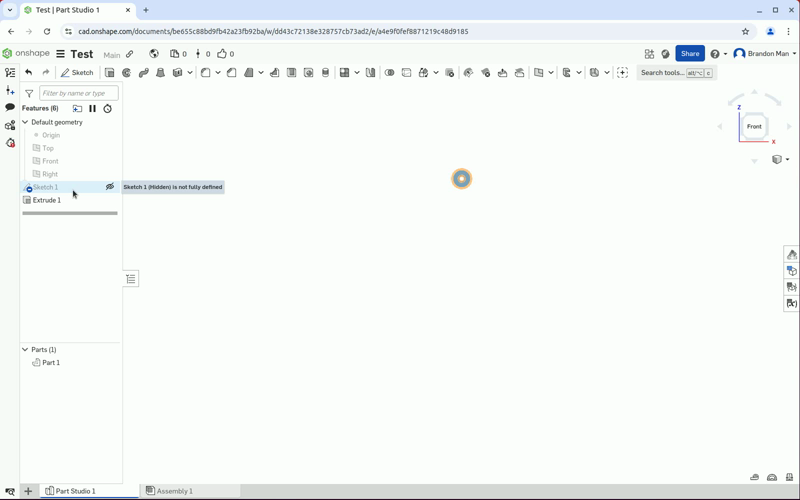
click(73, 189)
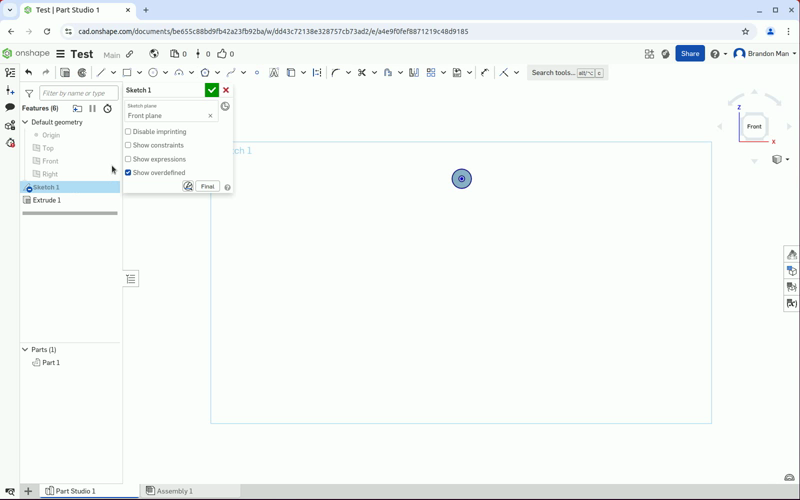
mouse_move(229, 92)
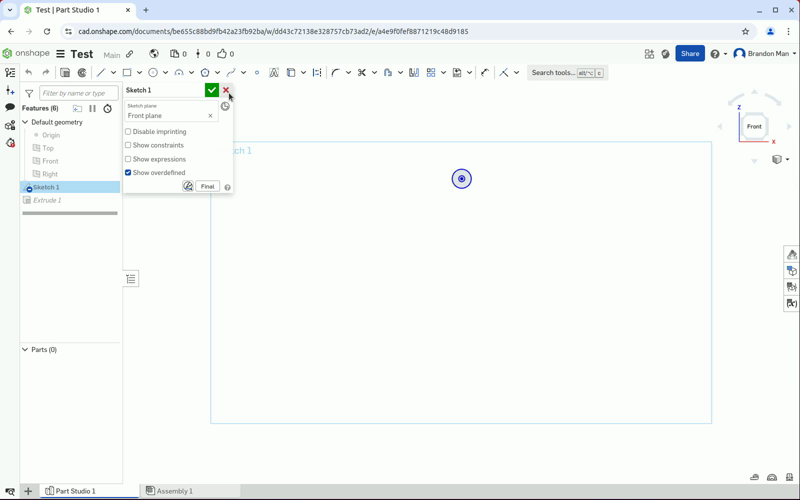
click(229, 92)
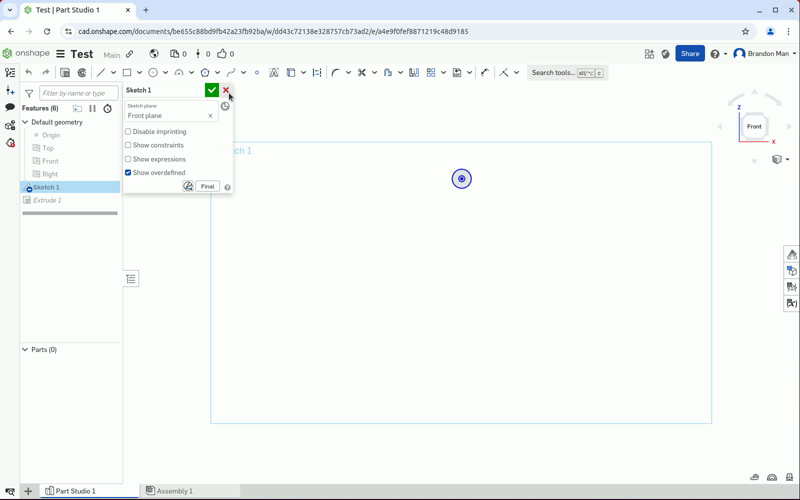
key(shift+s)
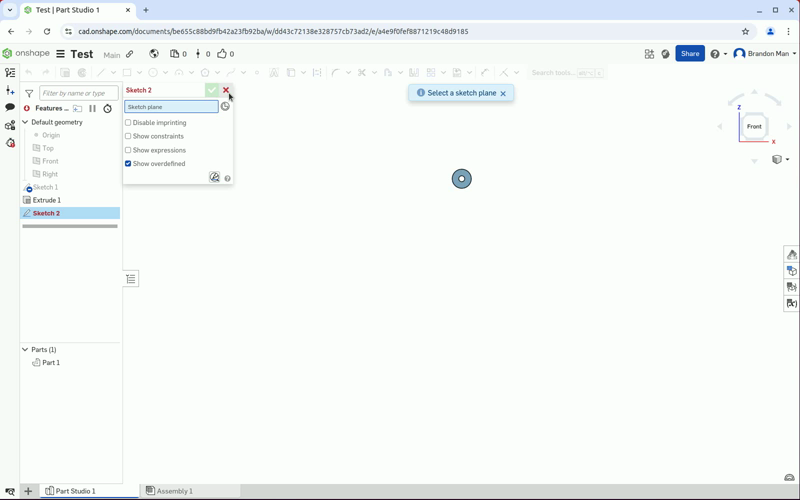
mouse_move(73, 163)
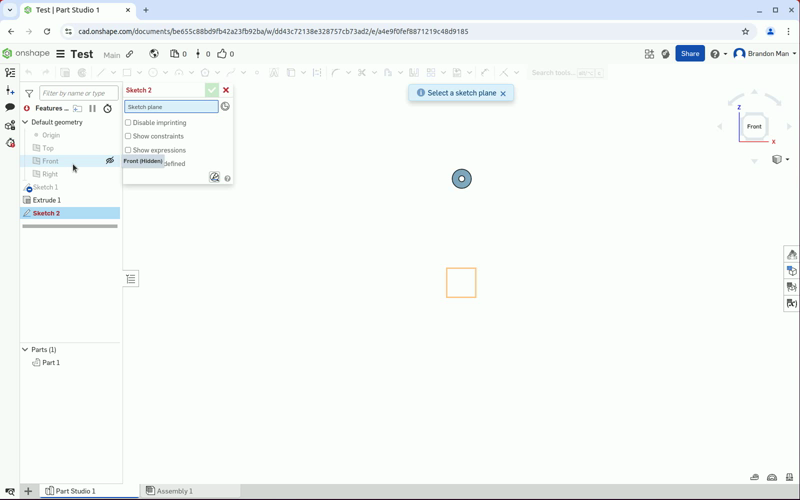
click(73, 163)
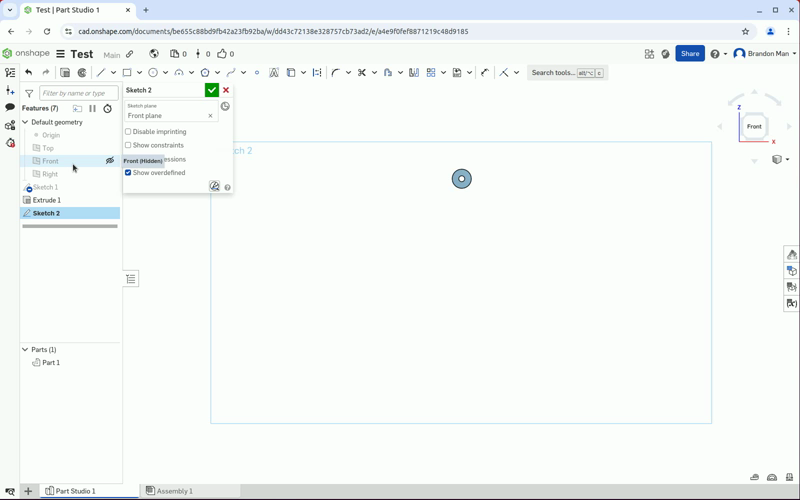
mouse_move(73, 352)
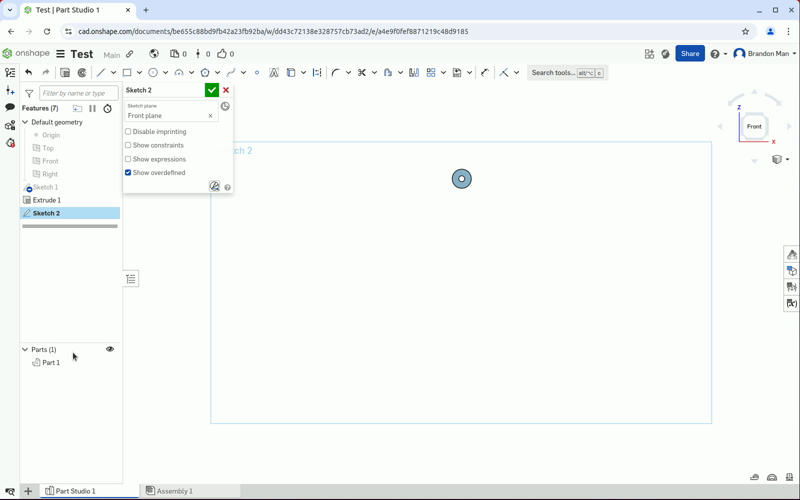
key(y)
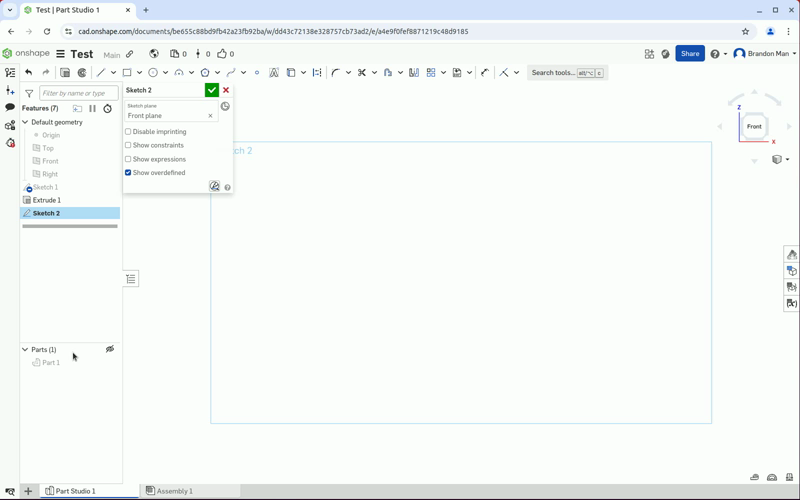
key(c)
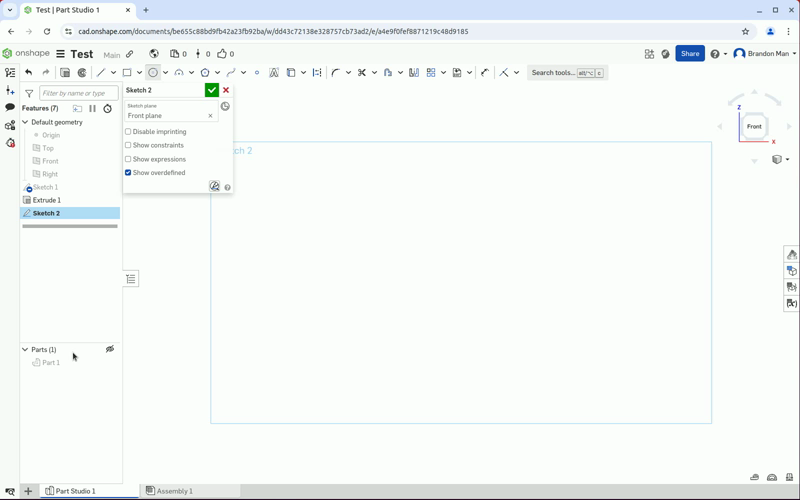
key_down(shift)
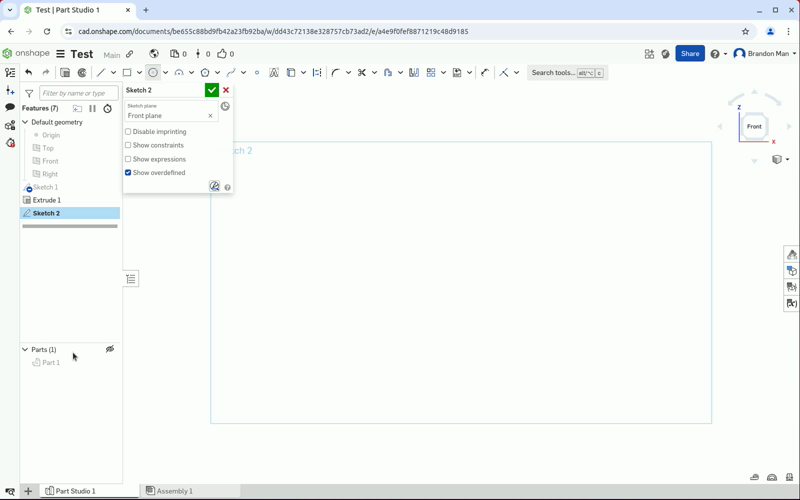
mouse_move(461, 282)
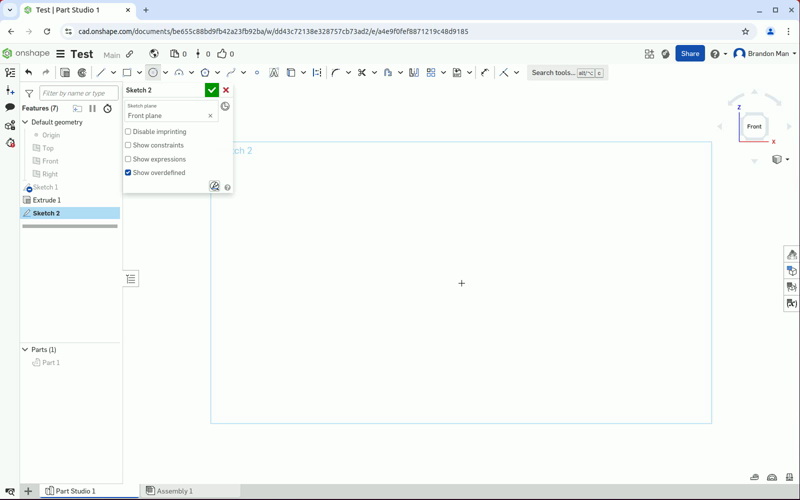
click(461, 282)
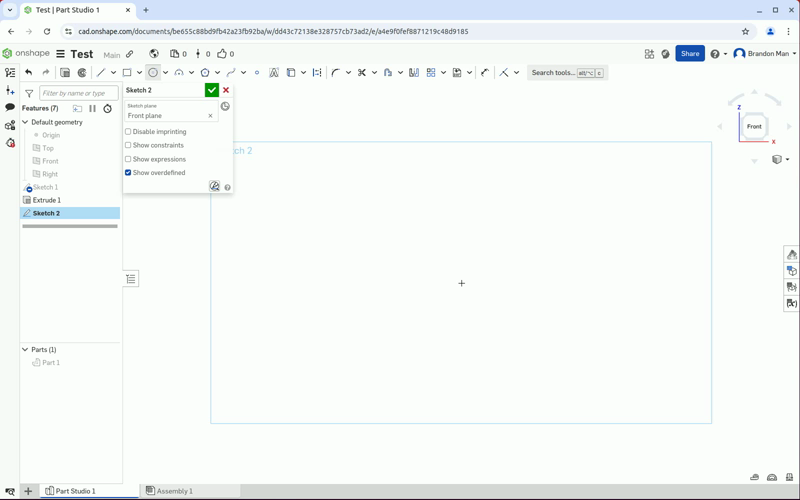
key_up(shift)
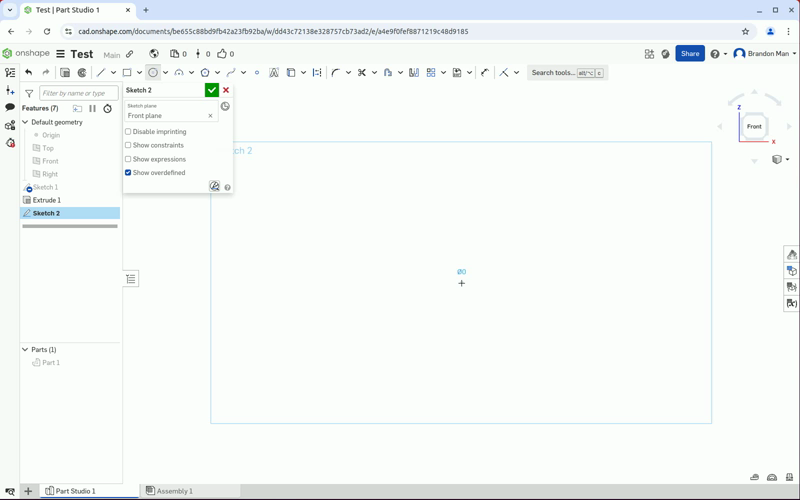
mouse_move(471, 282)
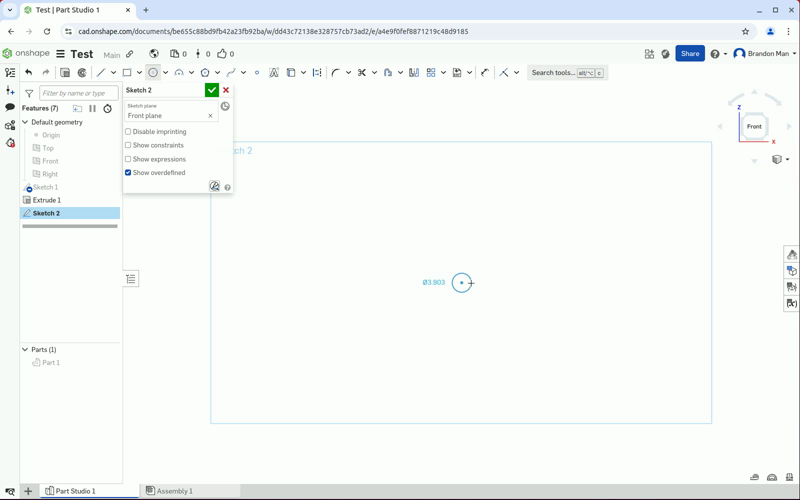
click(471, 282)
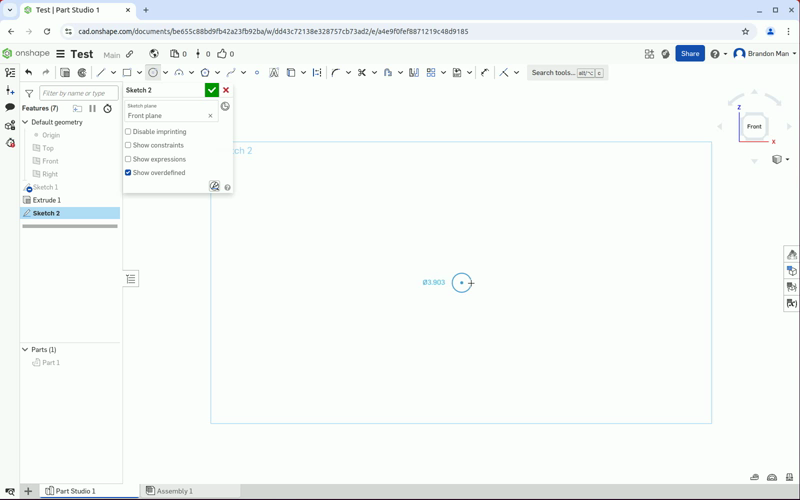
key(esc)
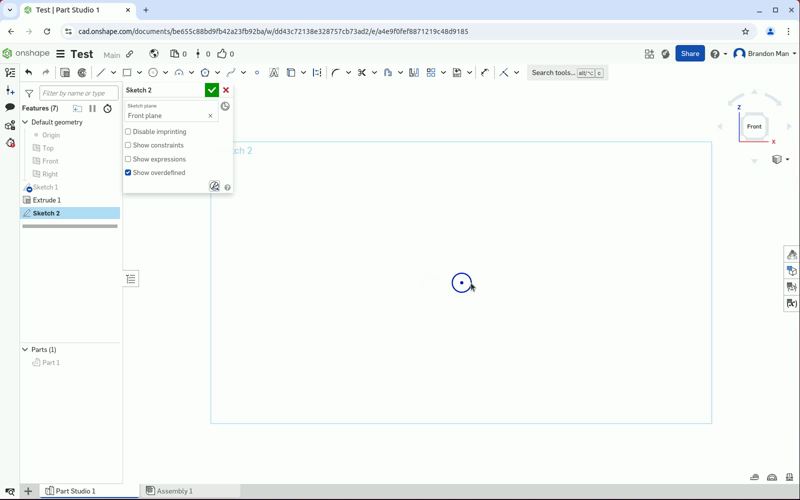
key(c)
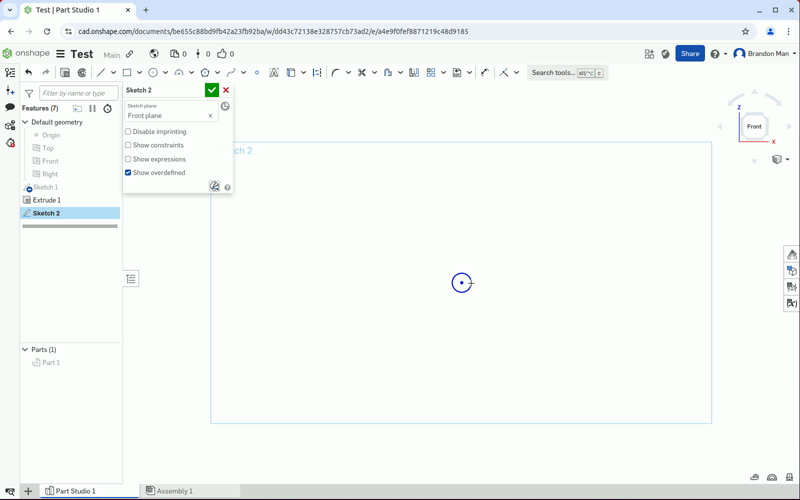
key_down(shift)
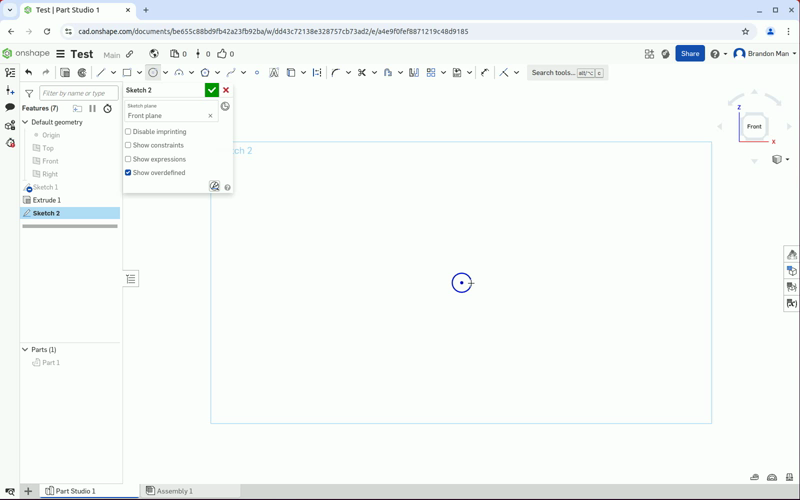
mouse_move(461, 282)
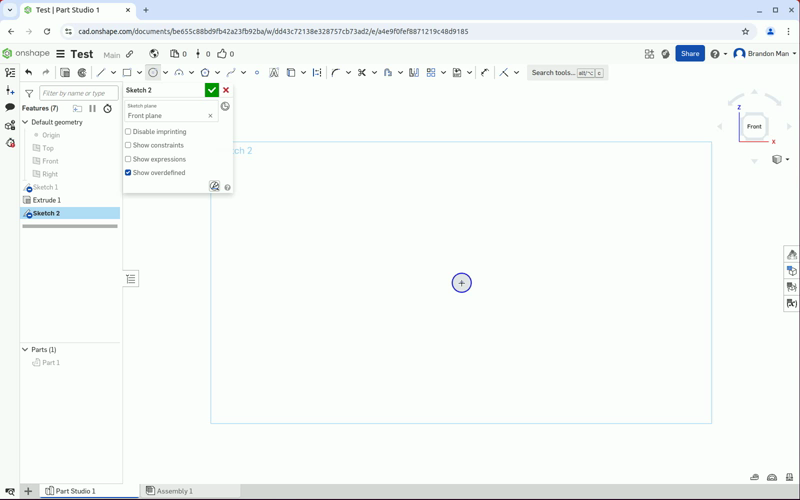
click(461, 282)
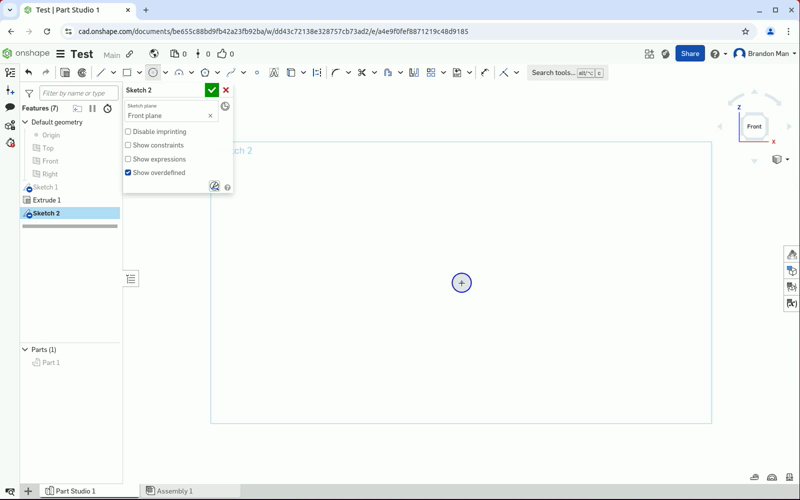
key_up(shift)
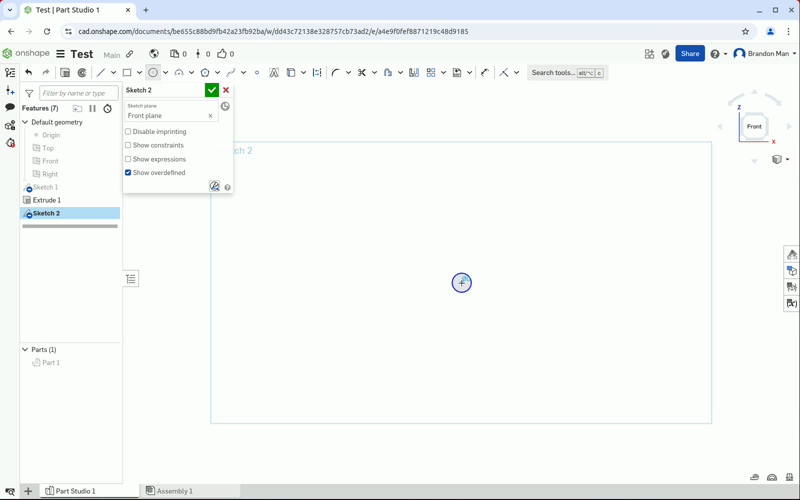
mouse_move(464, 282)
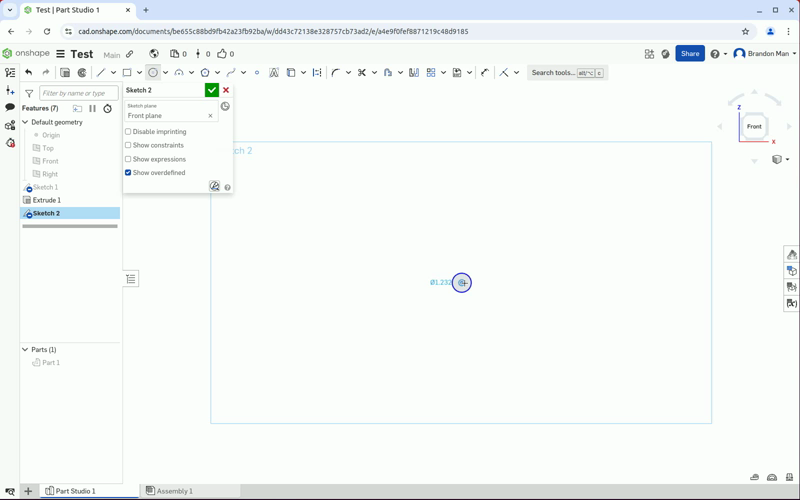
scroll(6)
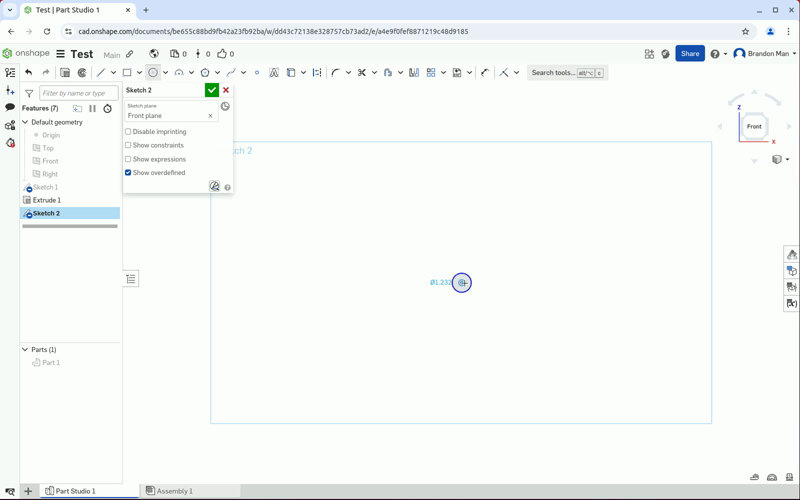
scroll(6)
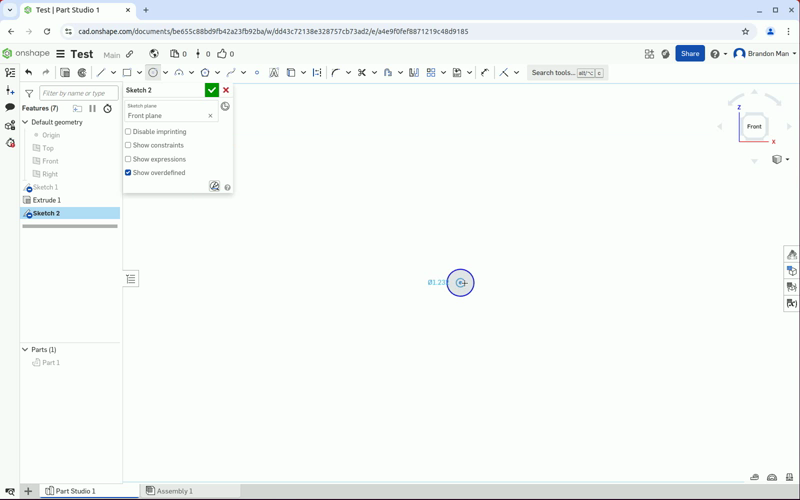
scroll(6)
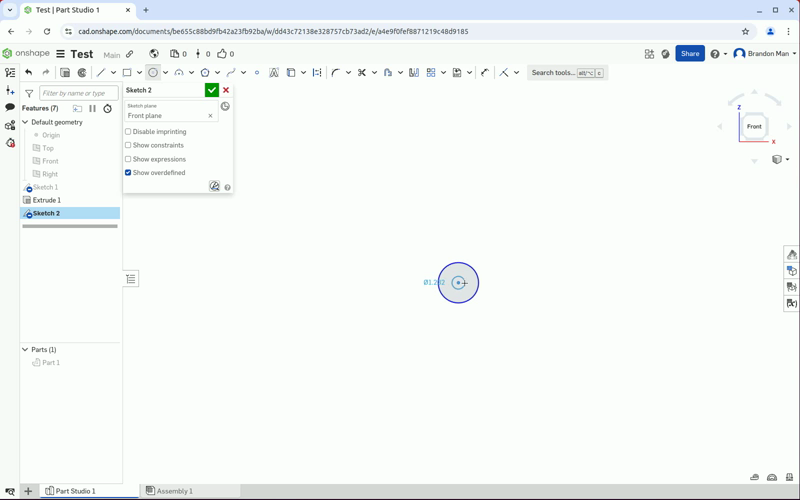
scroll(6)
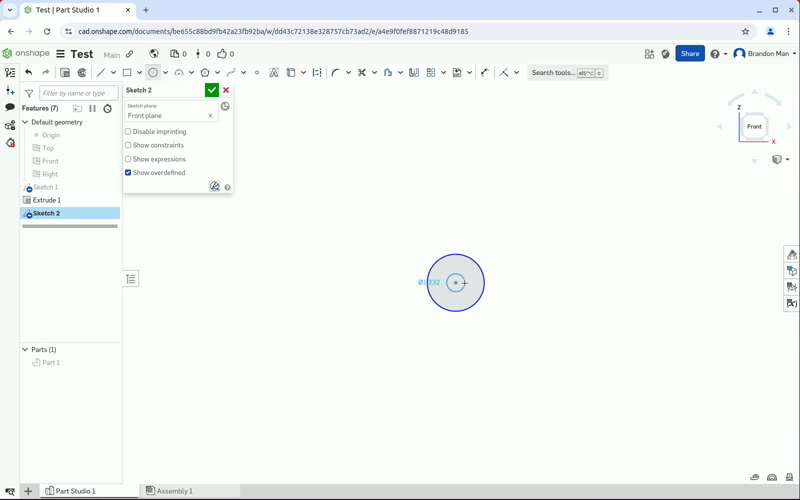
scroll(6)
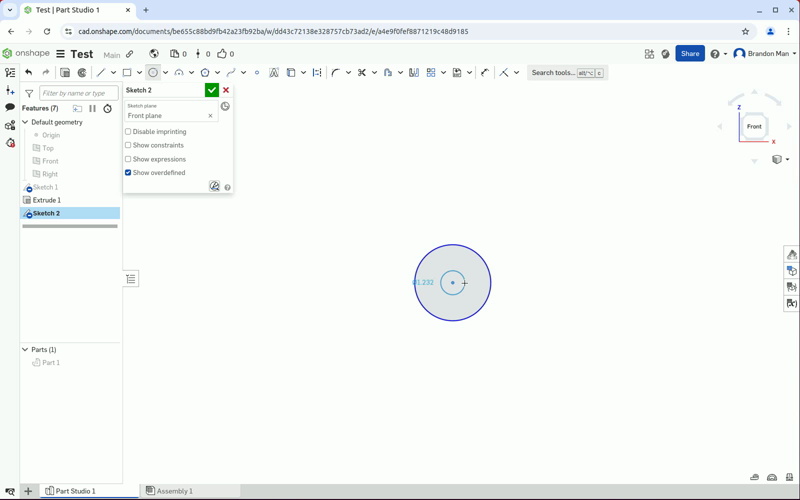
scroll(6)
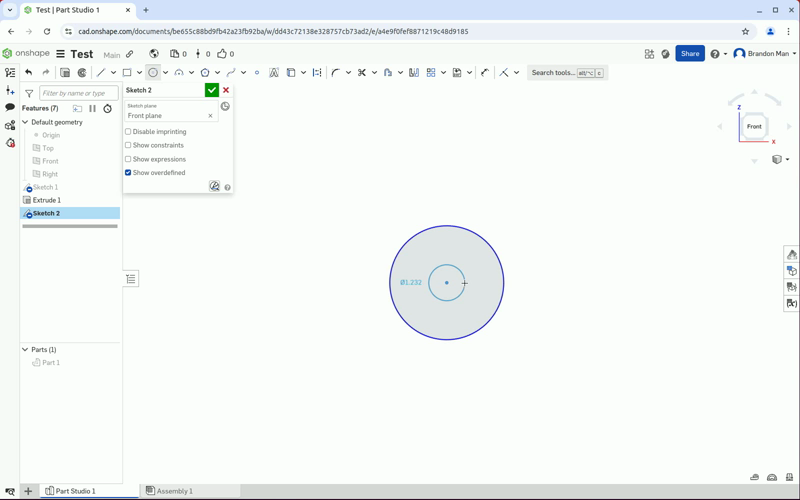
scroll(6)
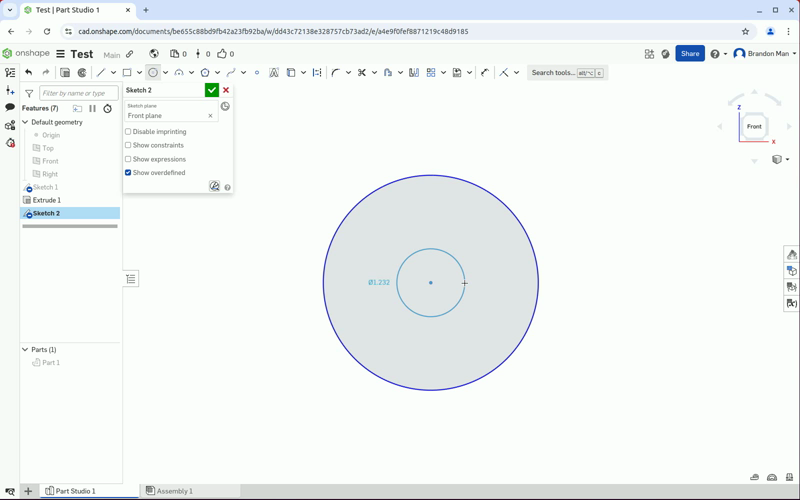
click(464, 282)
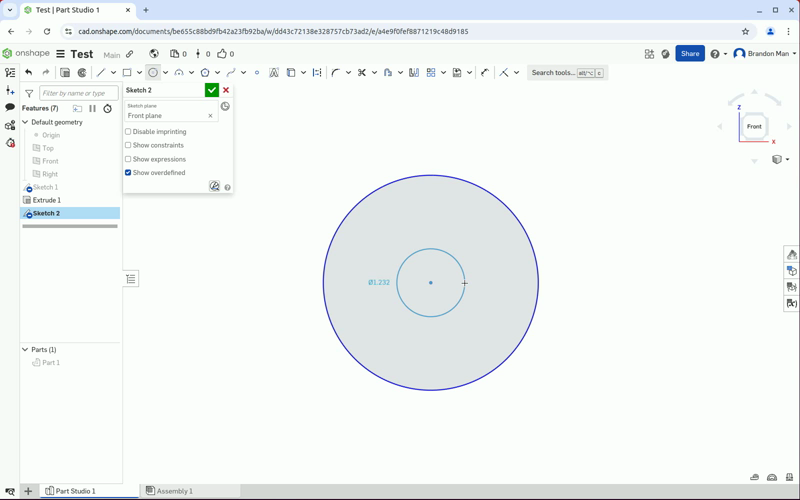
scroll(-6)
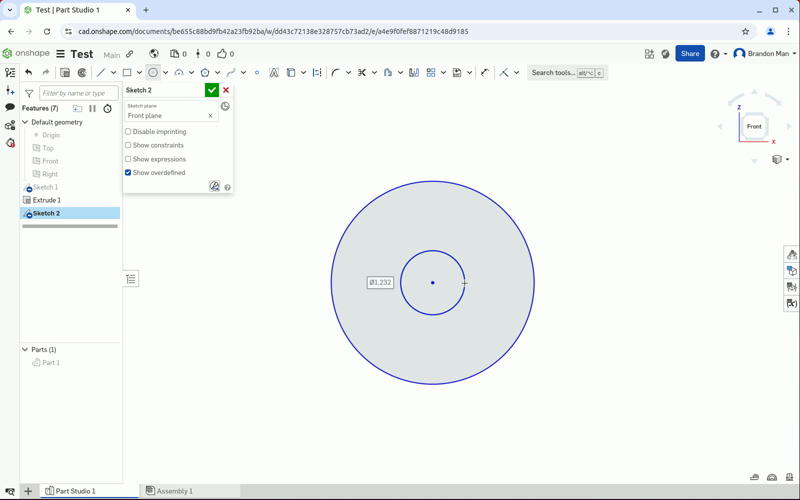
scroll(-6)
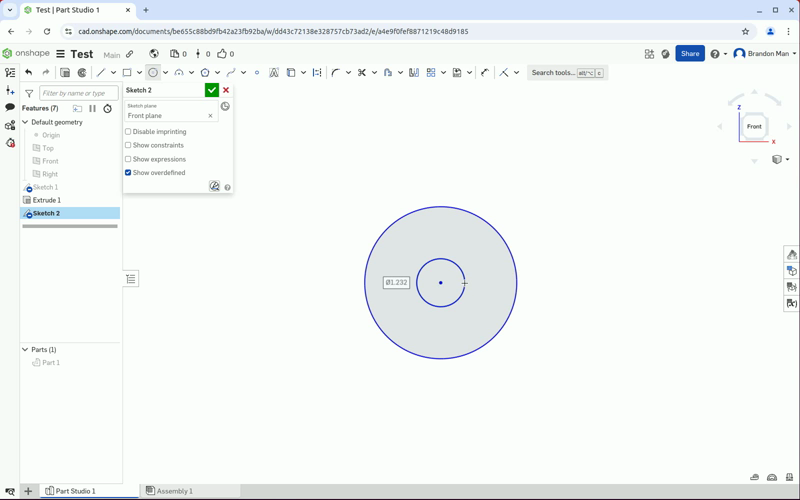
scroll(-6)
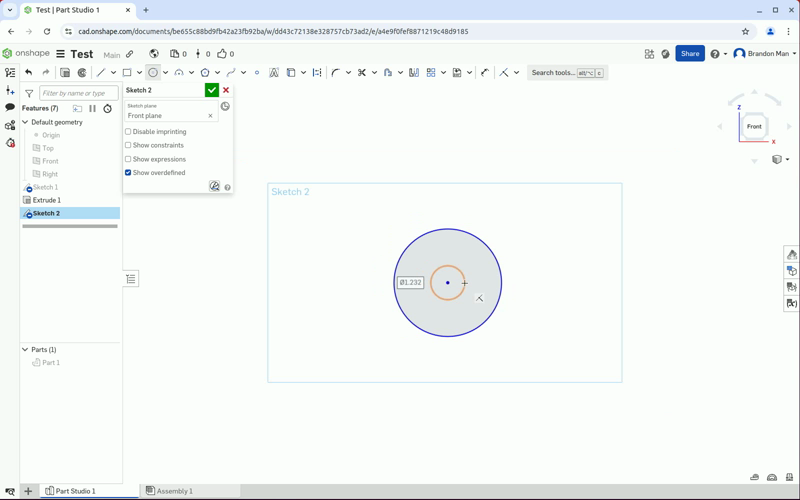
scroll(-6)
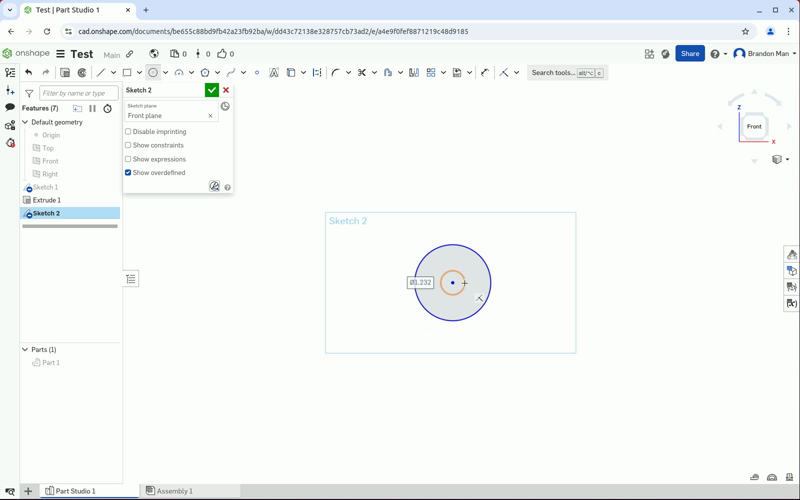
scroll(-6)
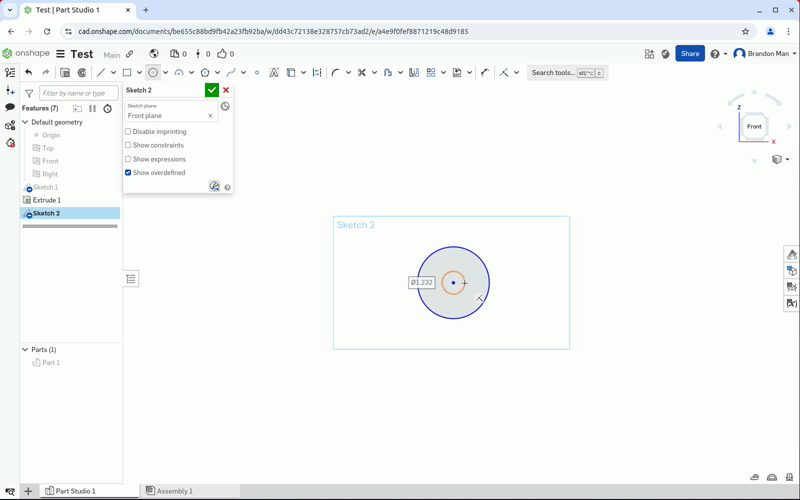
scroll(-6)
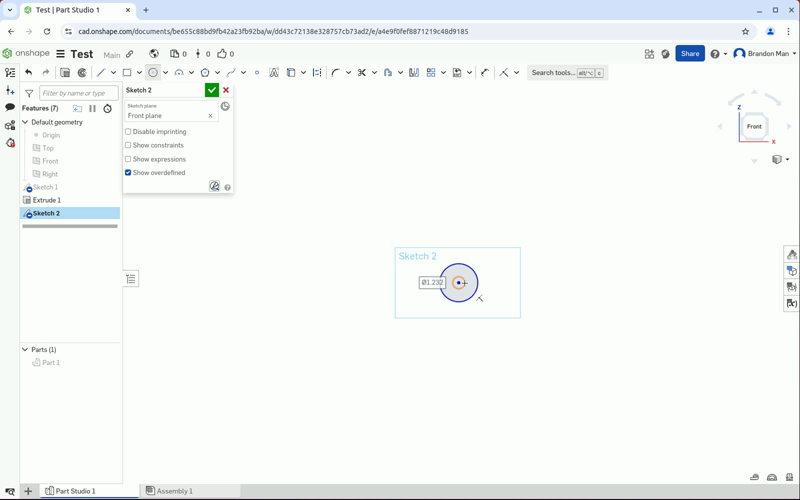
scroll(-6)
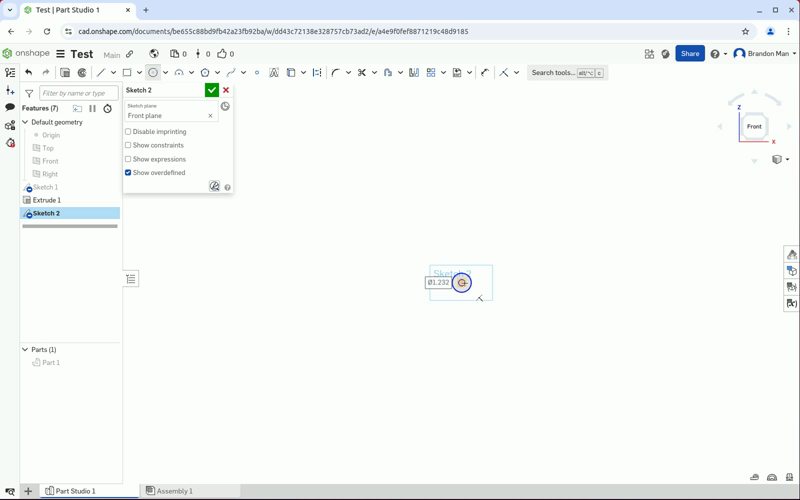
key(esc)
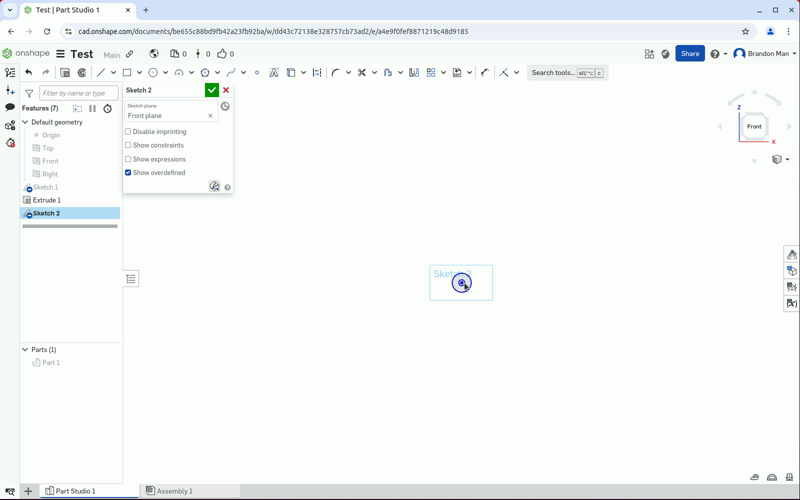
mouse_move(465, 276)
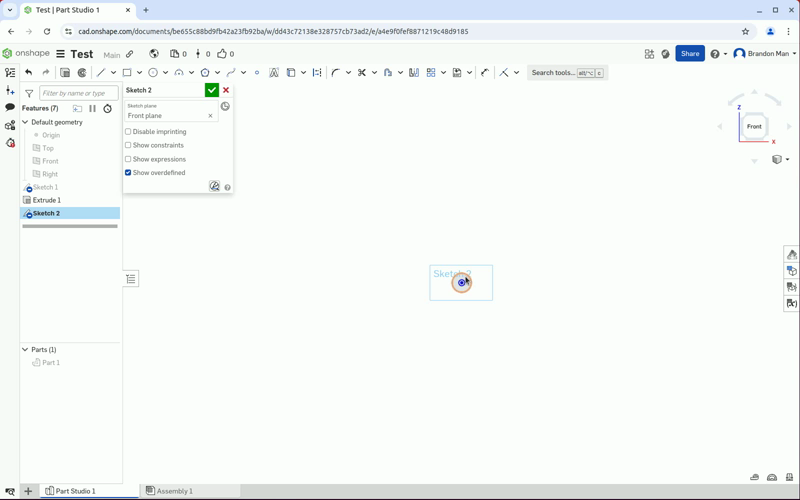
scroll(6)
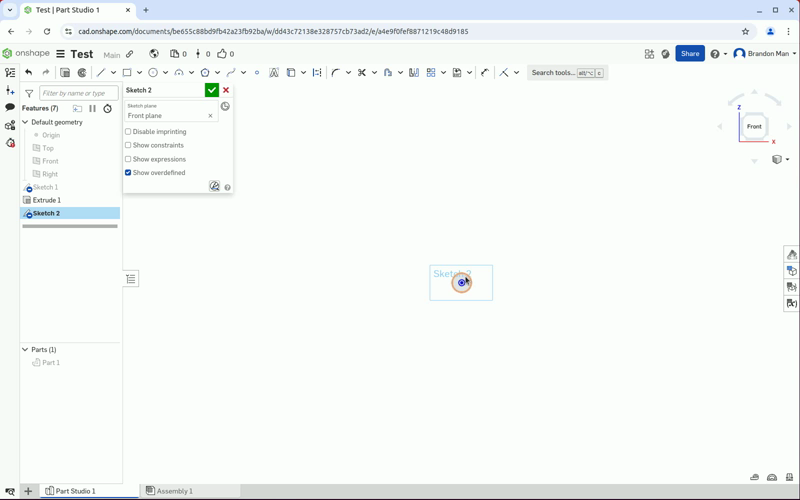
scroll(6)
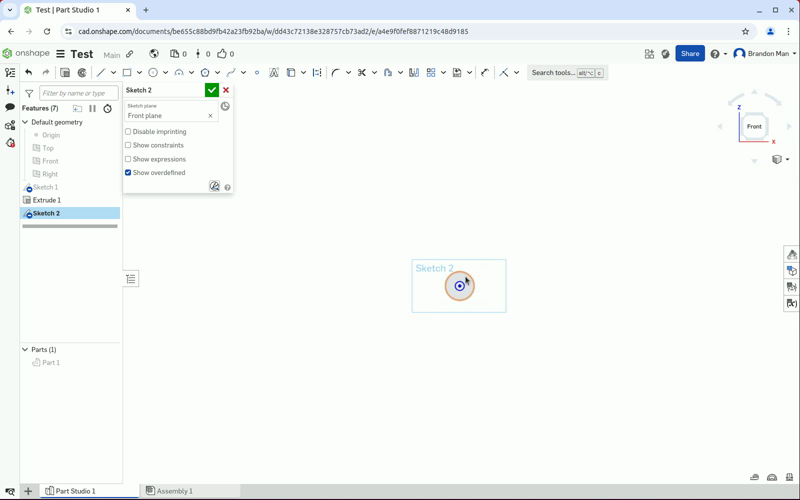
scroll(6)
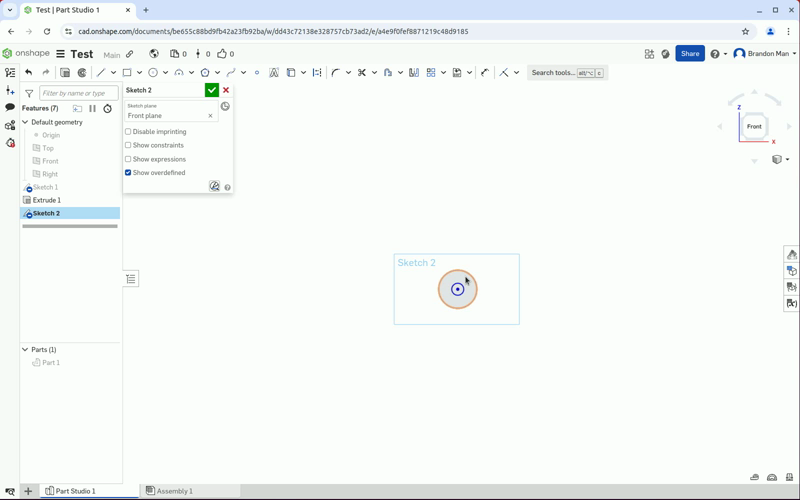
scroll(6)
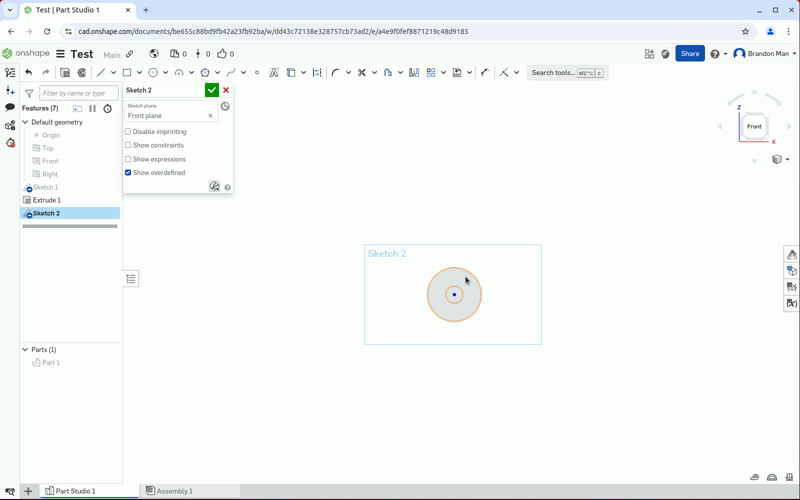
scroll(6)
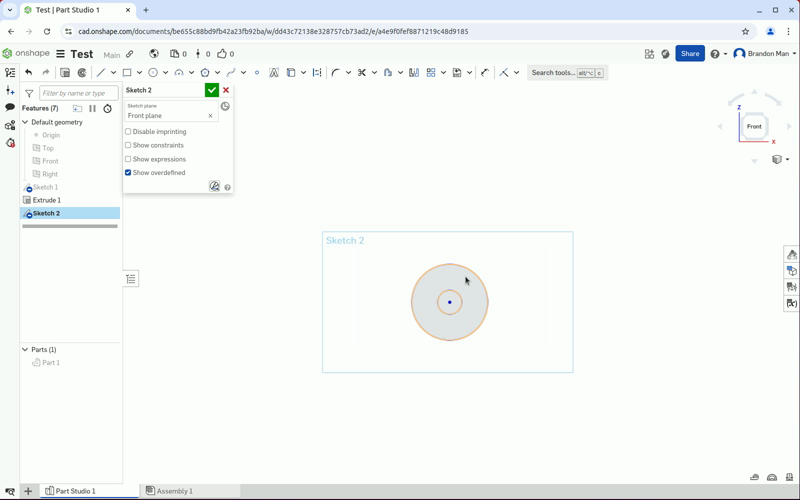
scroll(6)
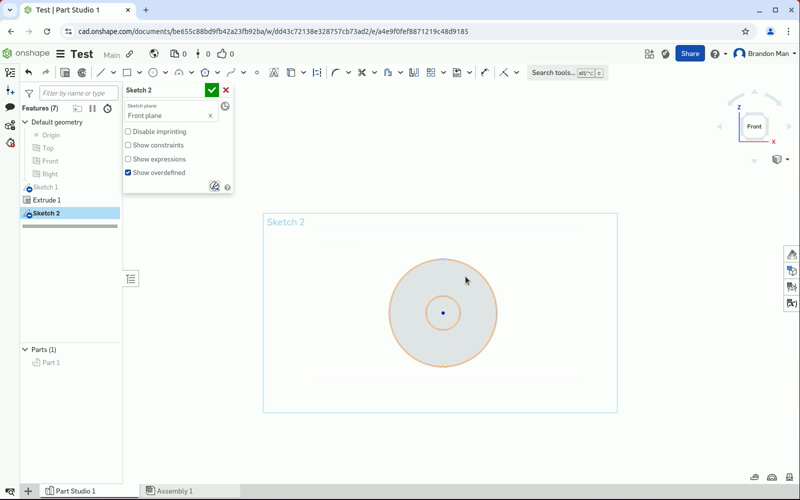
scroll(6)
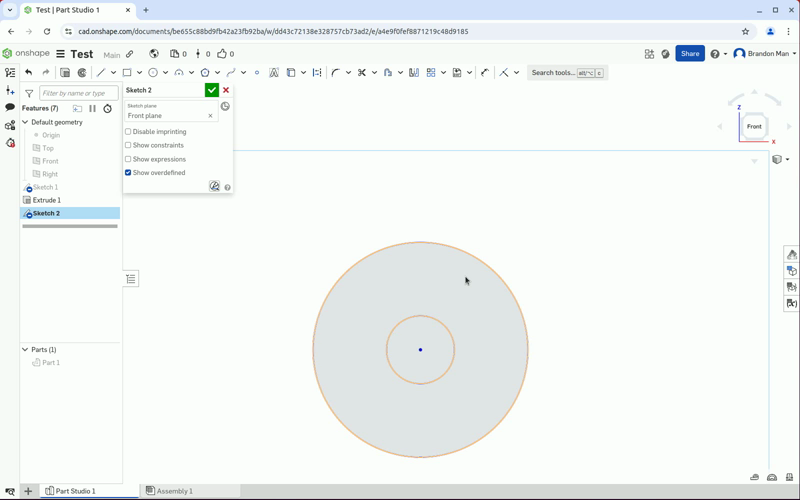
click(465, 276)
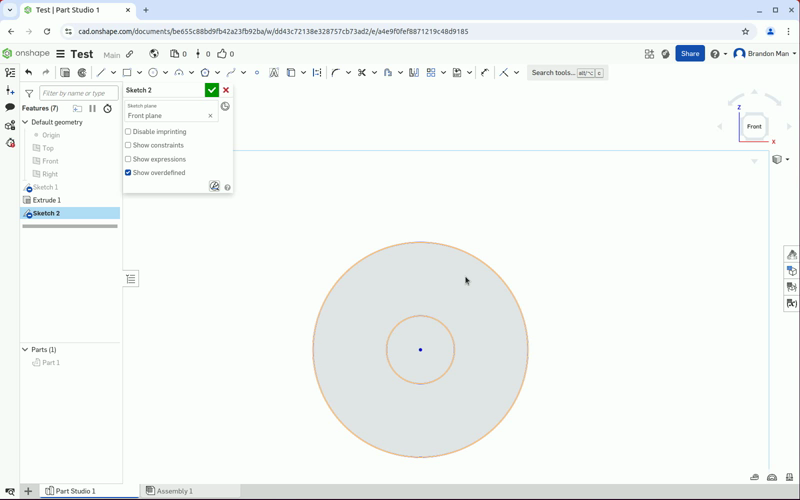
scroll(-6)
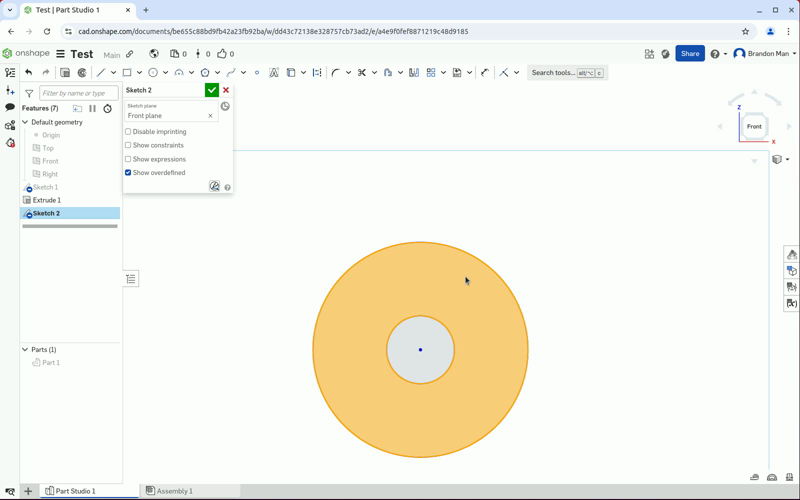
scroll(-6)
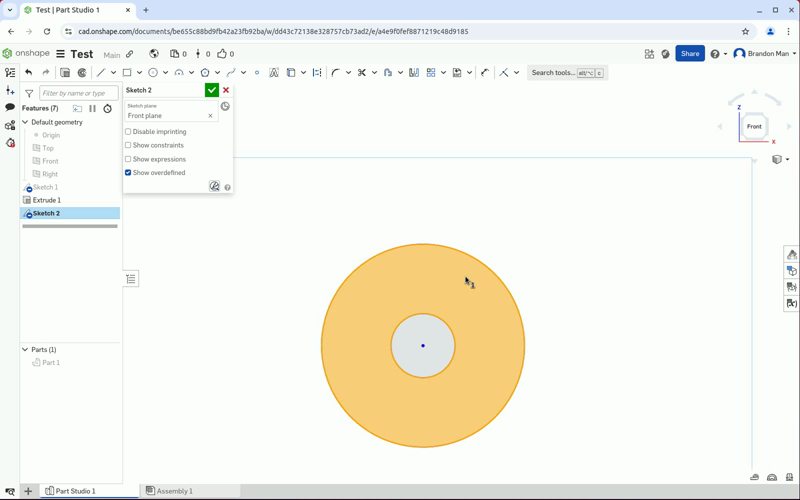
scroll(-6)
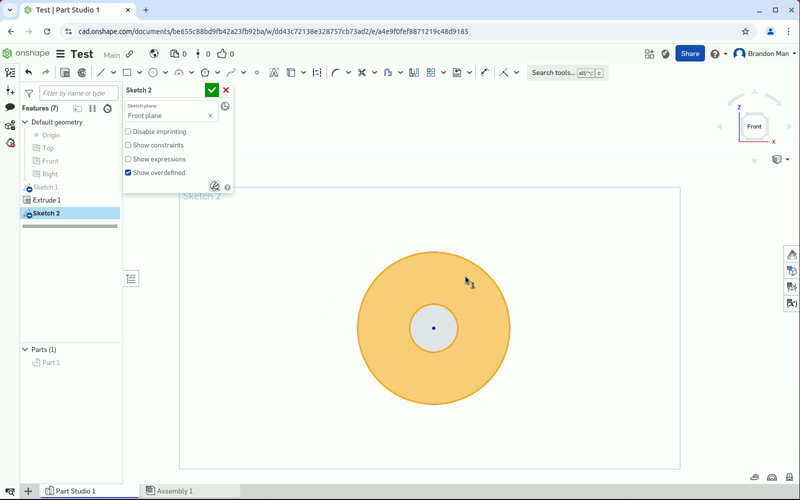
scroll(-6)
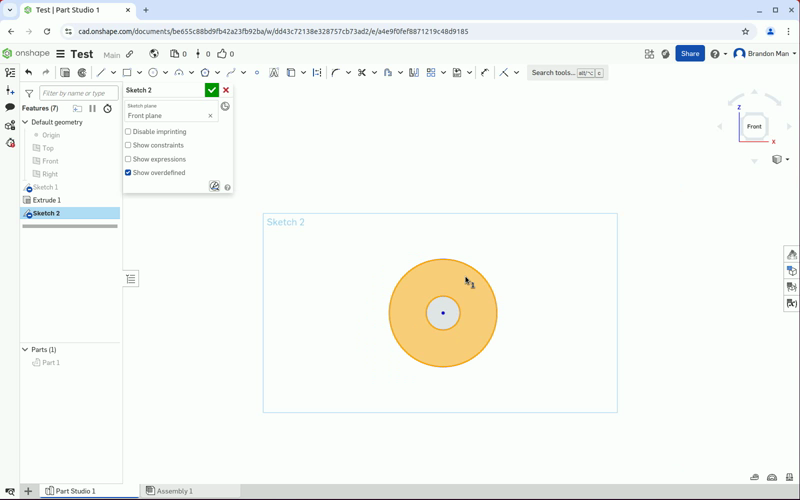
scroll(-6)
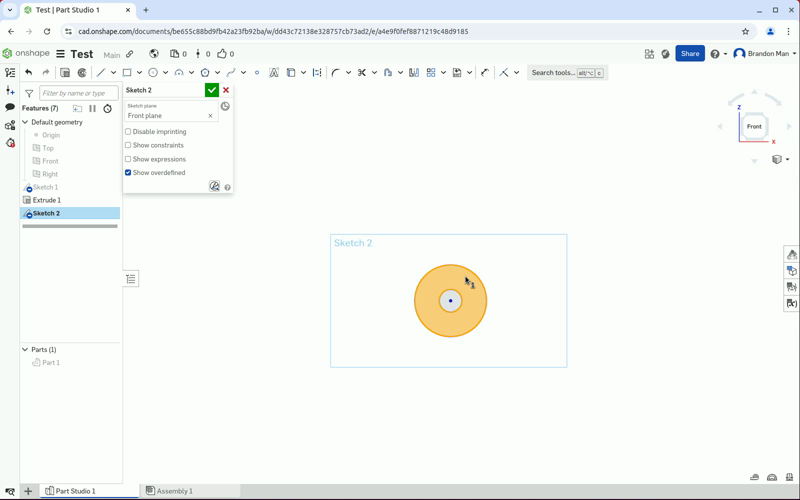
scroll(-6)
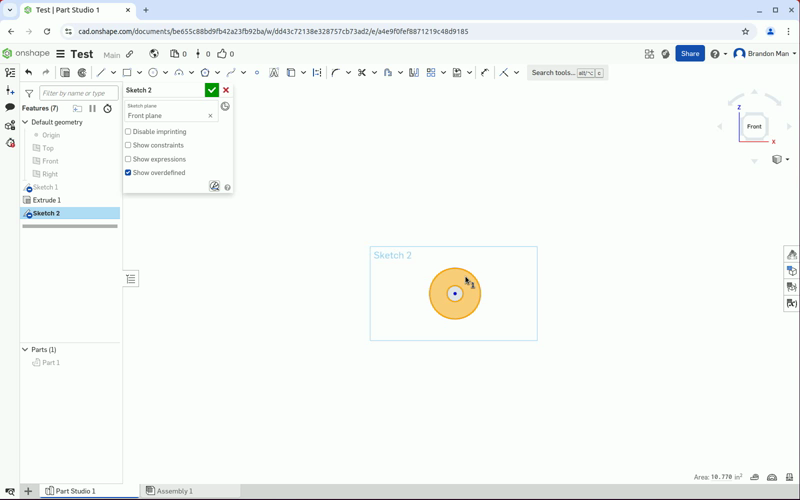
scroll(-6)
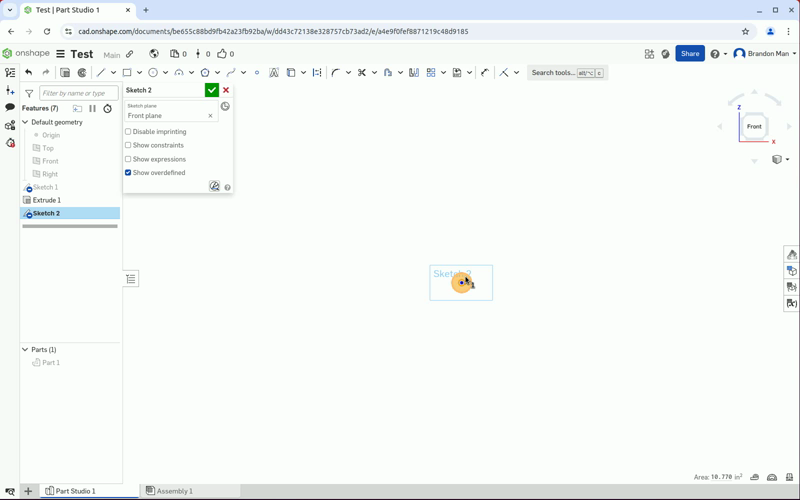
mouse_move(73, 352)
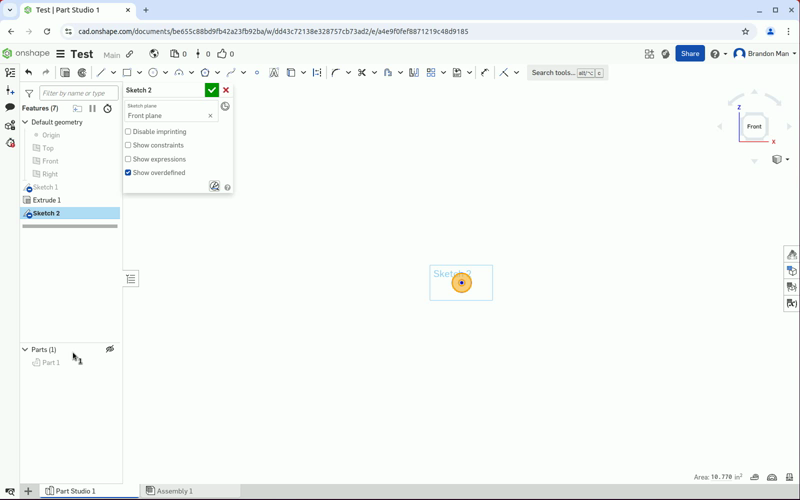
key(shift+y)
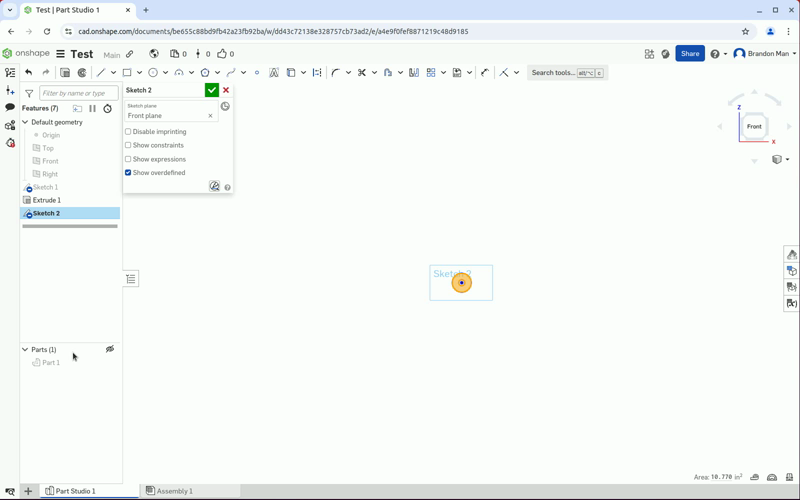
key(shift+e)
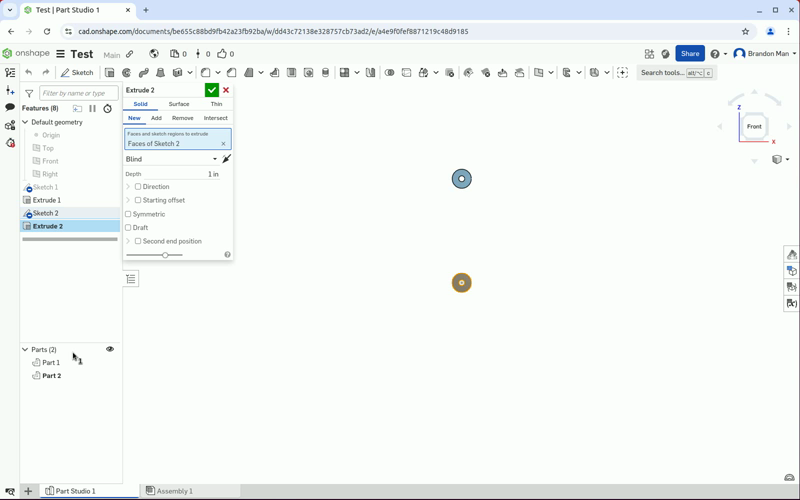
mouse_move(143, 106)
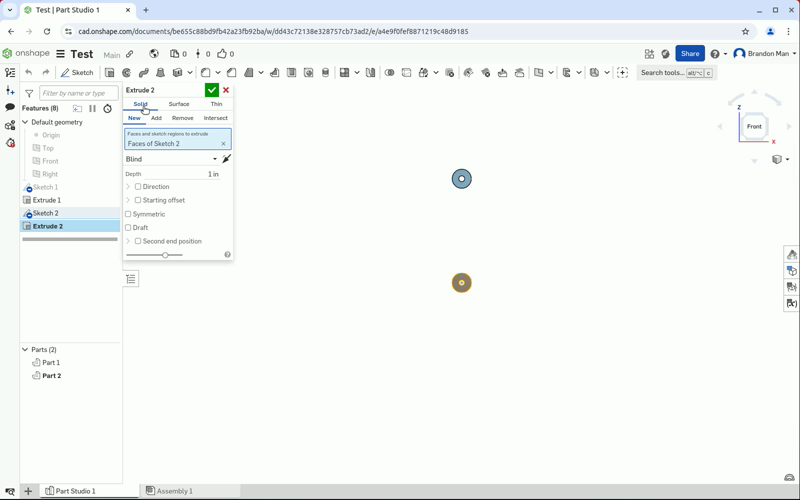
click(143, 106)
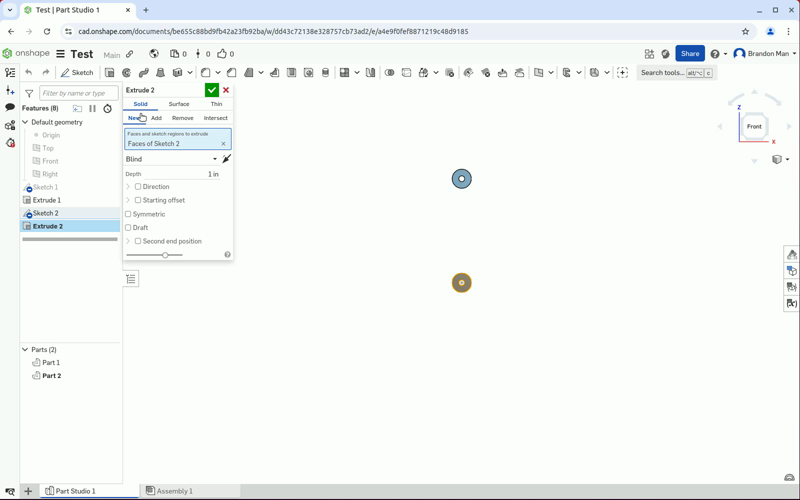
mouse_move(137, 120)
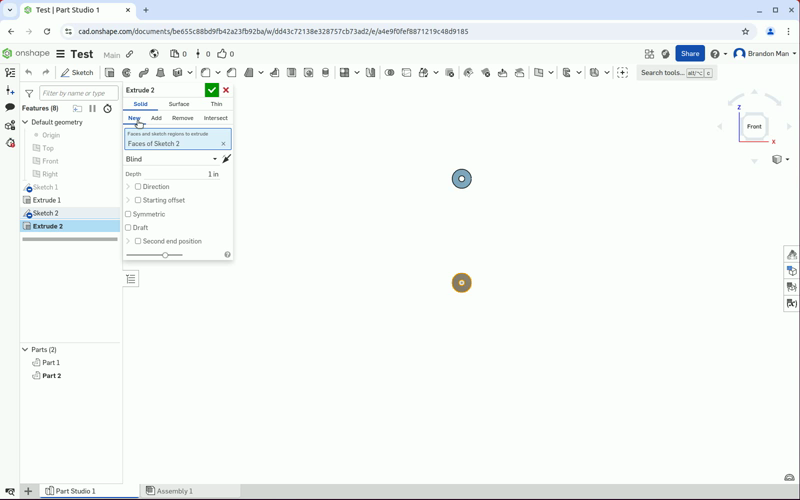
click(137, 120)
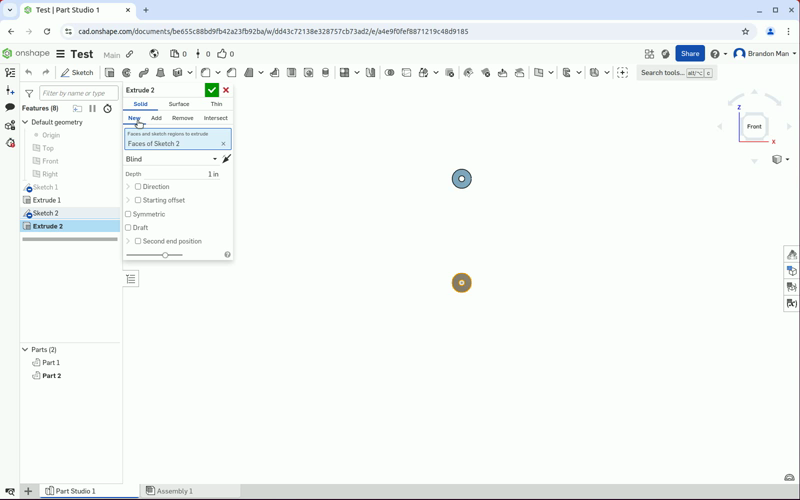
key(tab, 4)
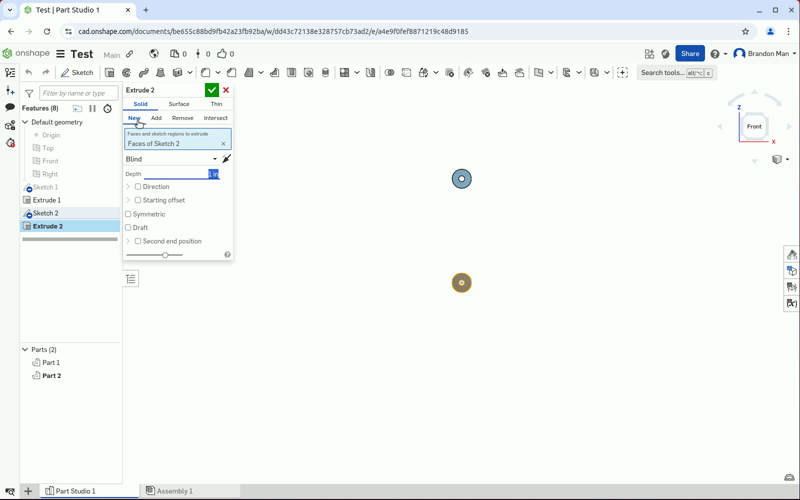
text(0.481)
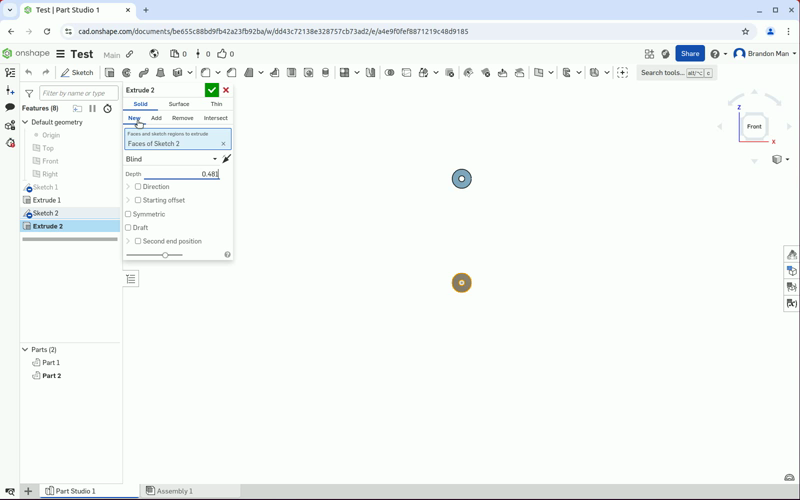
key(enter)
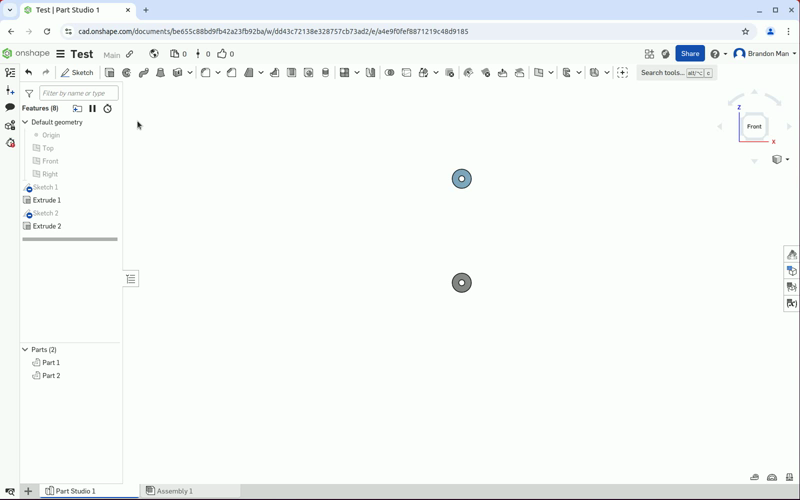
key(shift+h)
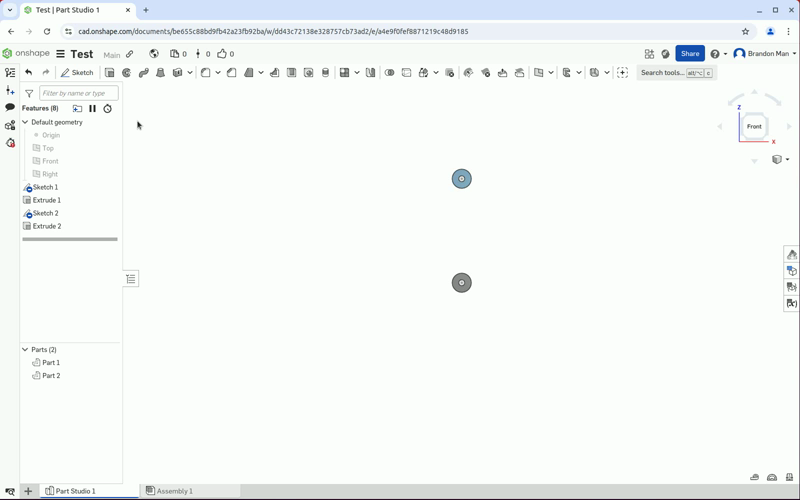
key(shift+h)
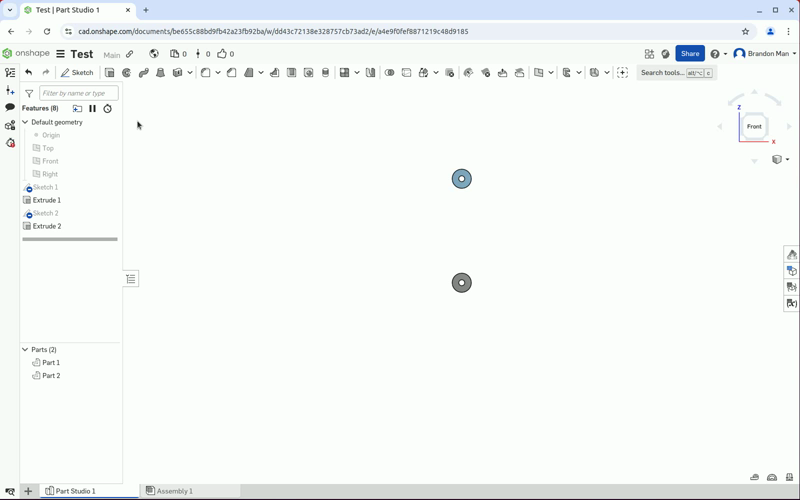
mouse_move(73, 189)
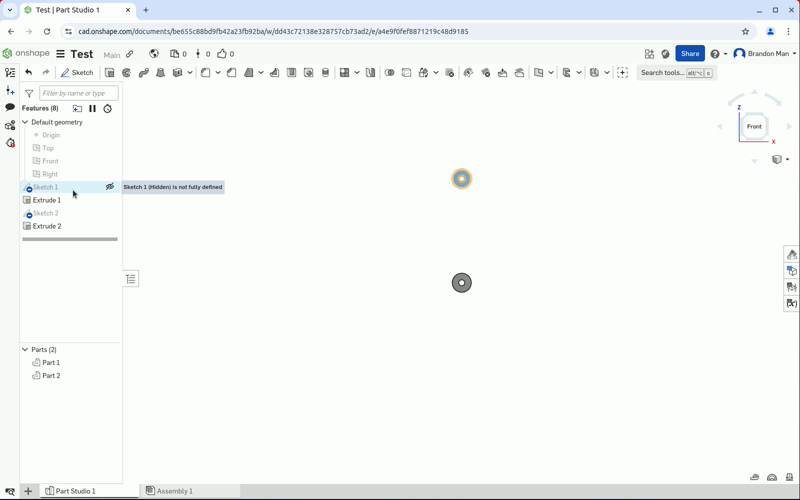
click(73, 189)
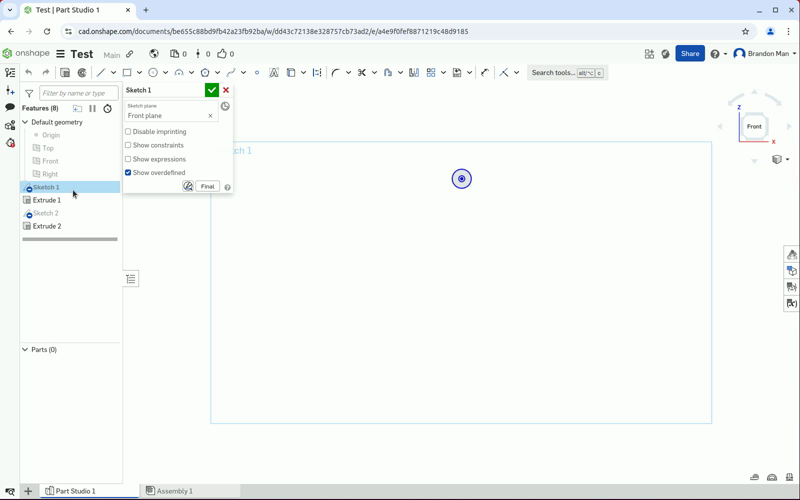
mouse_move(229, 92)
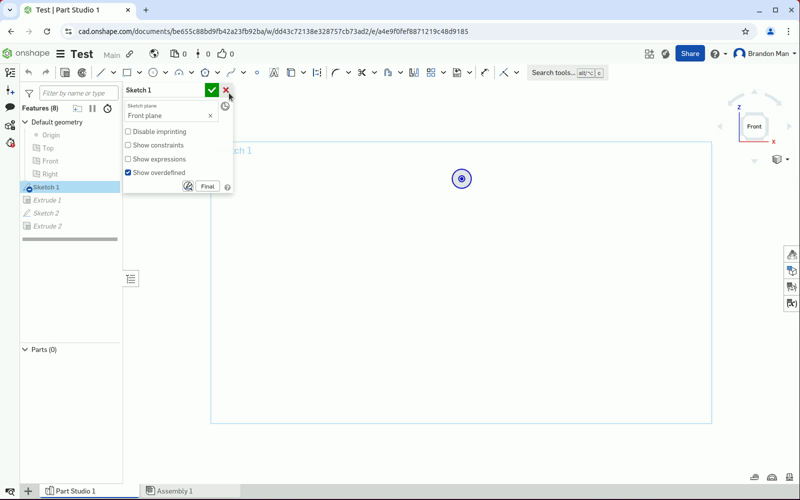
click(229, 92)
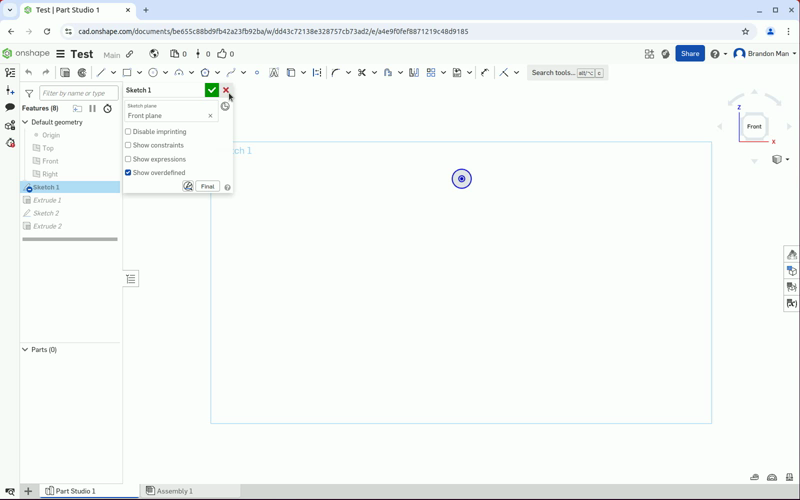
key(shift+s)
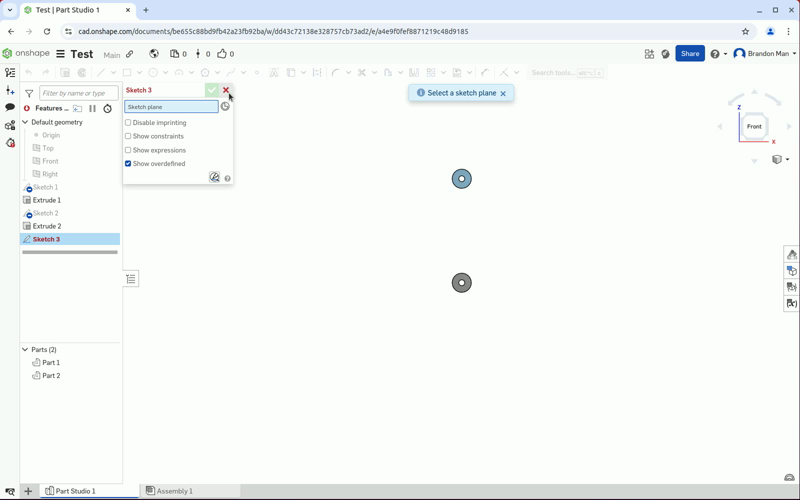
mouse_move(73, 163)
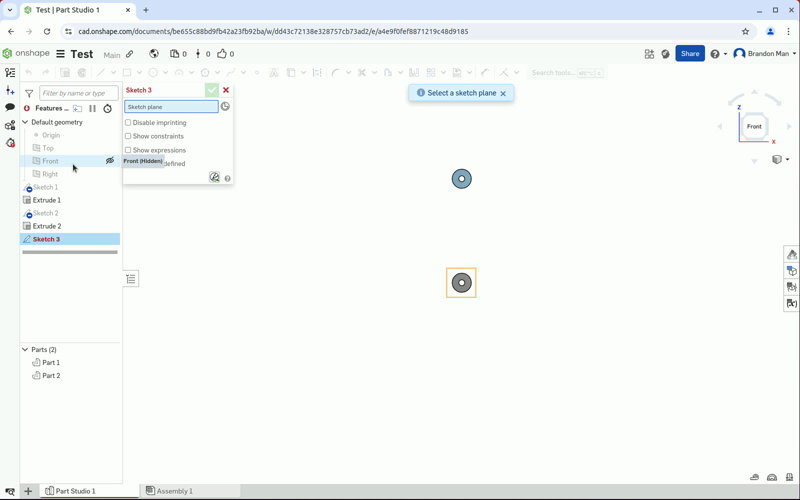
click(73, 163)
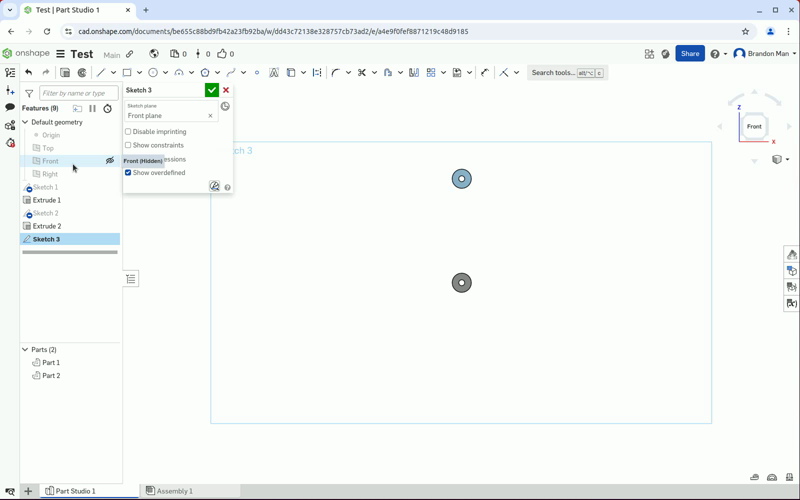
mouse_move(73, 352)
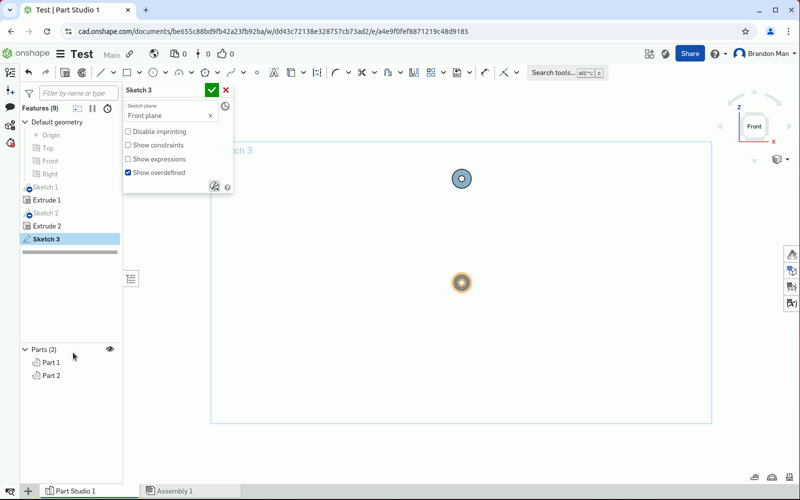
key(y)
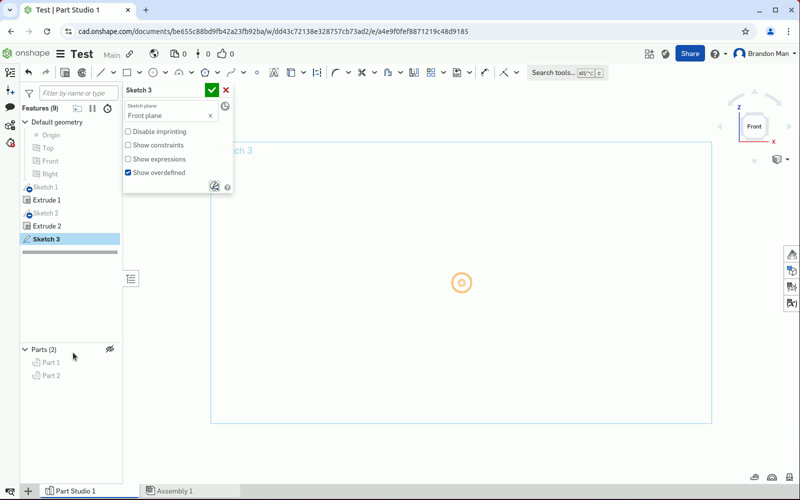
key(c)
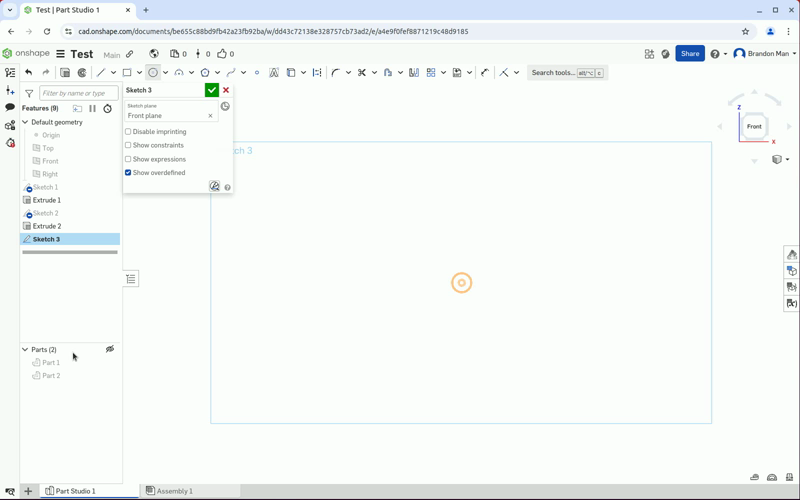
key_down(shift)
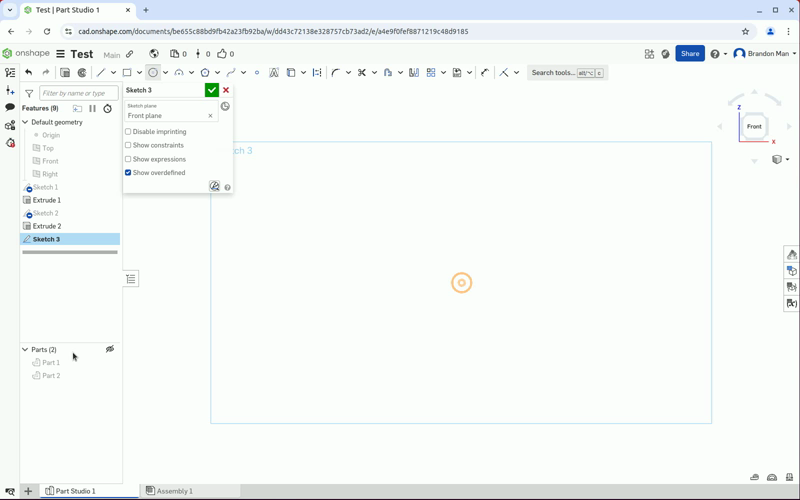
mouse_move(501, 282)
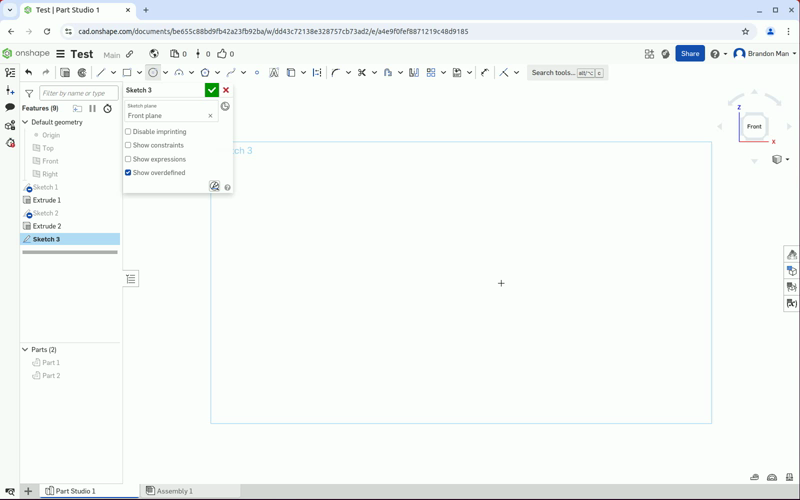
click(501, 282)
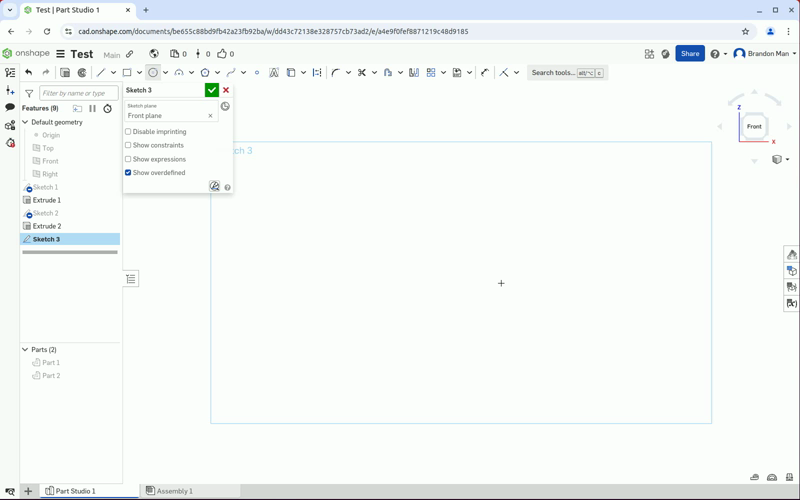
key_up(shift)
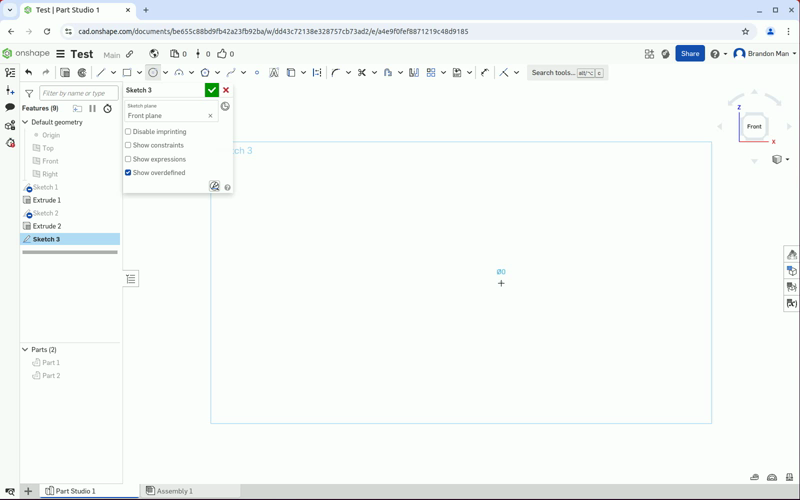
mouse_move(508, 282)
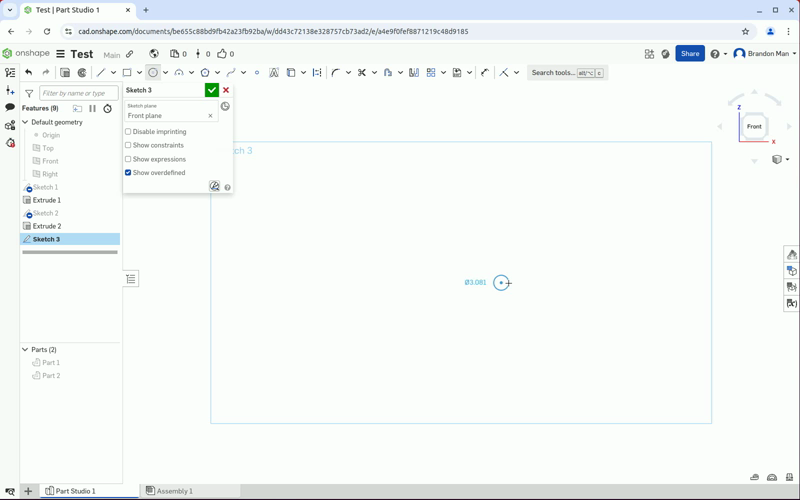
click(508, 282)
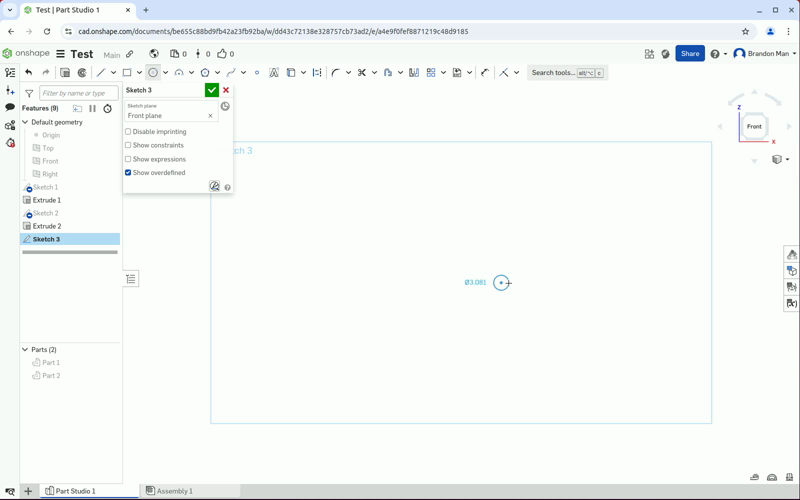
key(esc)
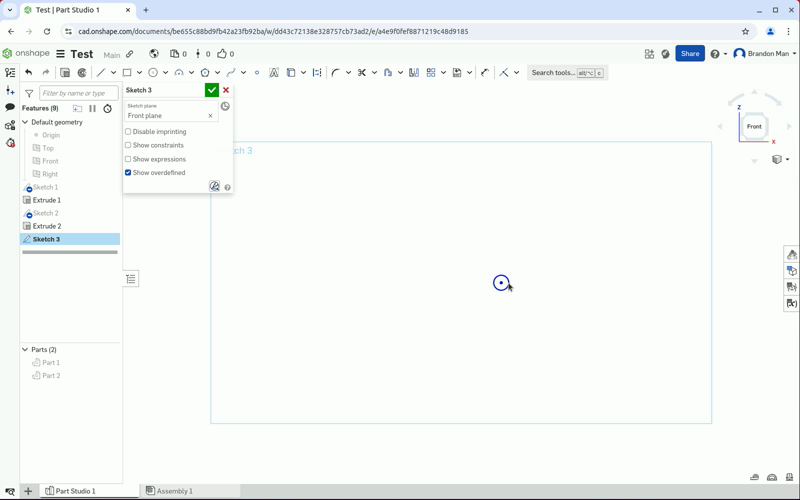
key(c)
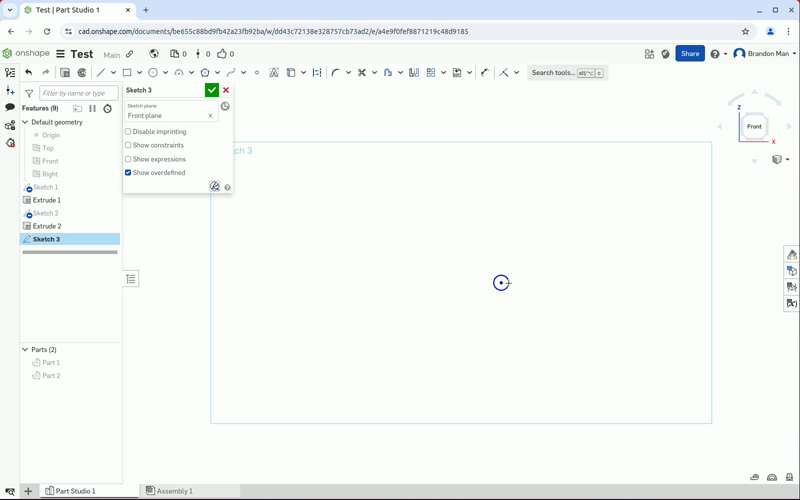
key_down(shift)
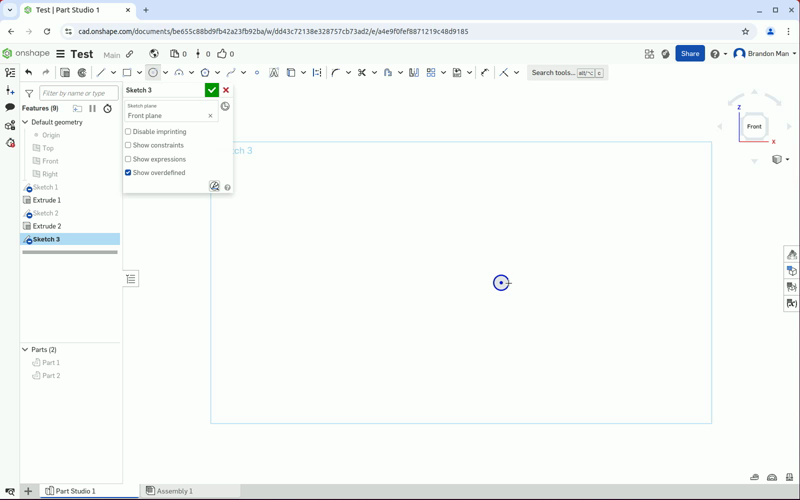
mouse_move(501, 282)
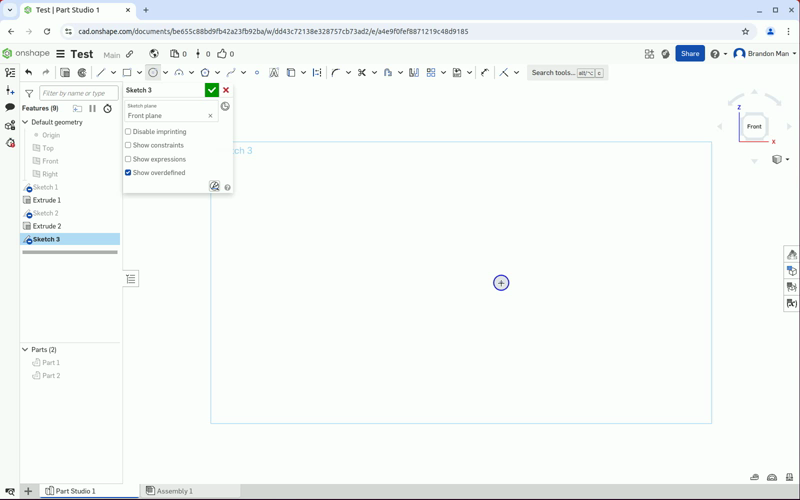
click(501, 282)
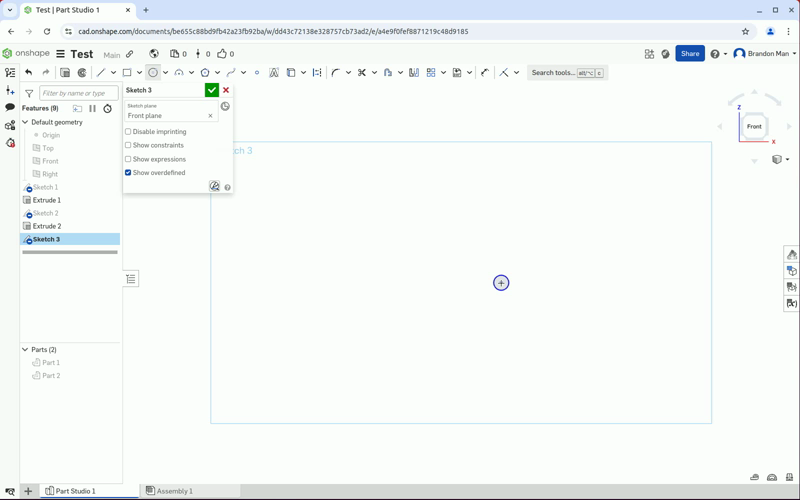
key_up(shift)
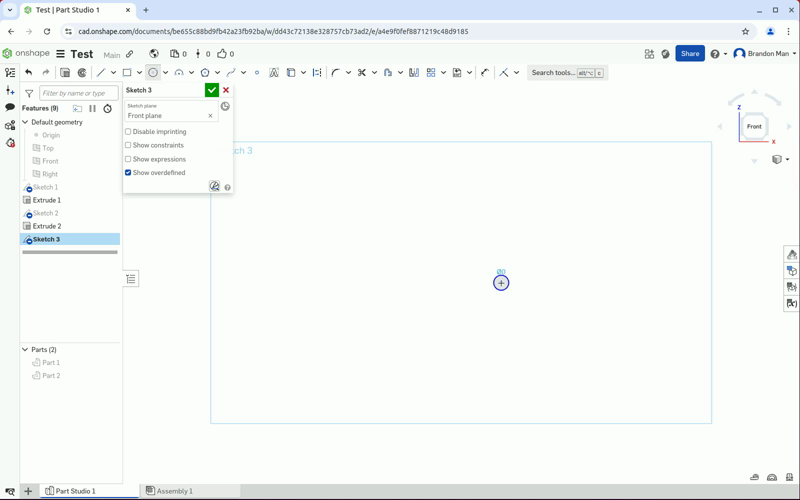
mouse_move(504, 282)
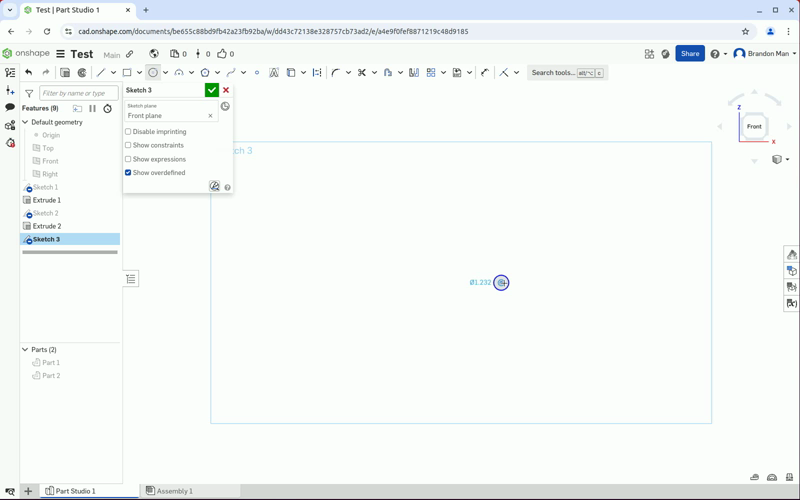
scroll(6)
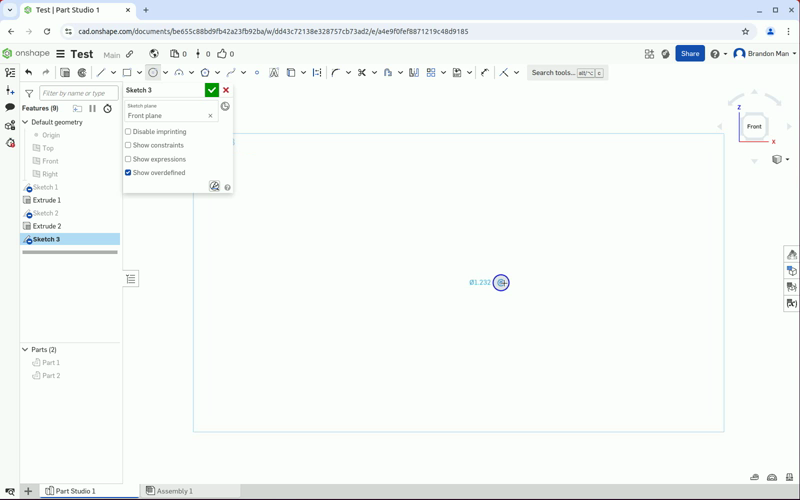
scroll(6)
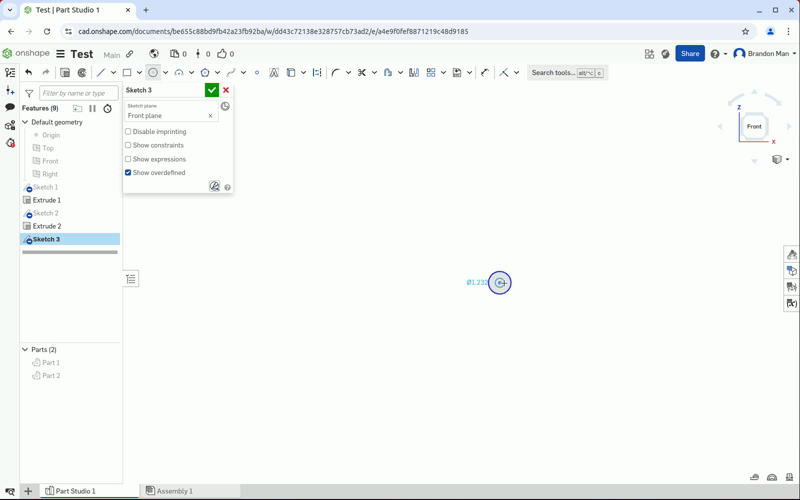
scroll(6)
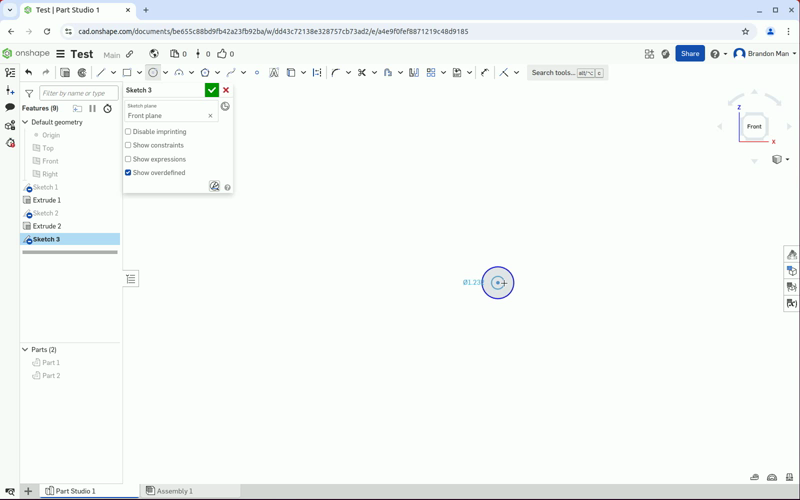
scroll(6)
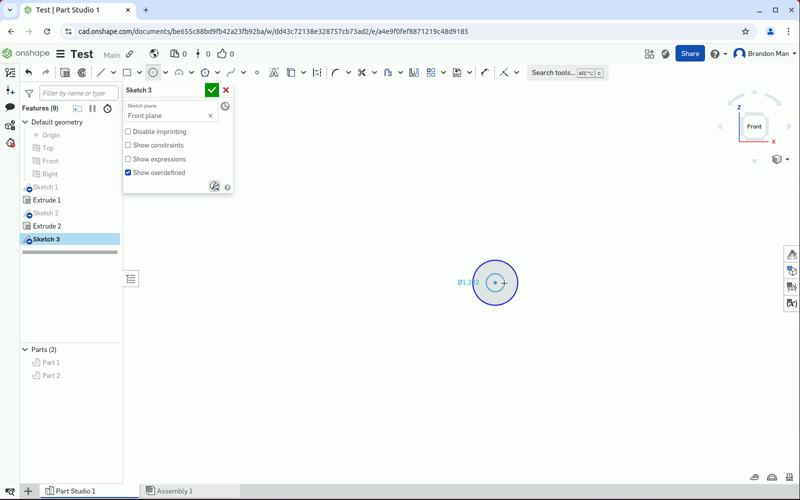
scroll(6)
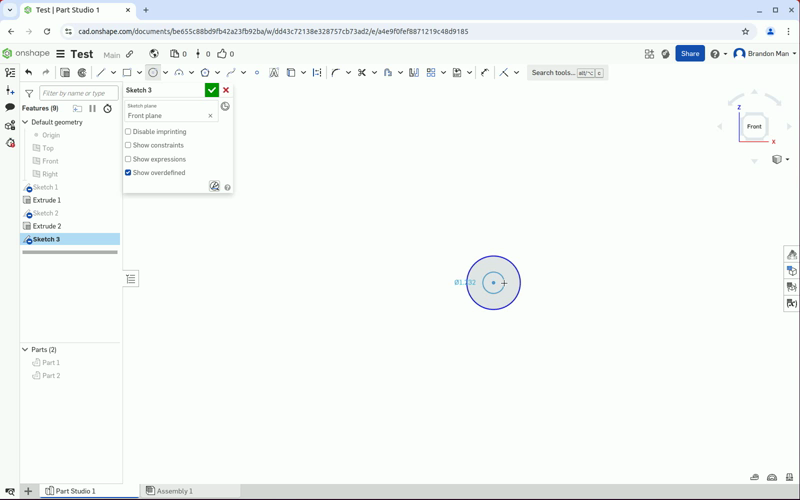
scroll(6)
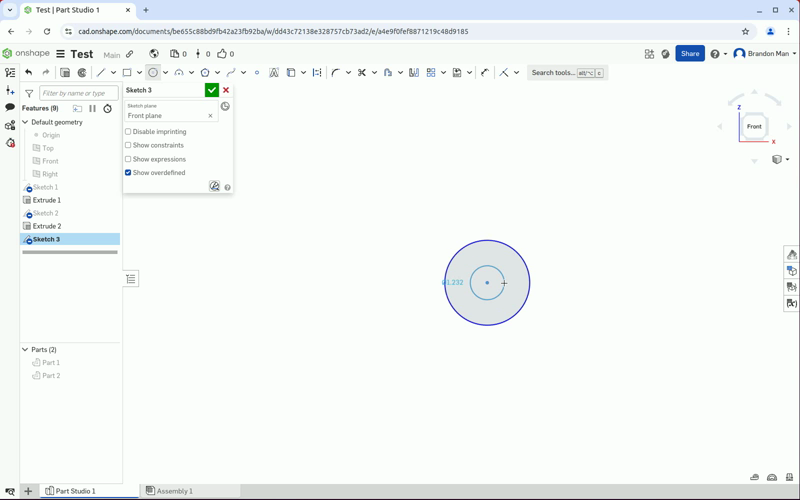
scroll(6)
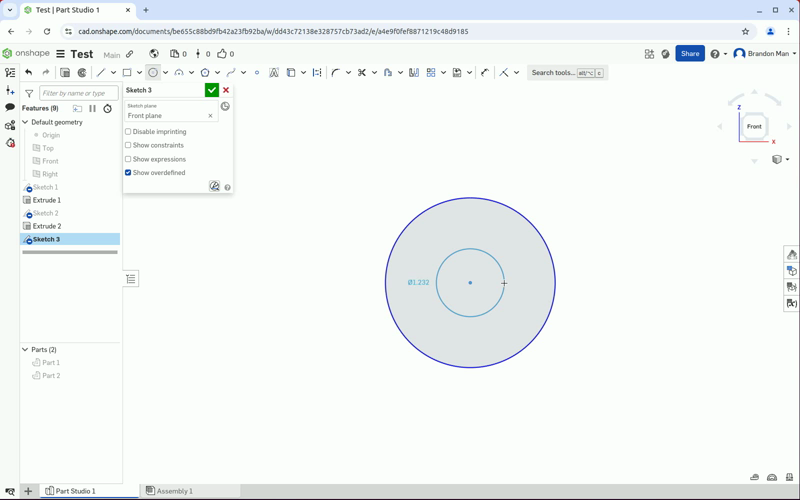
click(504, 282)
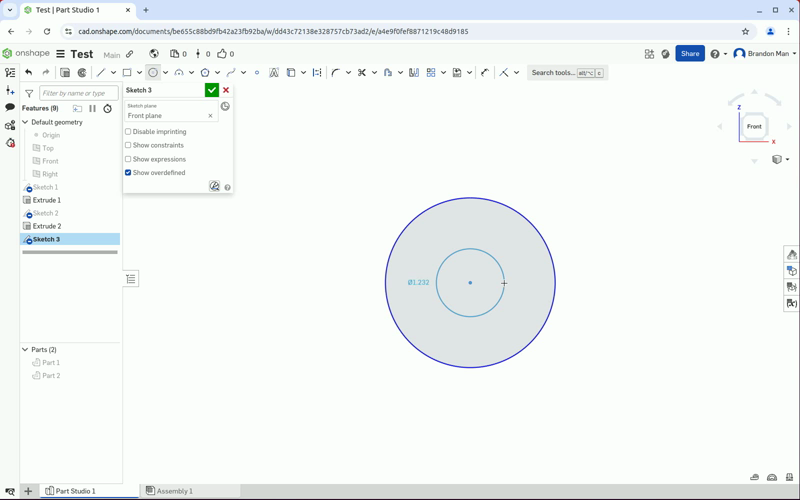
scroll(-6)
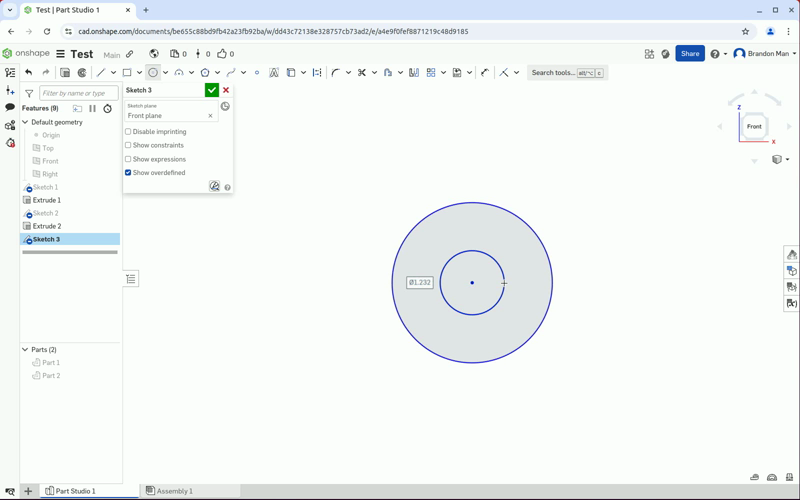
scroll(-6)
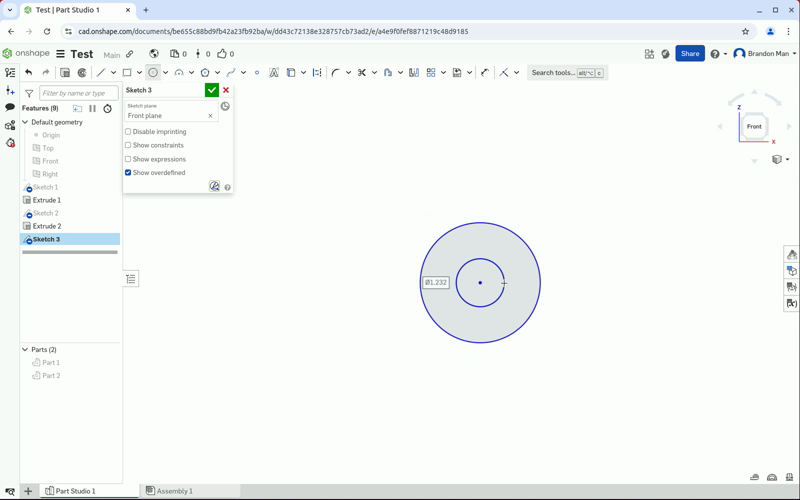
scroll(-6)
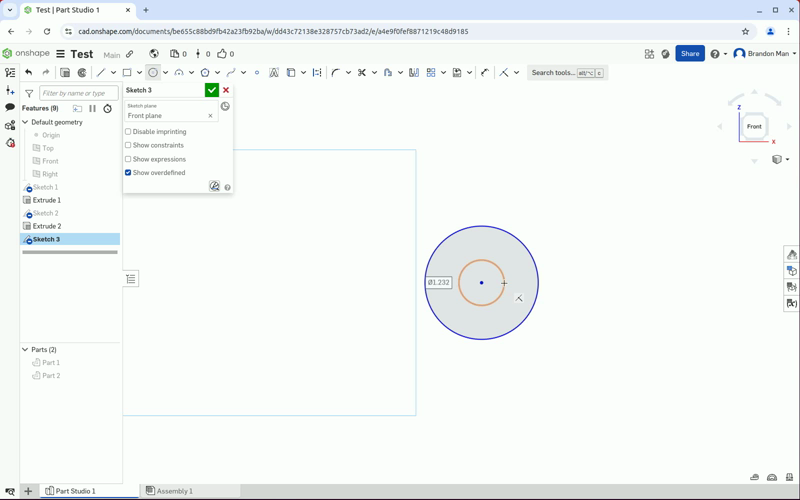
scroll(-6)
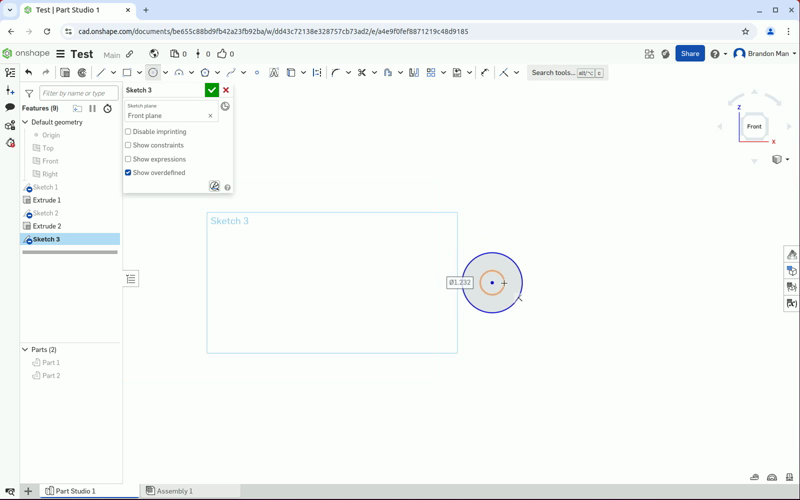
scroll(-6)
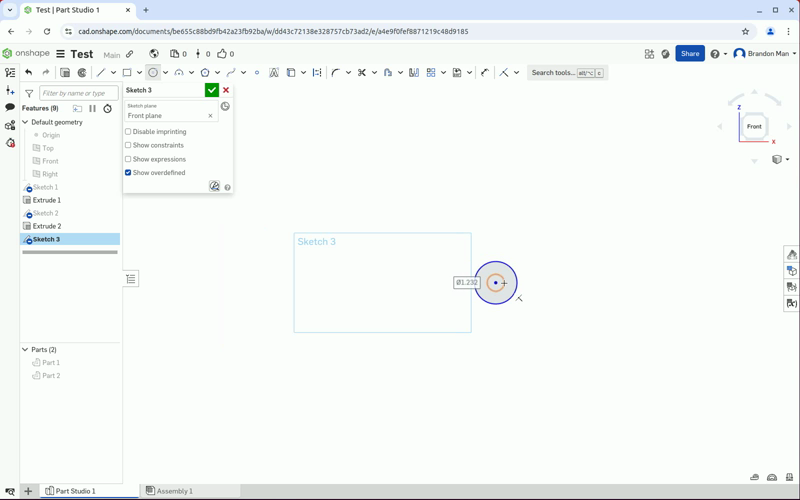
scroll(-6)
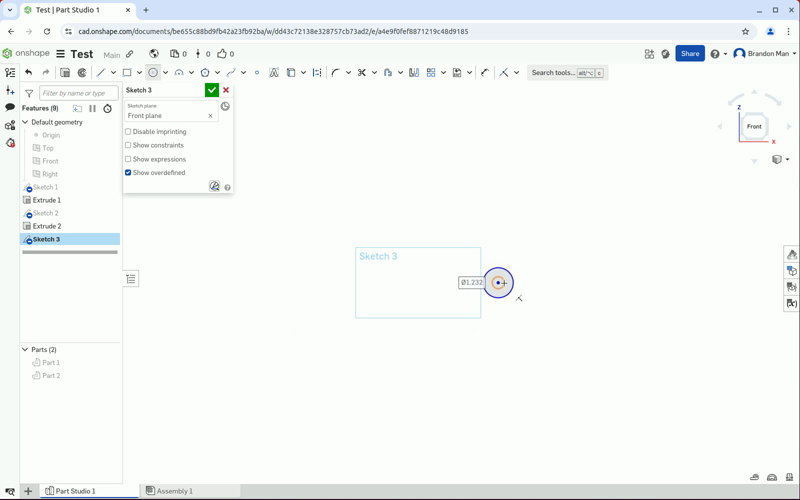
scroll(-6)
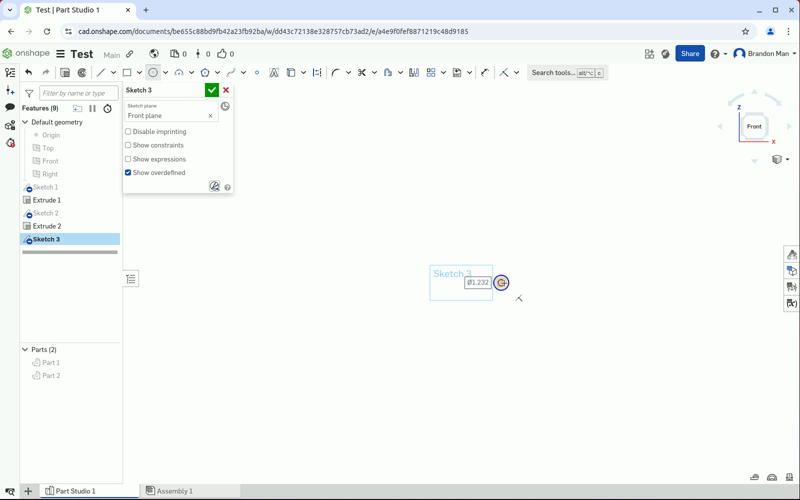
key(esc)
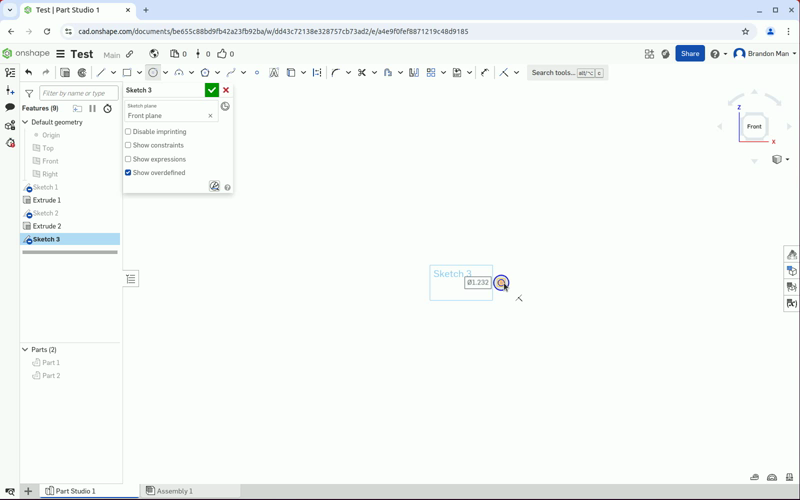
mouse_move(503, 278)
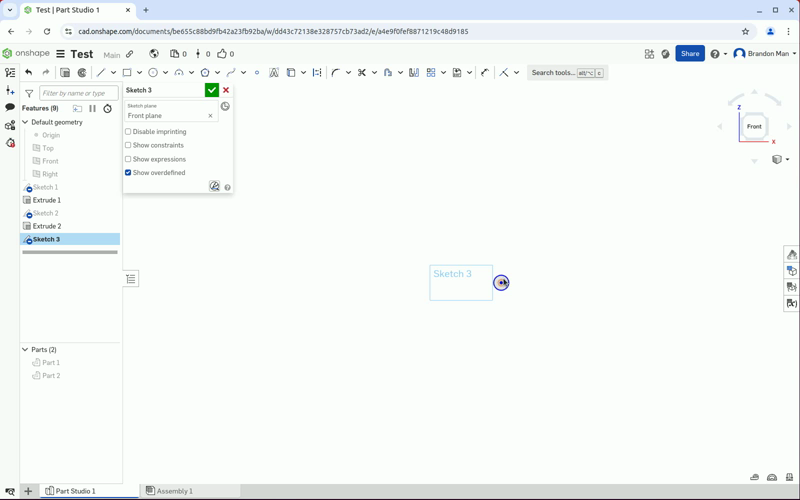
scroll(6)
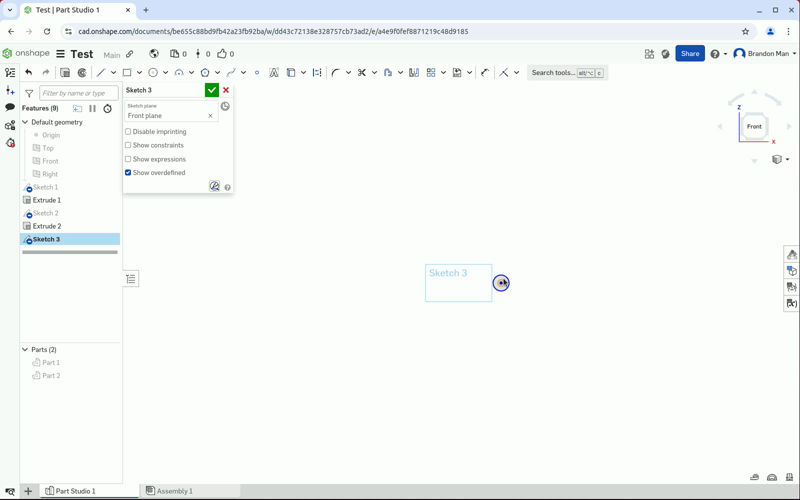
scroll(6)
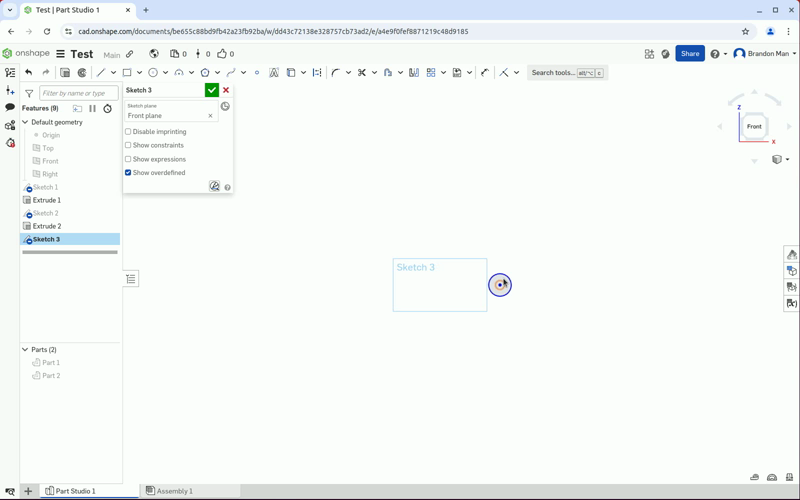
scroll(6)
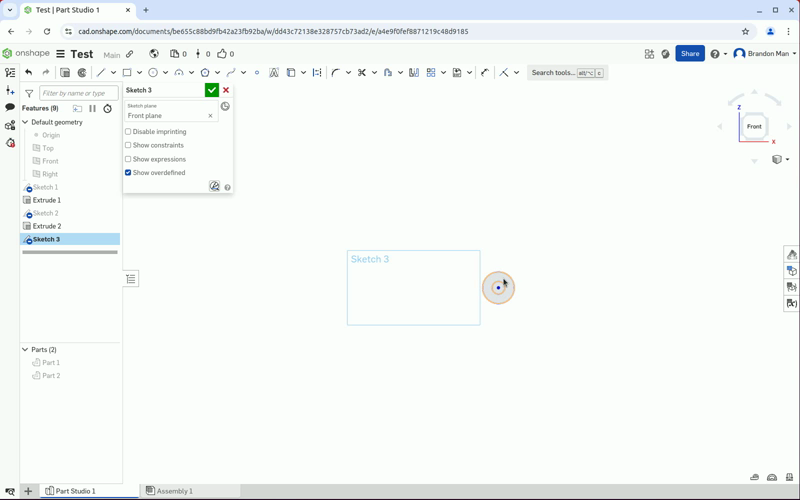
scroll(6)
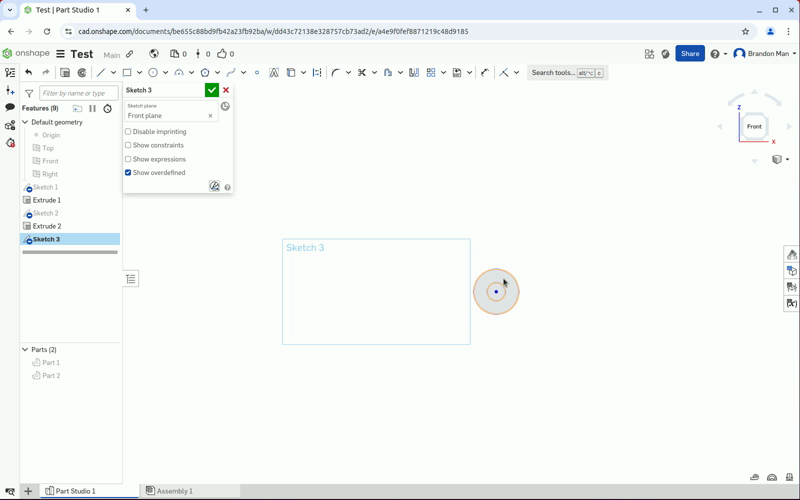
scroll(6)
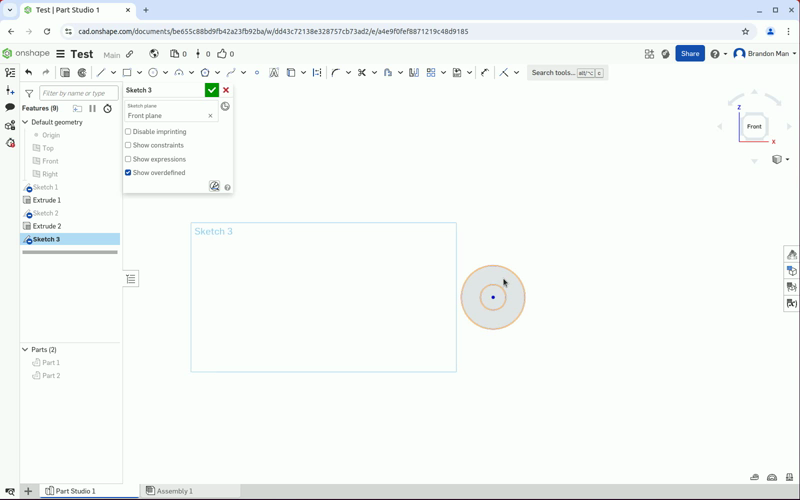
scroll(6)
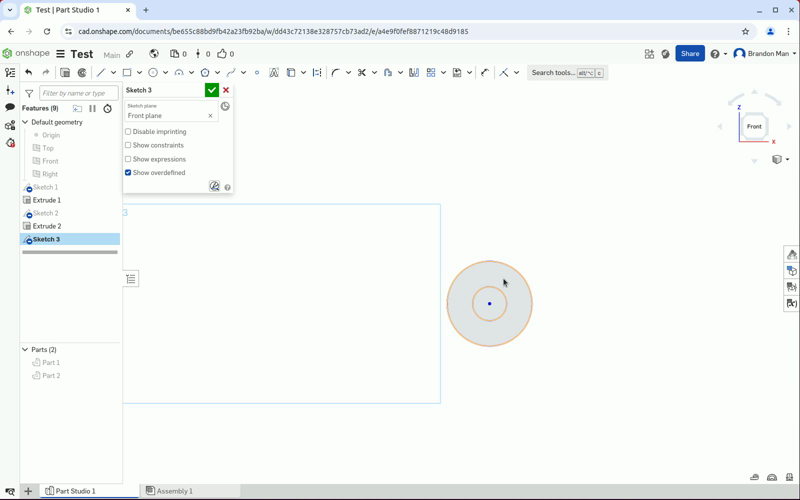
scroll(6)
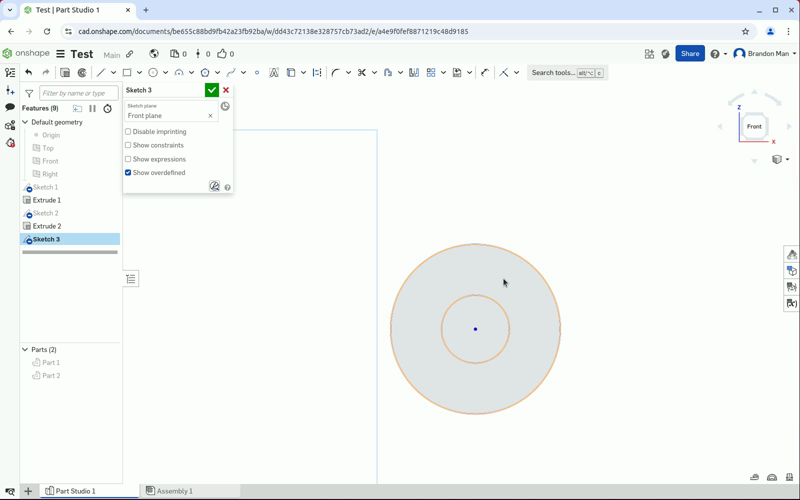
click(503, 278)
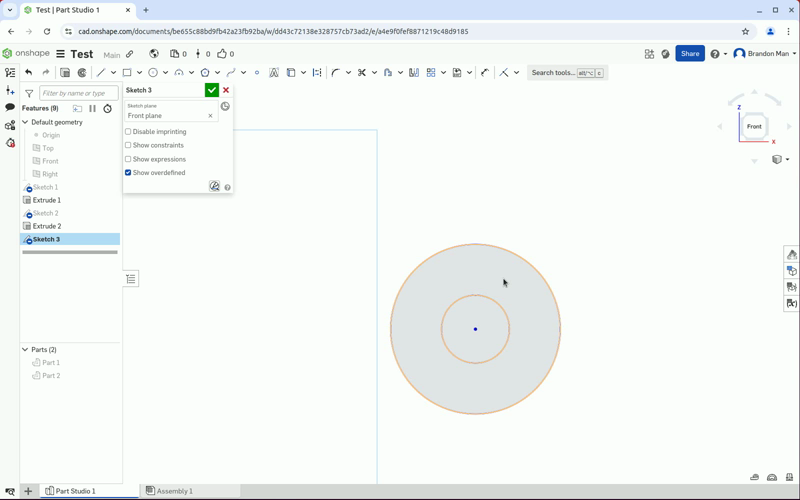
scroll(-6)
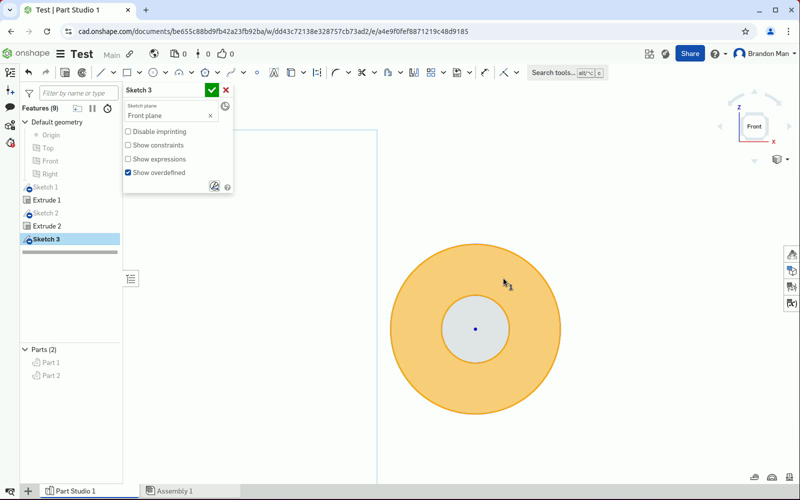
scroll(-6)
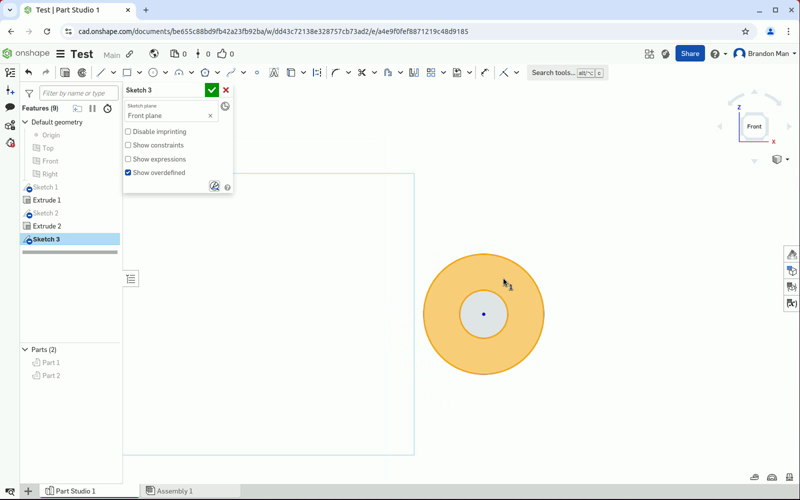
scroll(-6)
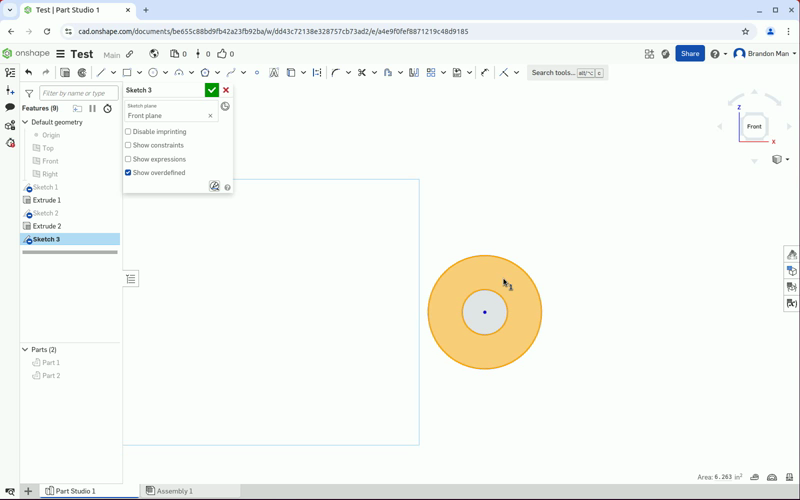
scroll(-6)
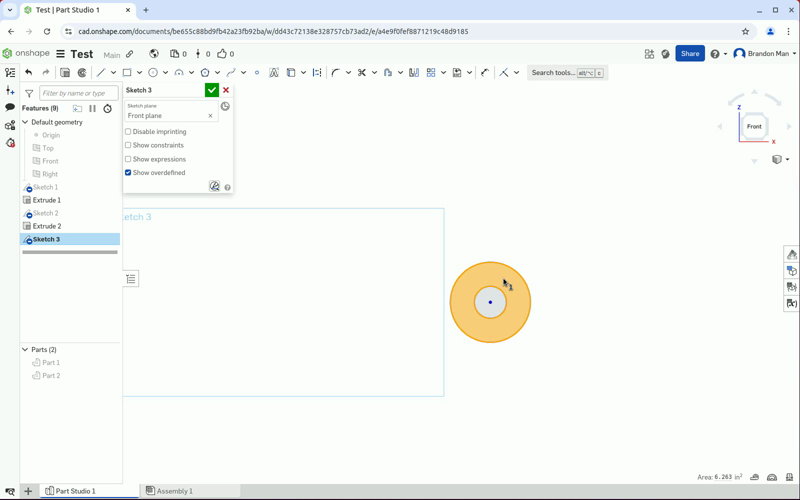
scroll(-6)
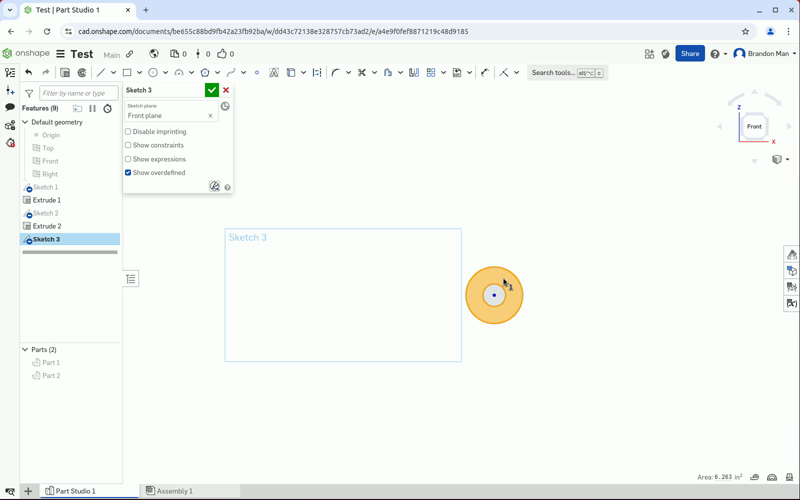
scroll(-6)
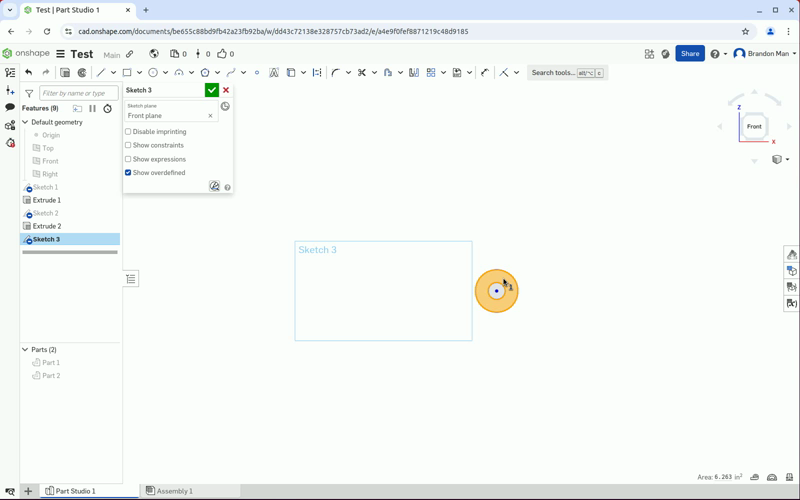
scroll(-6)
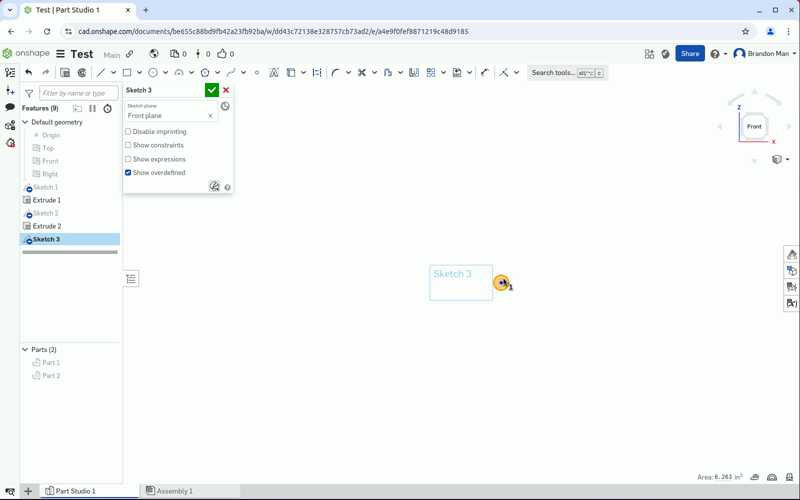
mouse_move(73, 352)
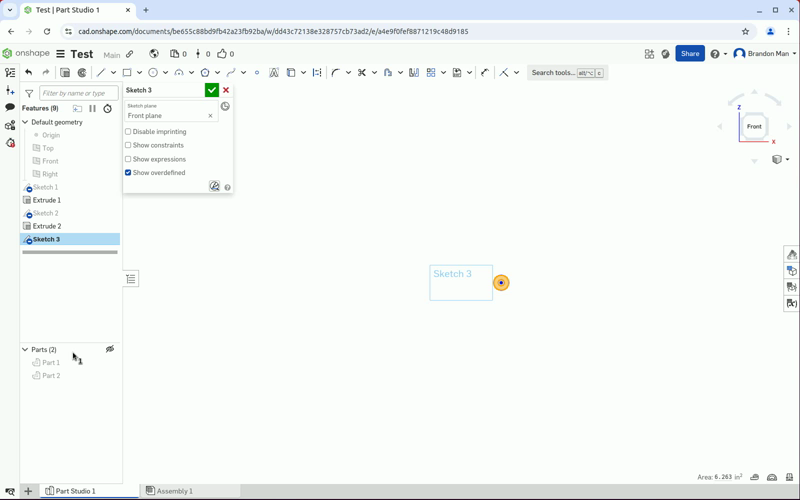
key(shift+y)
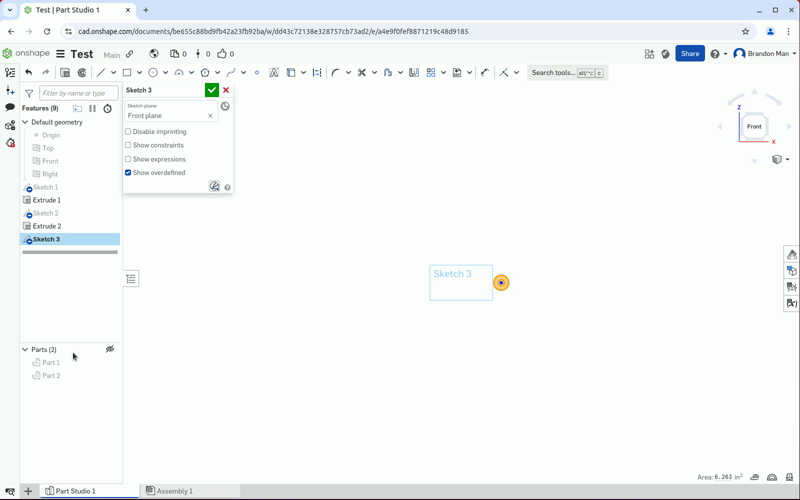
key(shift+e)
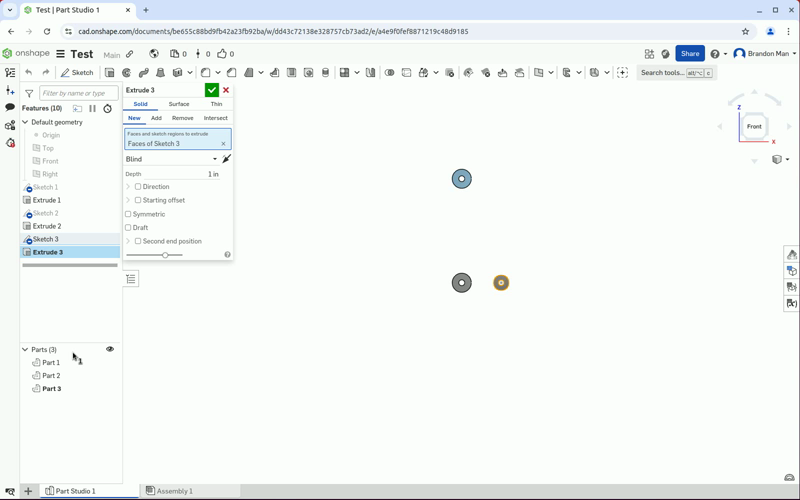
mouse_move(143, 106)
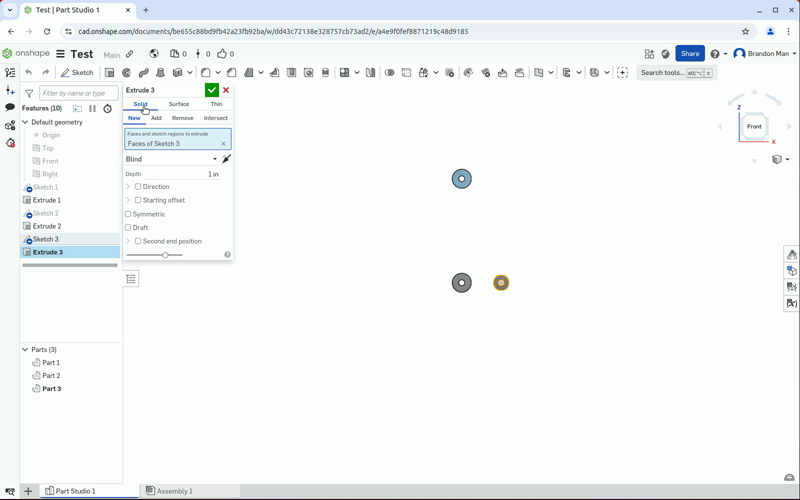
click(143, 106)
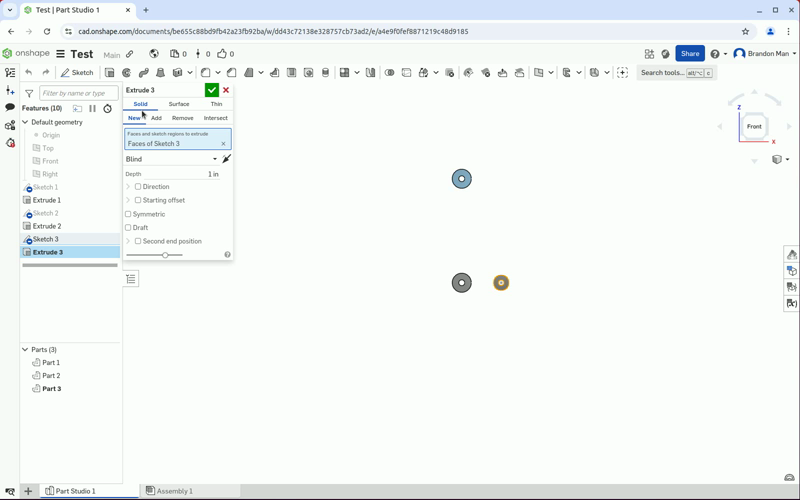
mouse_move(137, 120)
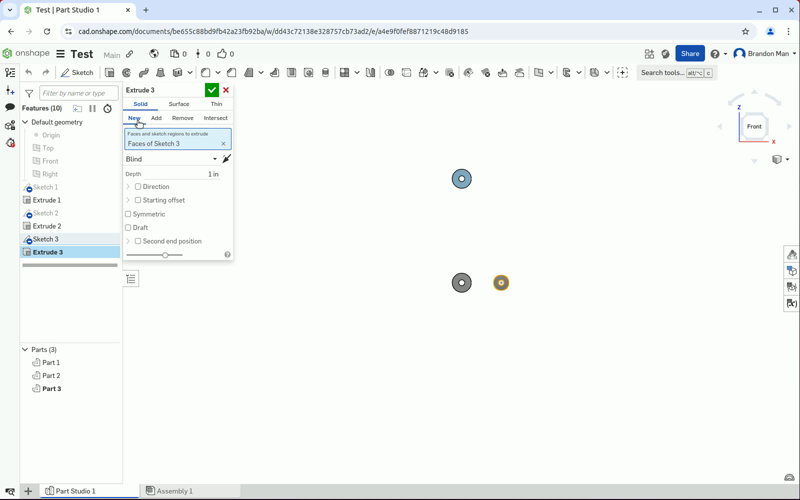
click(137, 120)
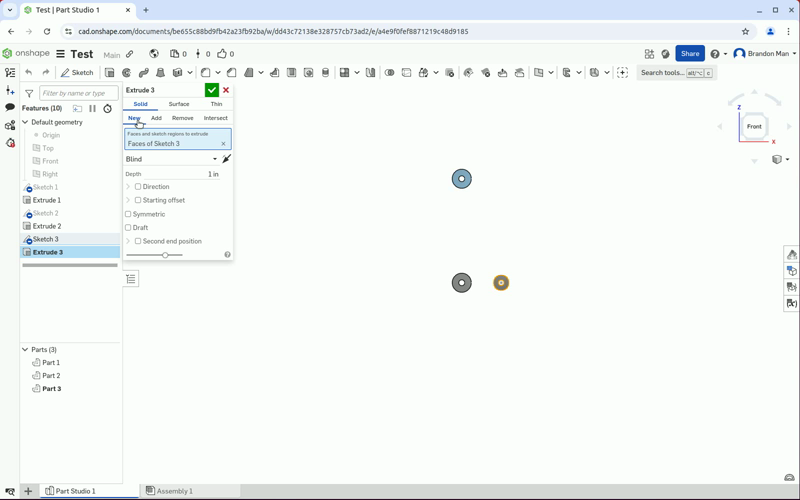
key(tab, 4)
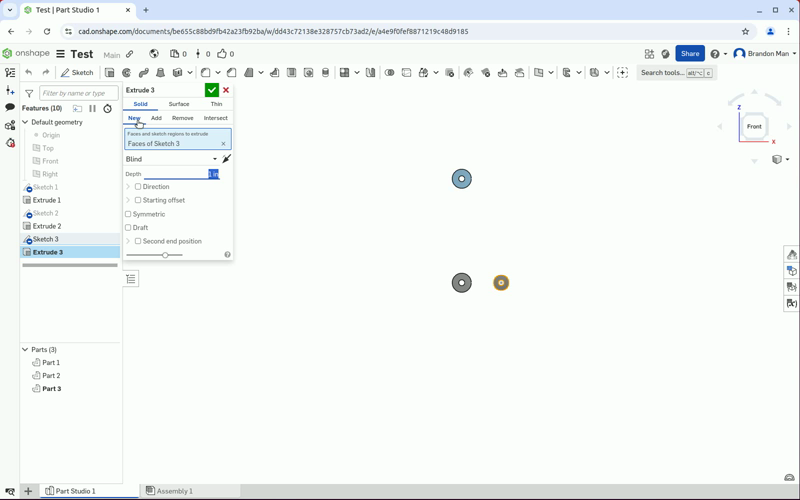
text(0.481)
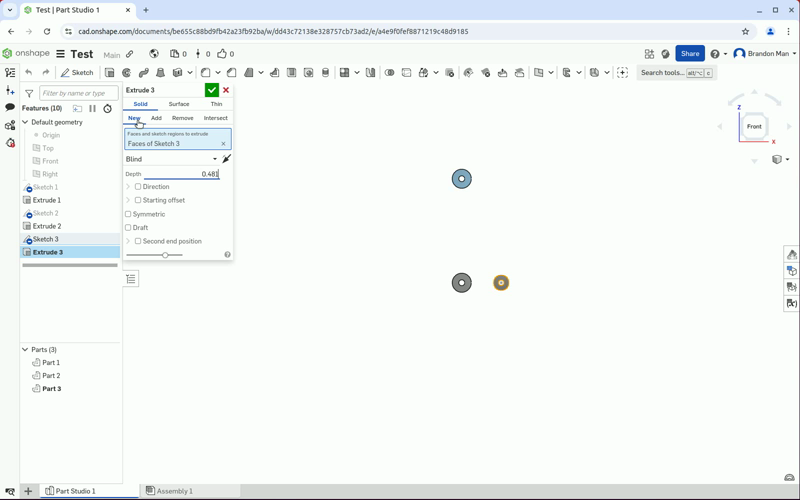
key(enter)
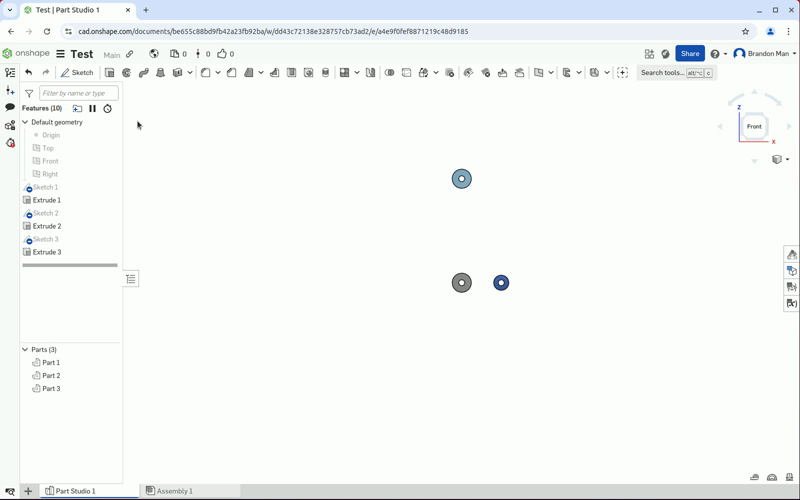
key(shift+h)
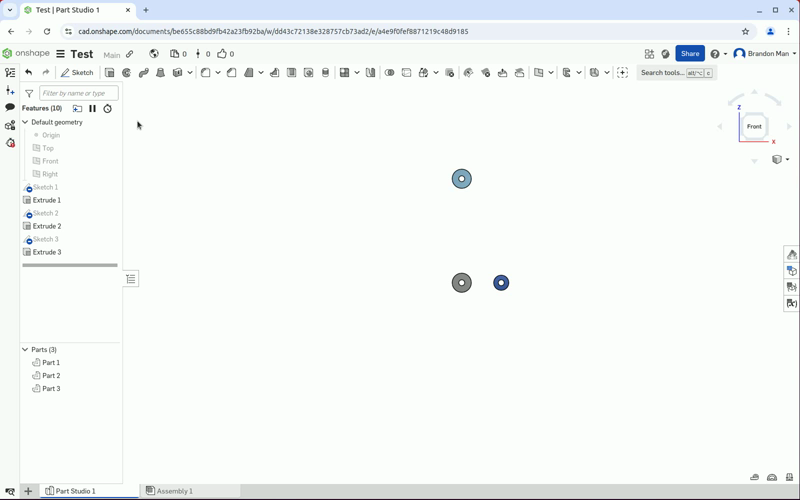
key(shift+h)
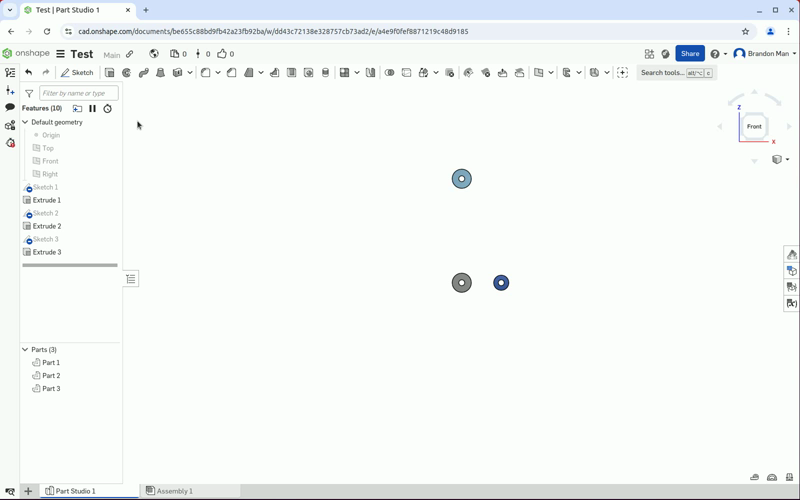
mouse_move(73, 189)
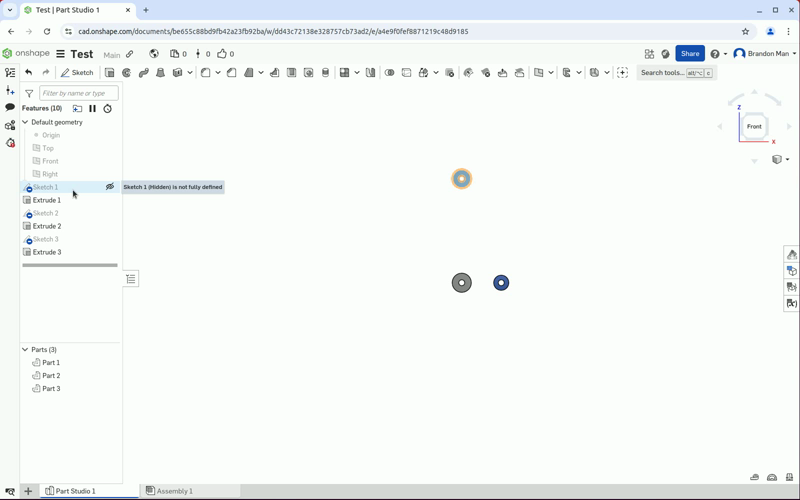
click(73, 189)
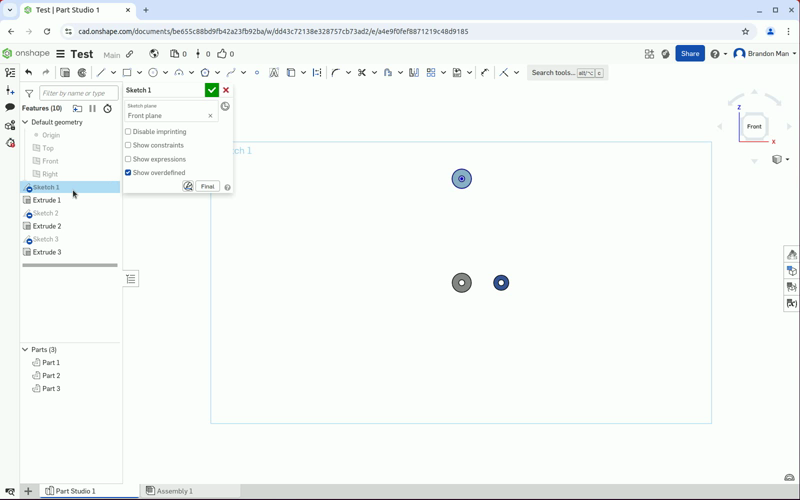
mouse_move(229, 92)
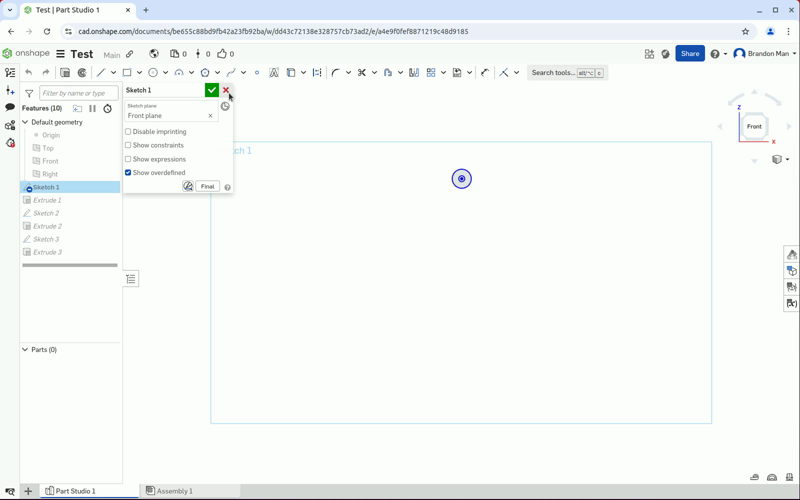
click(229, 92)
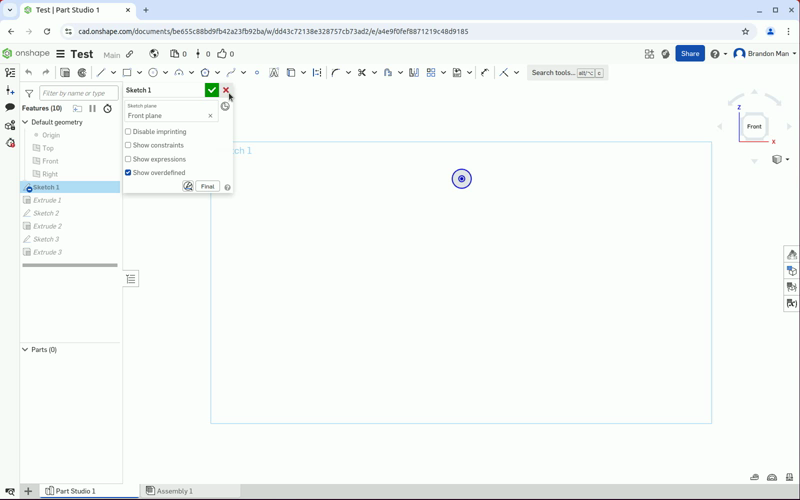
key(shift+s)
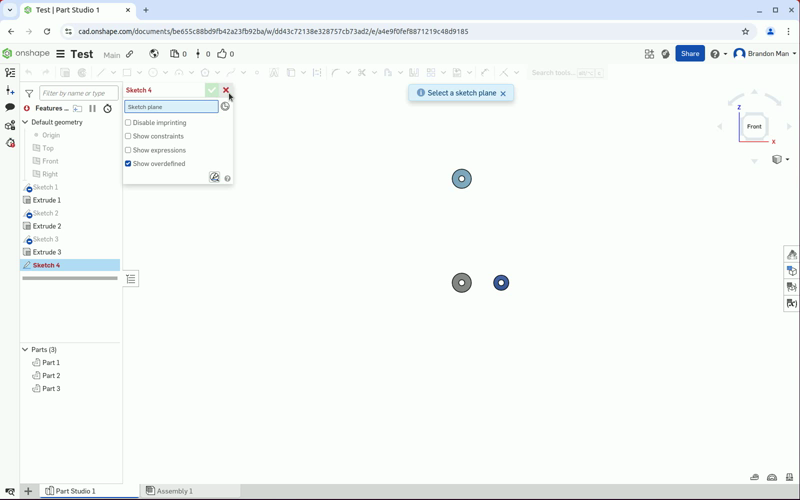
mouse_move(73, 163)
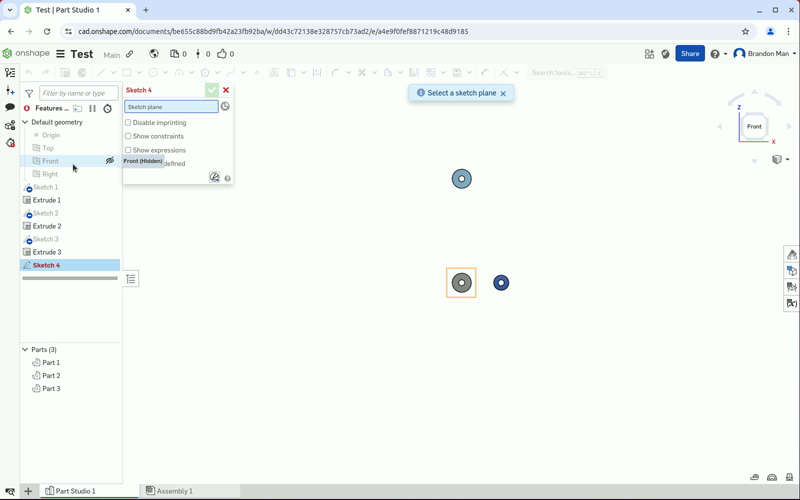
click(73, 163)
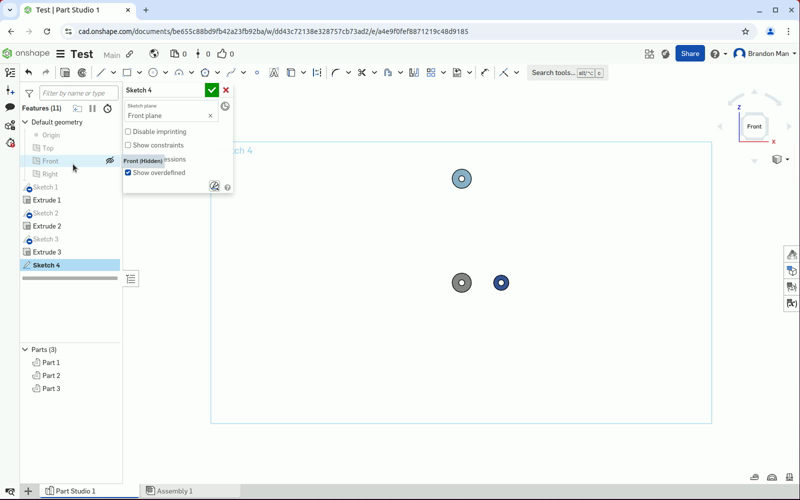
mouse_move(73, 352)
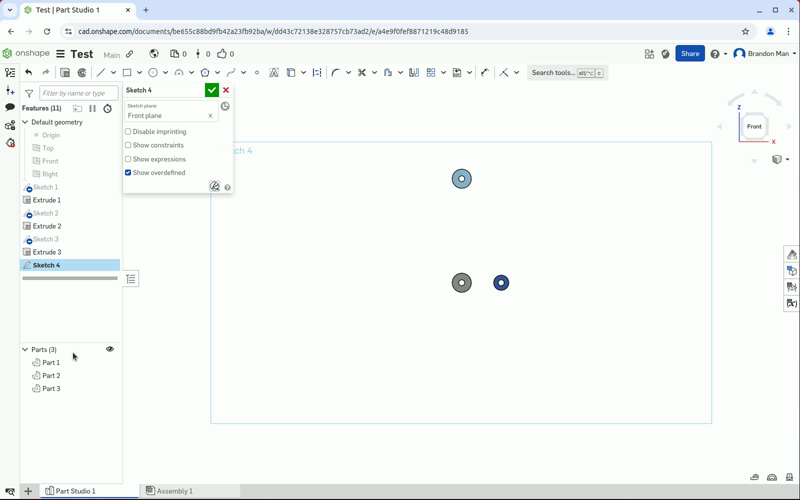
key(y)
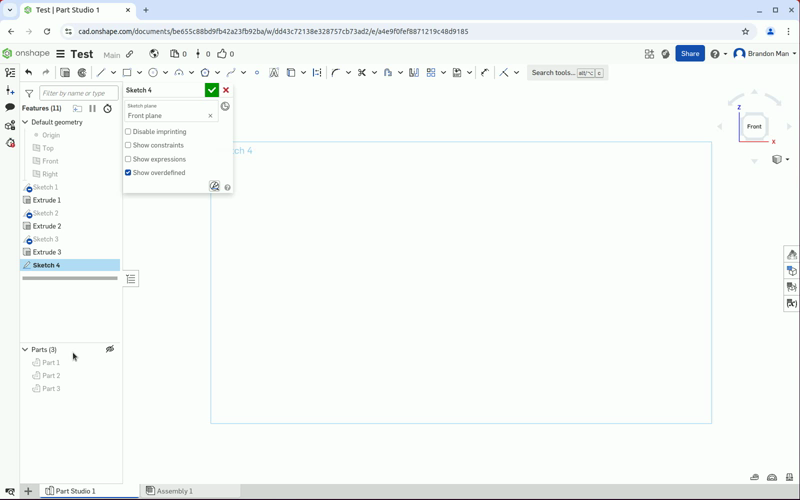
key(a)
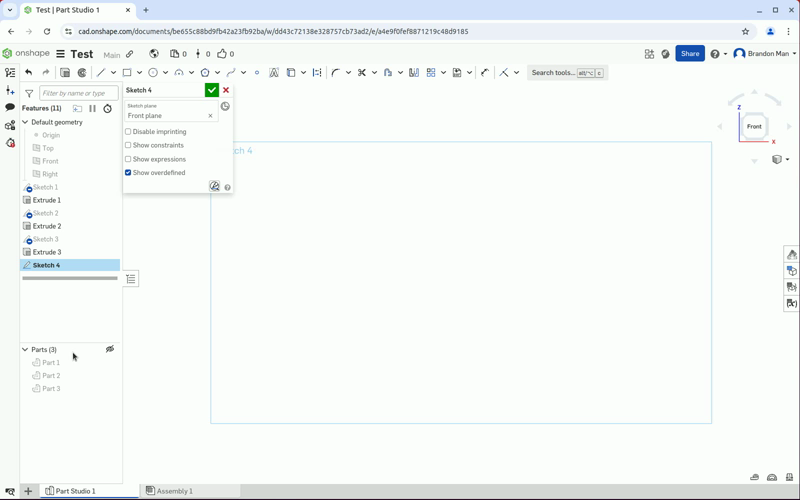
key_down(shift)
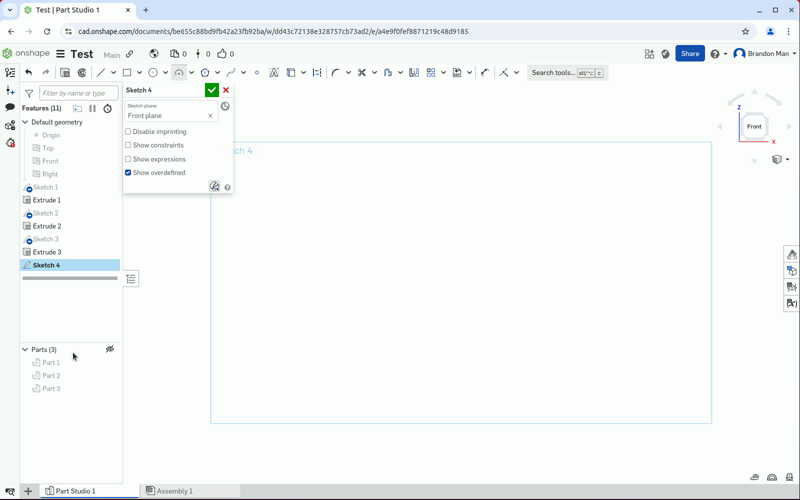
mouse_move(446, 223)
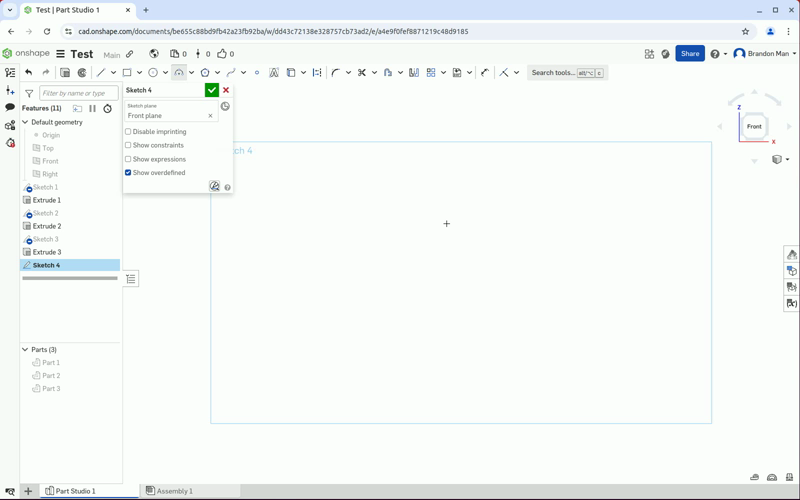
click(446, 223)
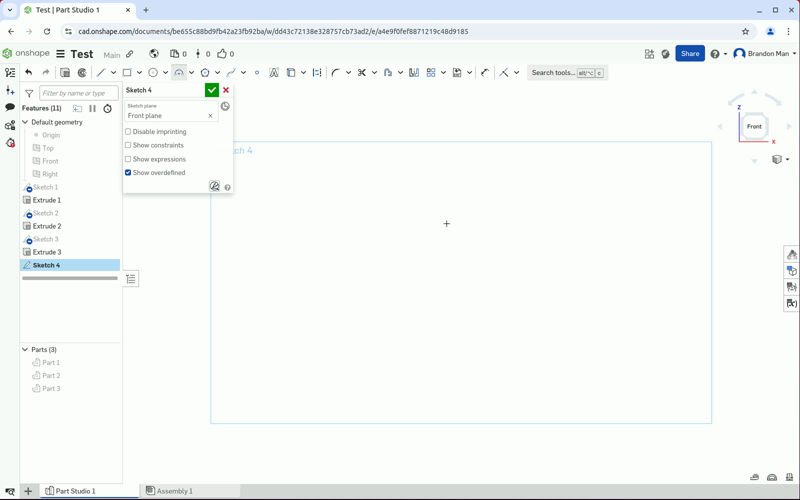
key_up(shift)
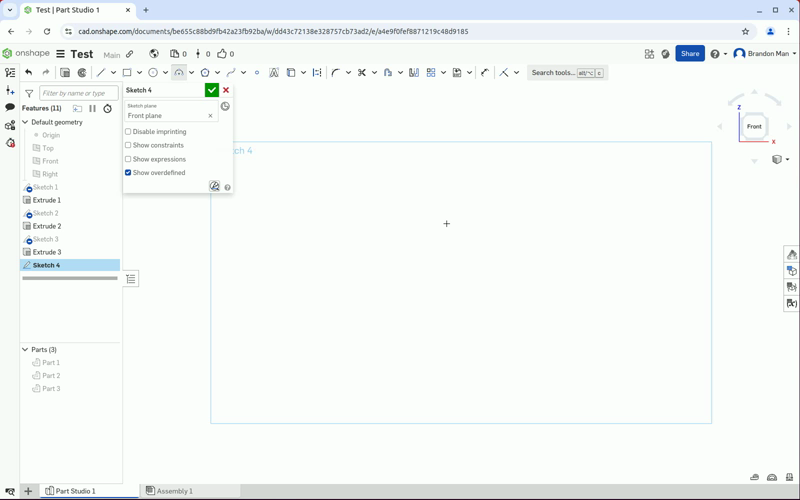
key_down(shift)
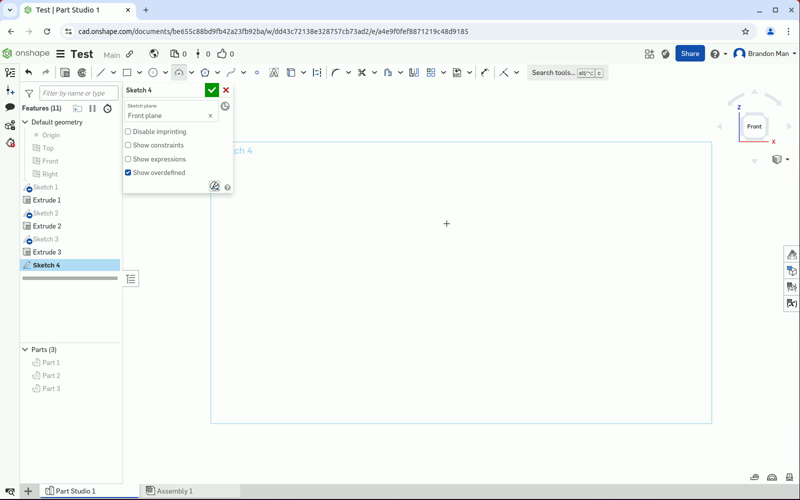
mouse_move(476, 223)
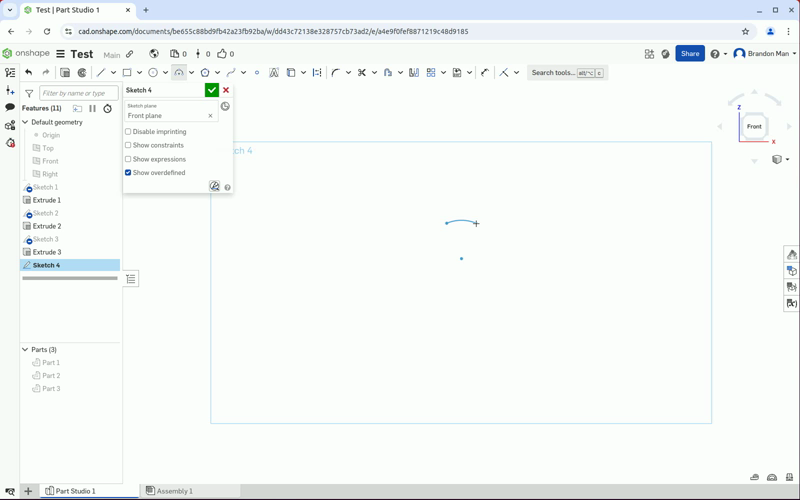
click(476, 223)
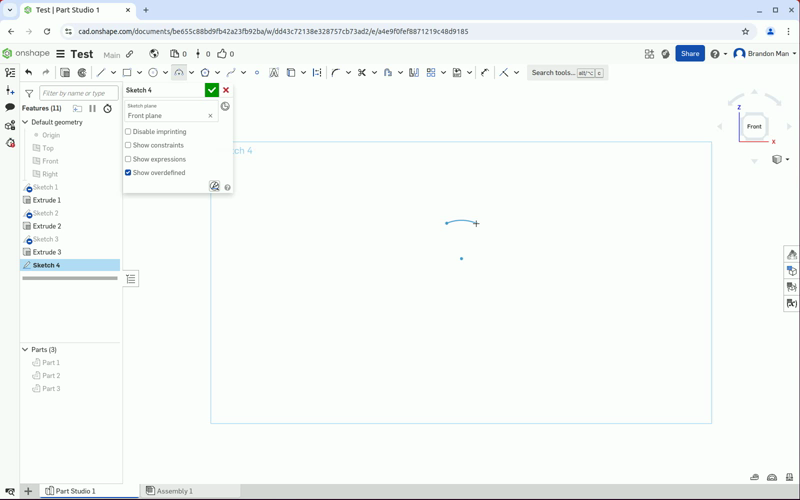
mouse_move(461, 210)
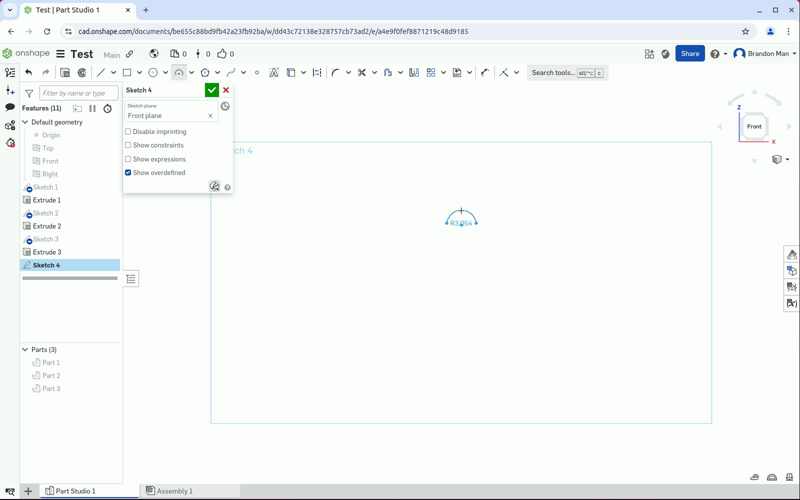
click(461, 210)
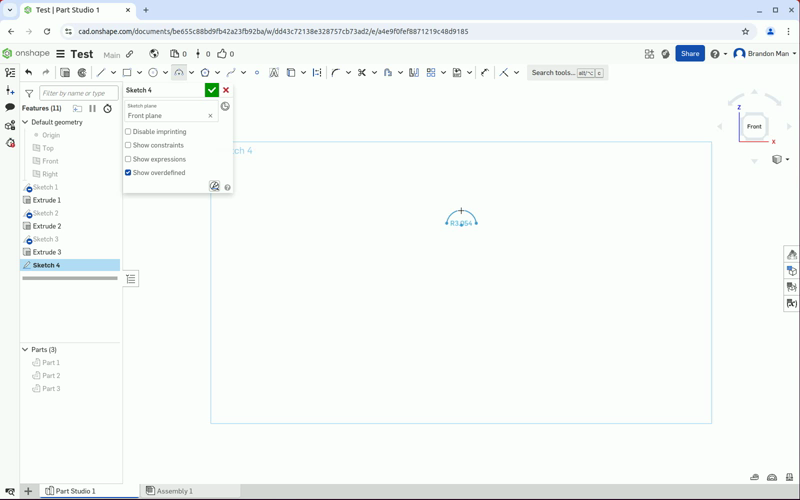
key_up(shift)
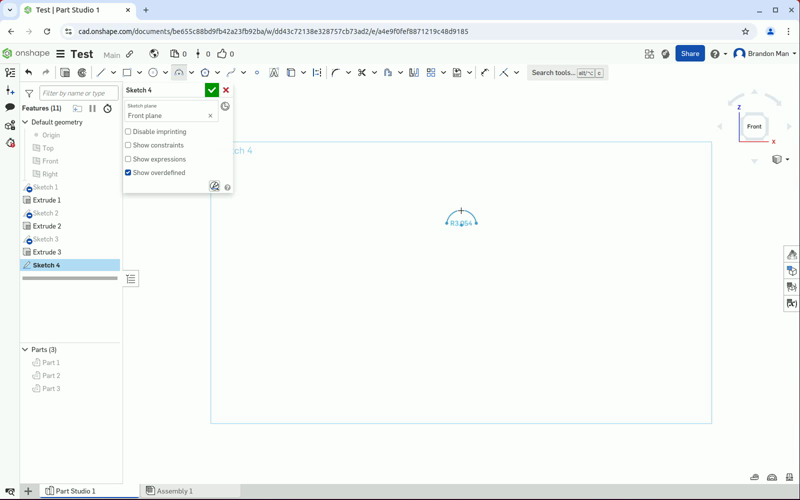
key(esc)
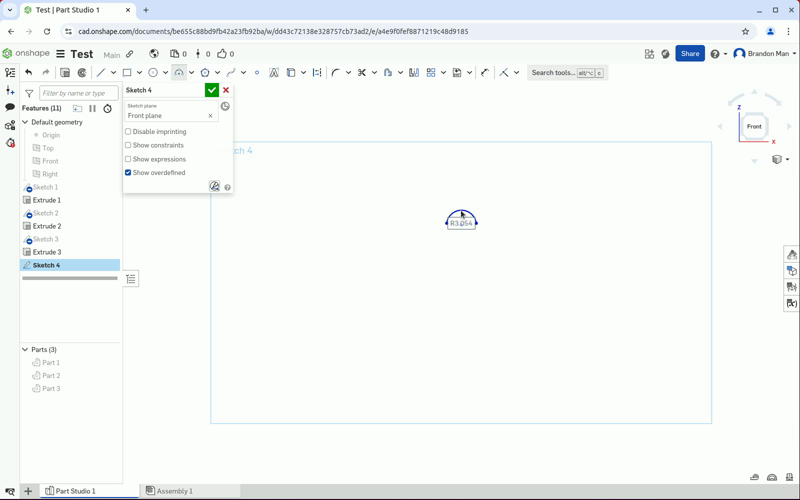
key(l)
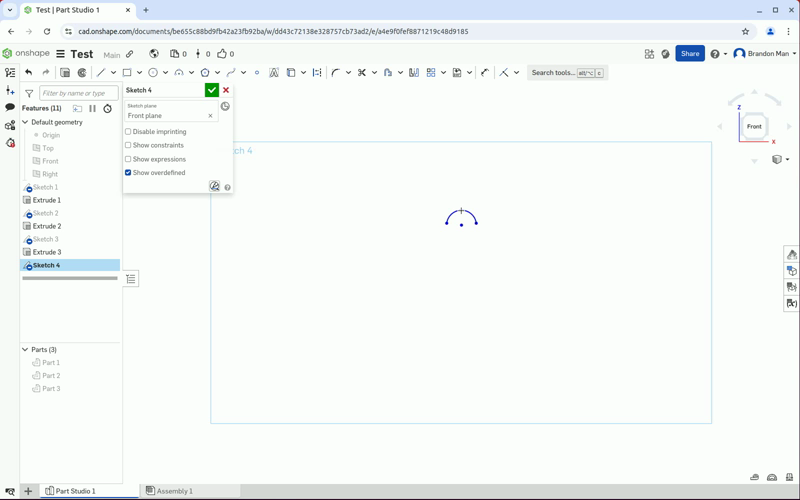
mouse_move(476, 223)
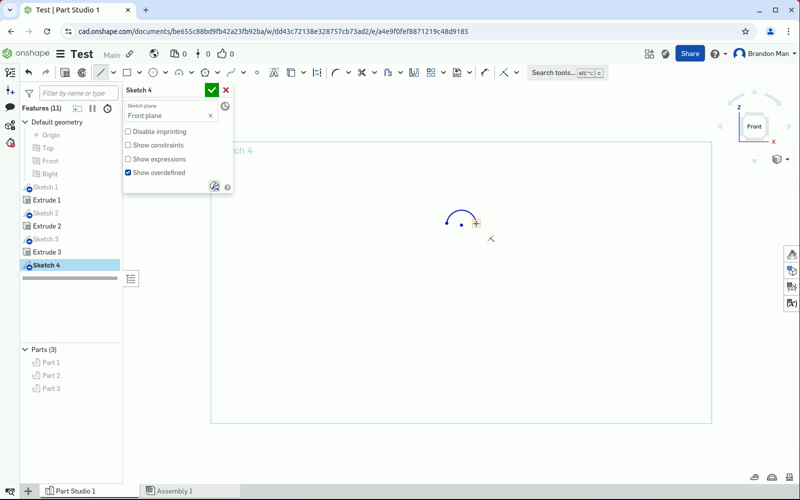
click(476, 223)
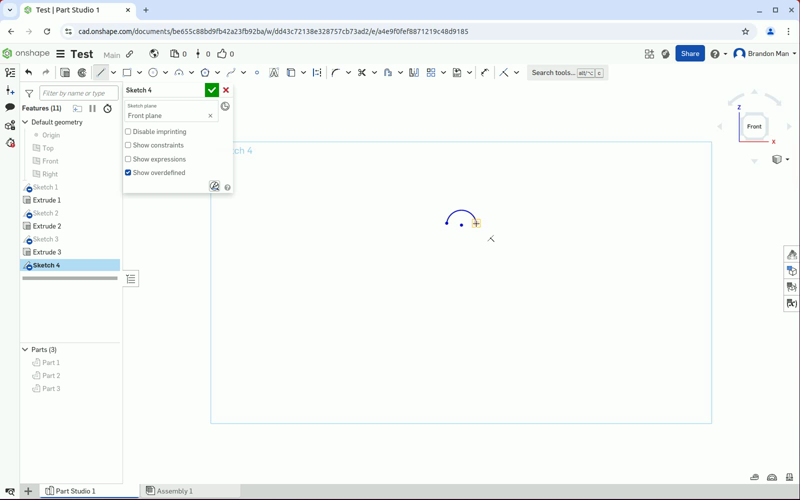
key_down(shift)
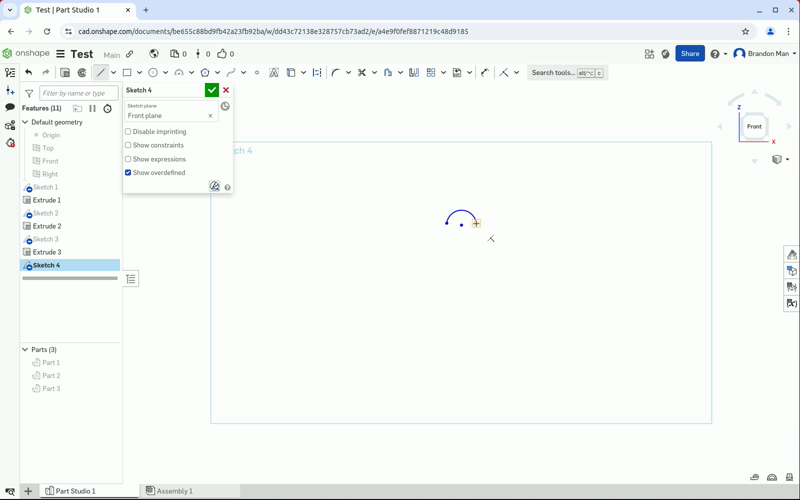
mouse_move(506, 223)
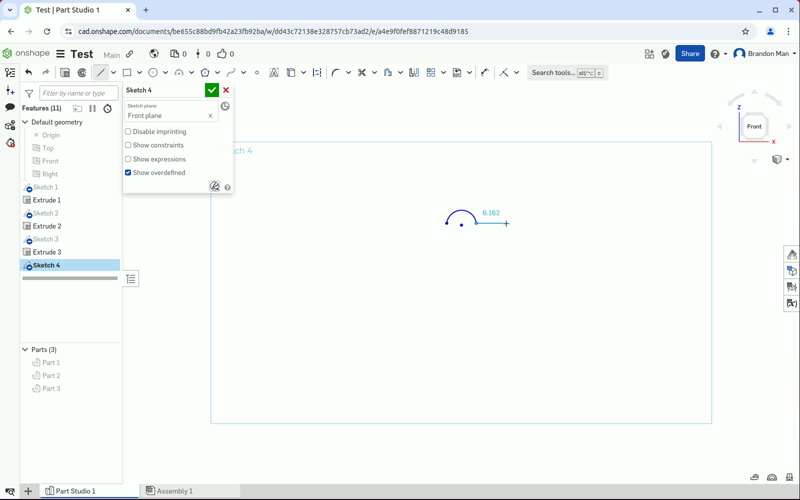
mouse_move(470, 176)
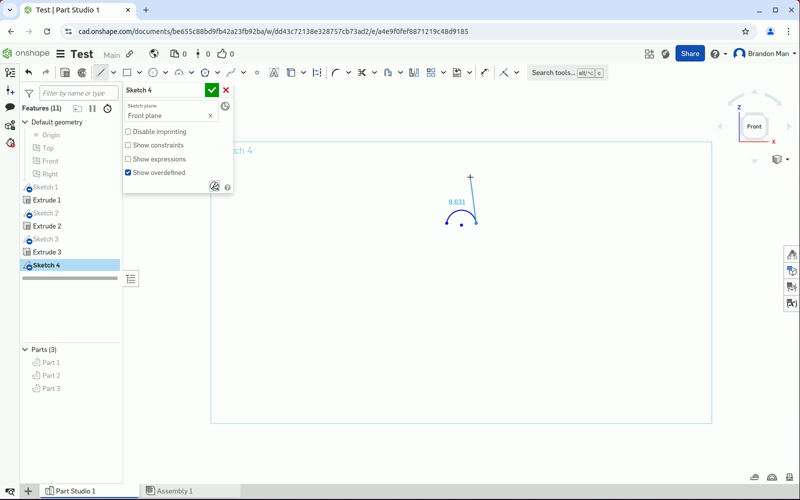
click(470, 176)
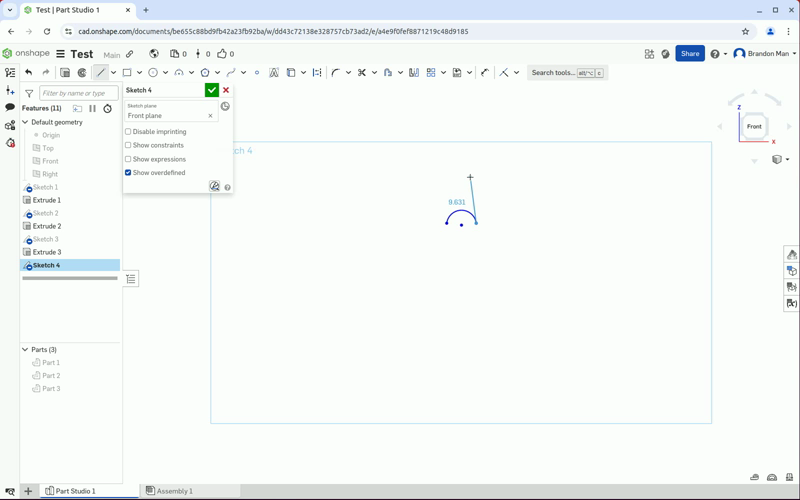
key_up(shift)
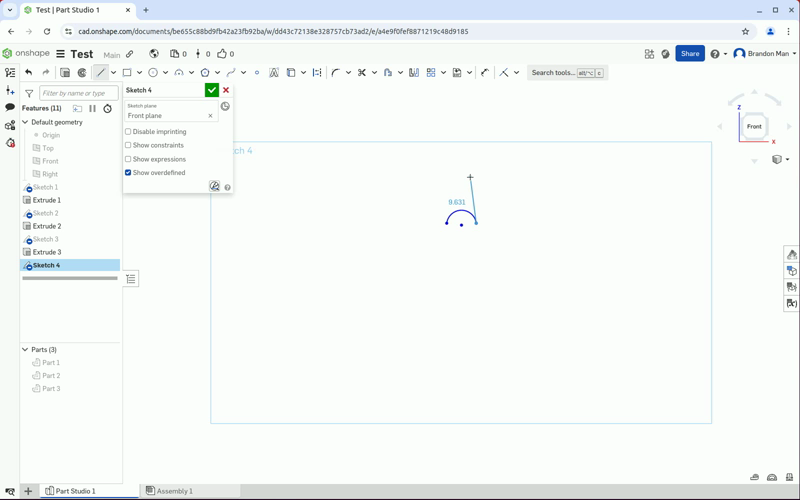
key(esc)
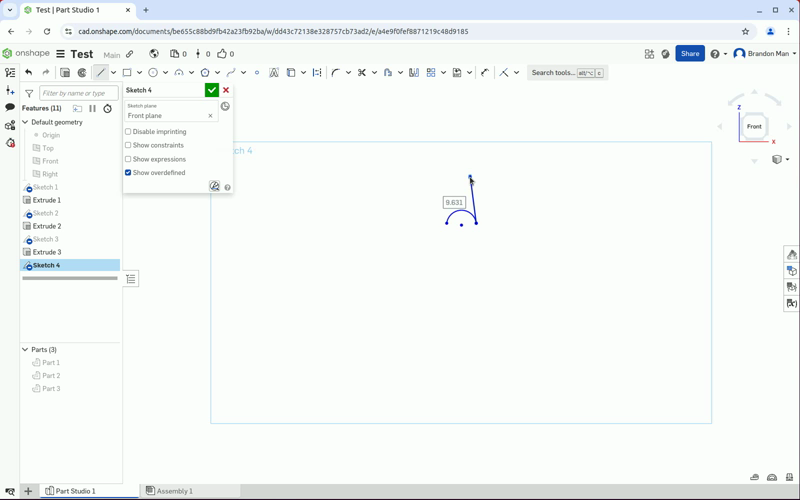
key(a)
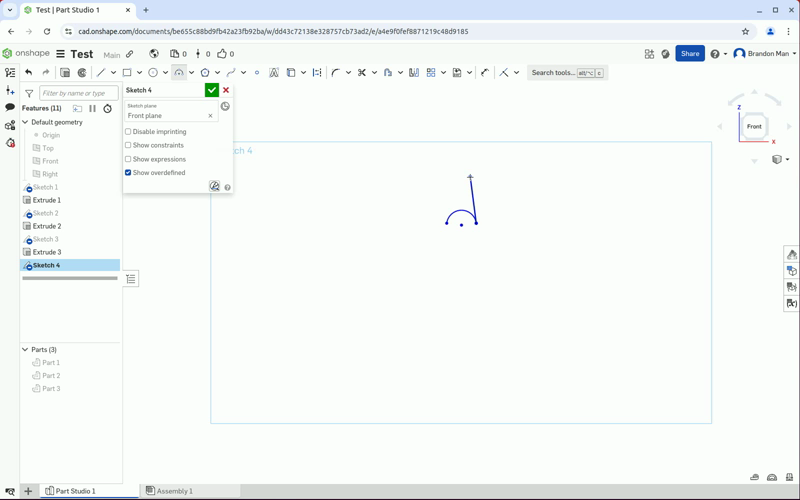
mouse_move(470, 176)
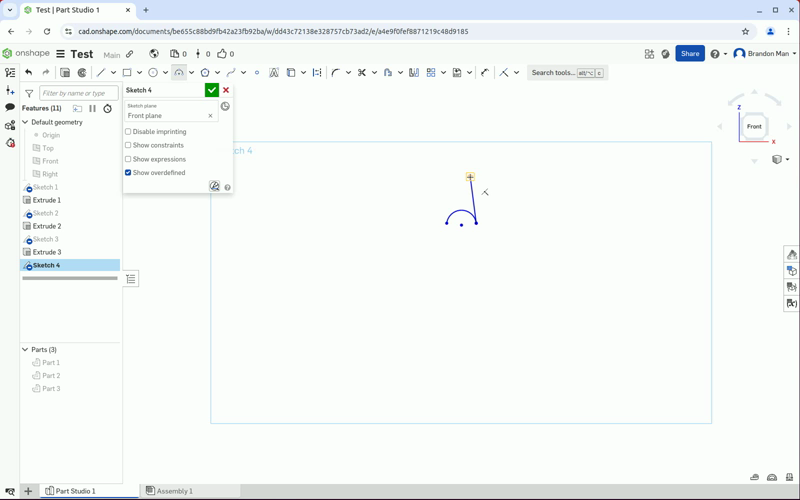
click(470, 176)
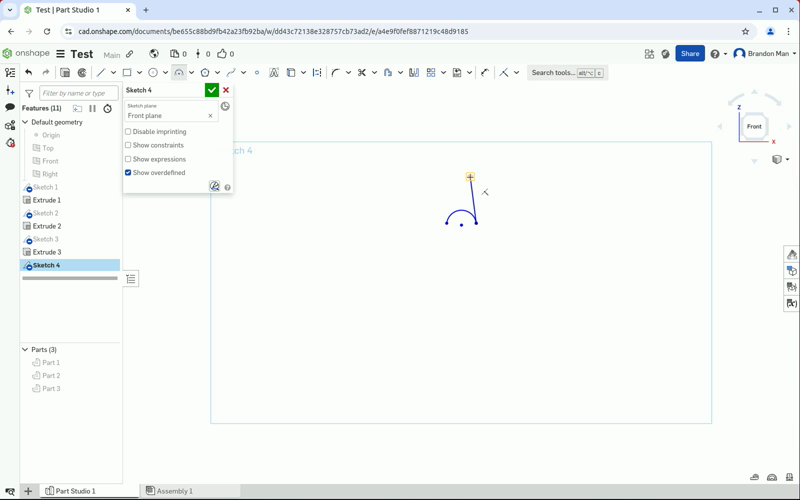
key_down(shift)
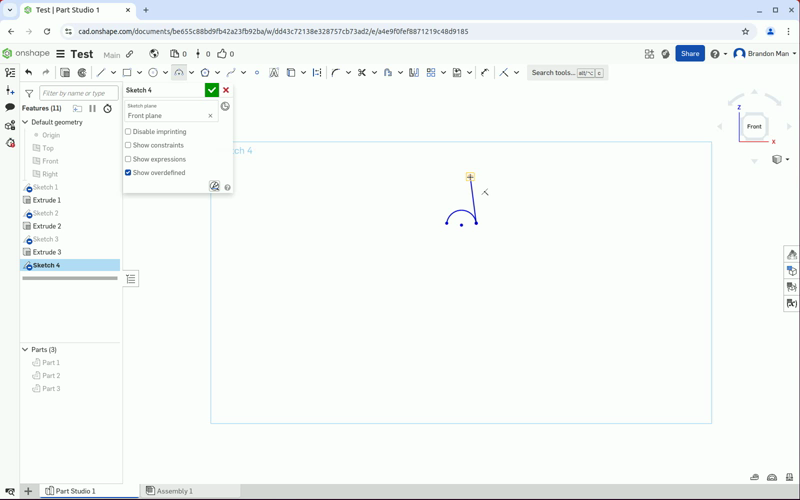
mouse_move(452, 176)
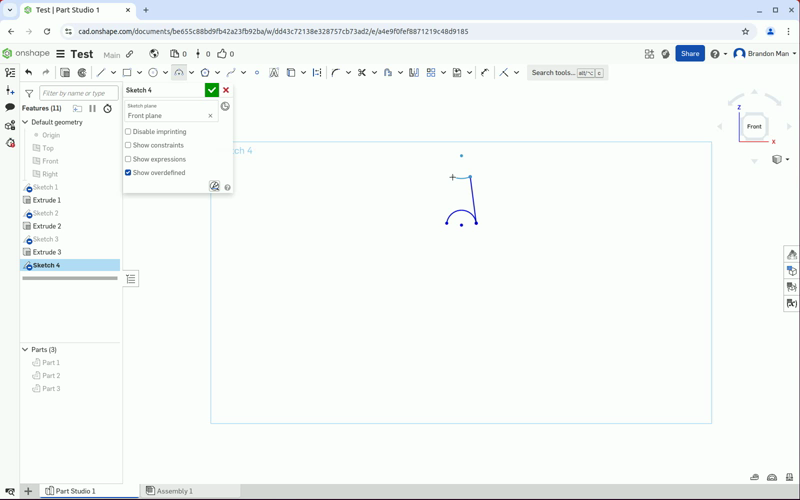
click(452, 176)
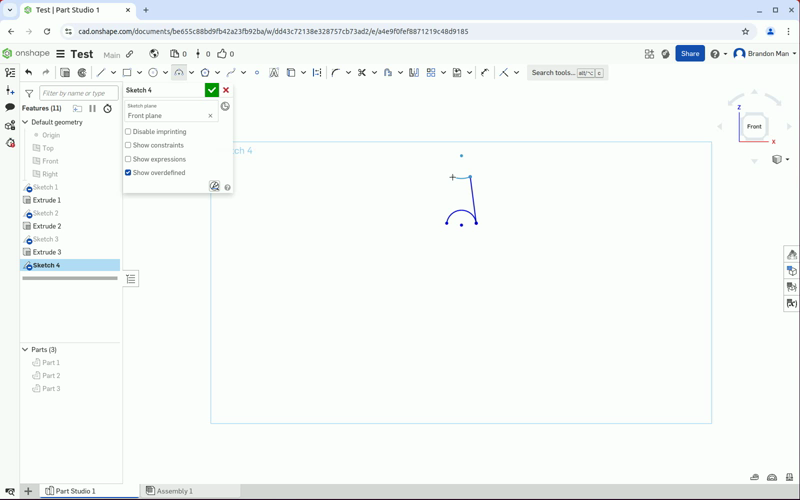
mouse_move(461, 186)
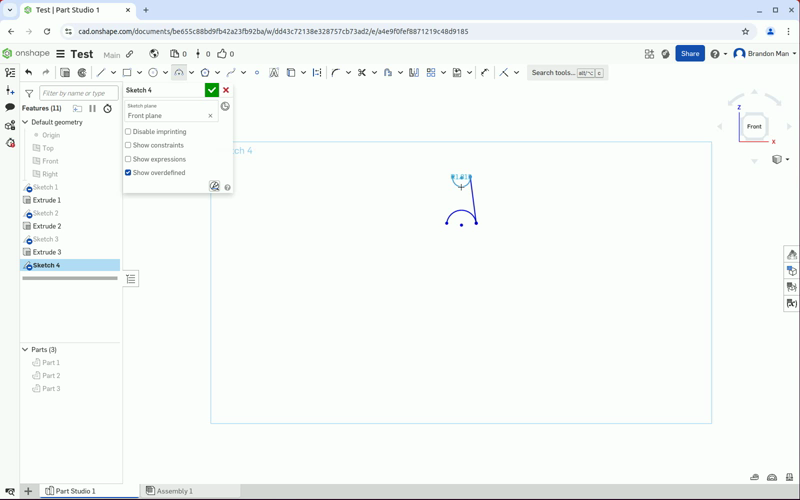
click(461, 186)
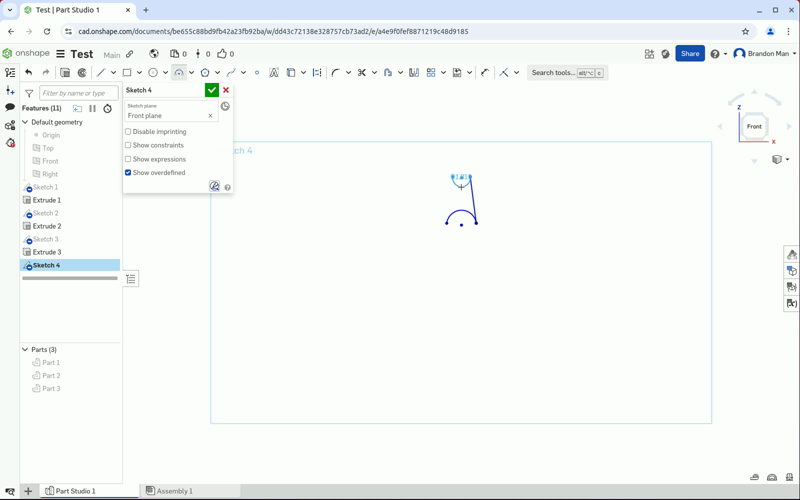
key_up(shift)
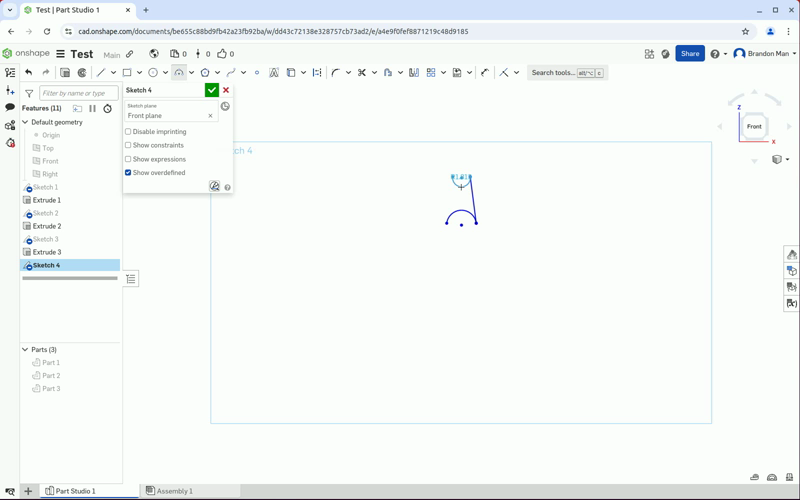
key(esc)
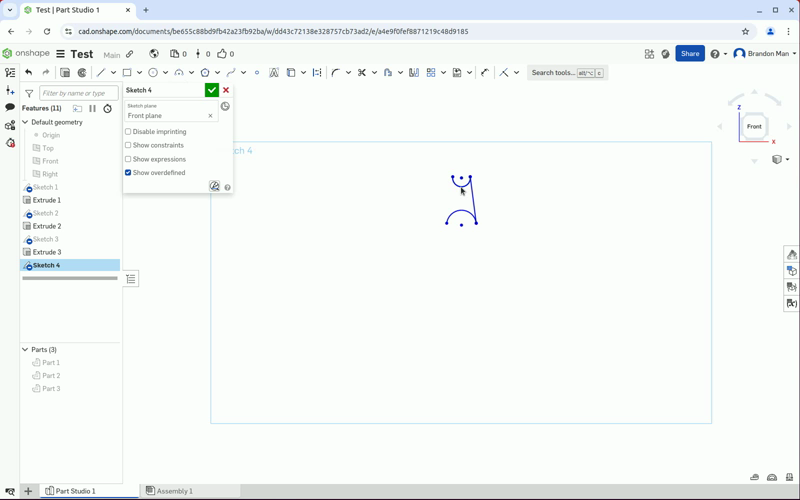
key(l)
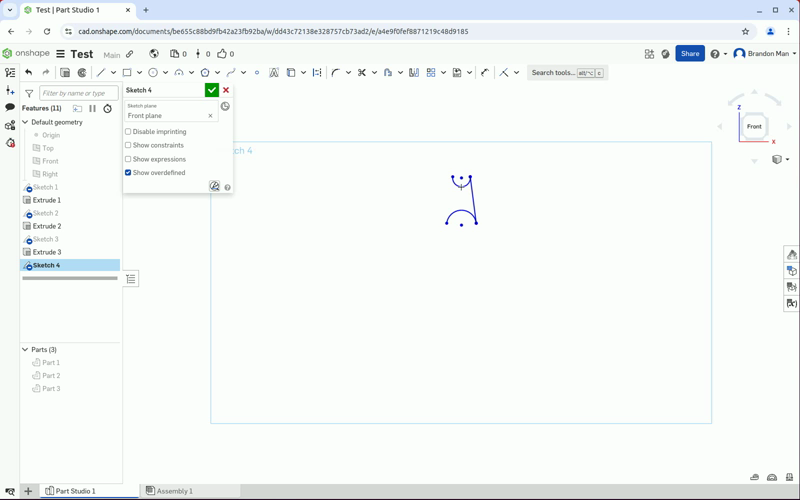
mouse_move(452, 176)
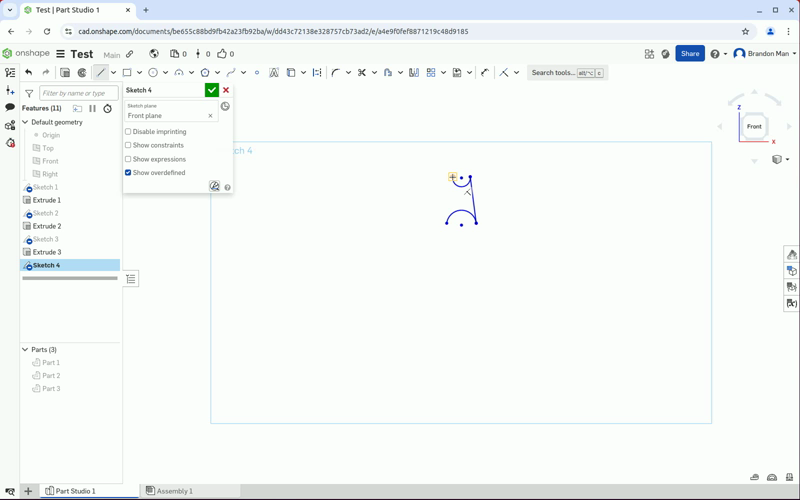
click(452, 176)
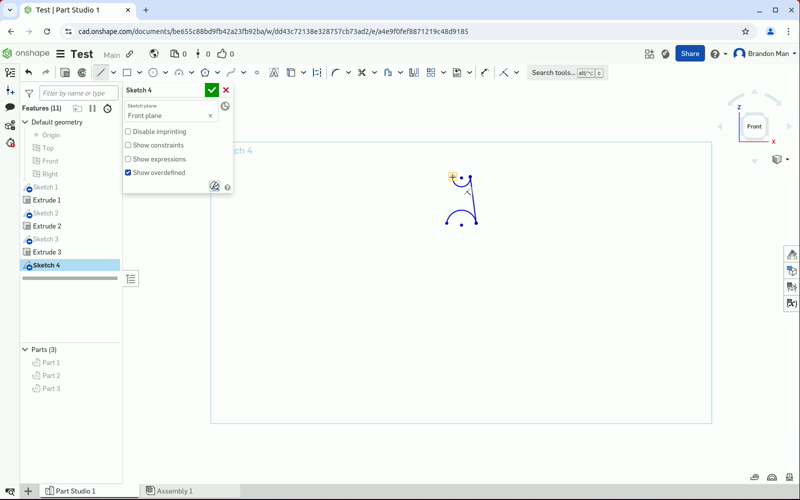
mouse_move(482, 176)
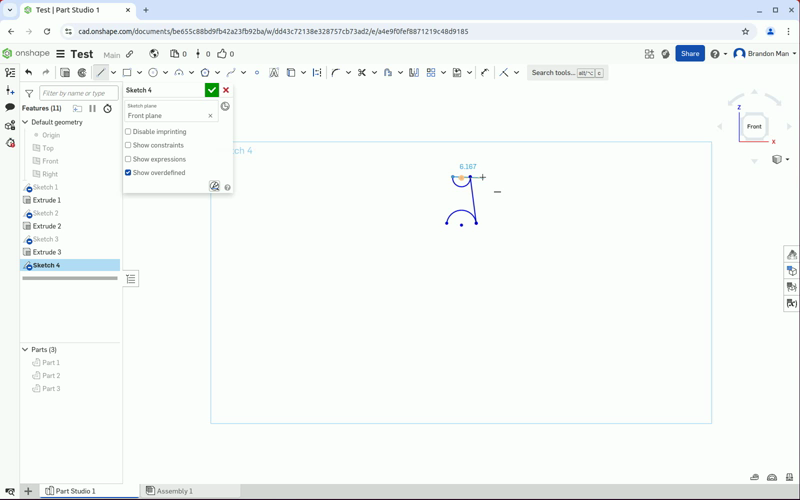
key_down(shift)
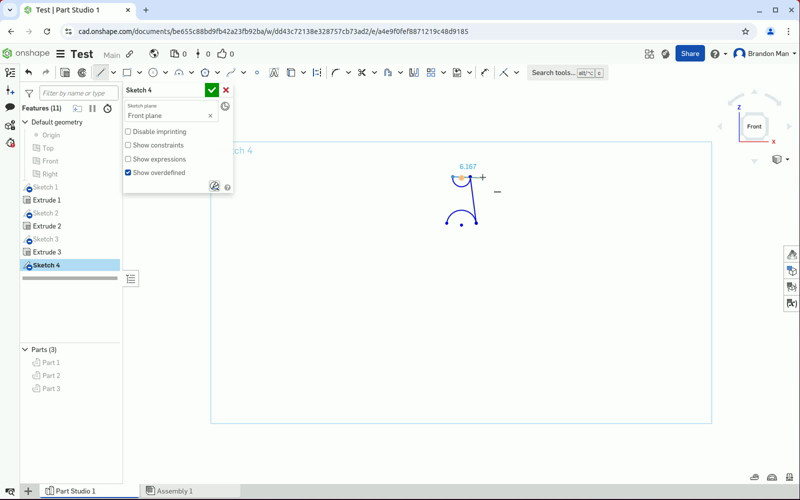
mouse_move(446, 223)
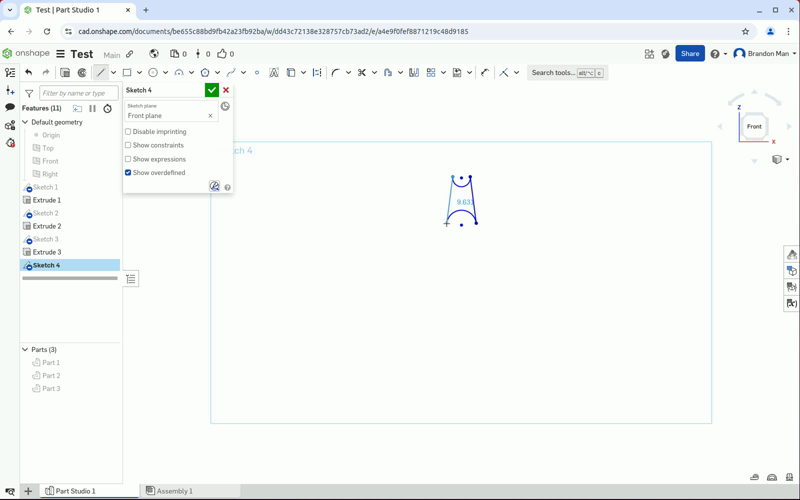
key_up(shift)
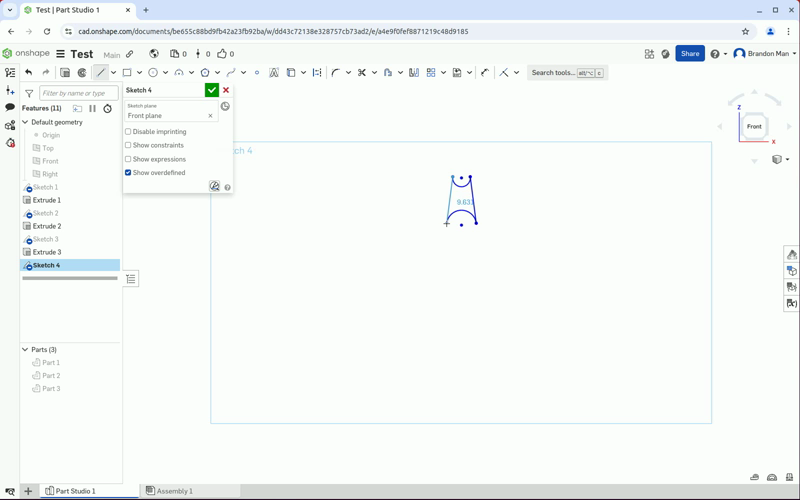
click(446, 223)
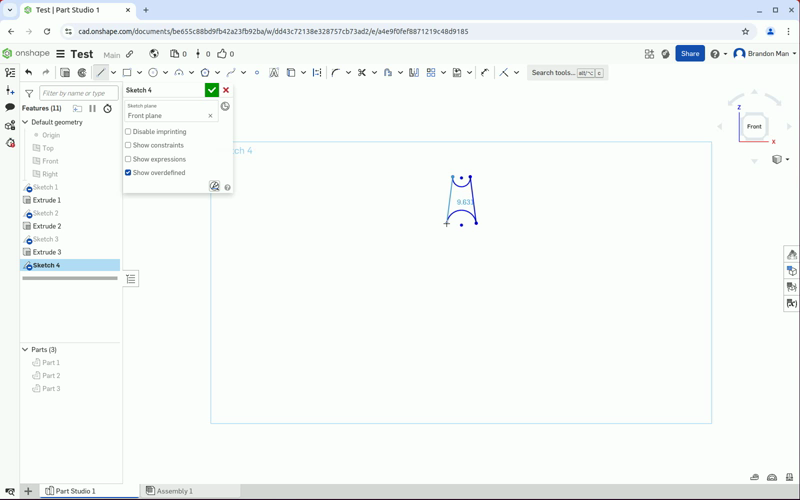
key(esc)
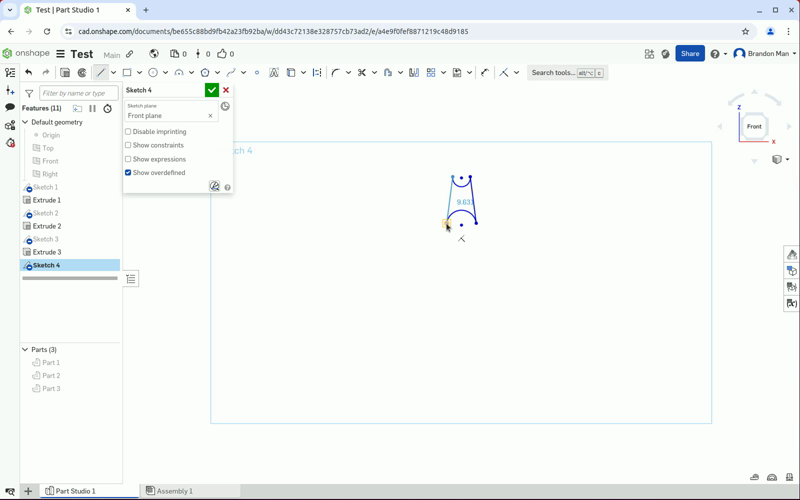
key(c)
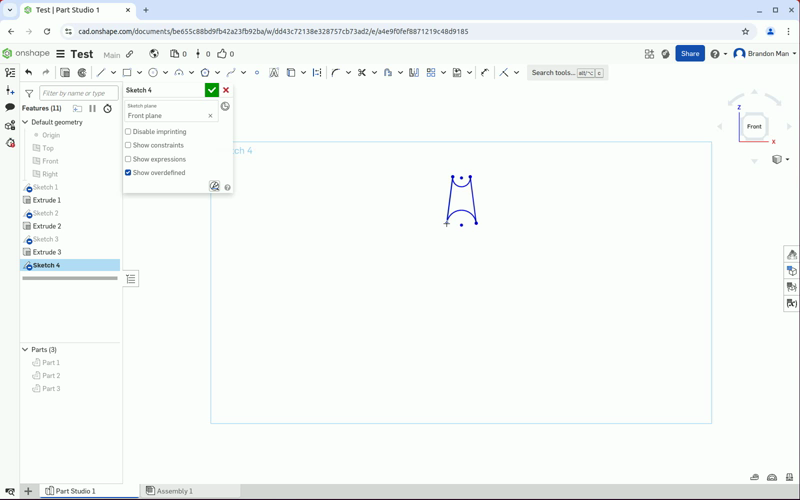
key_down(shift)
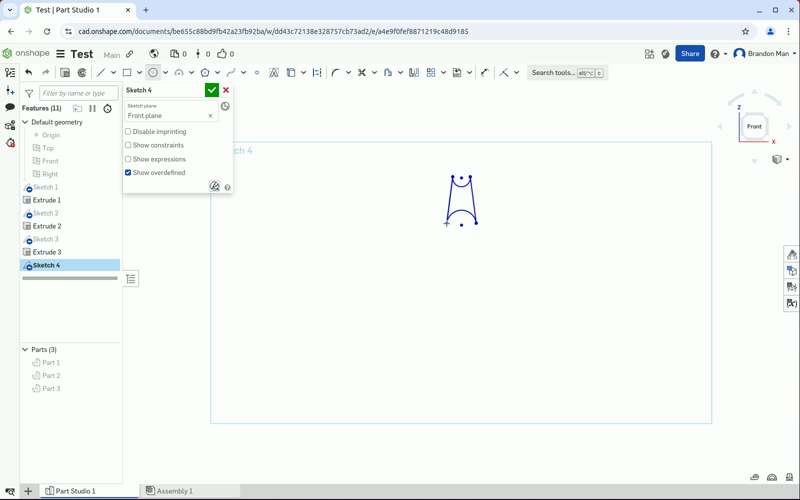
mouse_move(458, 191)
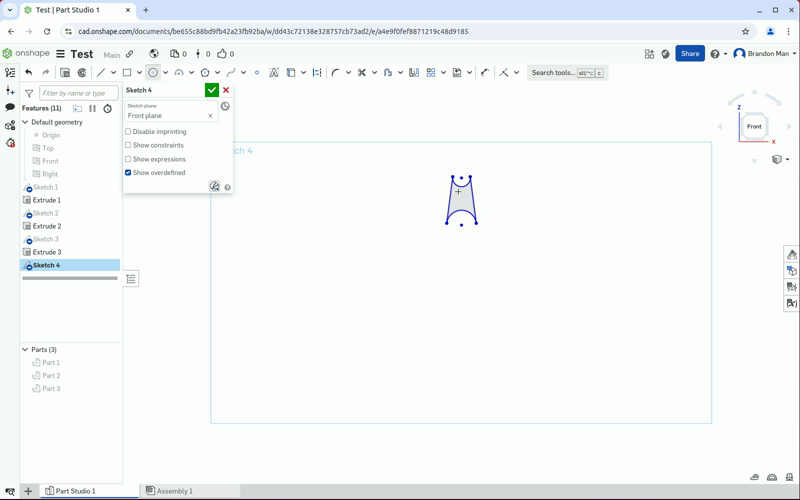
click(458, 191)
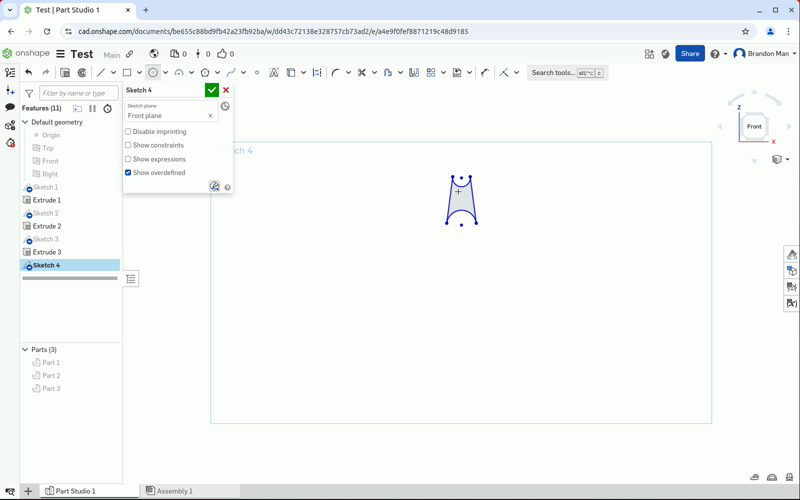
key_up(shift)
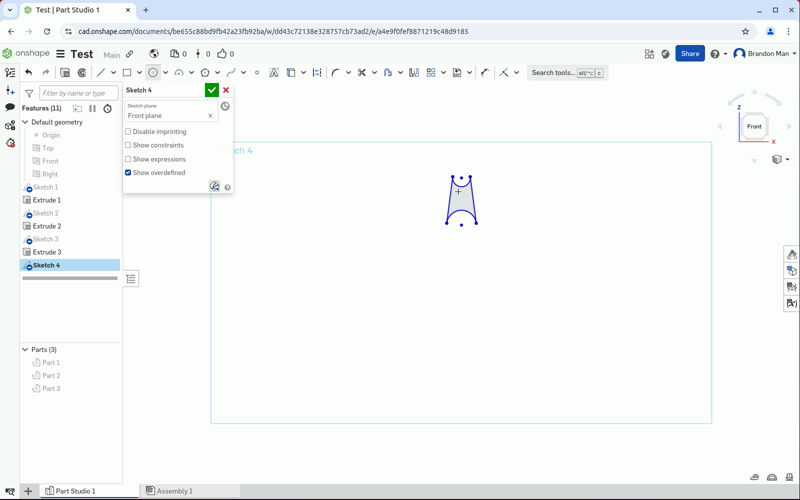
mouse_move(461, 191)
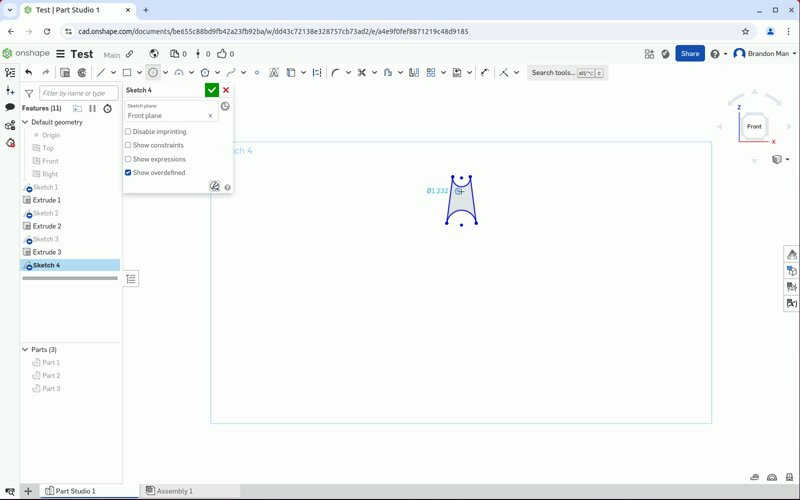
scroll(6)
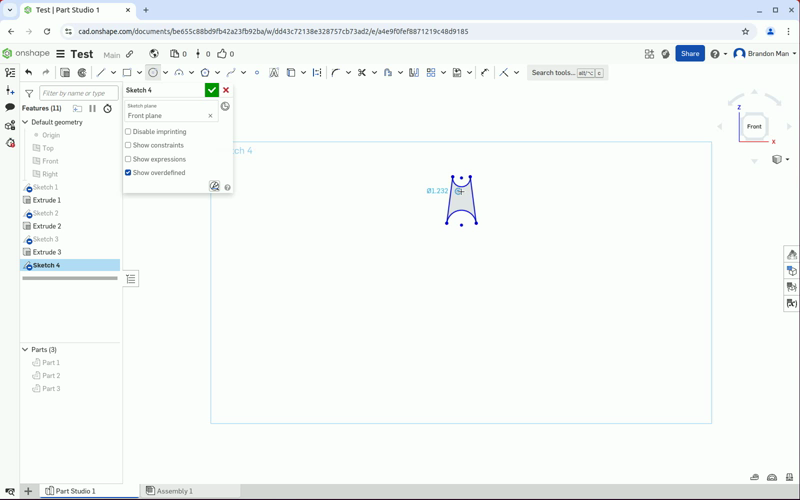
scroll(6)
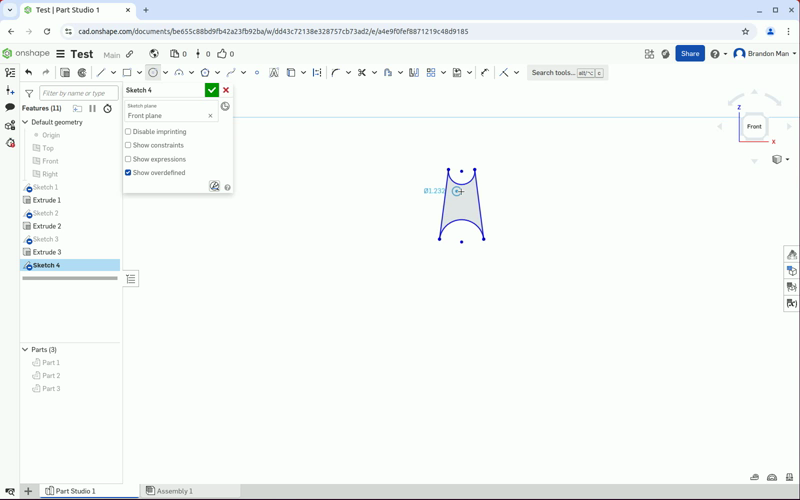
scroll(6)
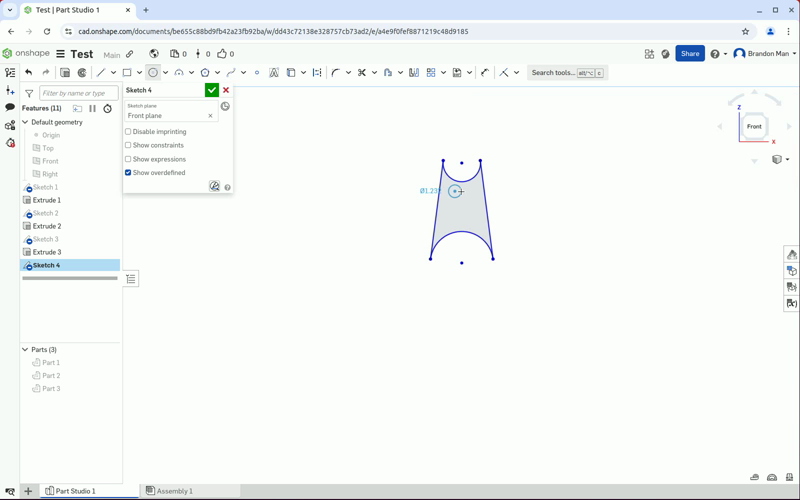
scroll(6)
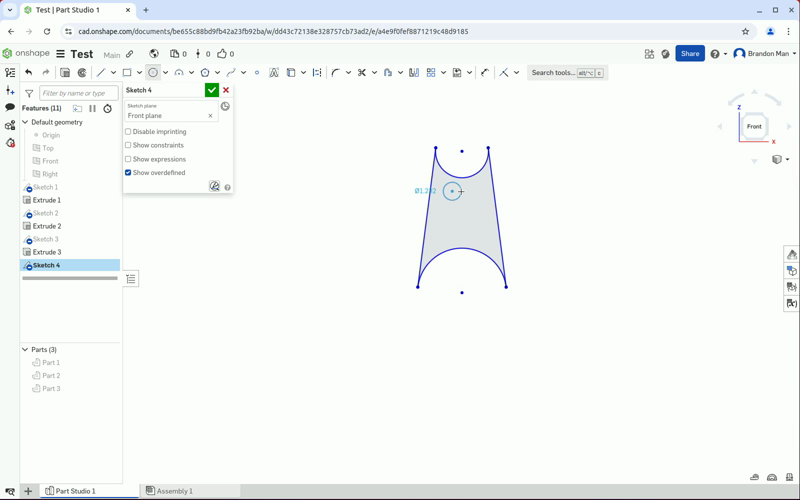
scroll(6)
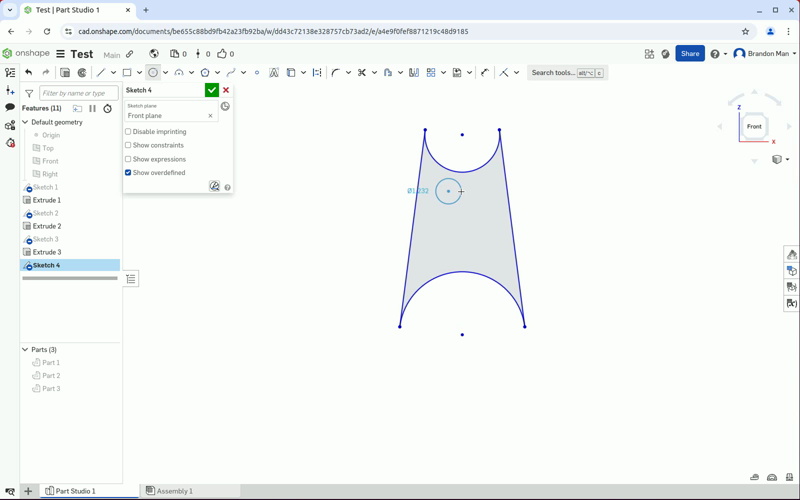
scroll(6)
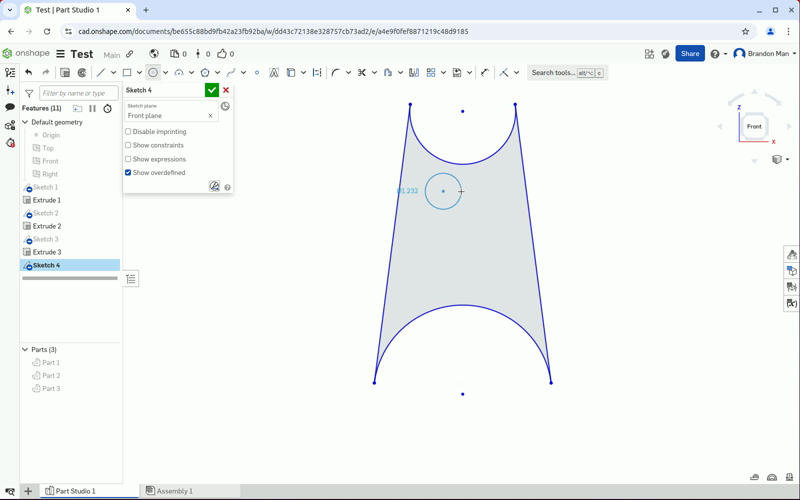
scroll(6)
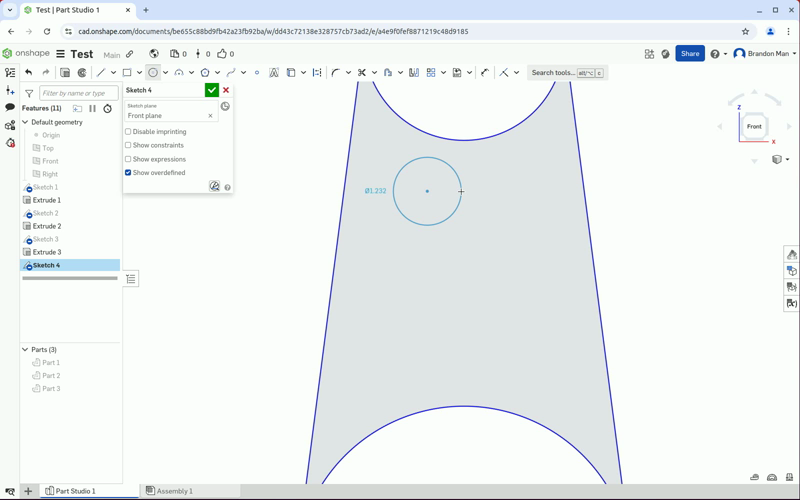
click(461, 191)
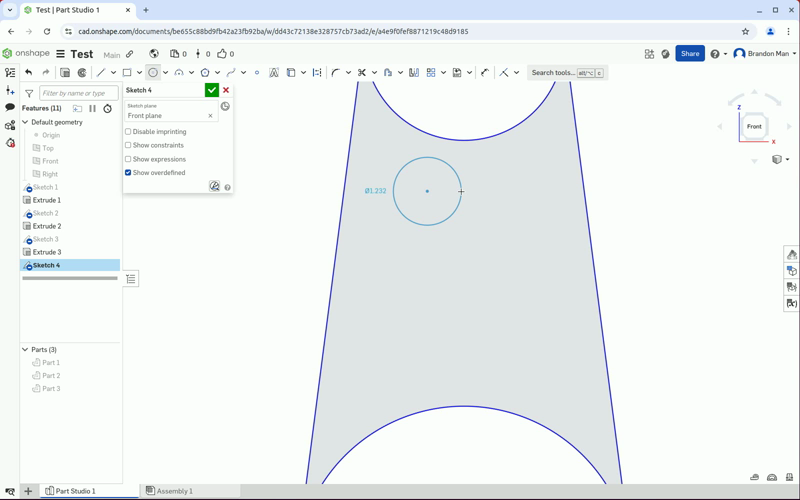
scroll(-6)
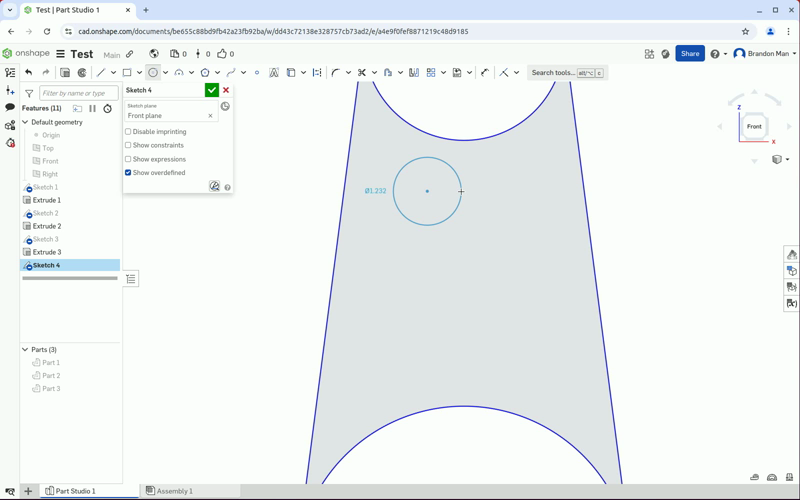
scroll(-6)
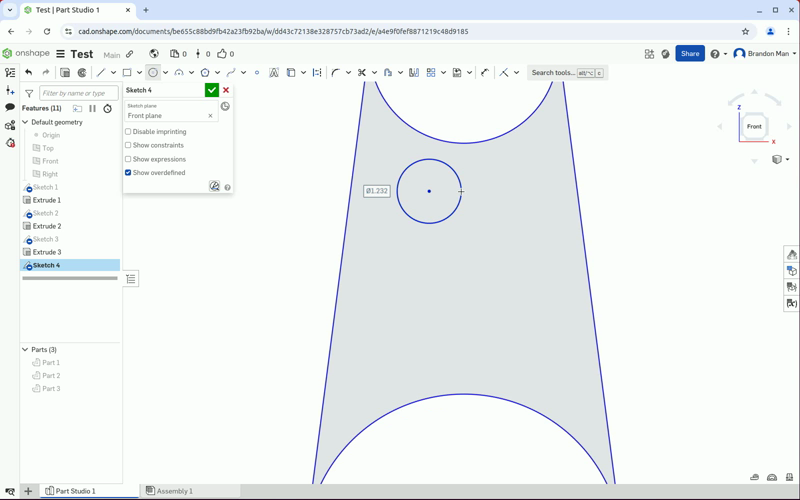
scroll(-6)
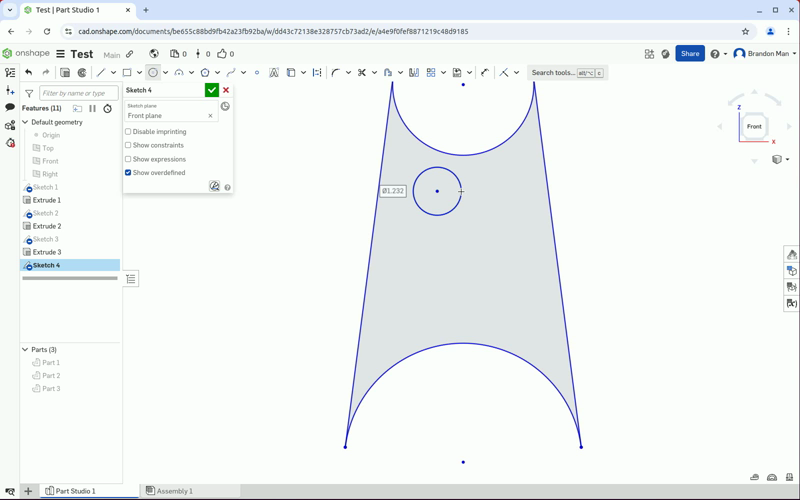
scroll(-6)
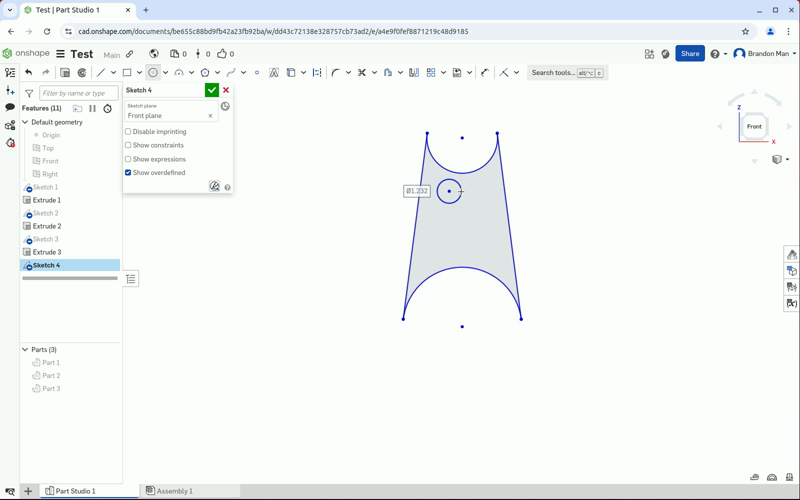
scroll(-6)
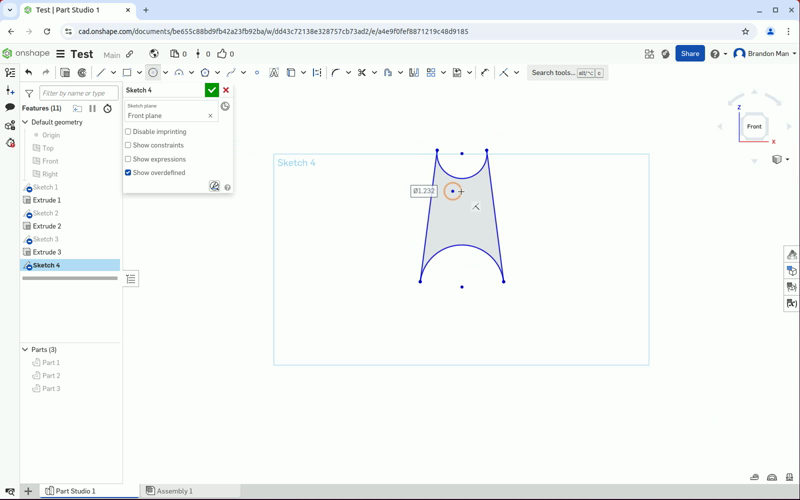
scroll(-6)
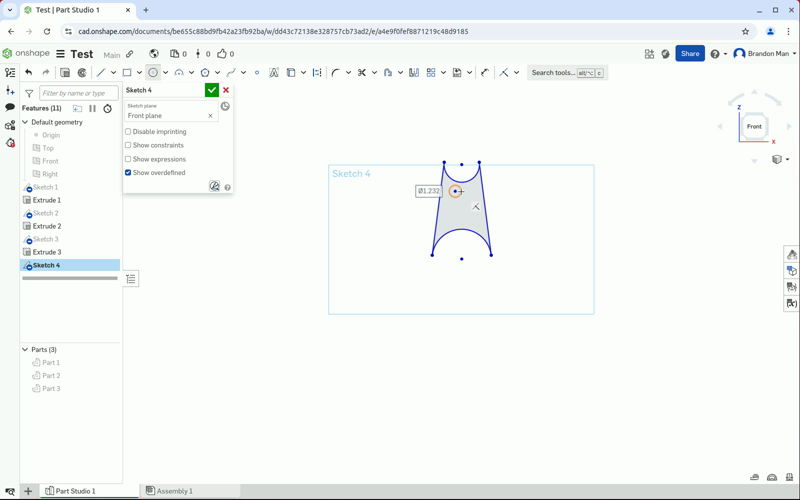
scroll(-6)
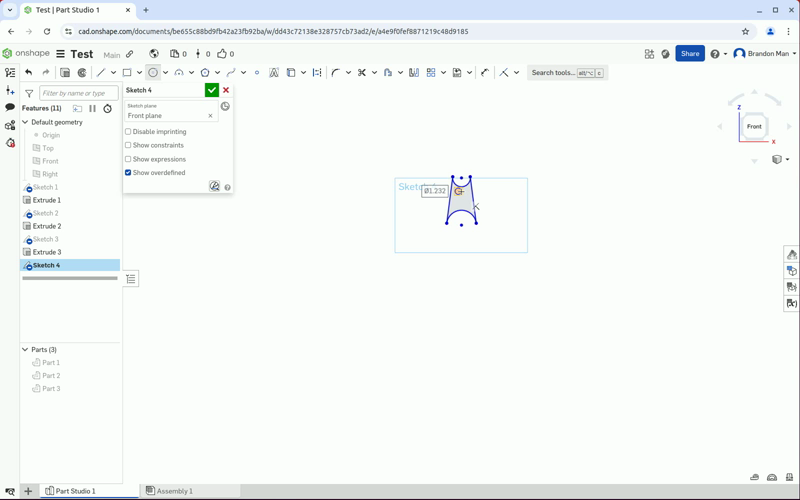
key(esc)
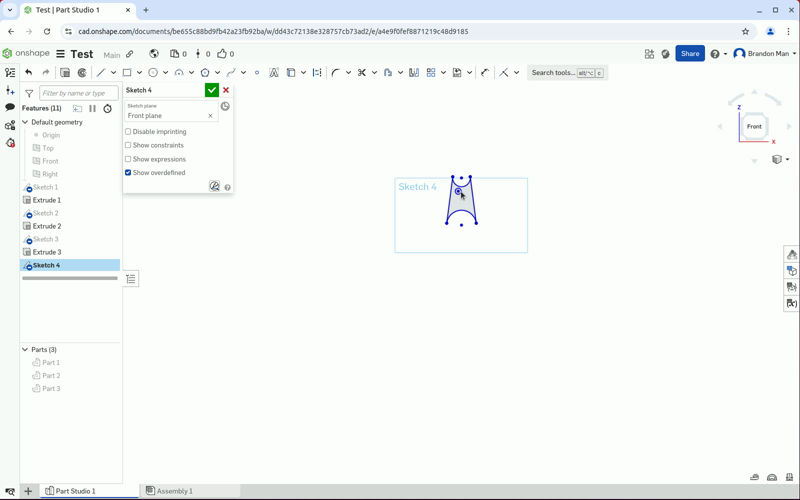
mouse_move(465, 196)
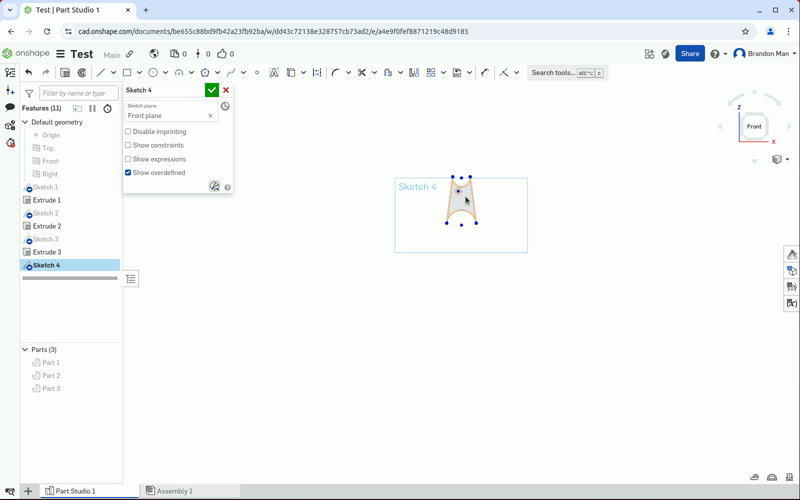
scroll(6)
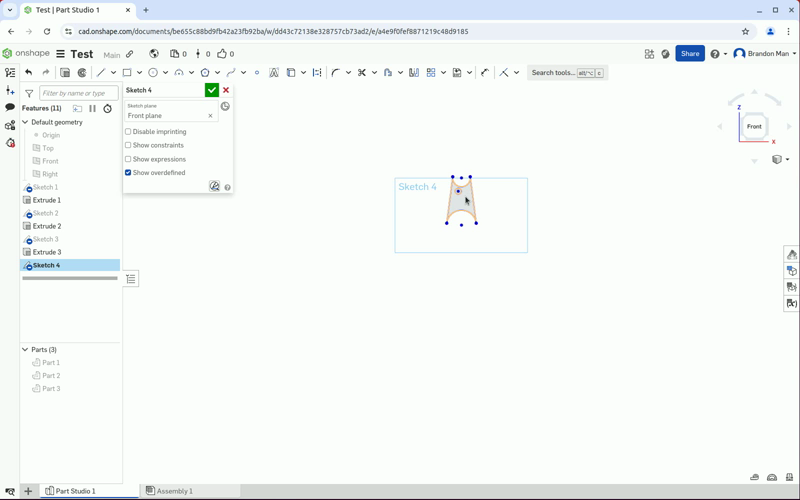
scroll(6)
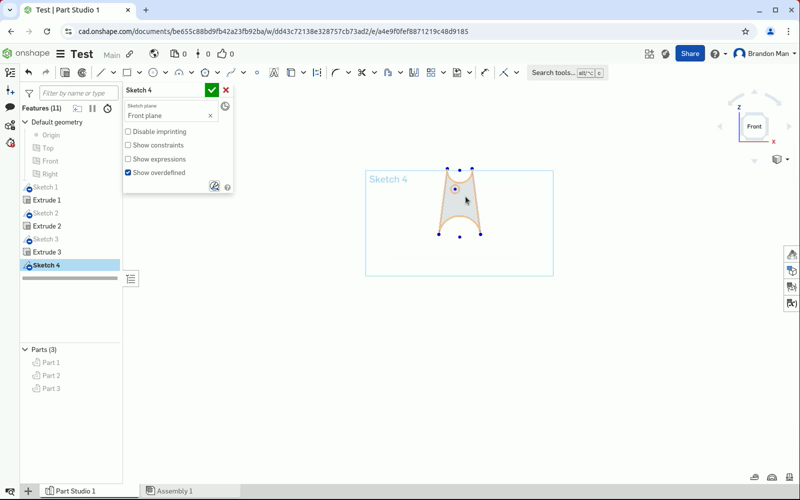
scroll(6)
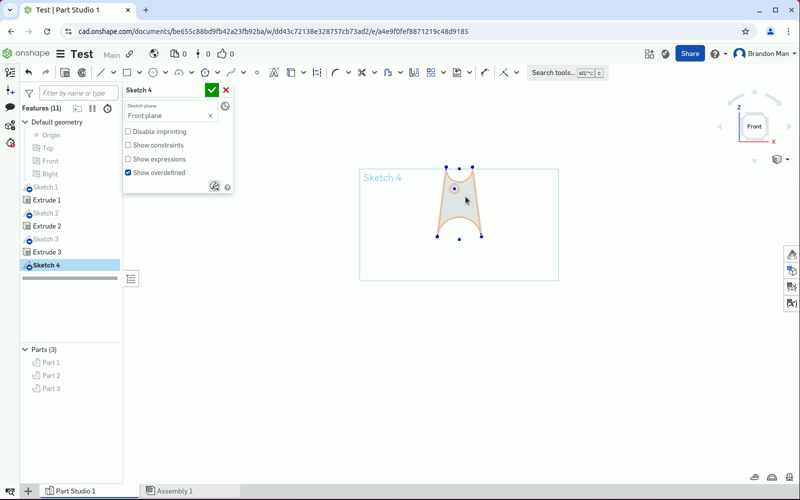
scroll(6)
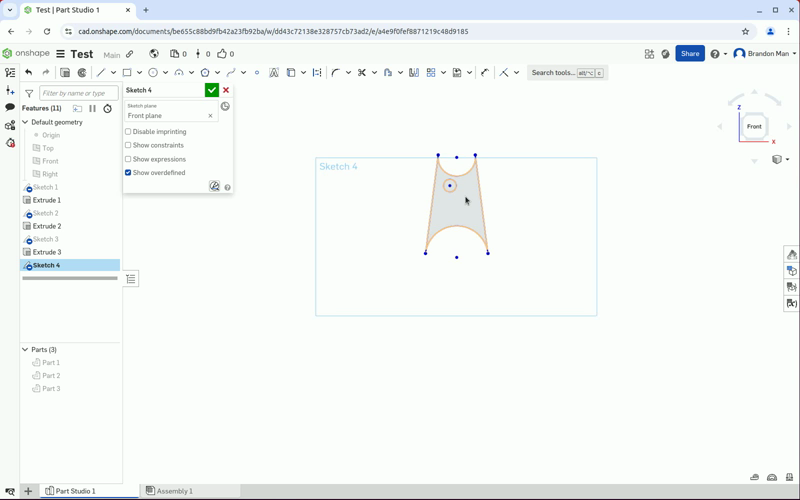
scroll(6)
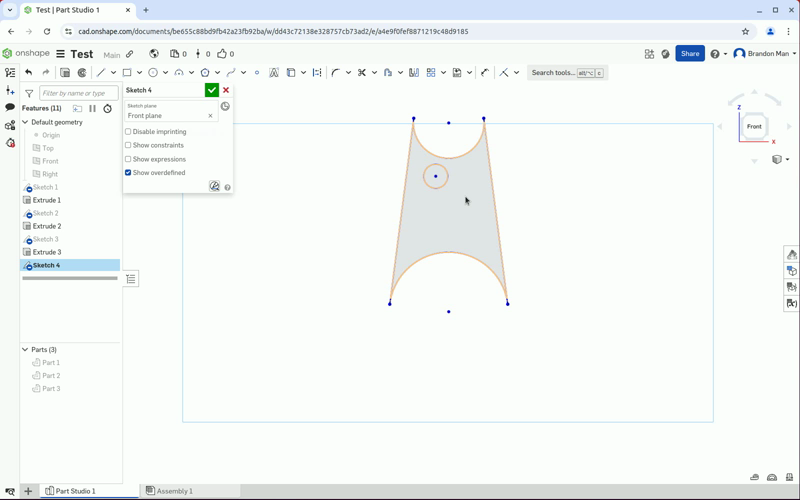
scroll(6)
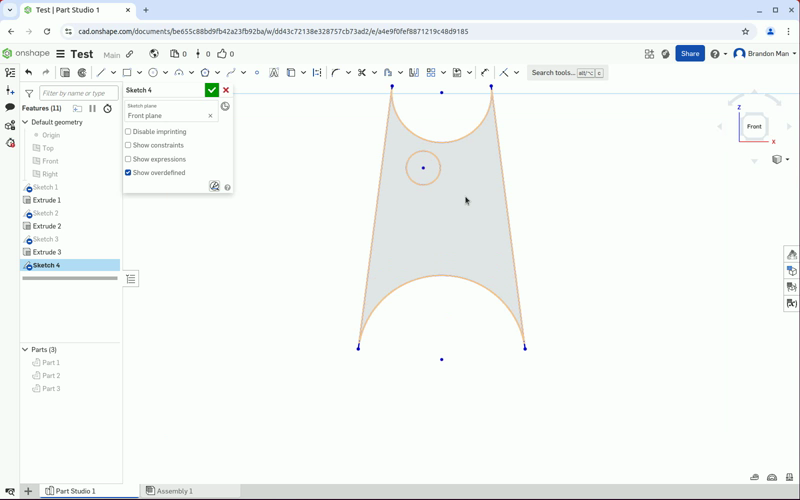
scroll(6)
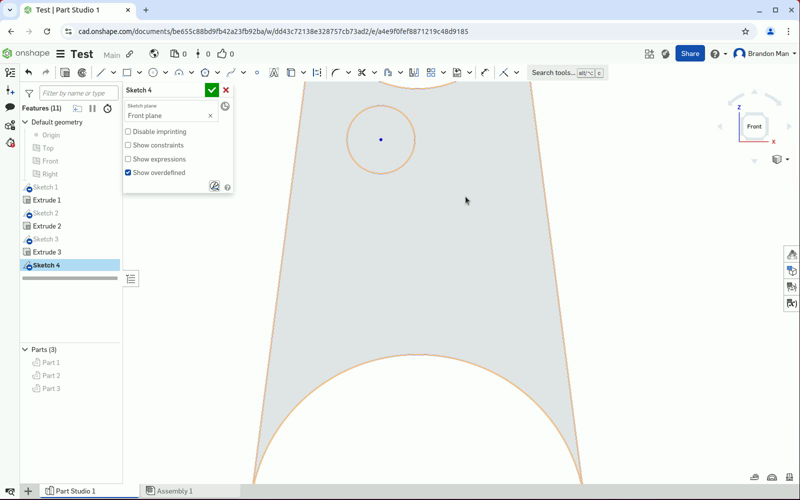
click(465, 196)
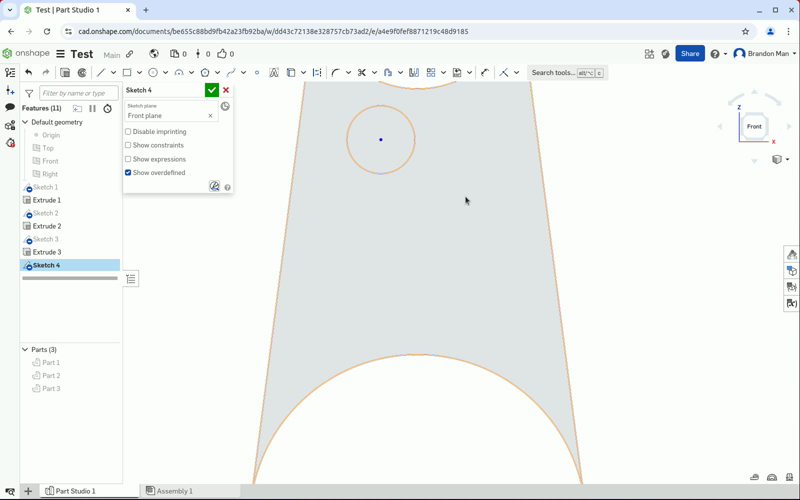
scroll(-6)
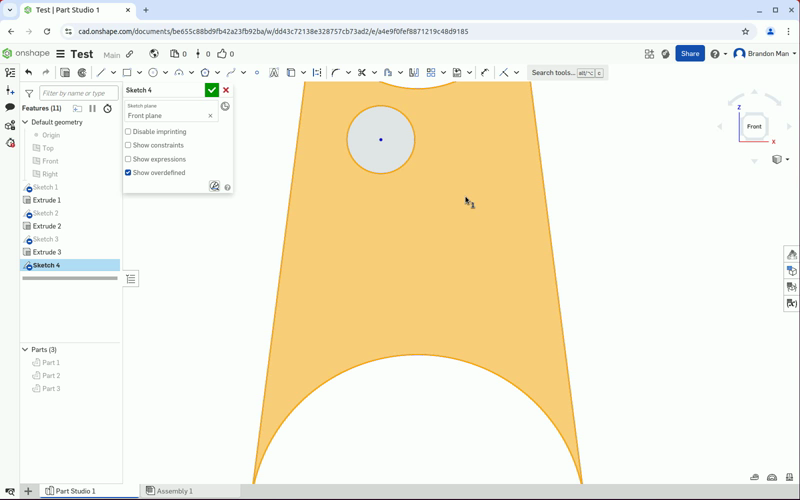
scroll(-6)
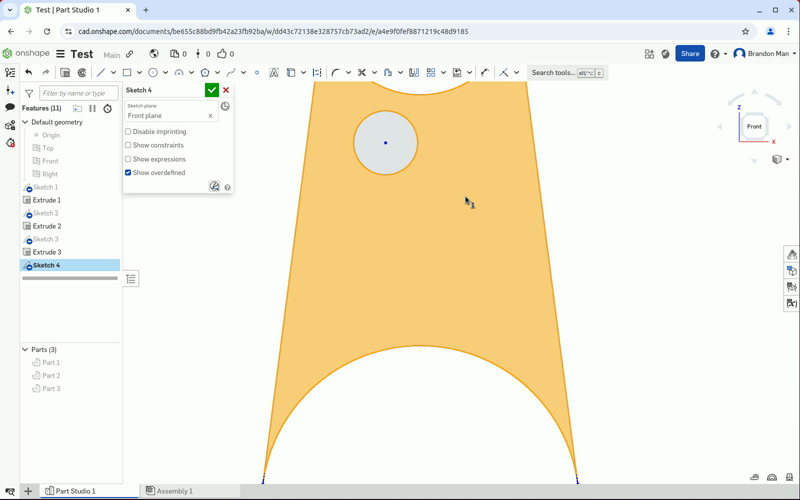
scroll(-6)
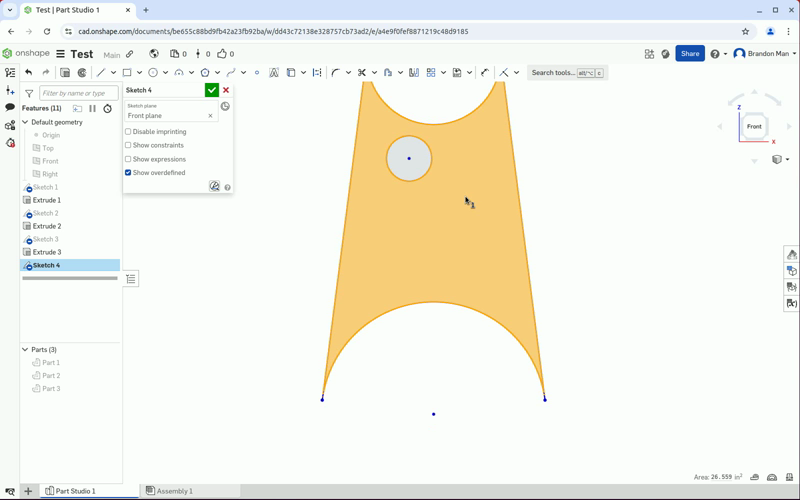
scroll(-6)
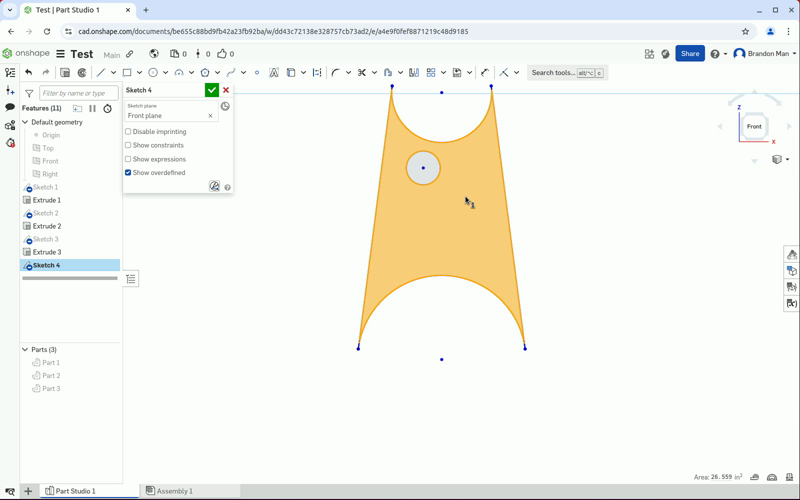
scroll(-6)
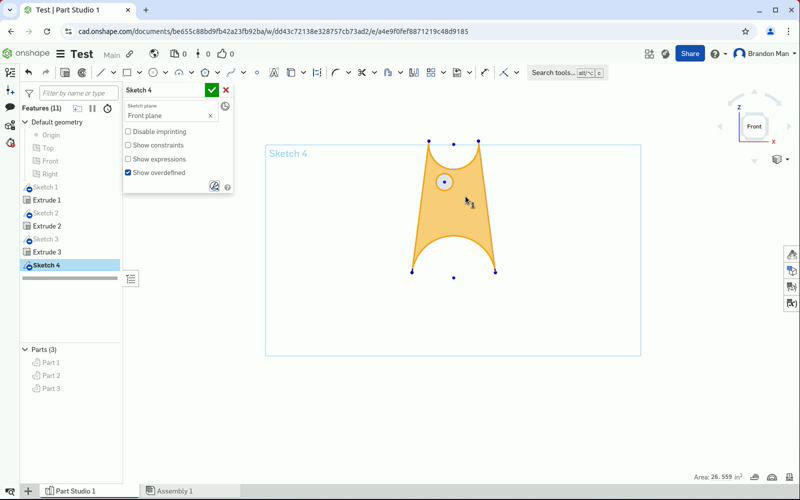
scroll(-6)
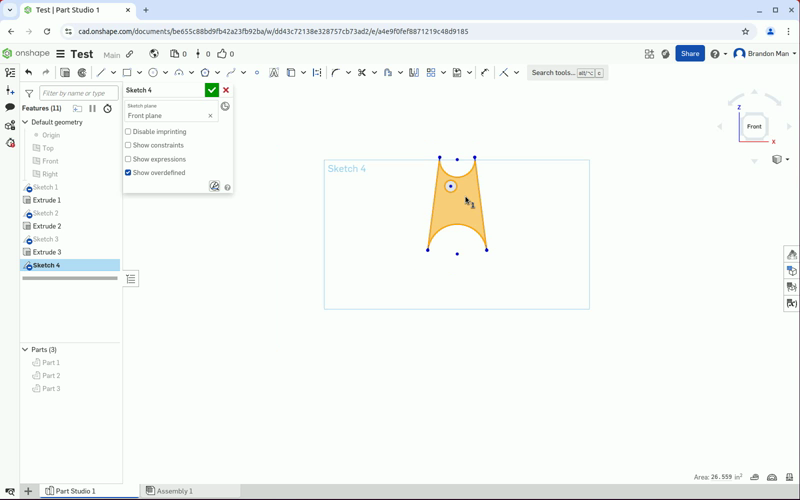
scroll(-6)
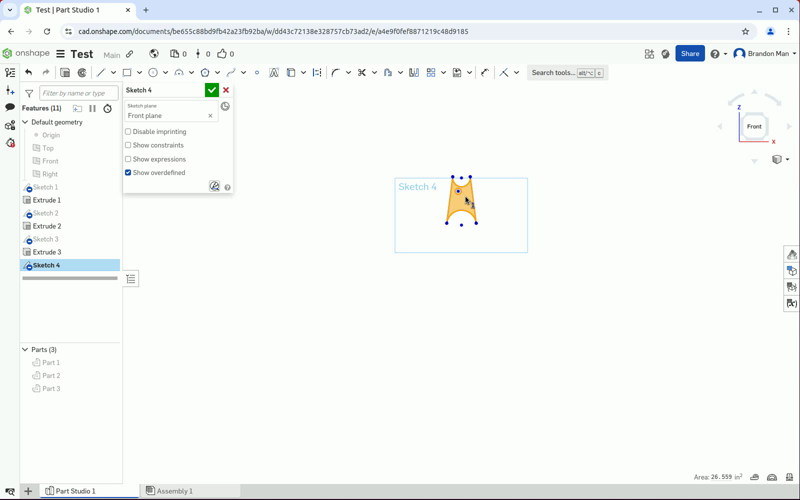
mouse_move(73, 352)
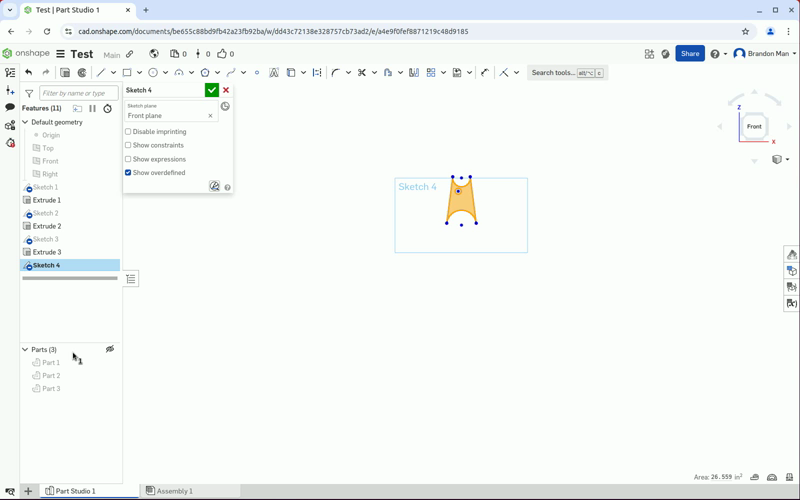
key(shift+y)
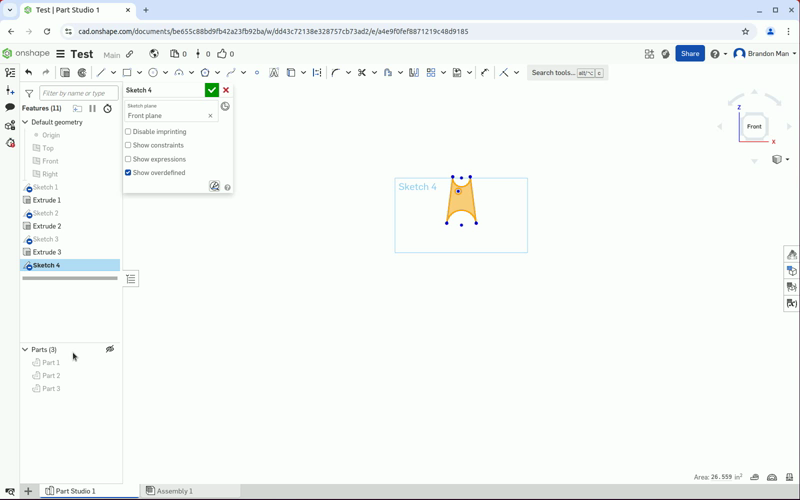
key(shift+e)
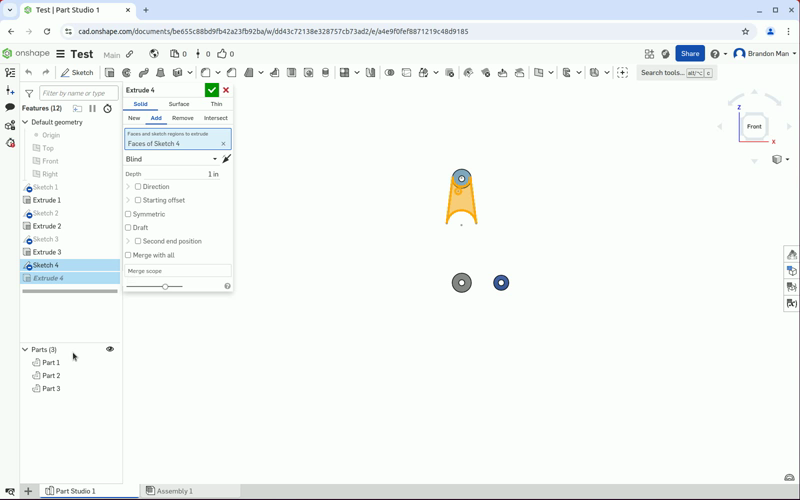
mouse_move(143, 106)
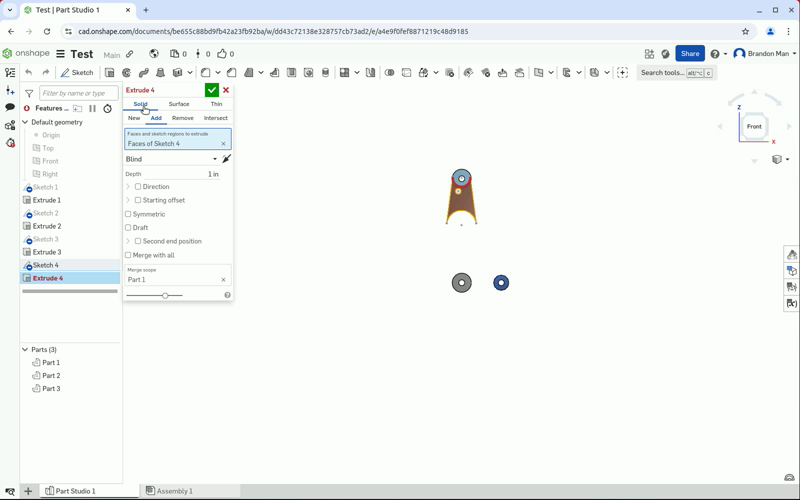
click(143, 106)
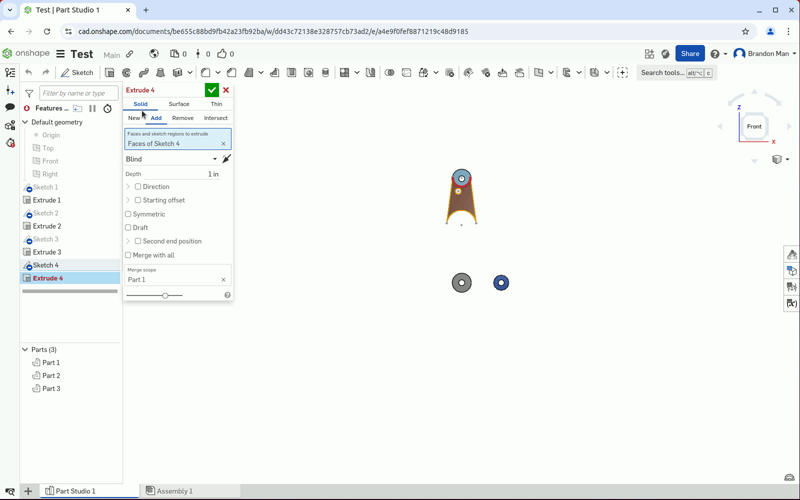
mouse_move(137, 120)
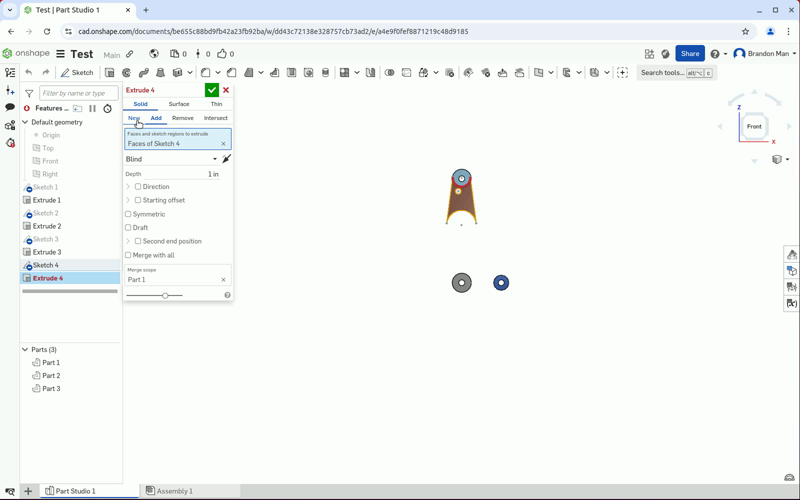
click(137, 120)
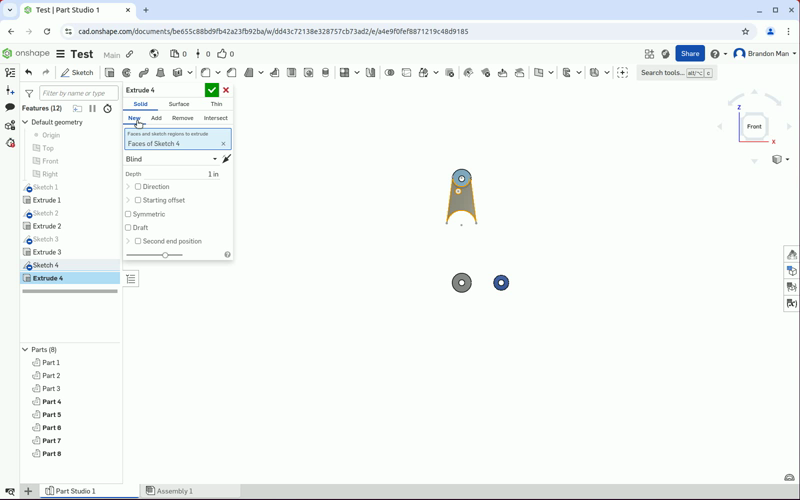
key(tab, 4)
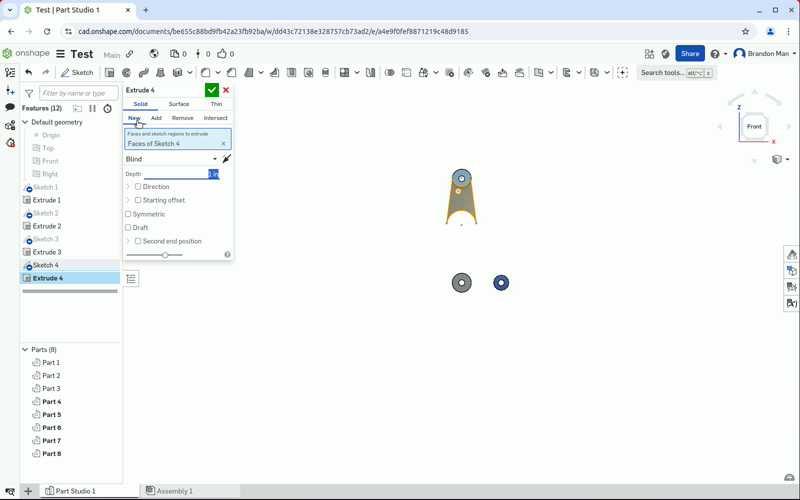
text(0.481)
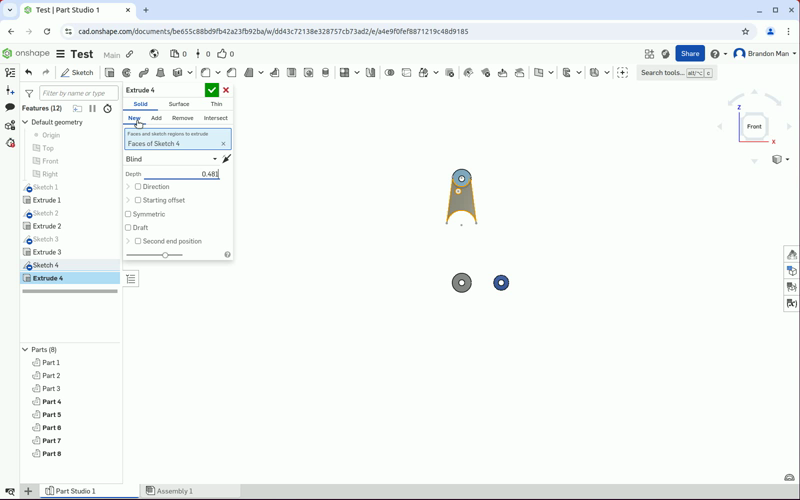
key(enter)
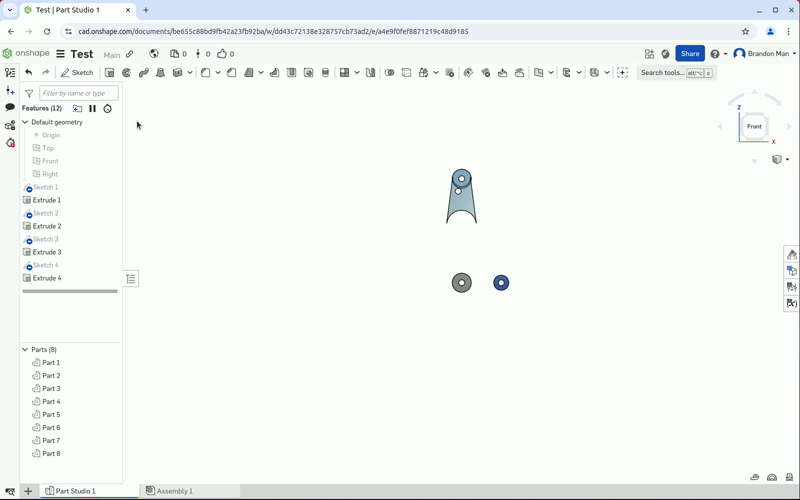
key(shift+h)
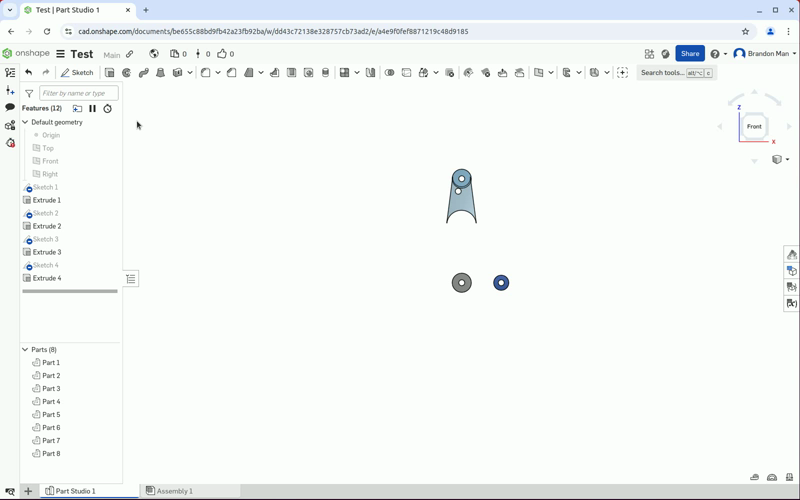
key(shift+h)
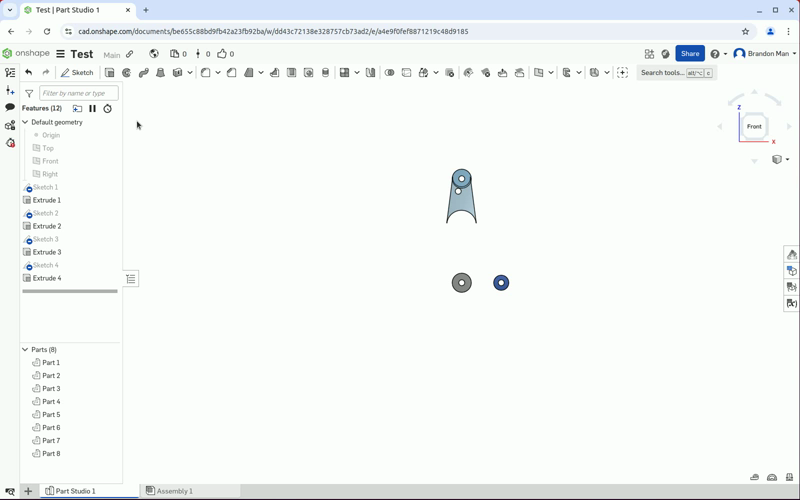
mouse_move(73, 189)
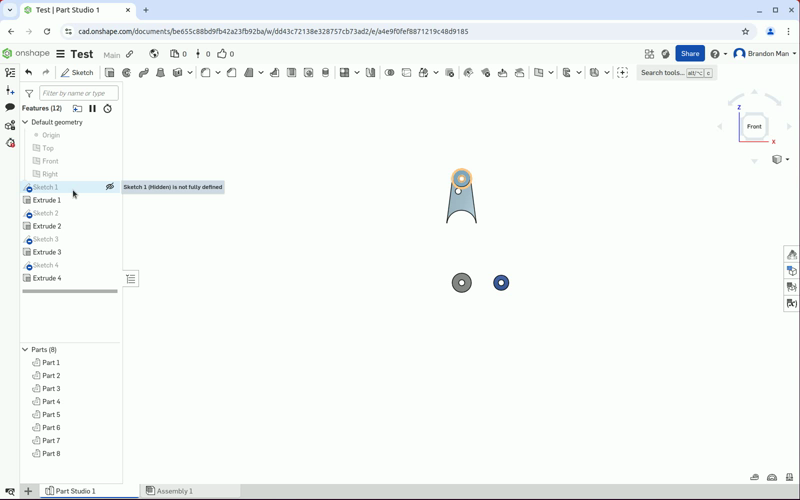
click(73, 189)
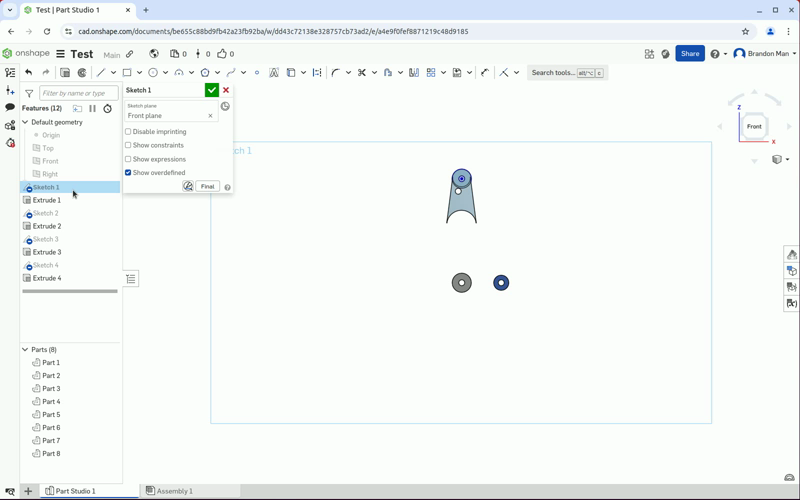
mouse_move(229, 92)
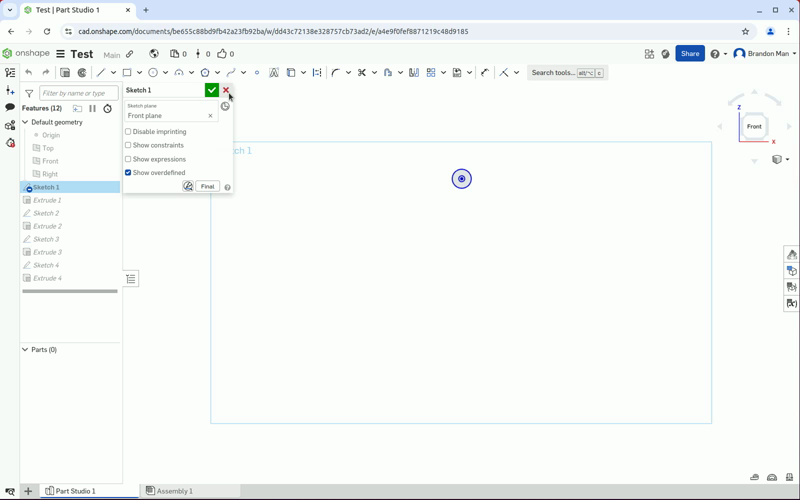
click(229, 92)
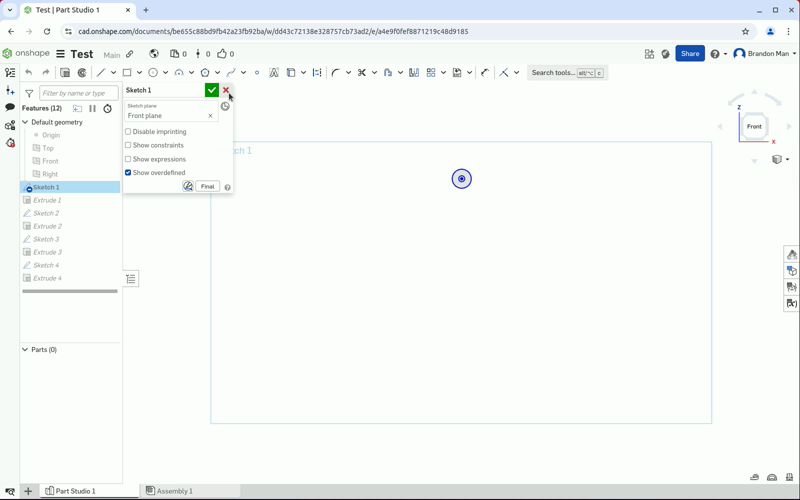
key(shift+s)
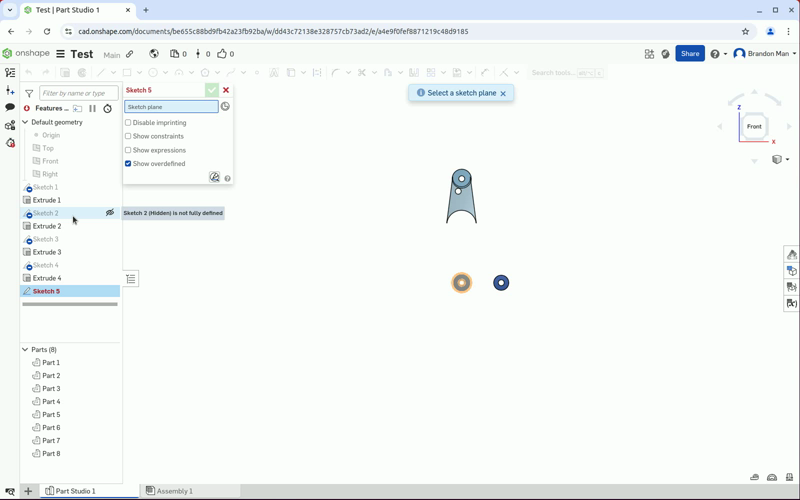
scroll(3)
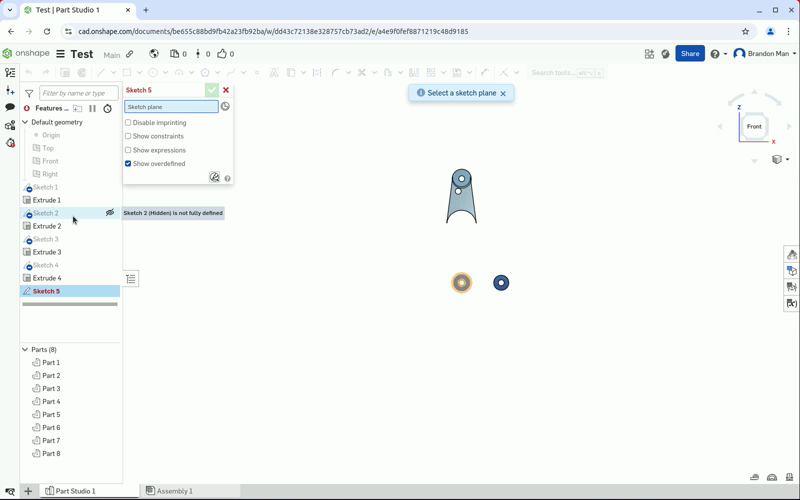
mouse_move(73, 163)
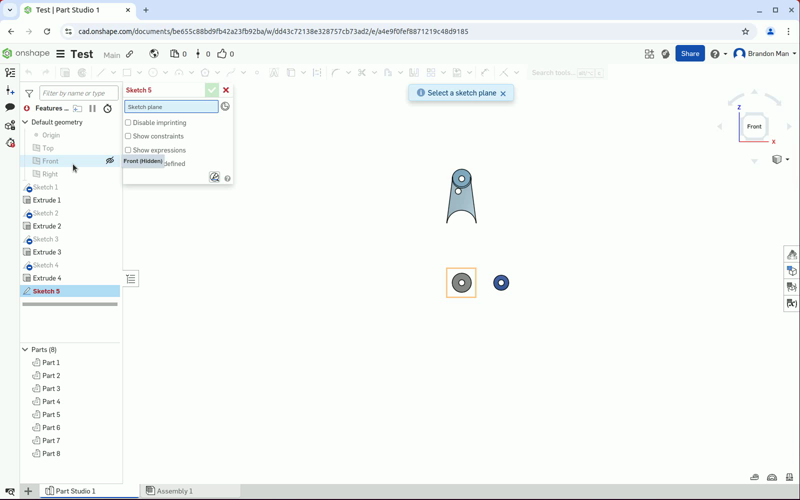
click(73, 163)
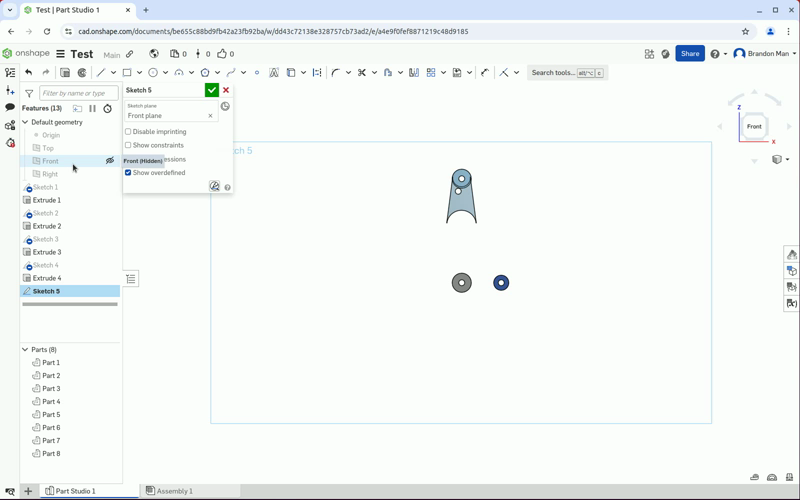
mouse_move(73, 352)
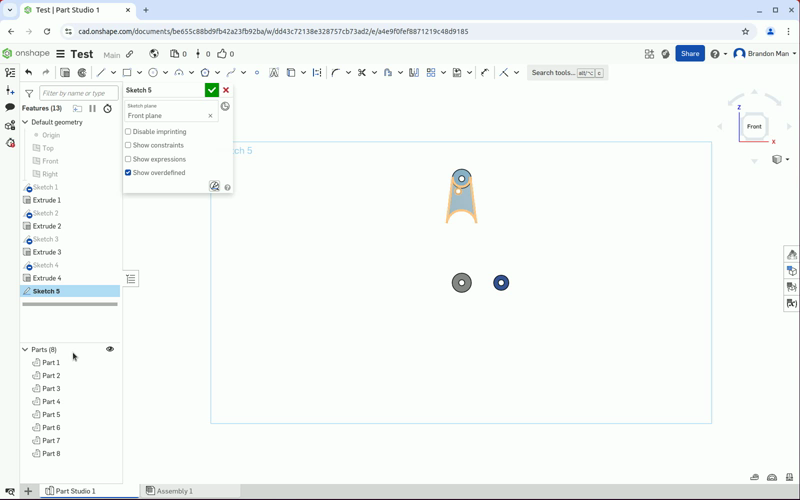
key(y)
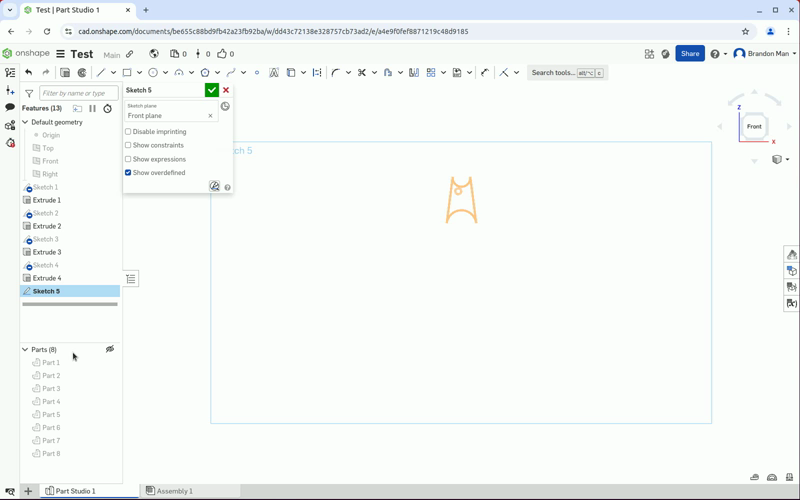
key(c)
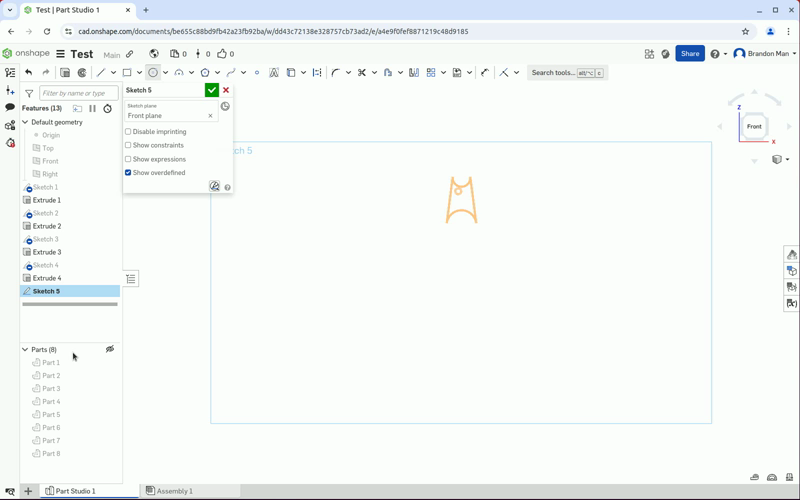
key_down(shift)
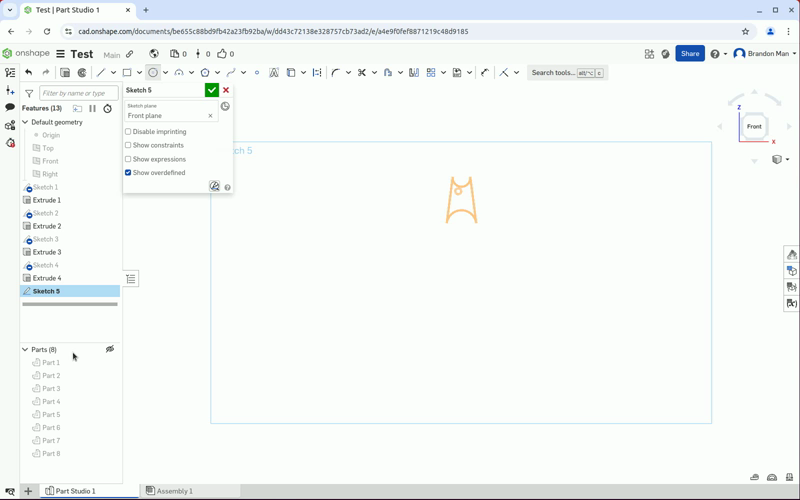
mouse_move(461, 225)
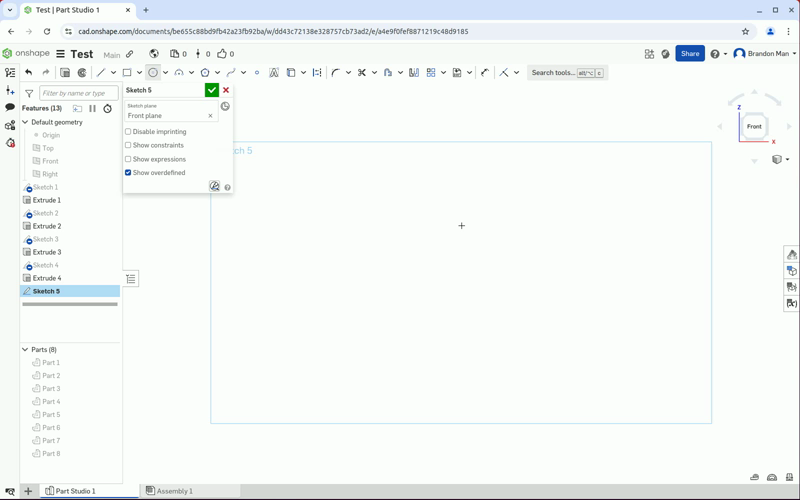
click(461, 225)
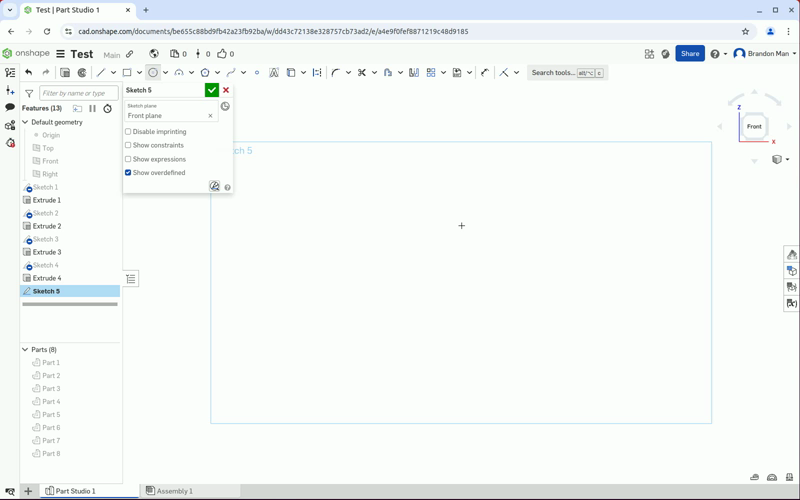
key_up(shift)
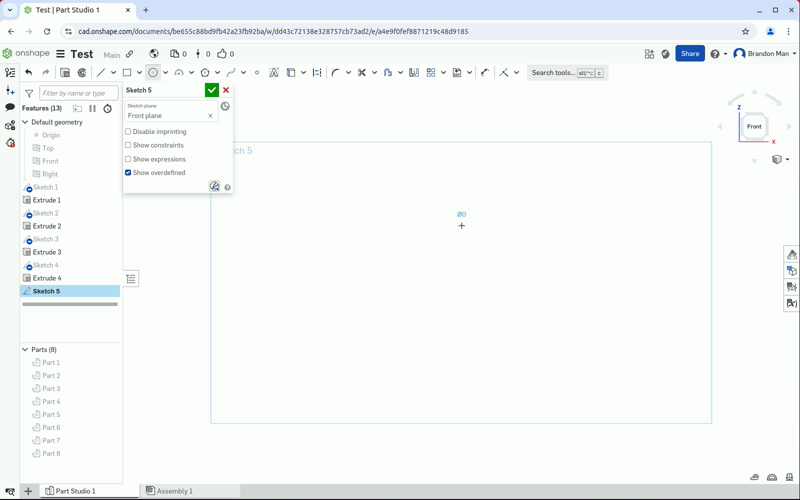
mouse_move(477, 225)
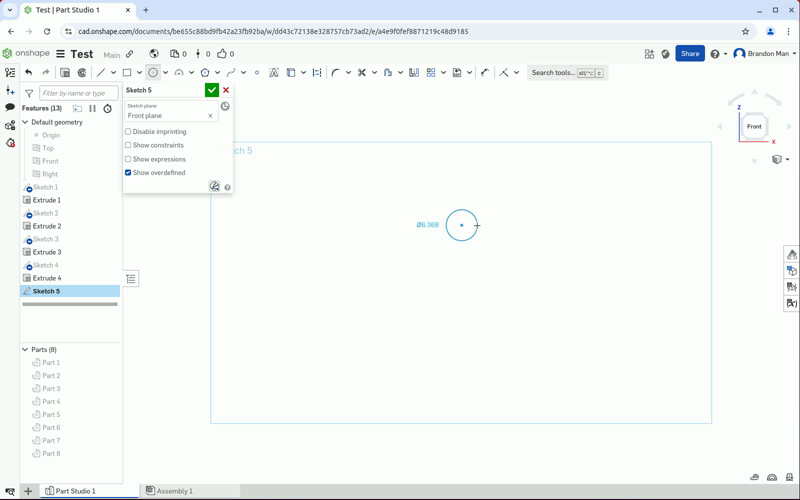
click(477, 225)
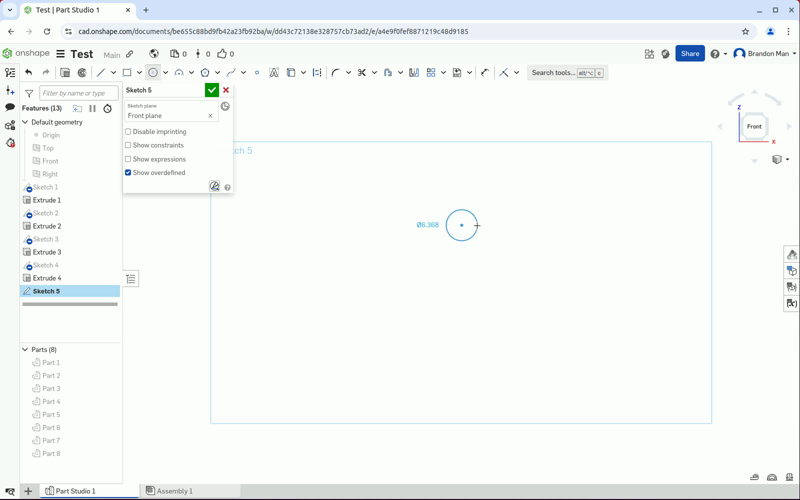
key(esc)
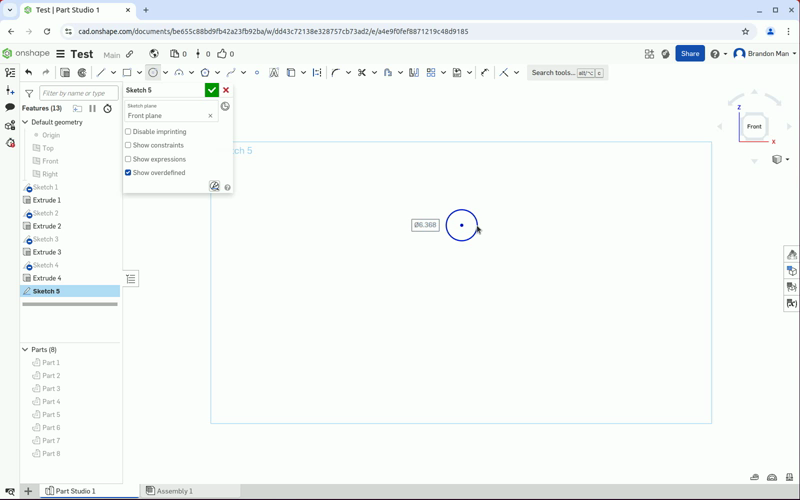
key(c)
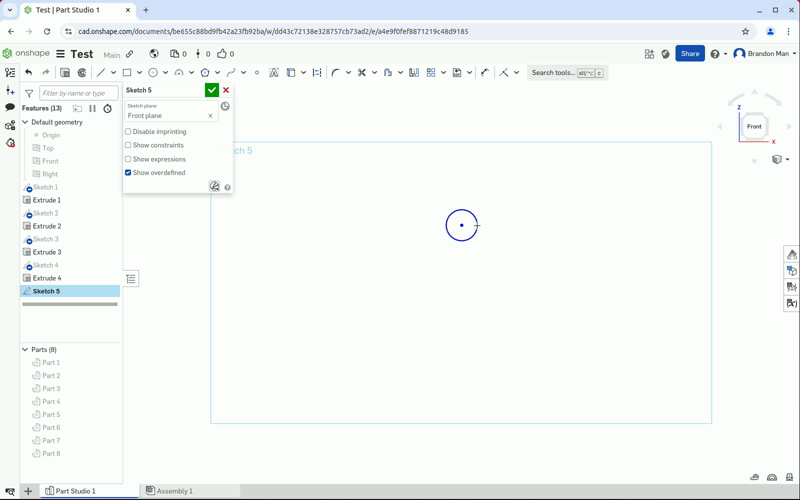
key_down(shift)
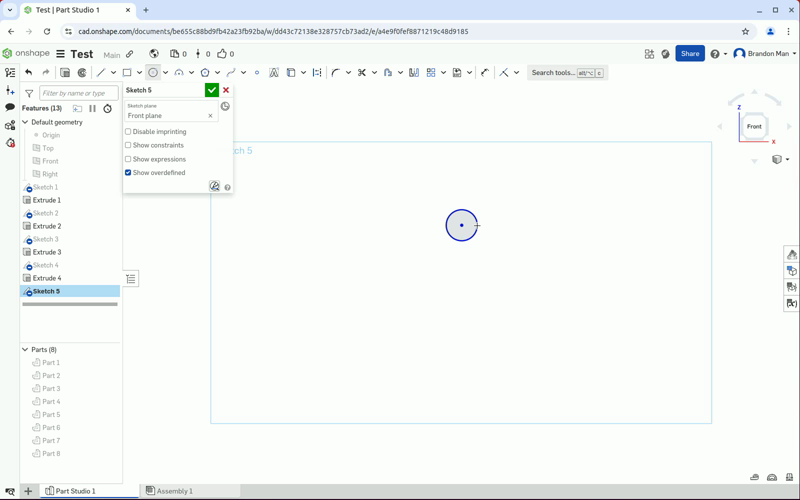
mouse_move(461, 225)
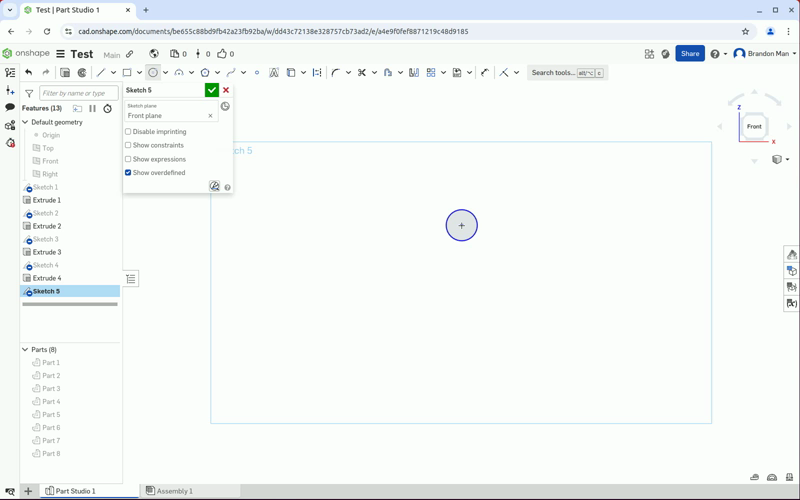
click(461, 225)
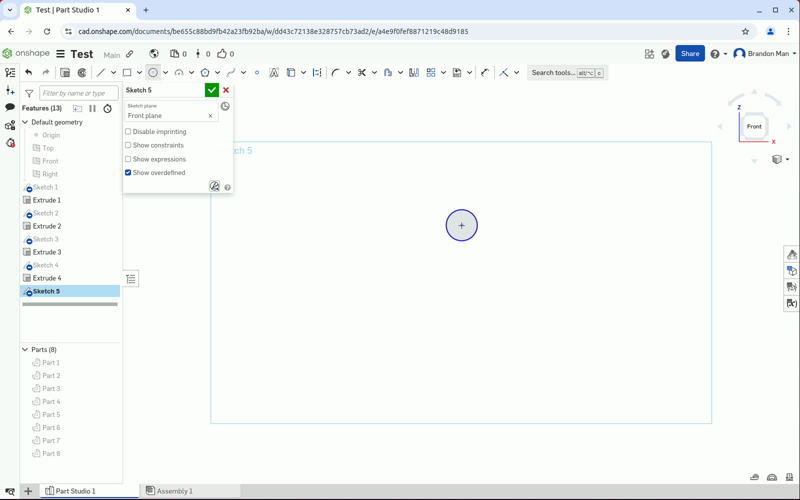
key_up(shift)
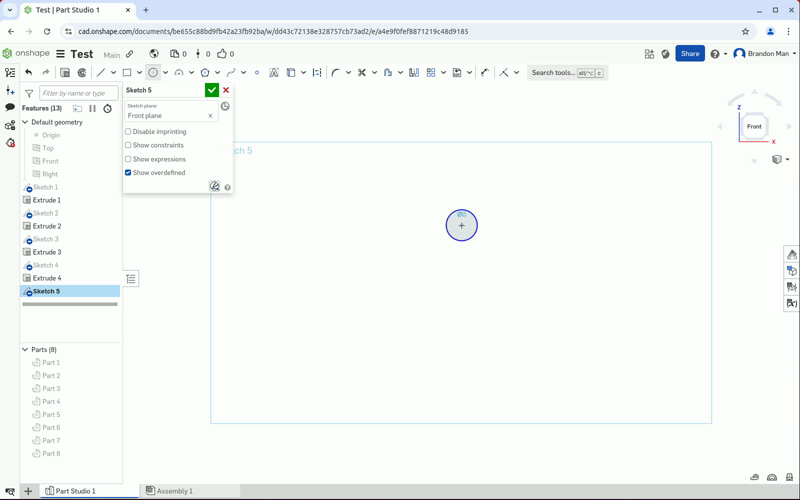
mouse_move(465, 225)
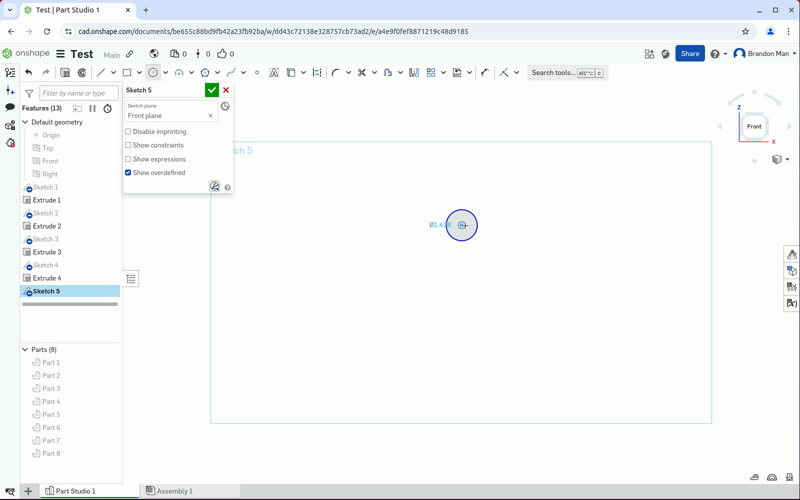
scroll(6)
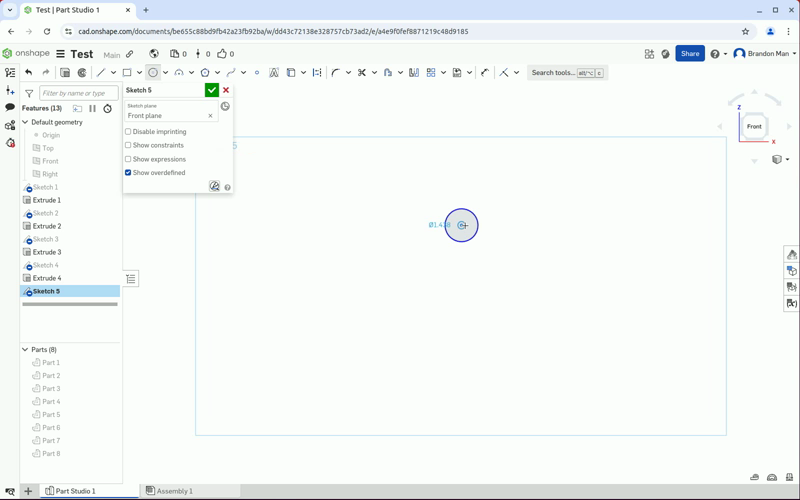
scroll(6)
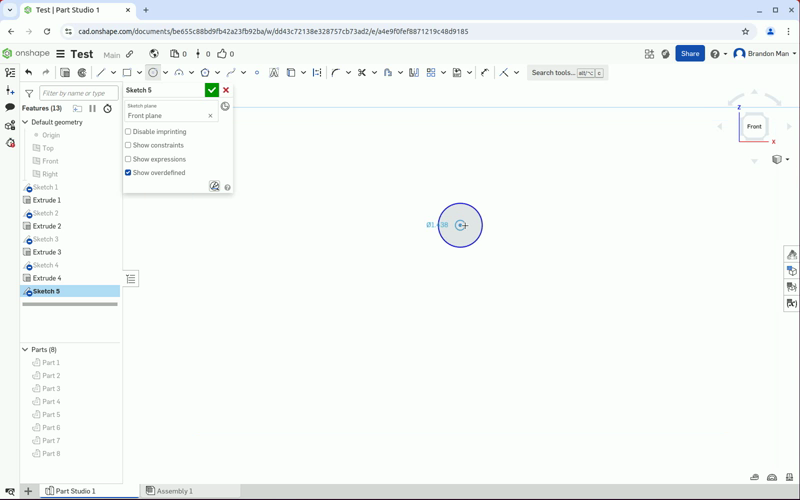
scroll(6)
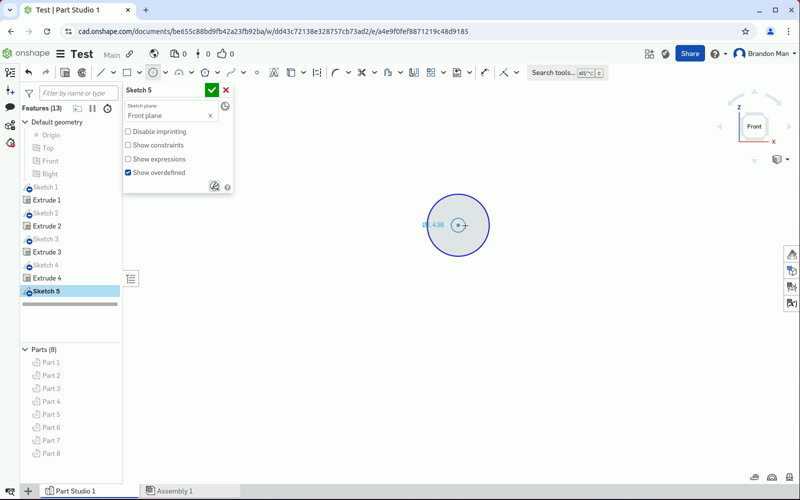
scroll(6)
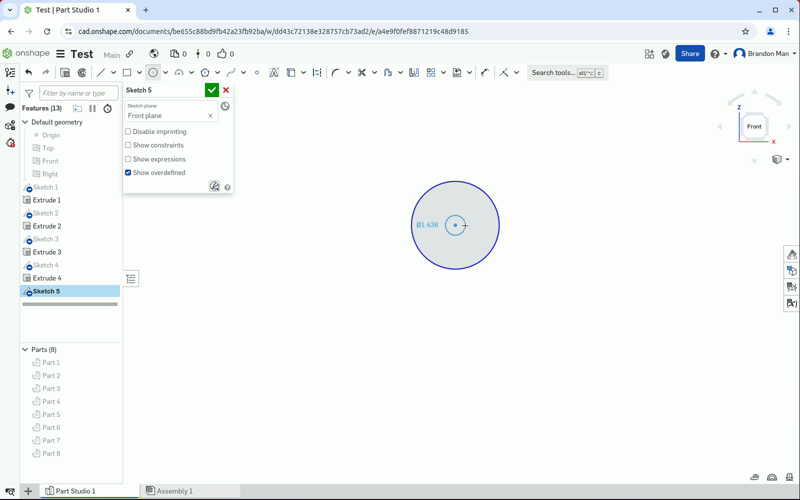
scroll(6)
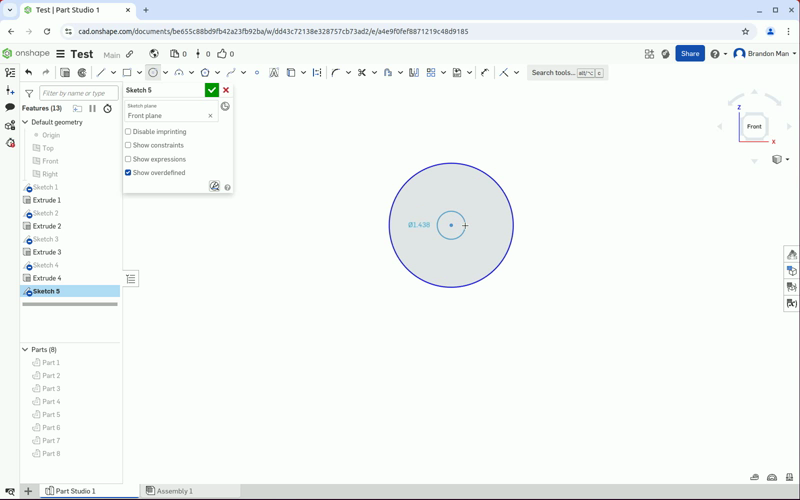
scroll(6)
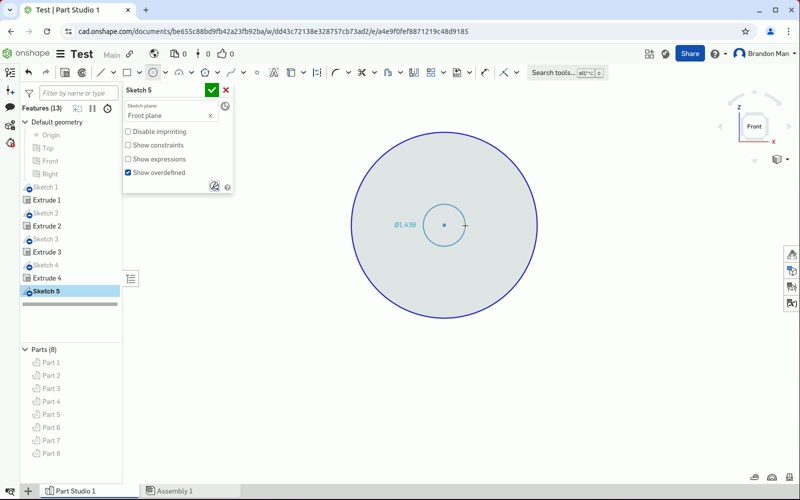
scroll(6)
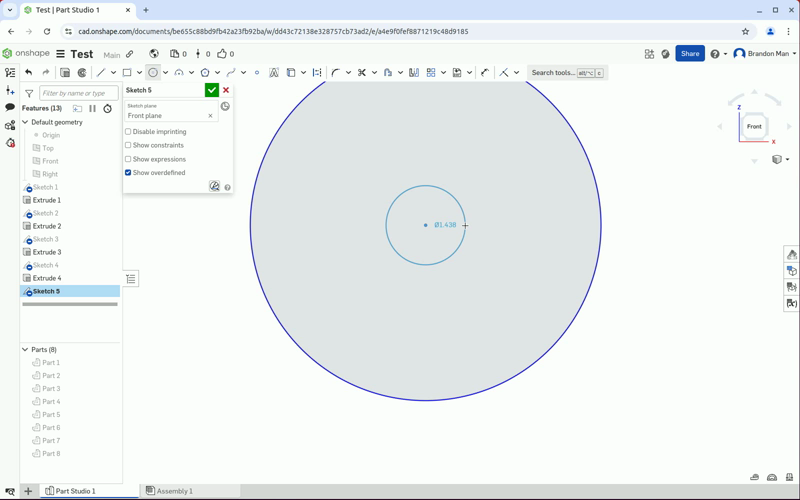
click(465, 225)
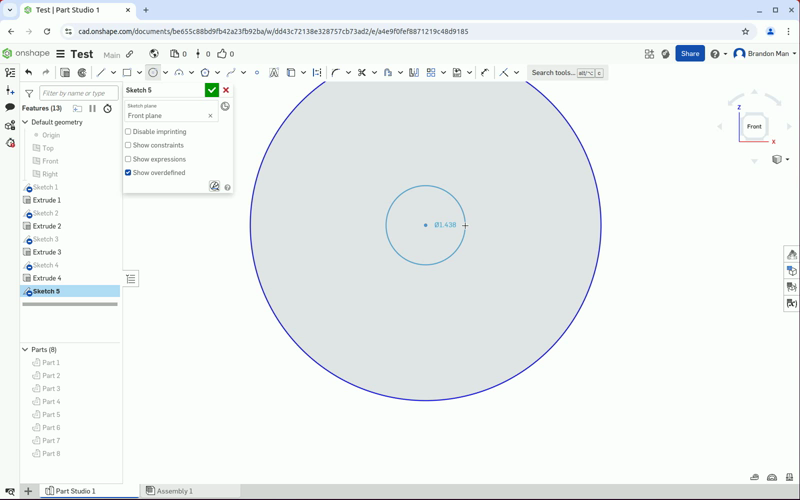
scroll(-6)
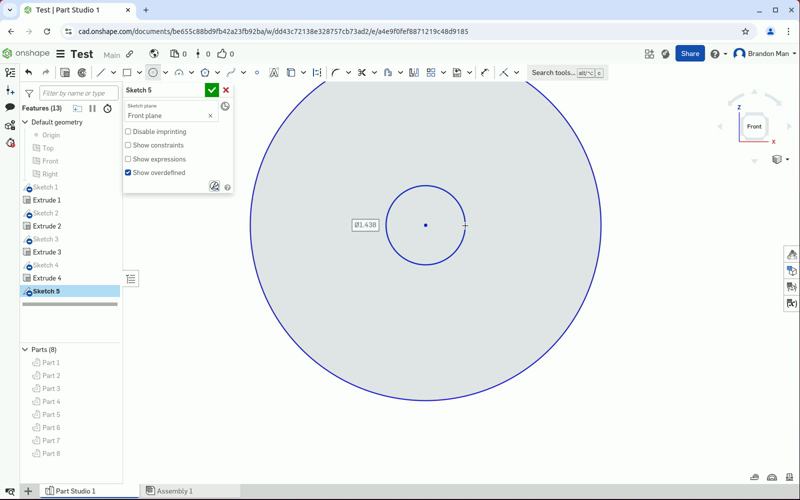
scroll(-6)
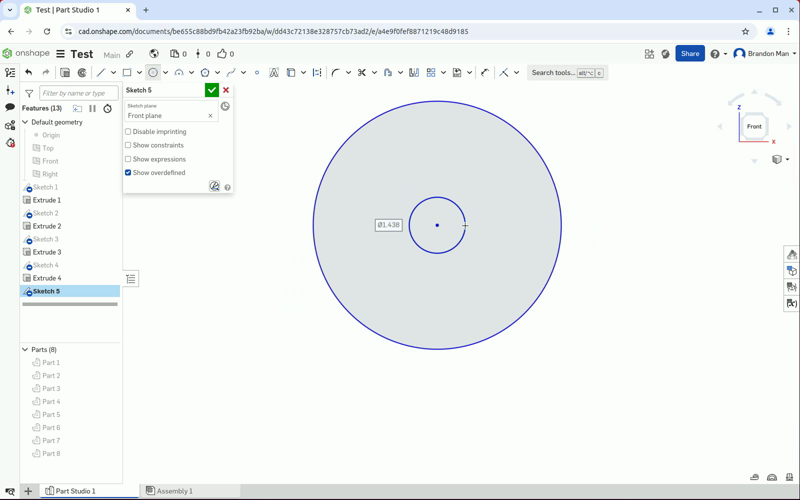
scroll(-6)
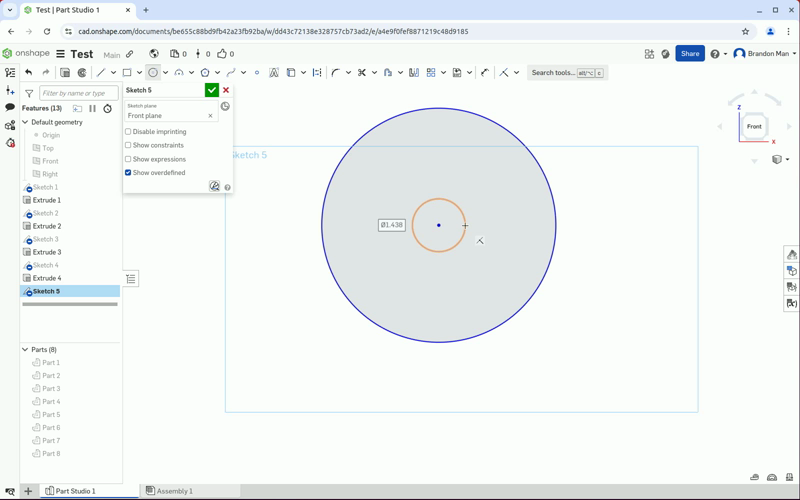
scroll(-6)
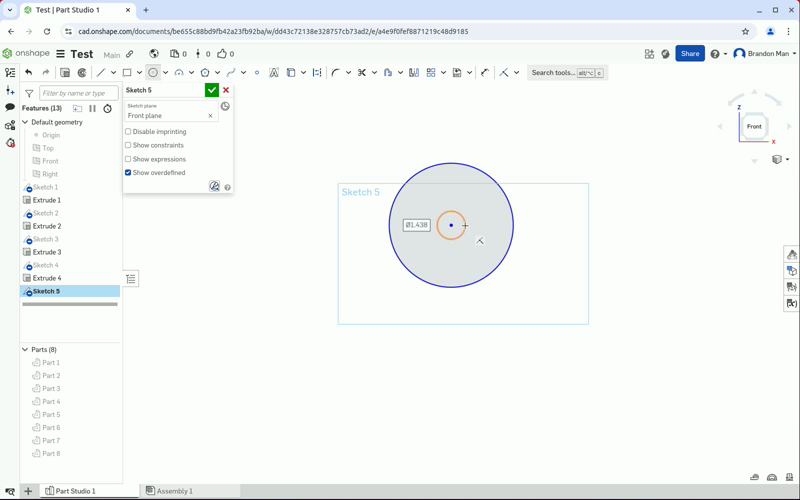
scroll(-6)
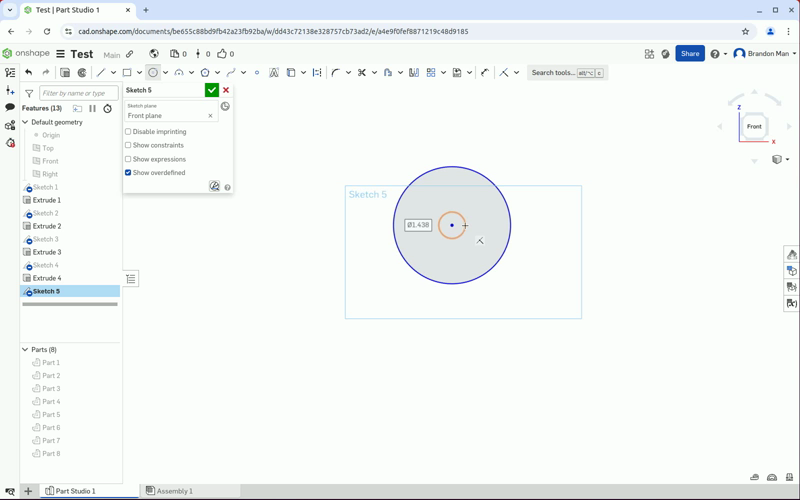
scroll(-6)
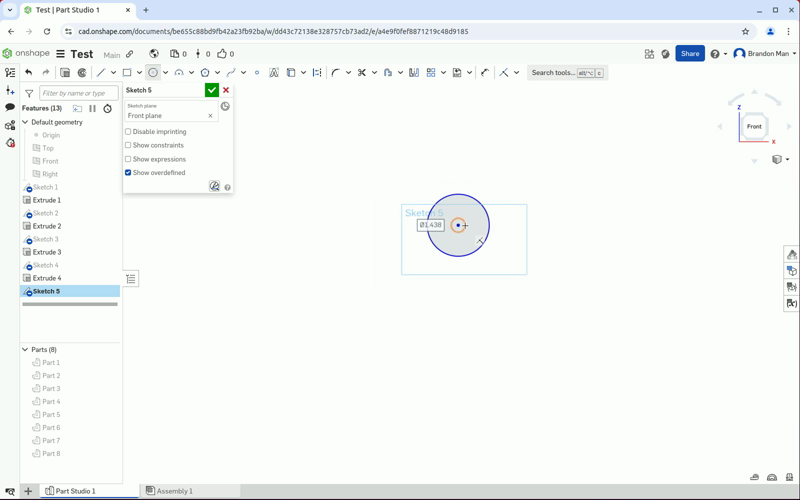
scroll(-6)
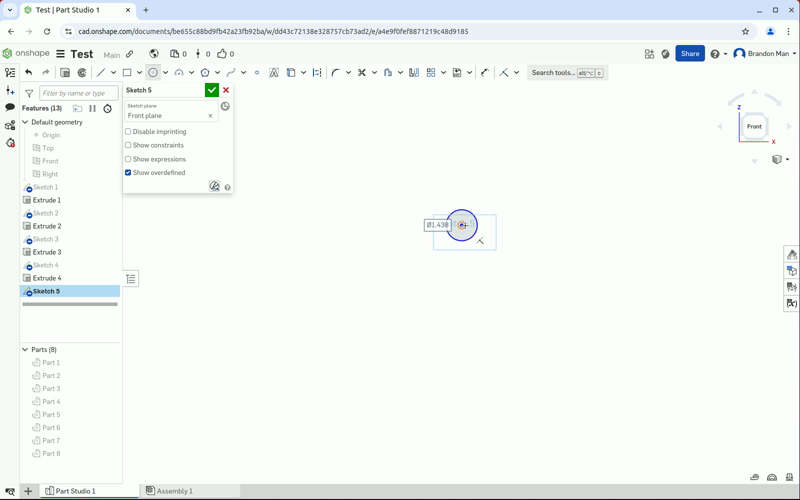
key(esc)
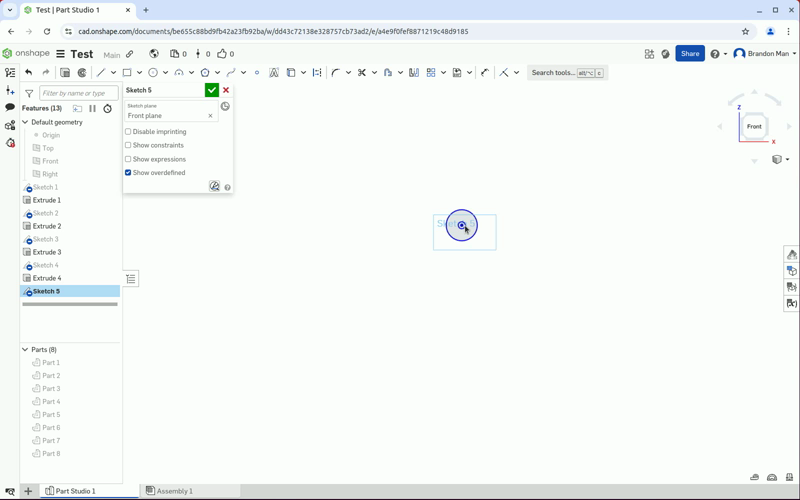
mouse_move(450, 222)
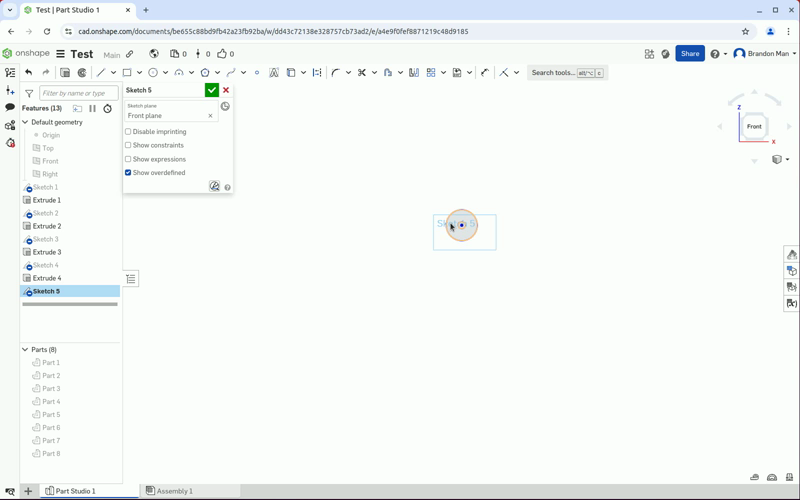
scroll(6)
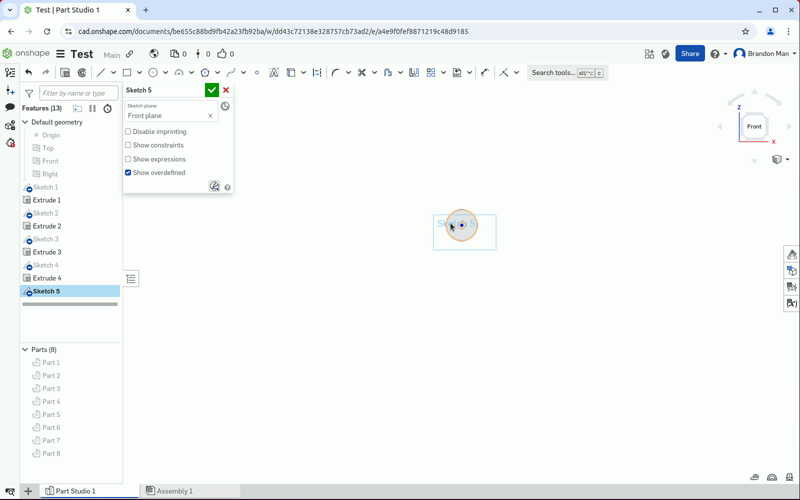
scroll(6)
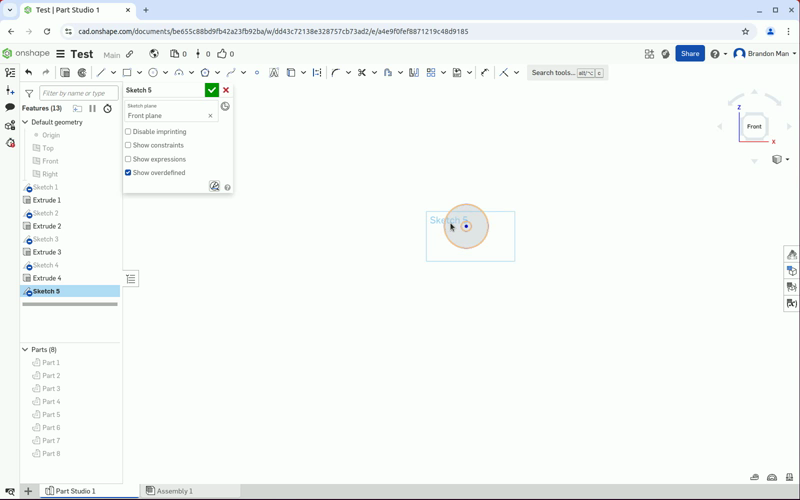
scroll(6)
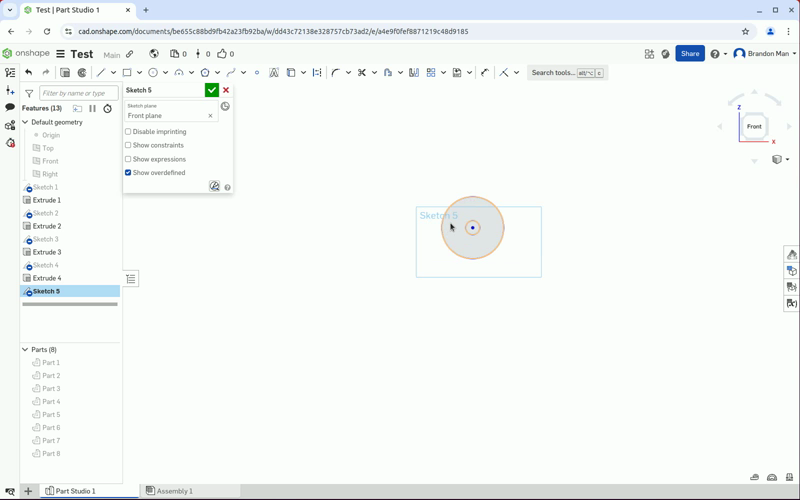
scroll(6)
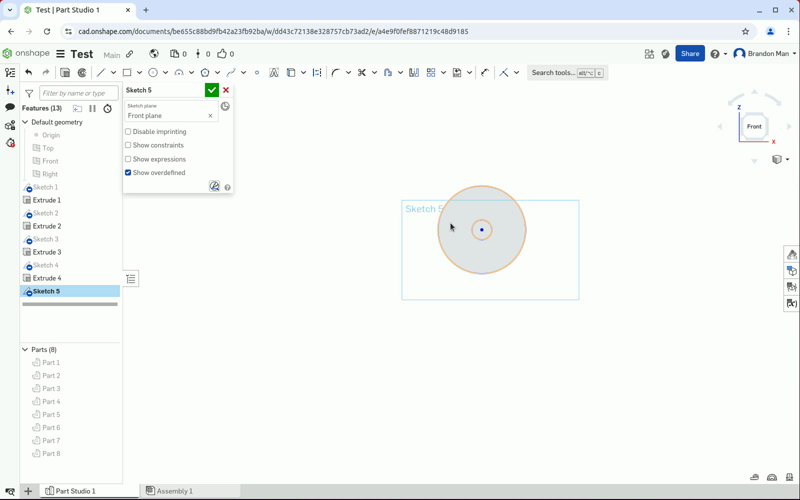
scroll(6)
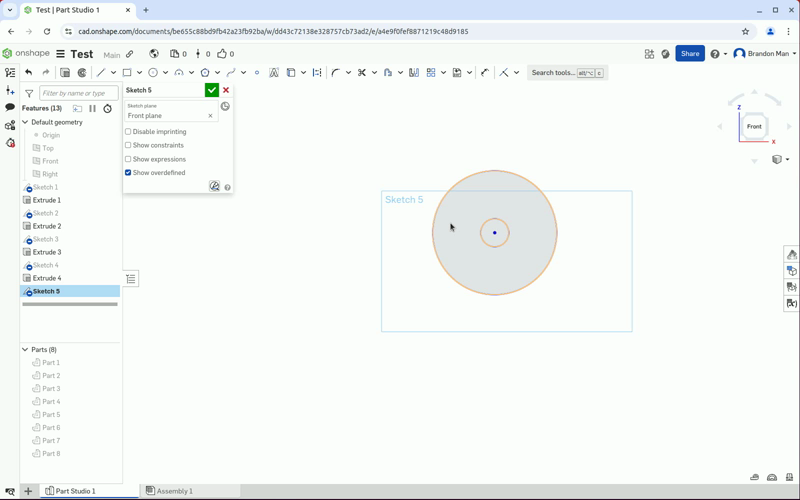
scroll(6)
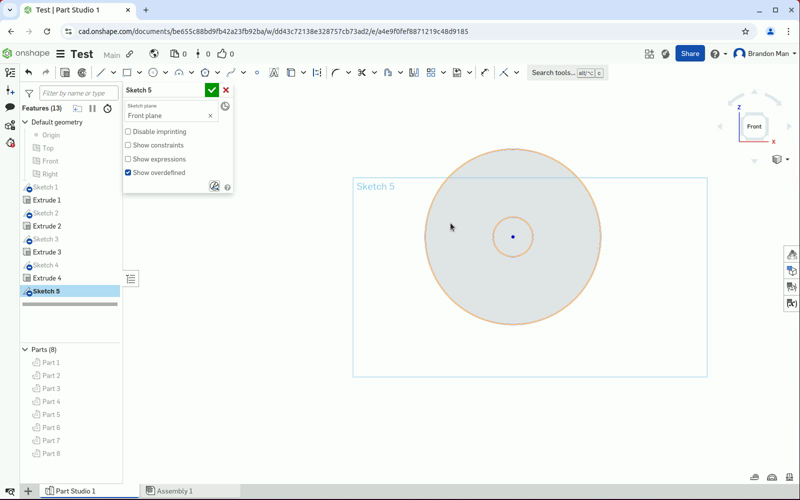
scroll(6)
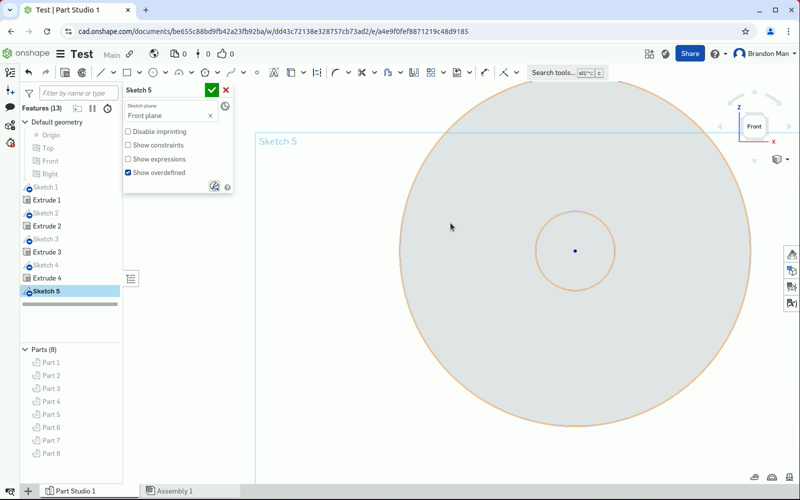
click(450, 222)
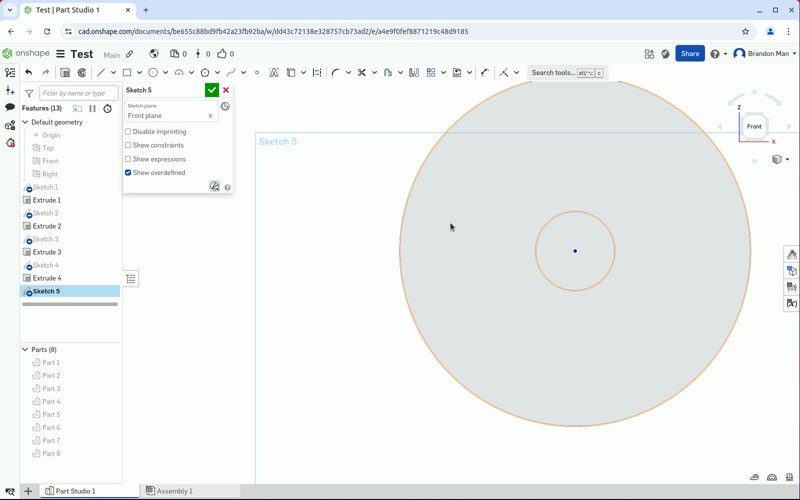
scroll(-6)
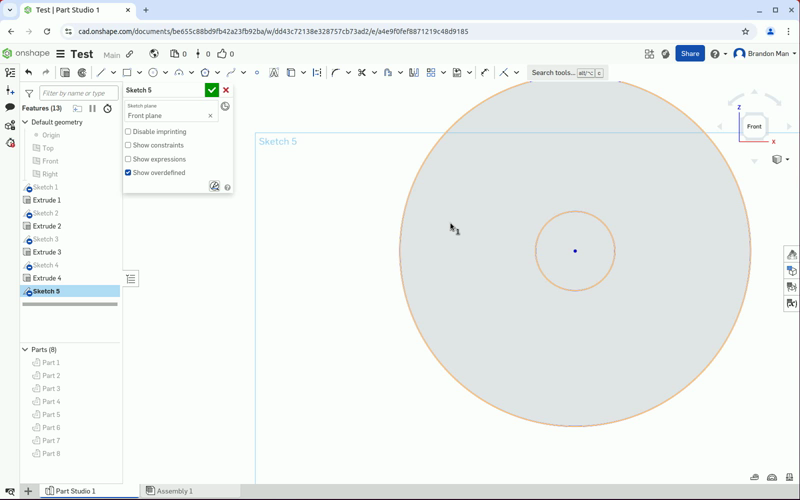
scroll(-6)
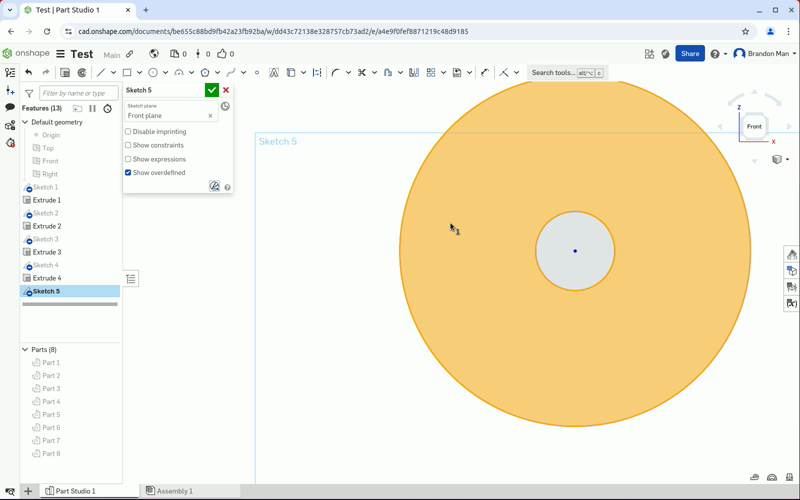
scroll(-6)
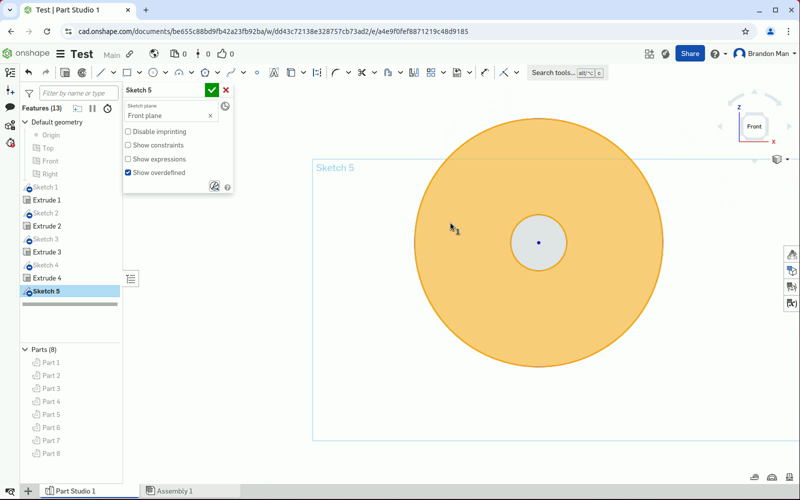
scroll(-6)
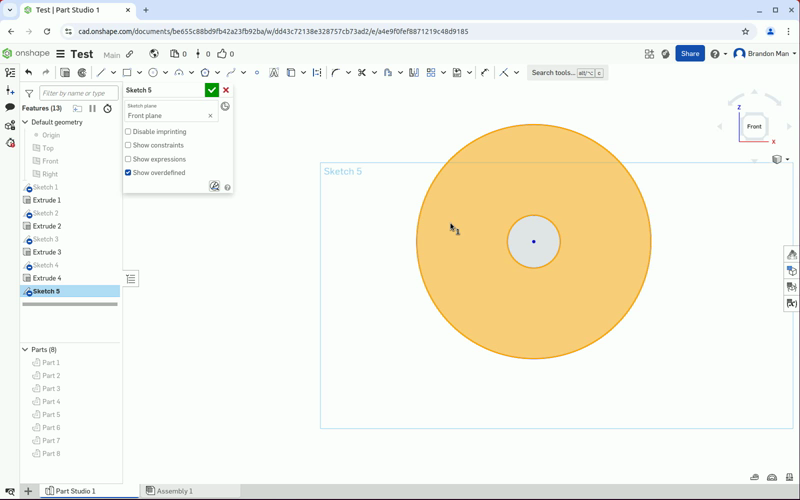
scroll(-6)
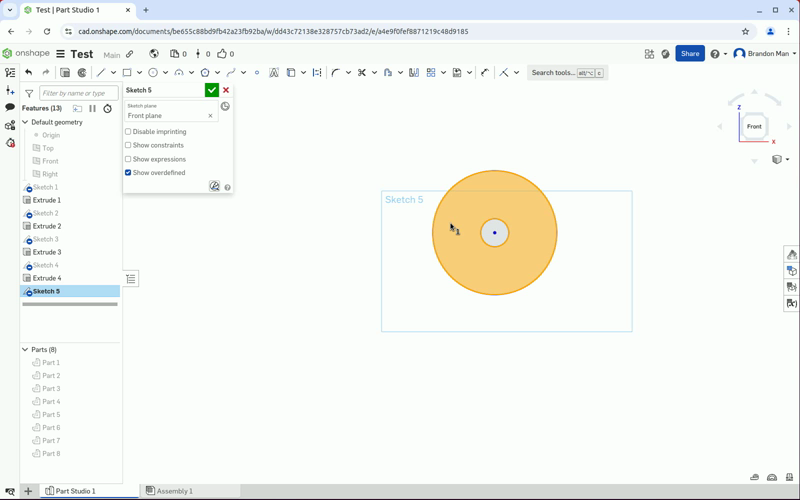
scroll(-6)
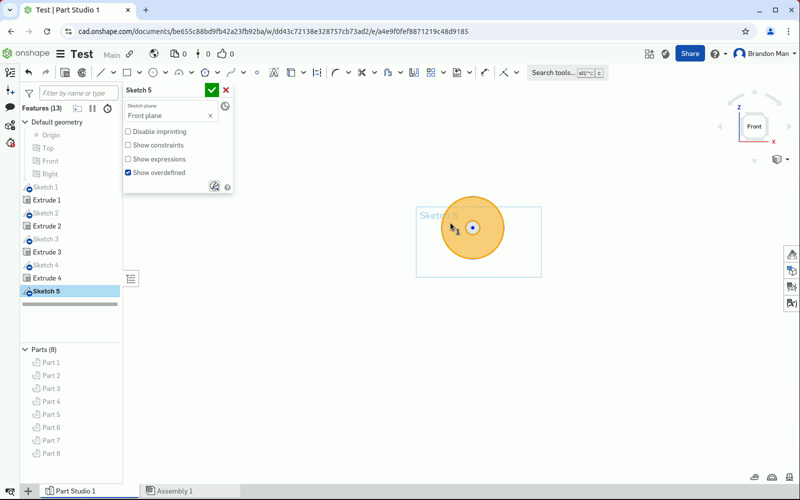
scroll(-6)
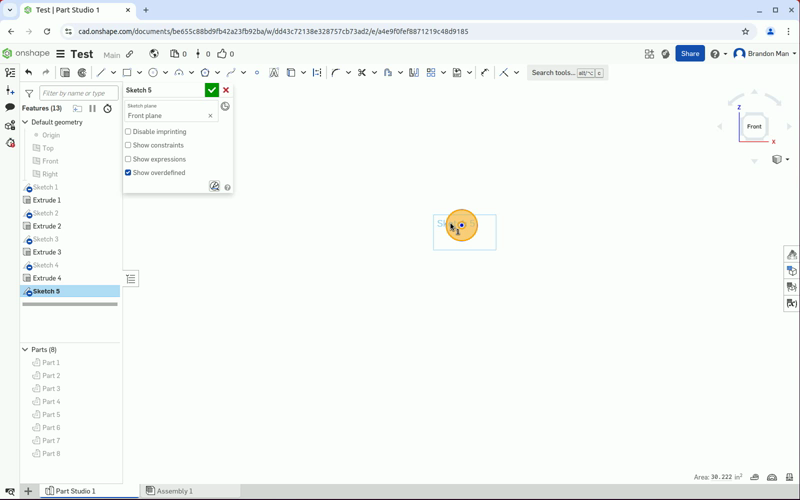
mouse_move(73, 352)
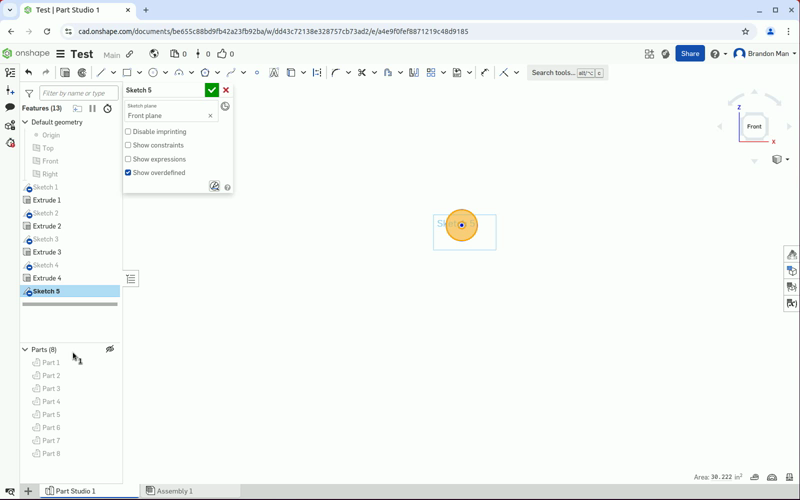
key(shift+y)
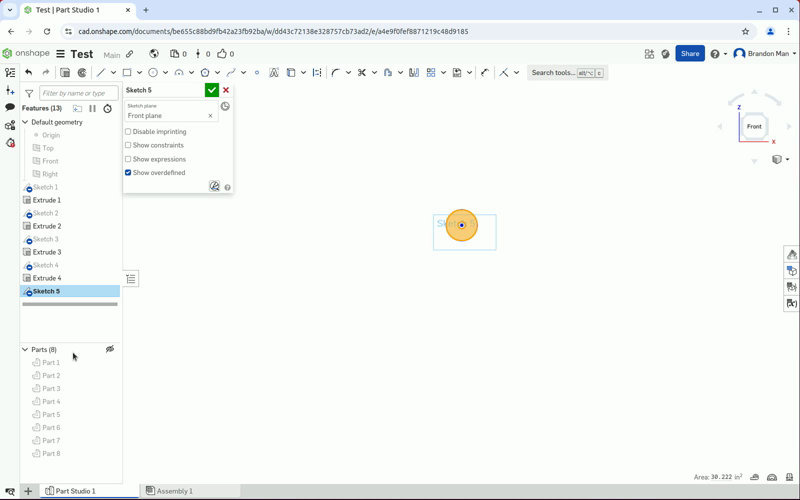
key(shift+e)
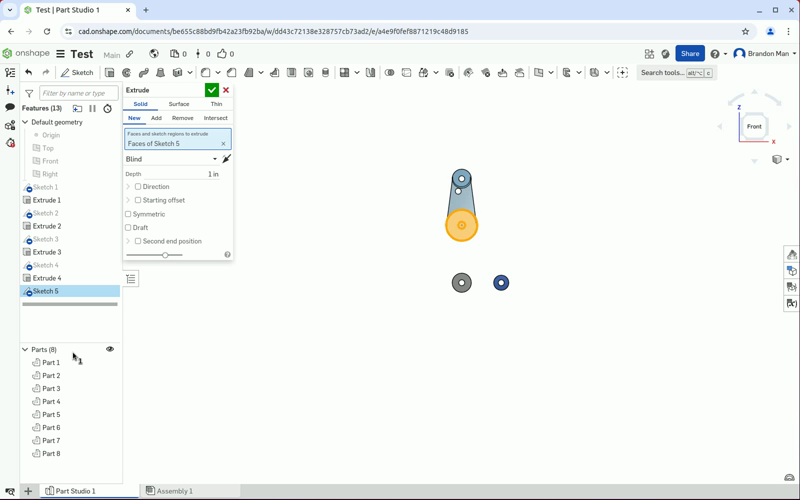
mouse_move(143, 106)
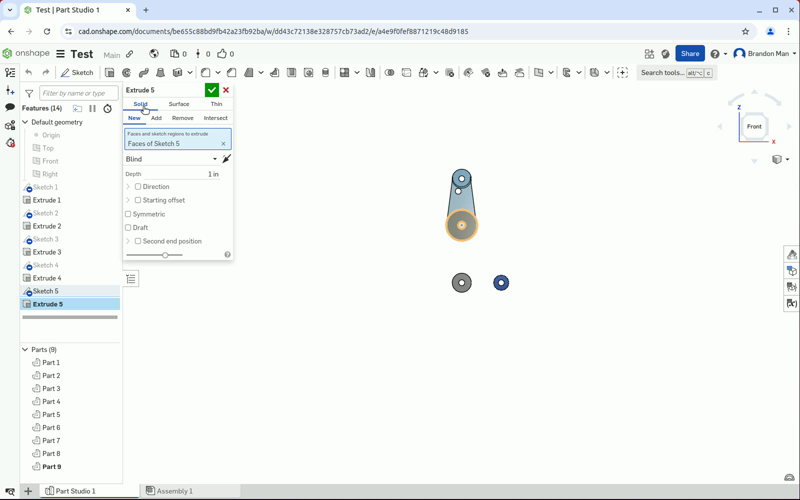
click(143, 106)
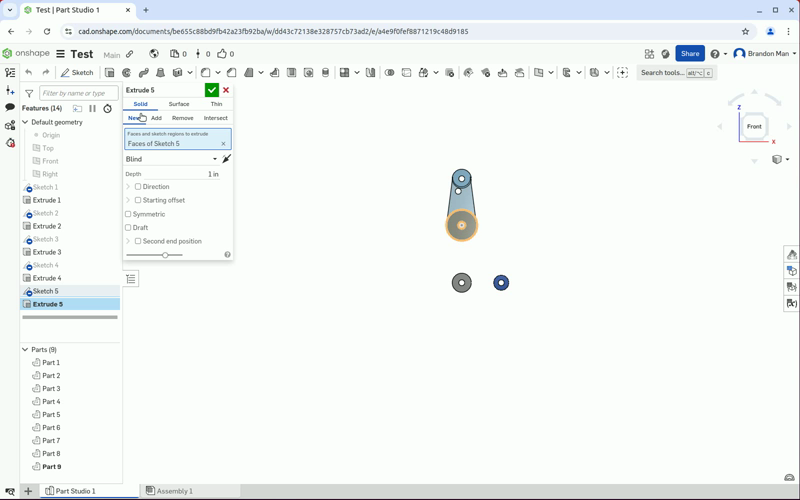
mouse_move(137, 120)
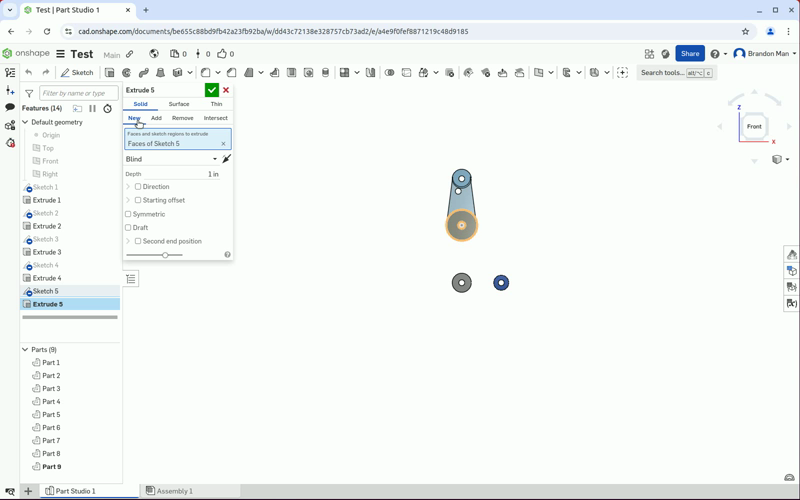
click(137, 120)
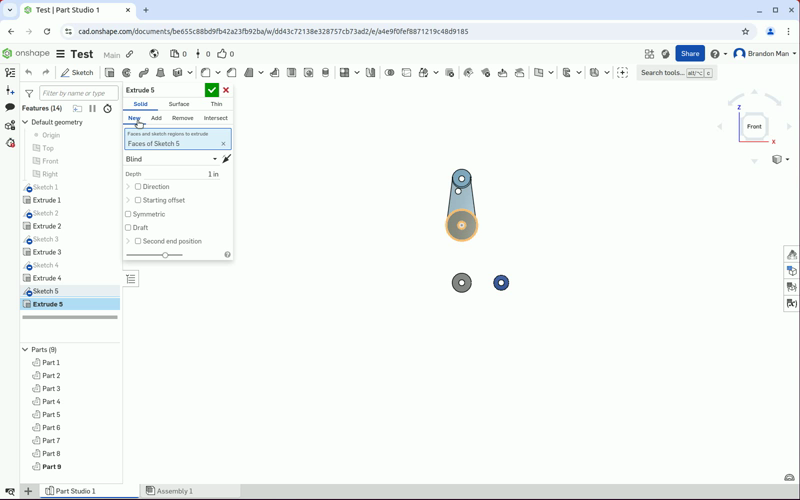
key(tab, 4)
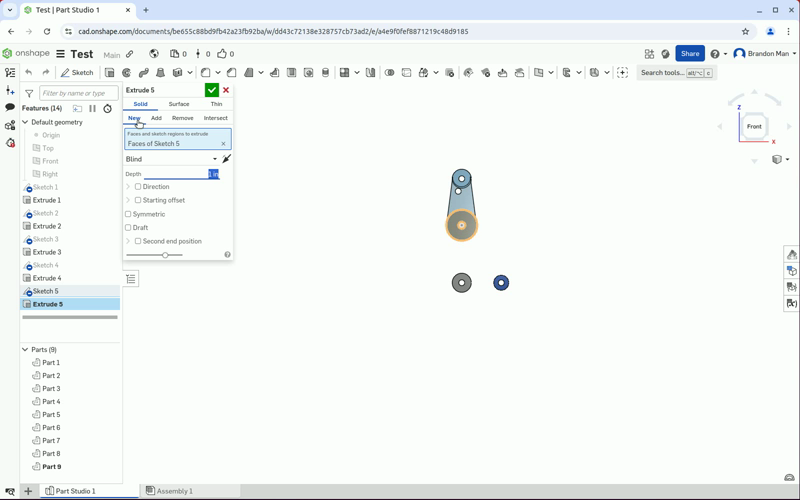
text(0.481)
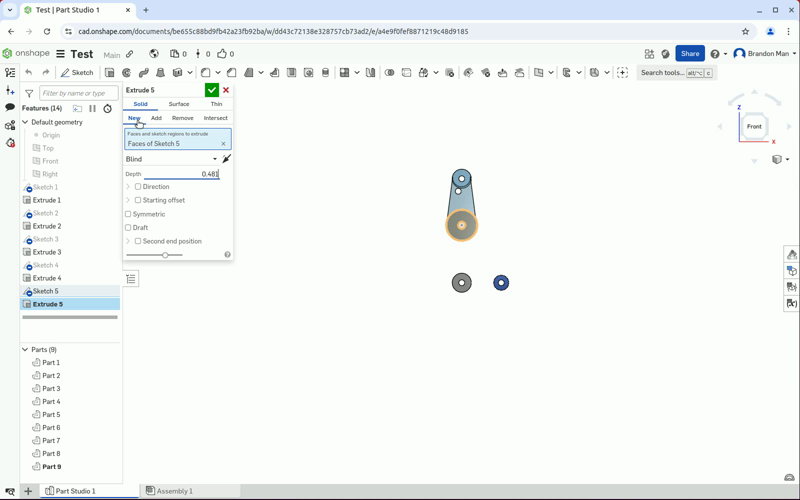
key(enter)
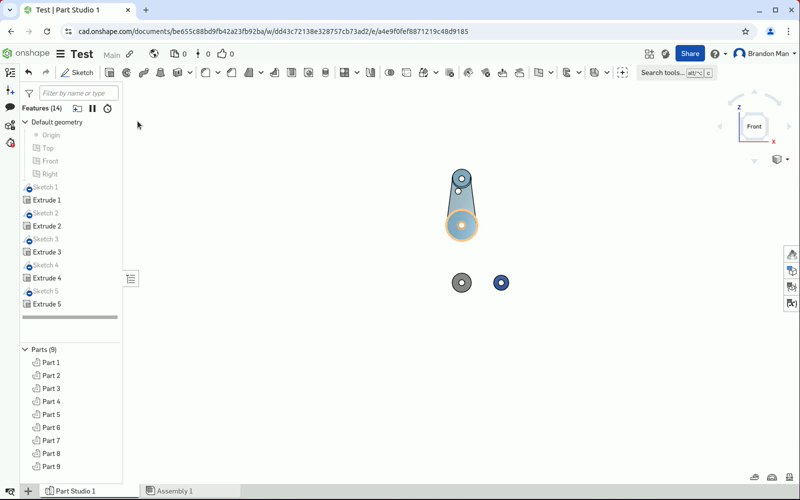
key(shift+h)
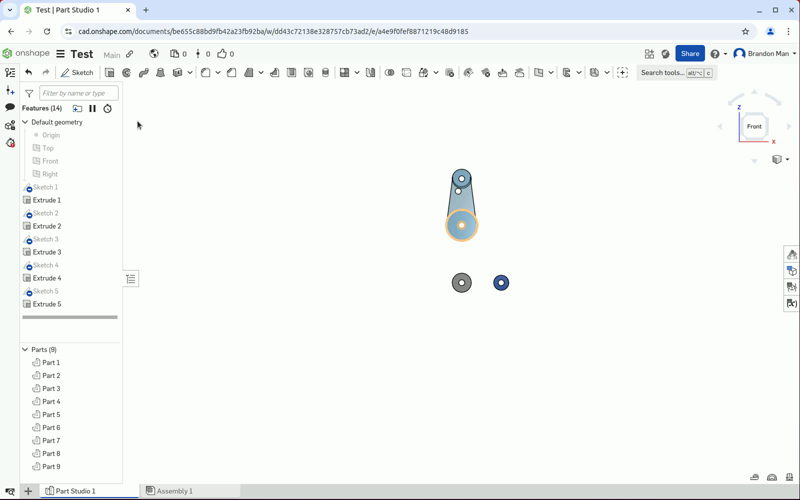
key(shift+h)
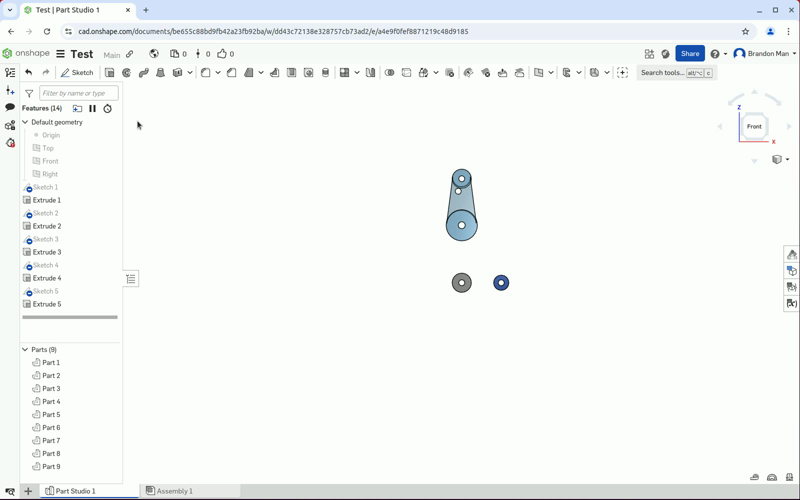
mouse_move(73, 189)
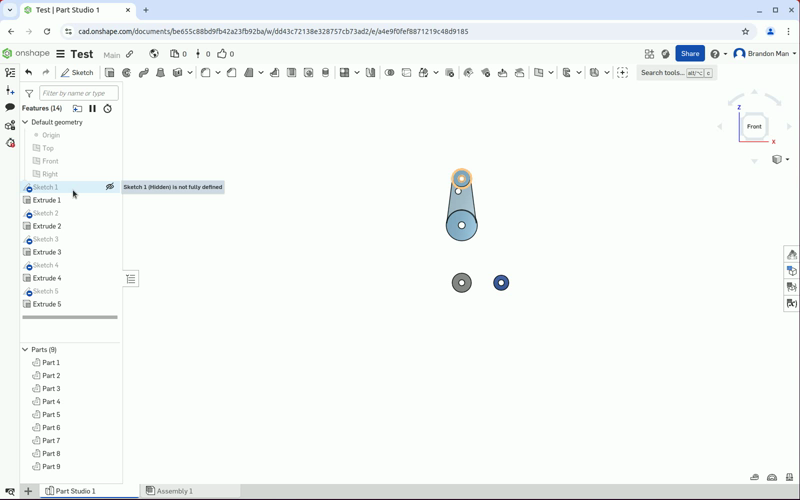
click(73, 189)
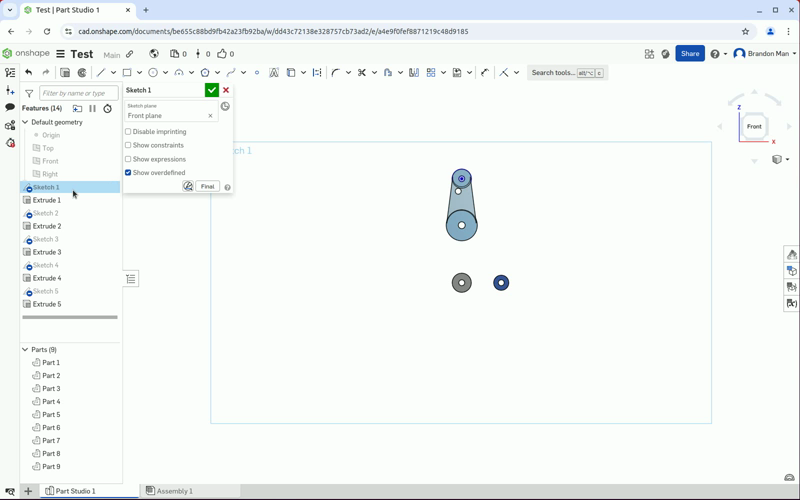
mouse_move(229, 92)
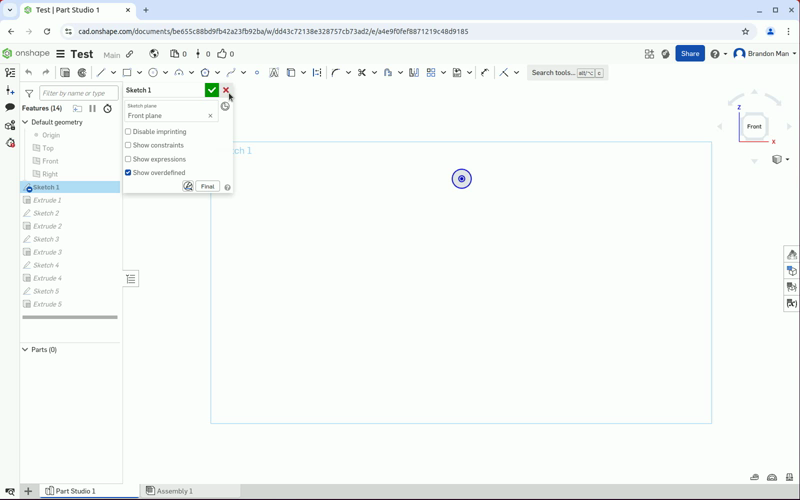
click(229, 92)
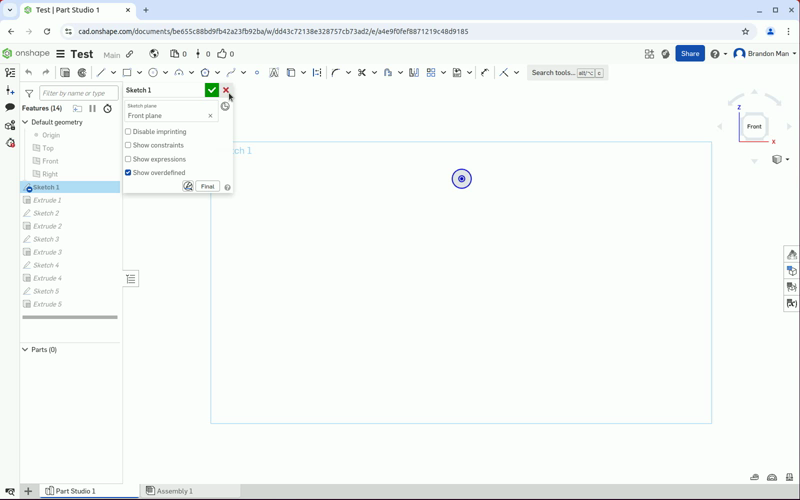
key(shift+s)
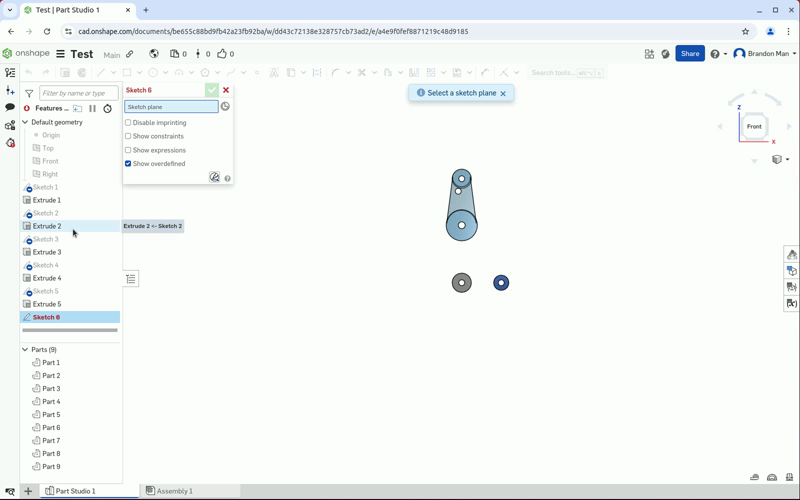
scroll(3)
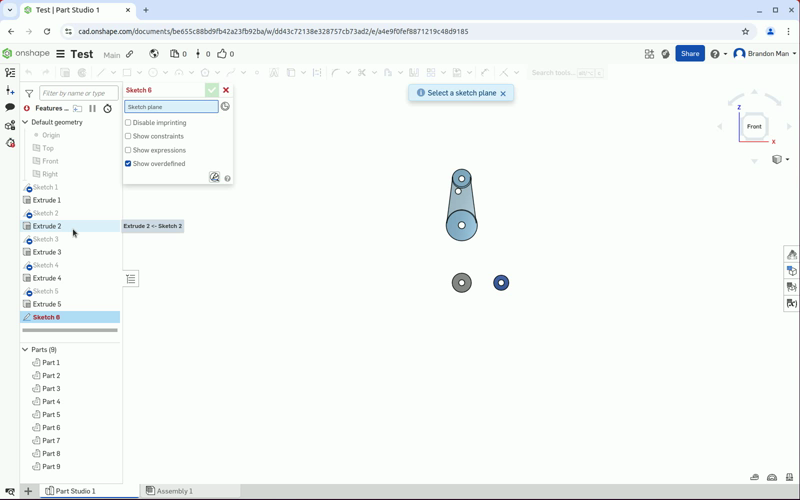
mouse_move(73, 163)
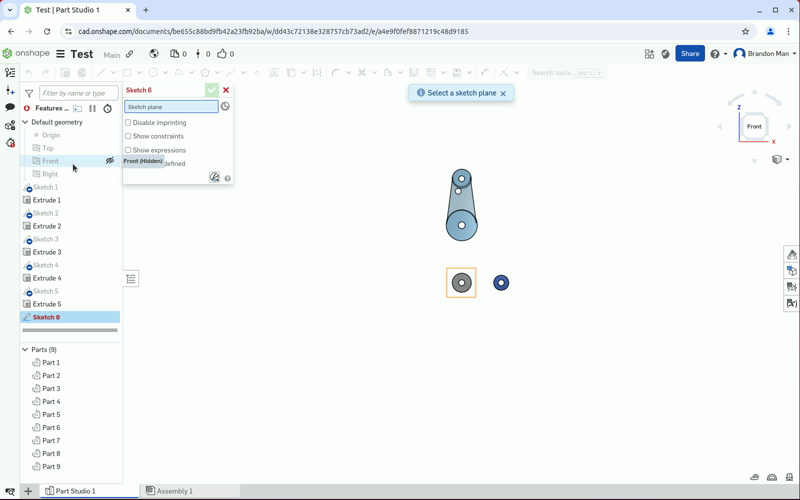
click(73, 163)
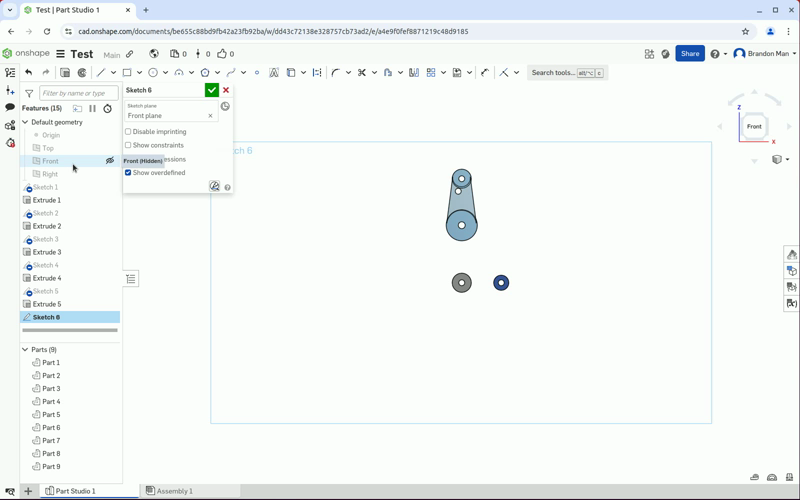
mouse_move(73, 352)
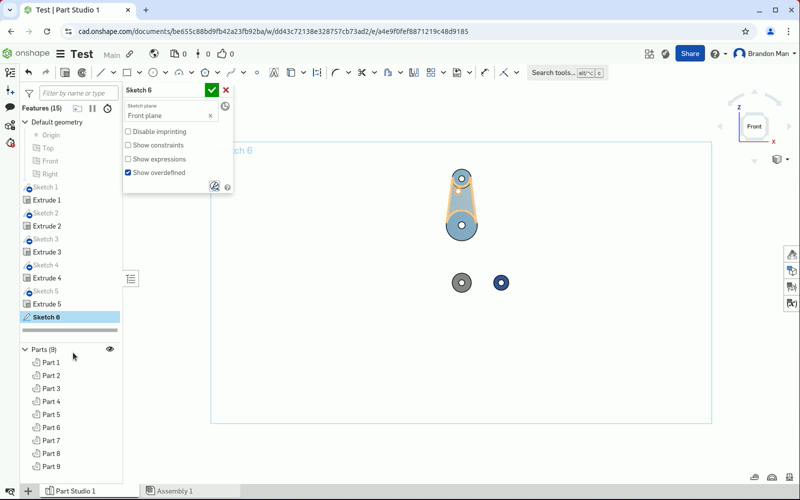
key(y)
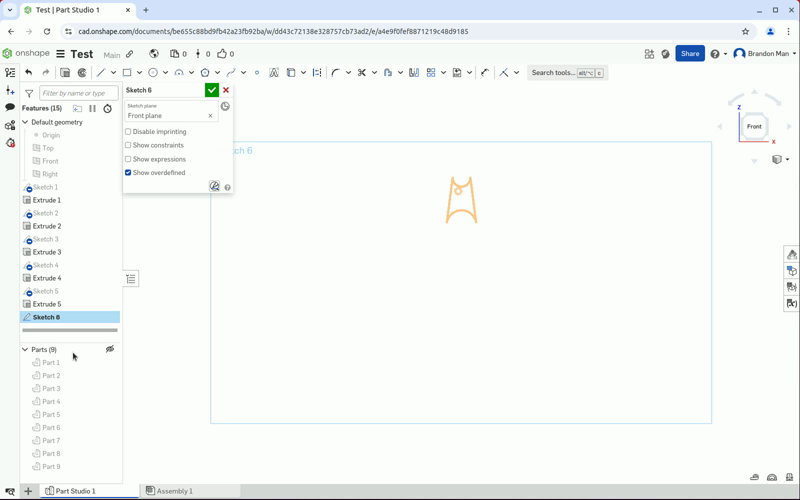
key(l)
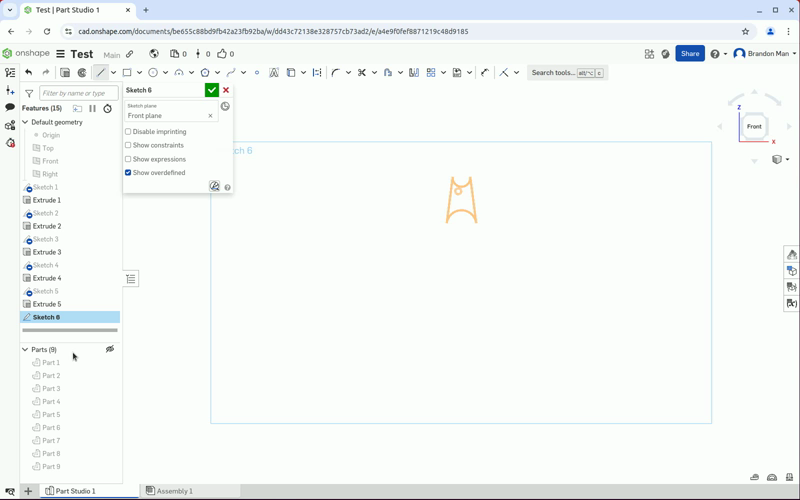
key_down(shift)
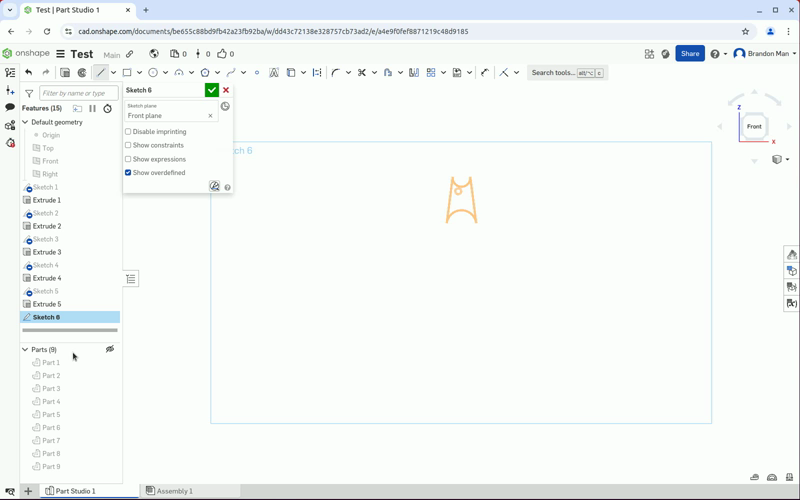
mouse_move(446, 226)
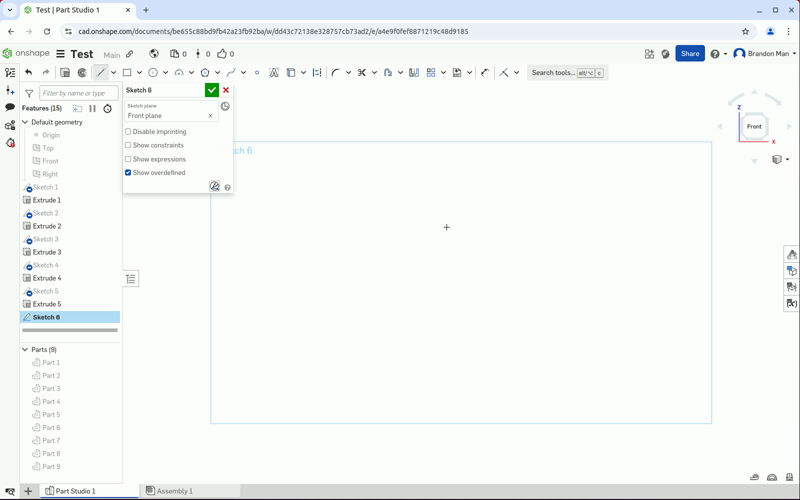
click(446, 226)
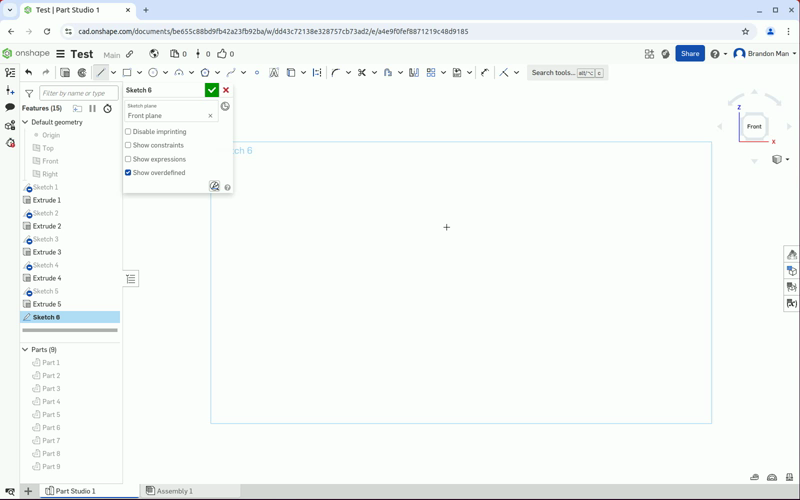
key_up(shift)
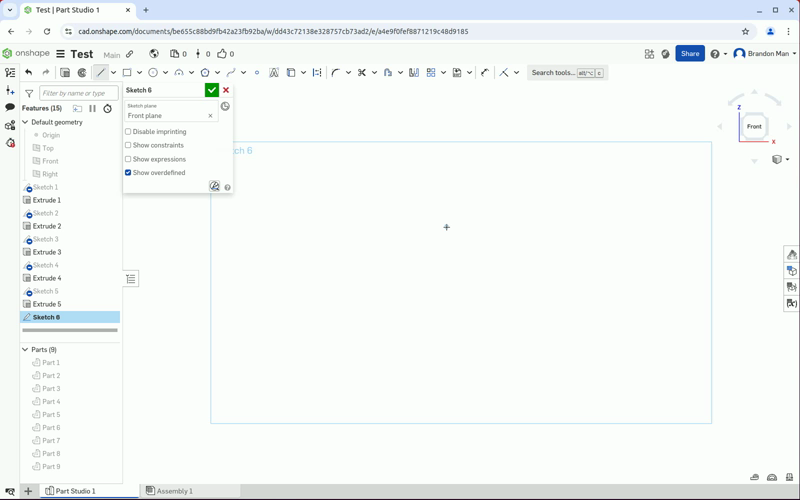
key_down(shift)
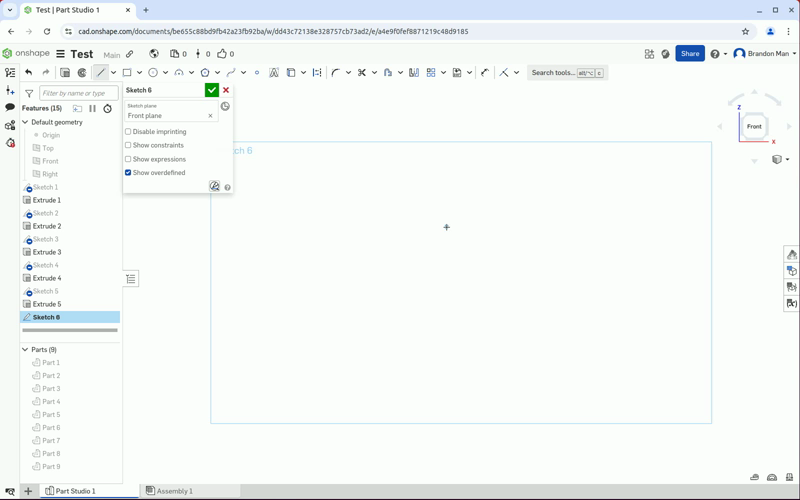
mouse_move(476, 226)
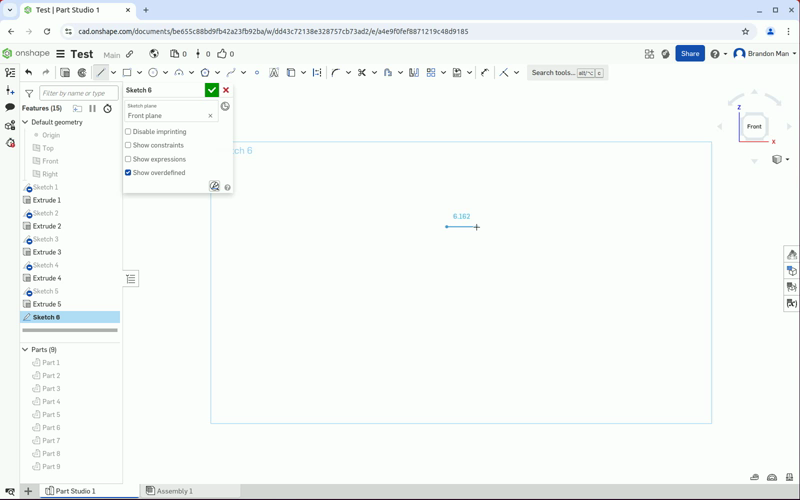
mouse_move(452, 284)
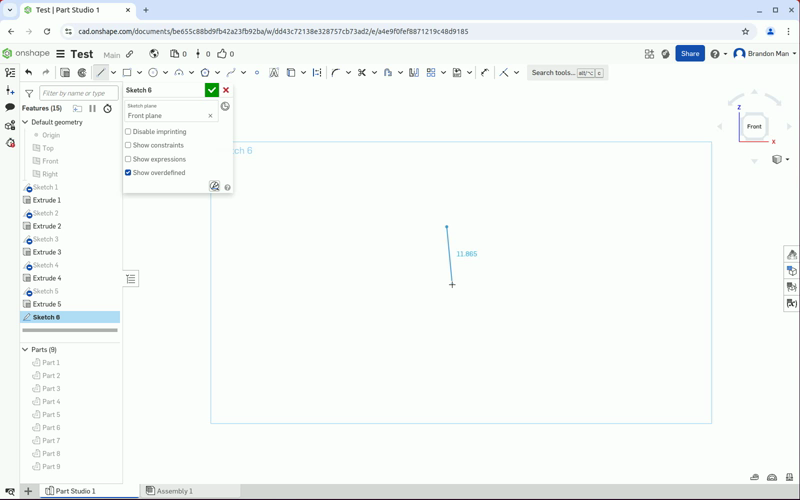
click(452, 284)
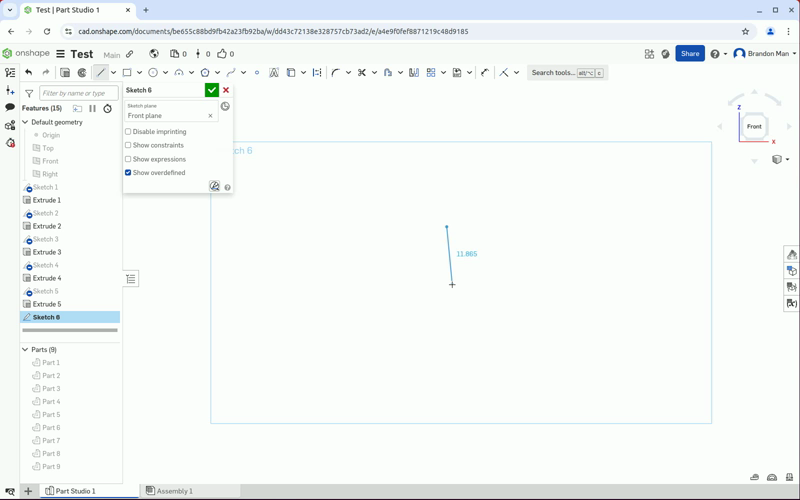
key_up(shift)
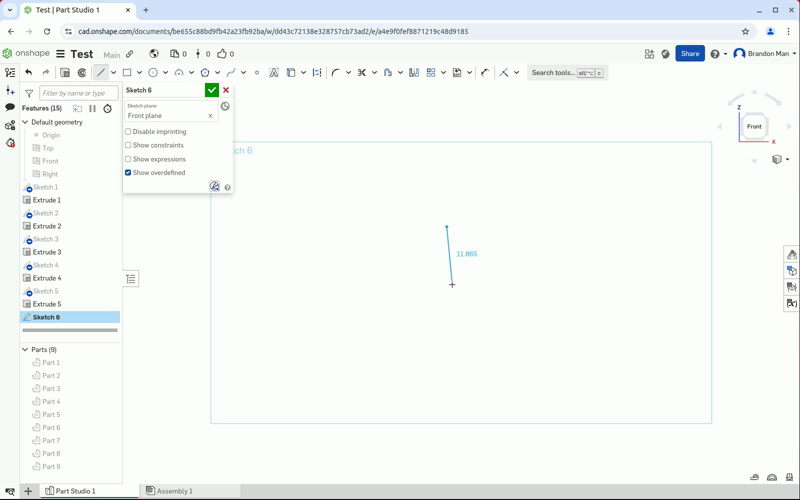
key(esc)
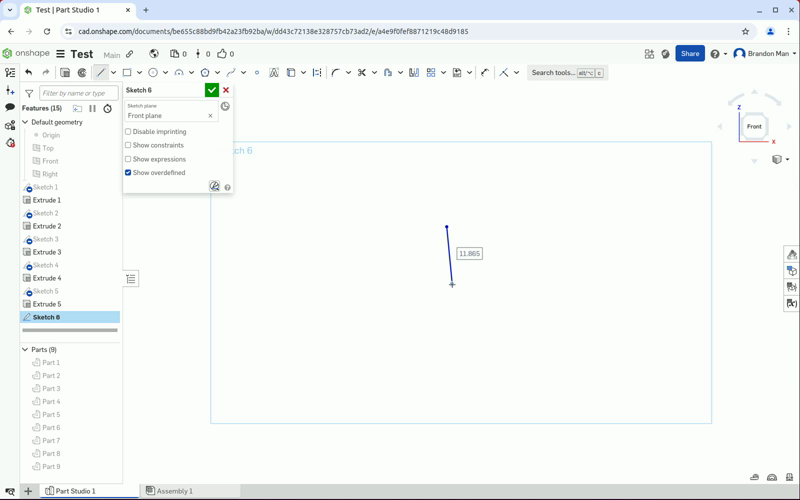
key(a)
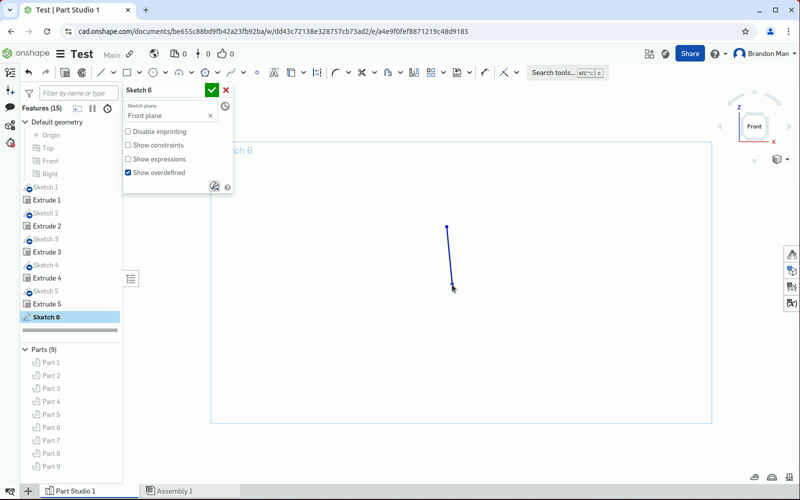
mouse_move(452, 284)
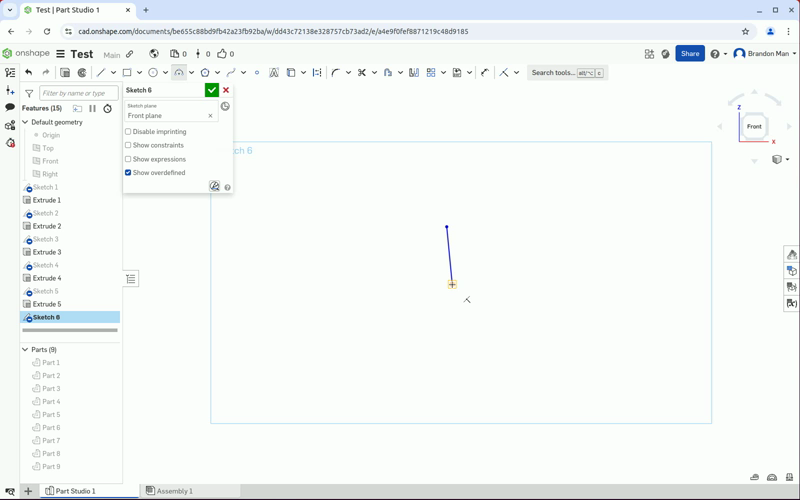
click(452, 284)
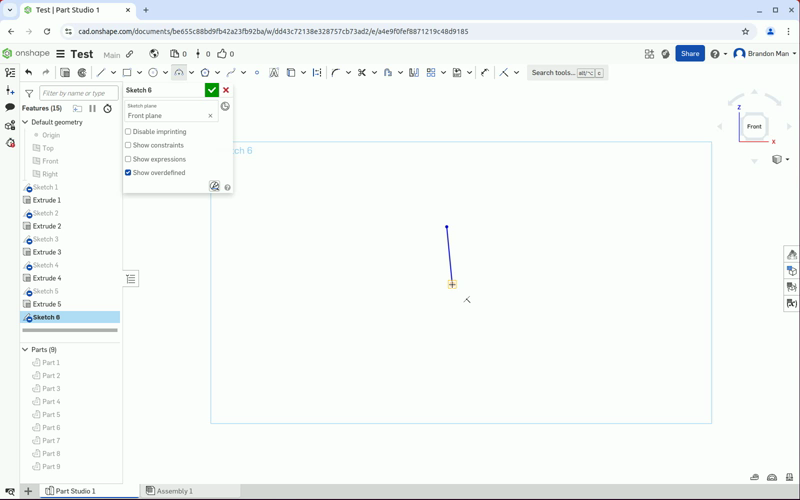
key_down(shift)
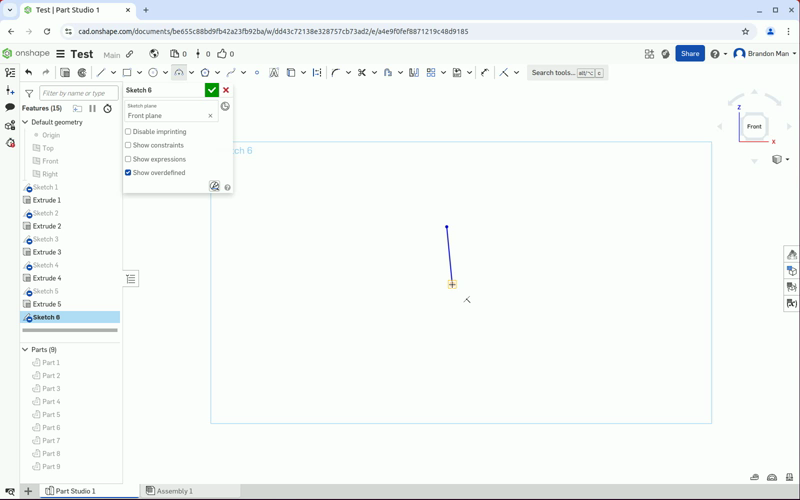
mouse_move(461, 291)
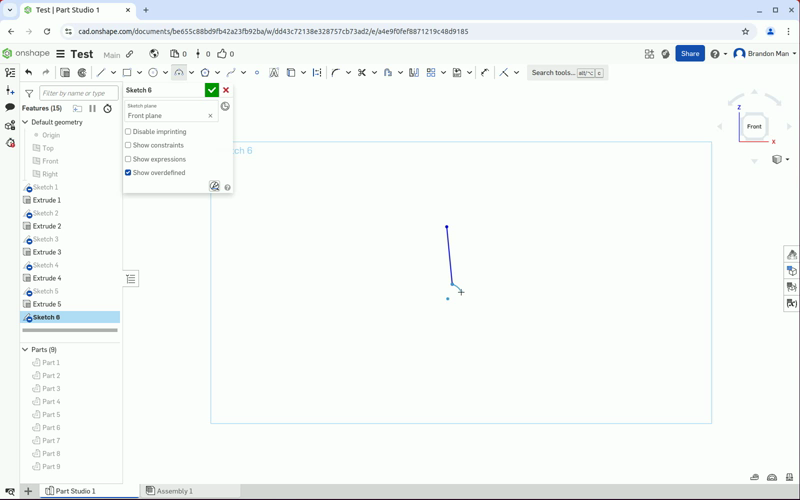
click(461, 291)
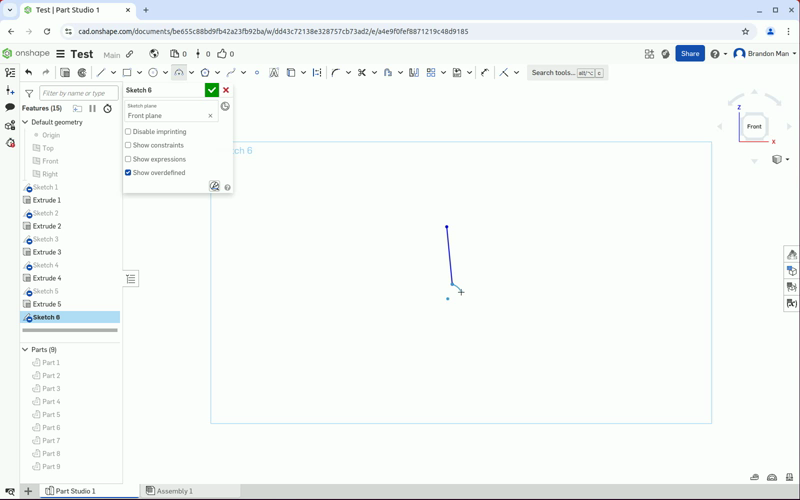
mouse_move(466, 276)
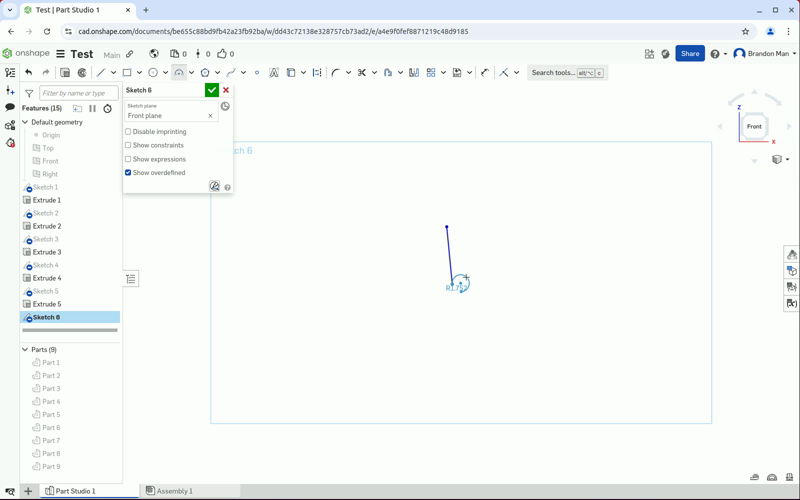
click(466, 276)
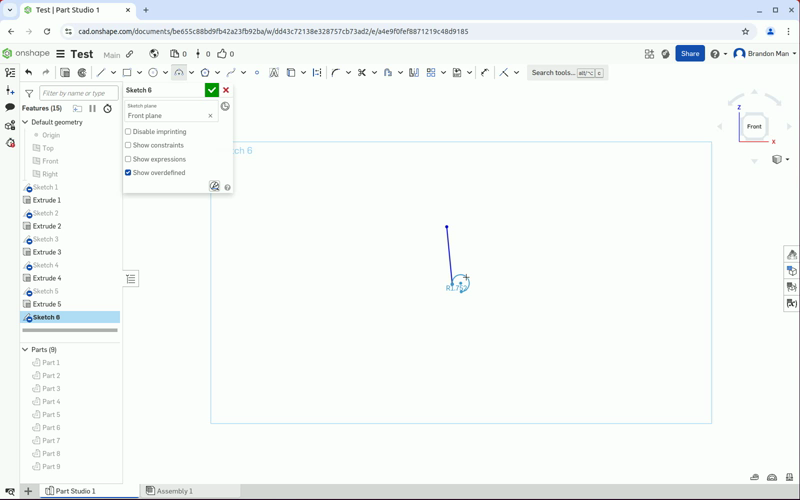
key_up(shift)
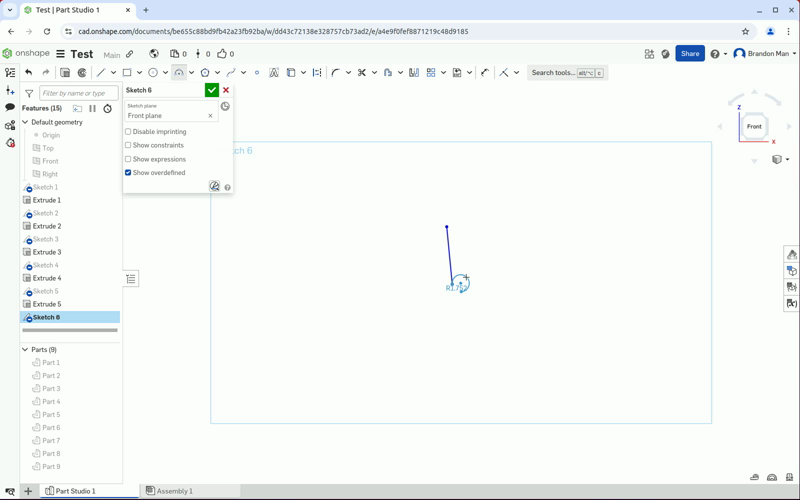
key(esc)
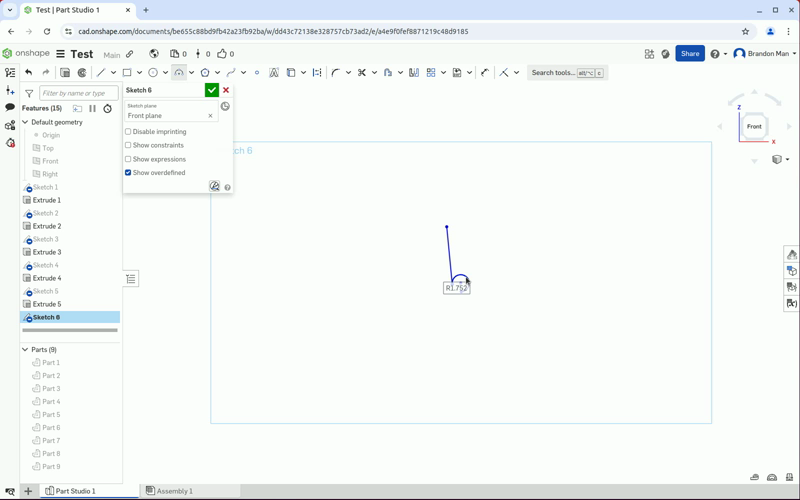
key(l)
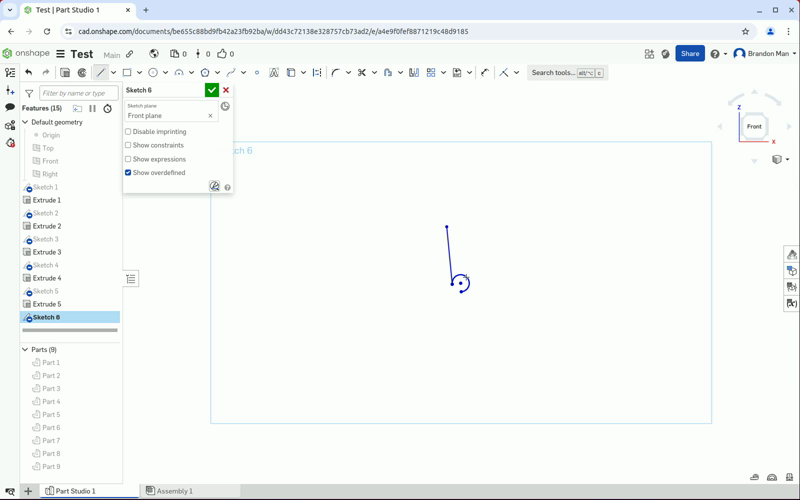
mouse_move(461, 291)
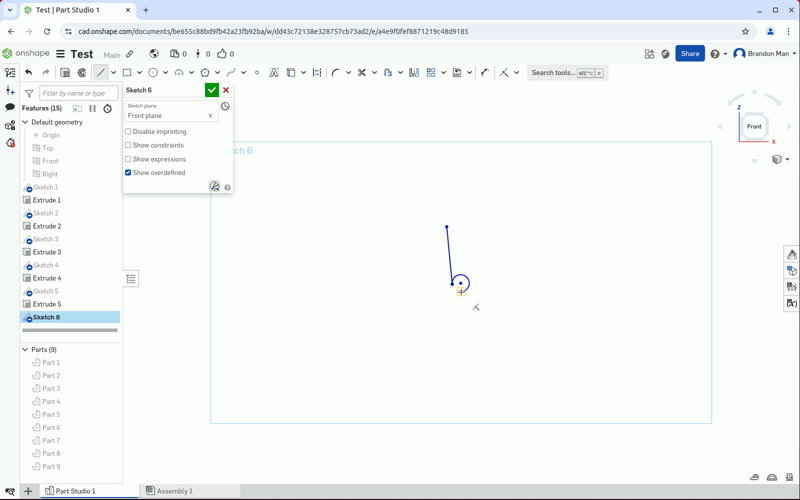
click(461, 291)
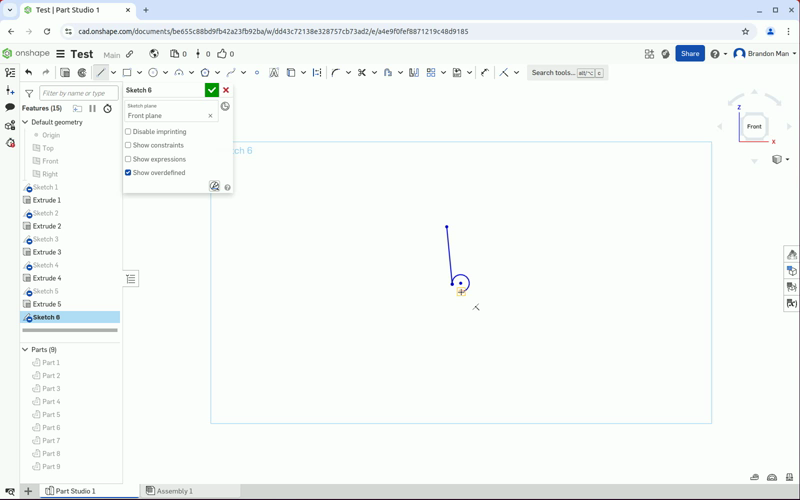
key_down(shift)
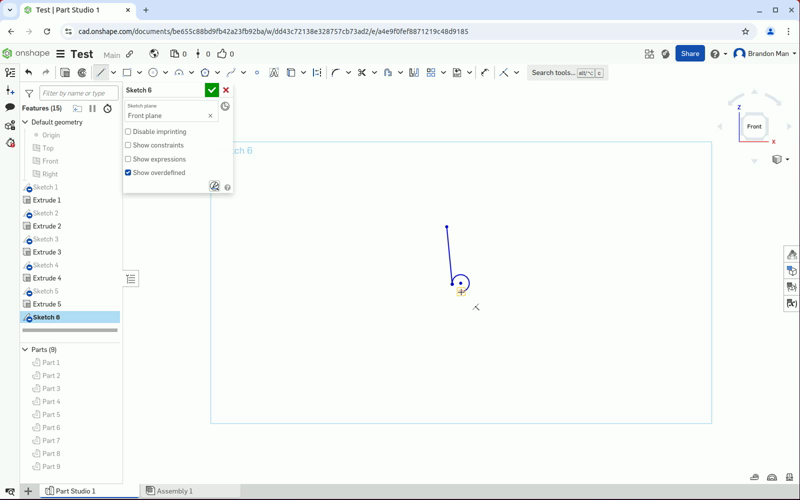
mouse_move(491, 291)
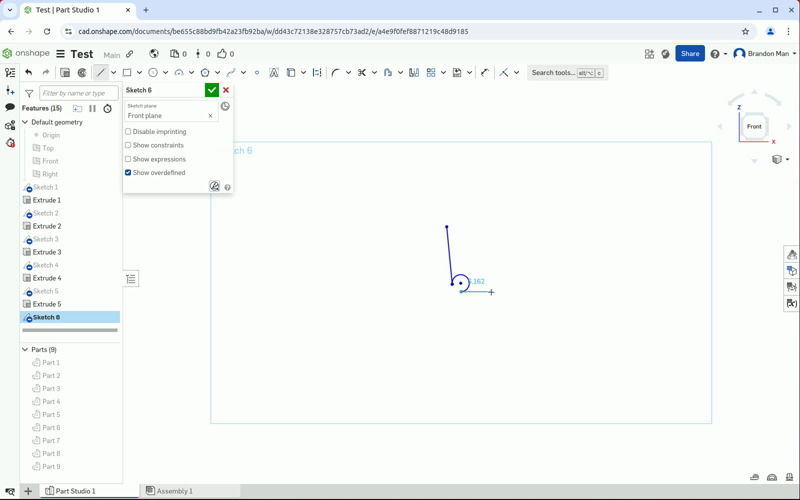
mouse_move(502, 290)
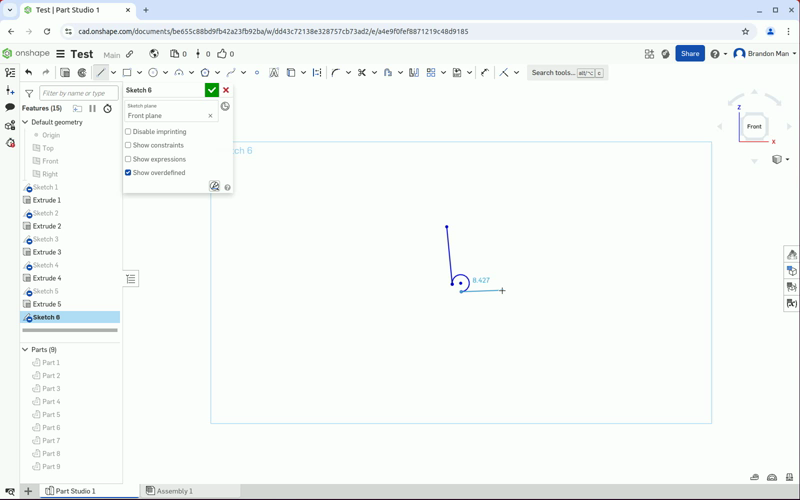
click(502, 290)
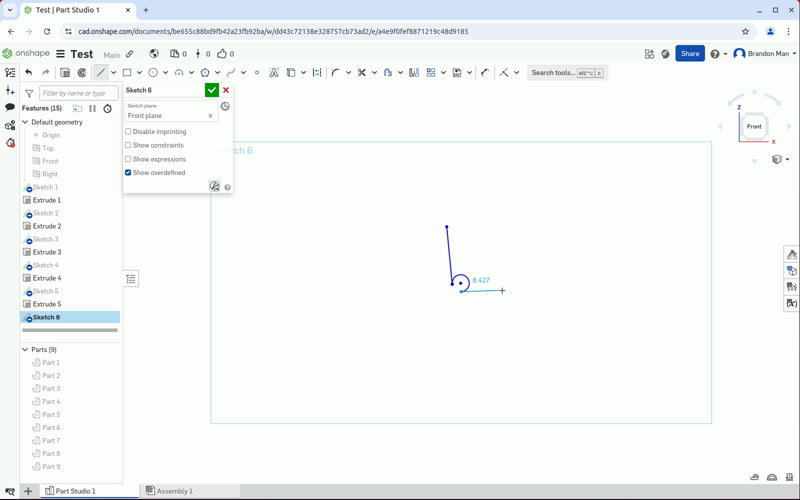
key_up(shift)
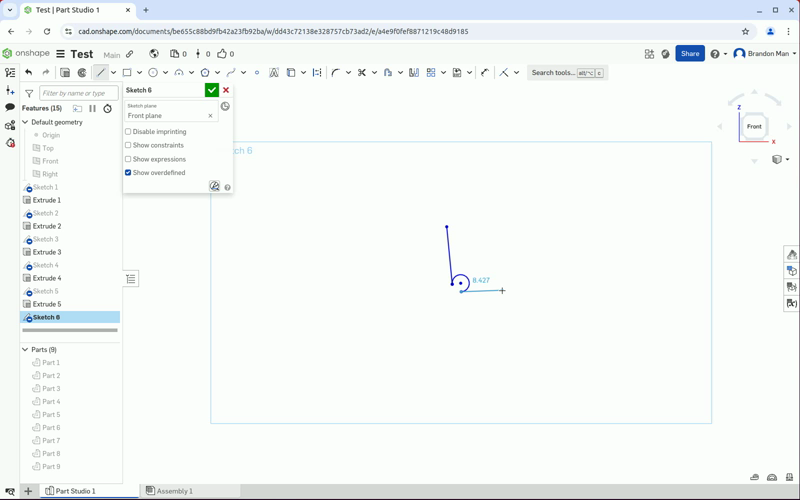
key(esc)
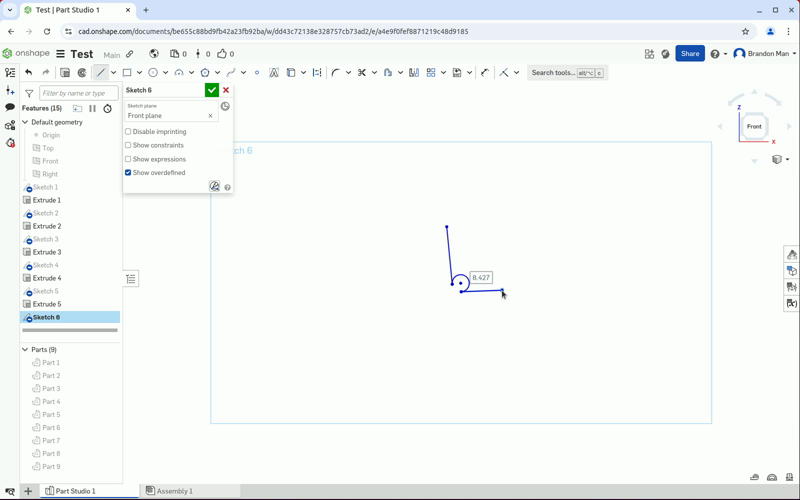
key(a)
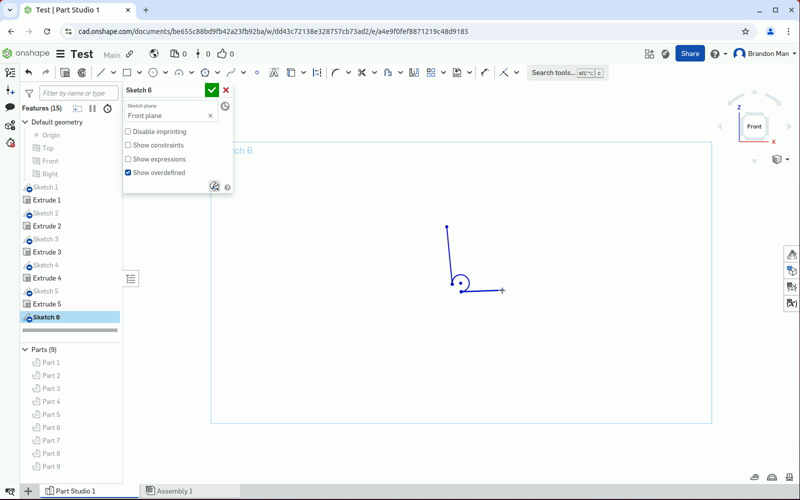
mouse_move(502, 290)
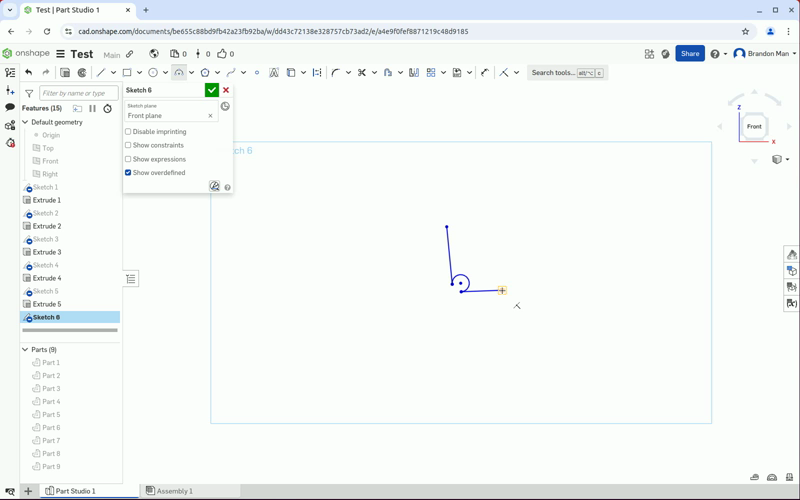
click(502, 290)
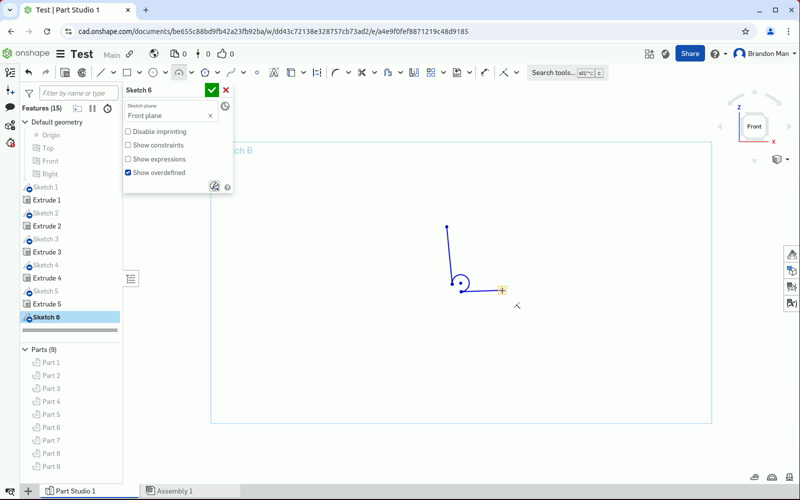
key_down(shift)
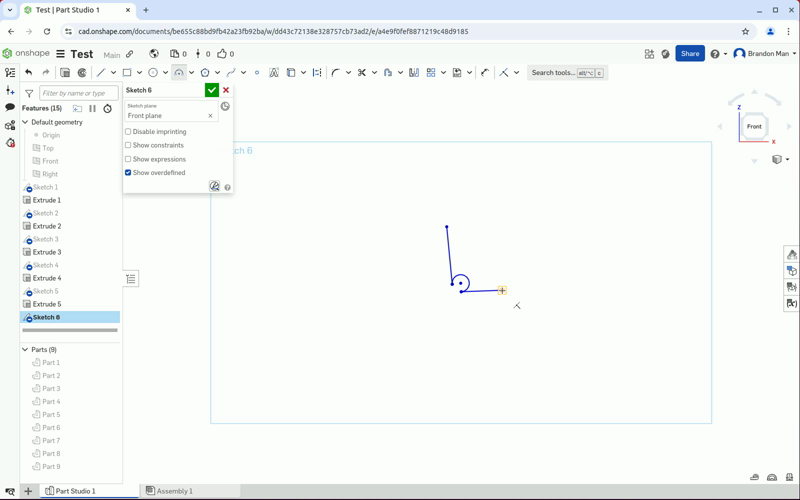
mouse_move(502, 276)
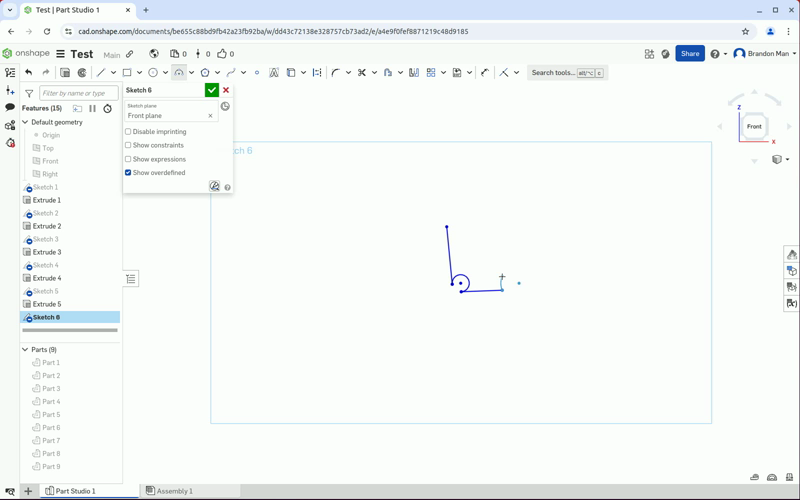
click(502, 276)
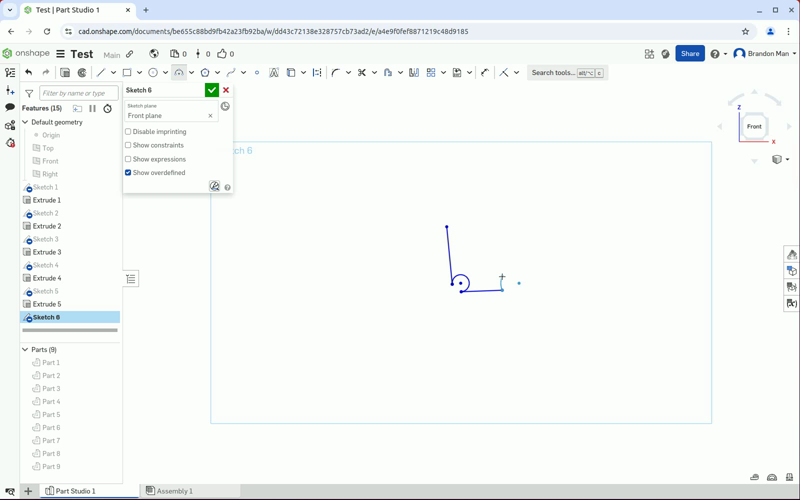
mouse_move(494, 282)
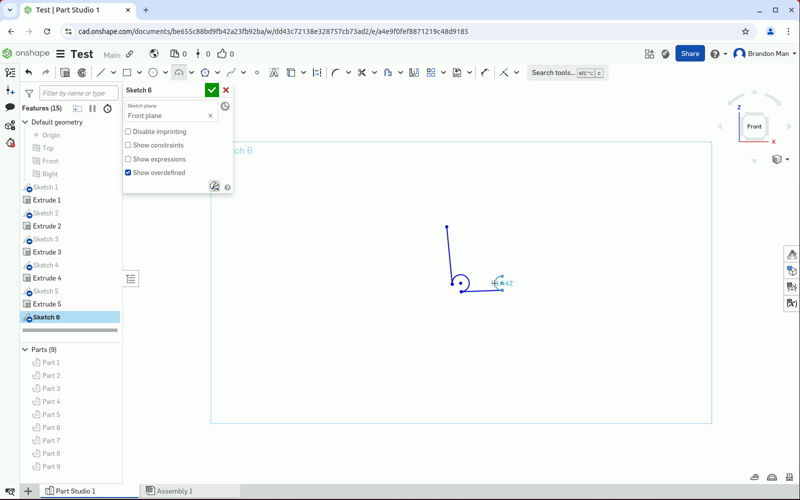
click(494, 282)
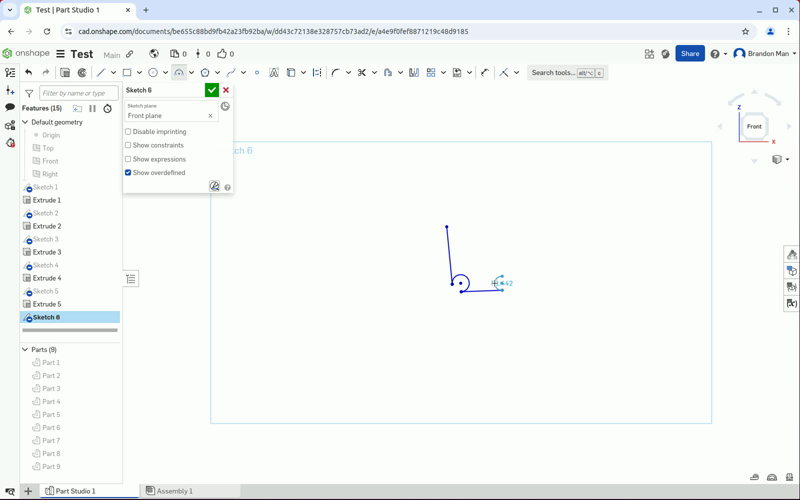
key_up(shift)
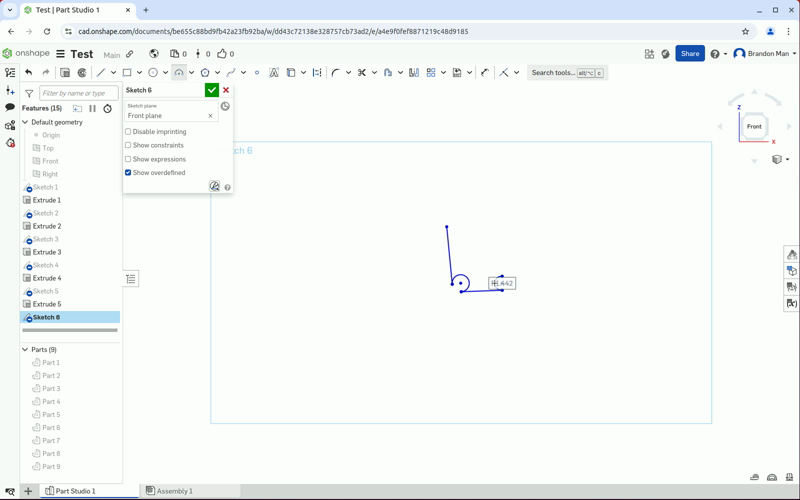
key(esc)
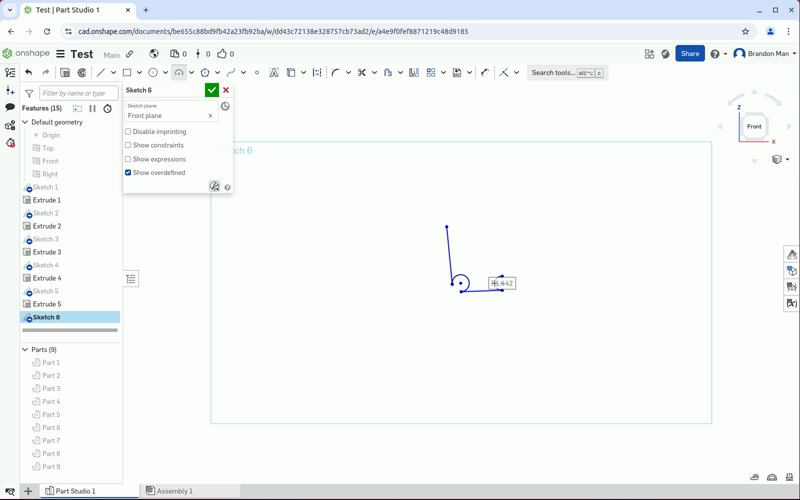
key(l)
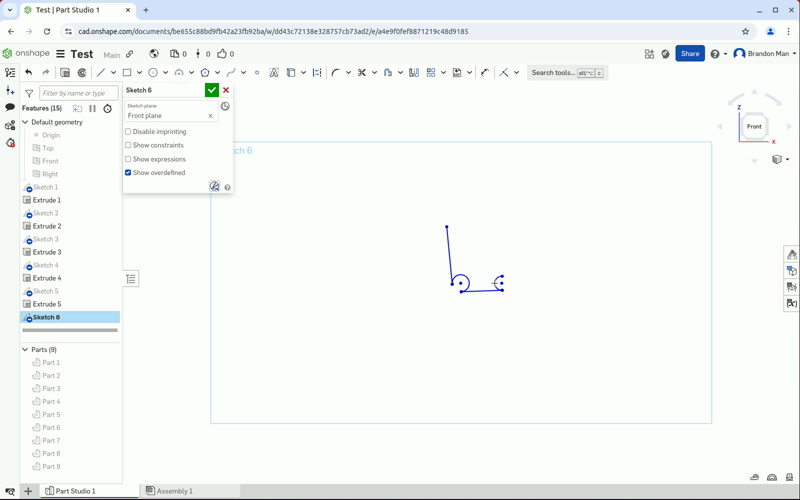
mouse_move(502, 276)
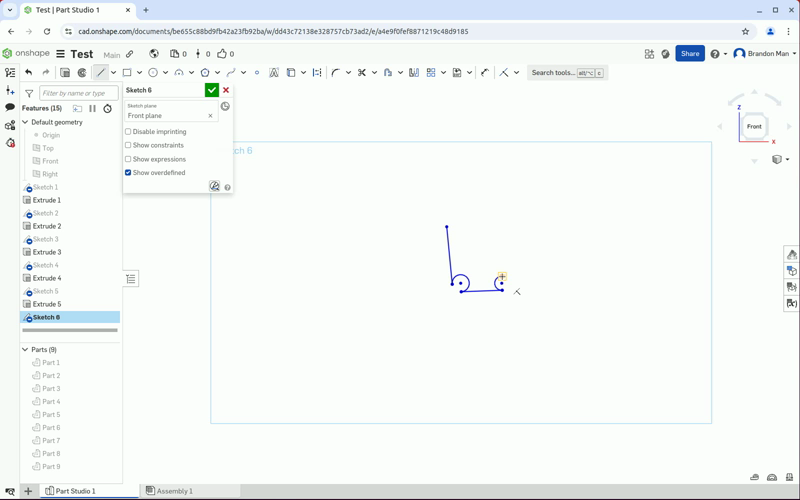
click(502, 276)
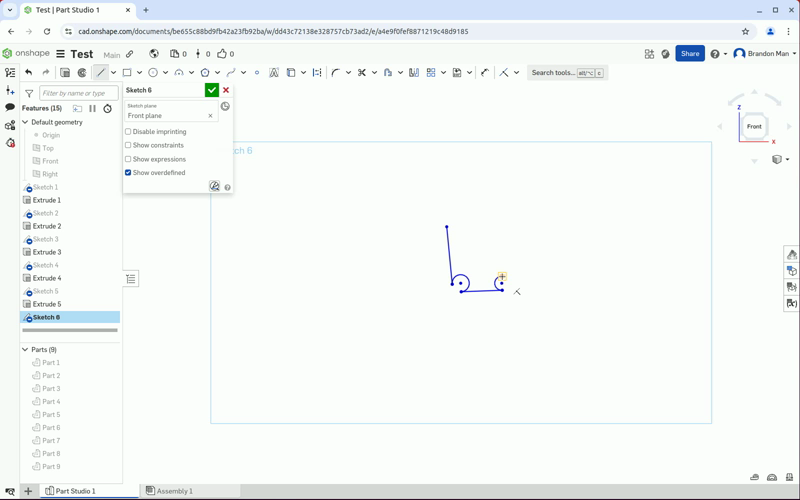
key_down(shift)
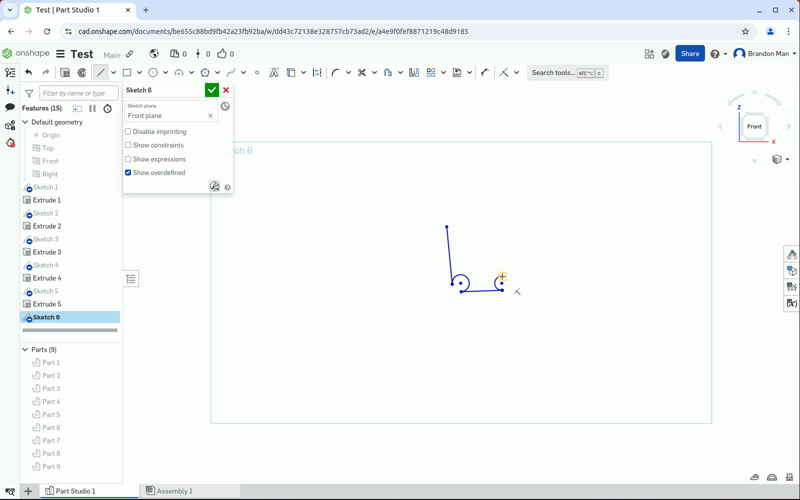
mouse_move(532, 276)
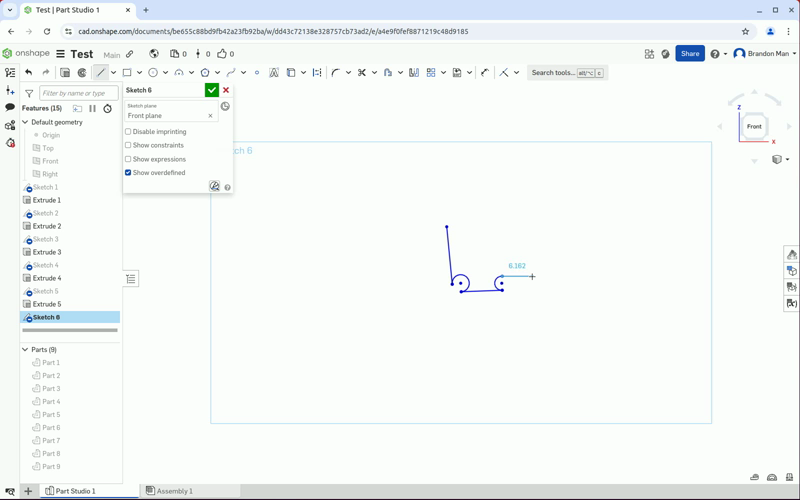
mouse_move(478, 275)
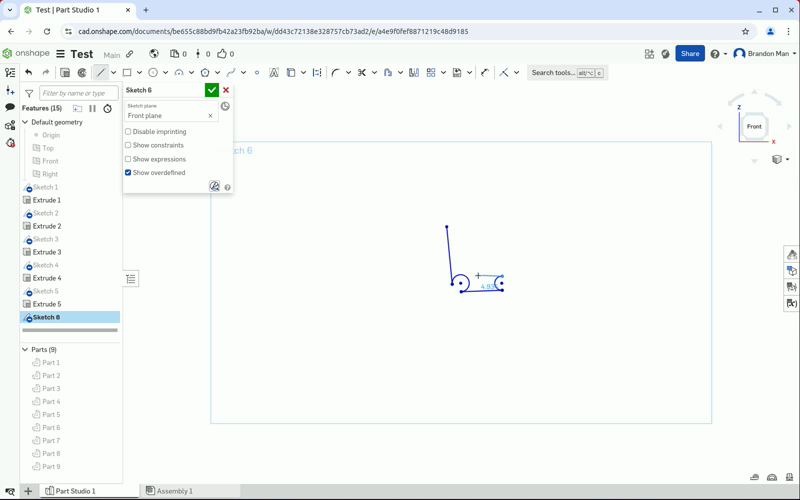
click(478, 275)
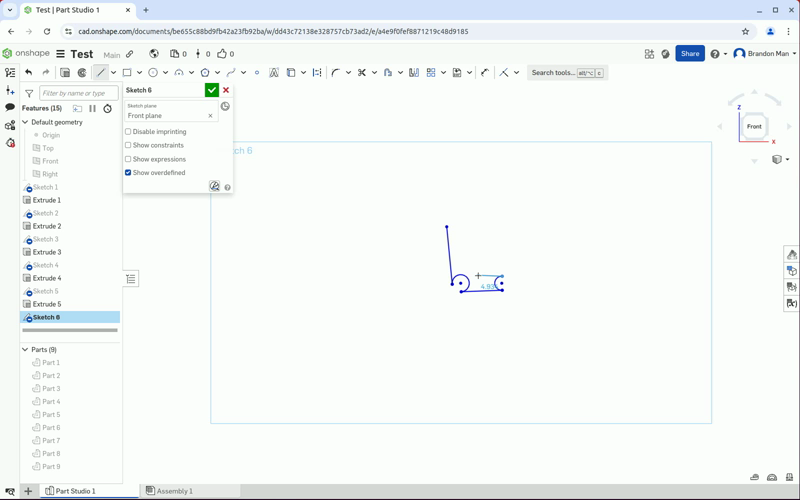
key_up(shift)
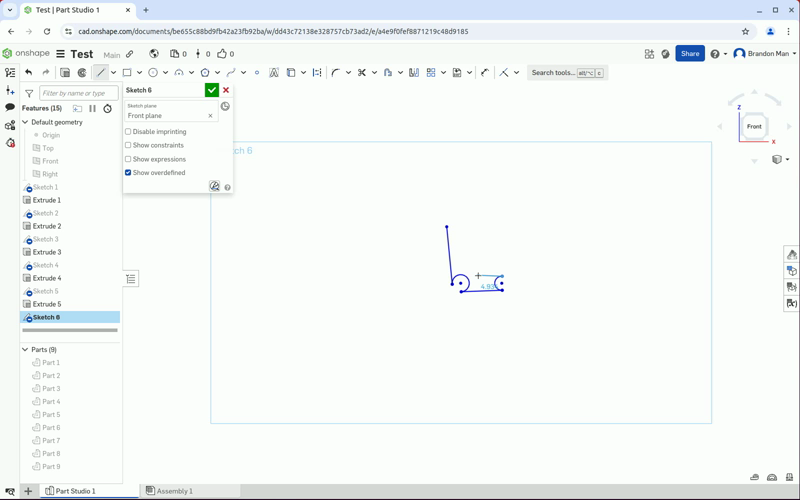
key(esc)
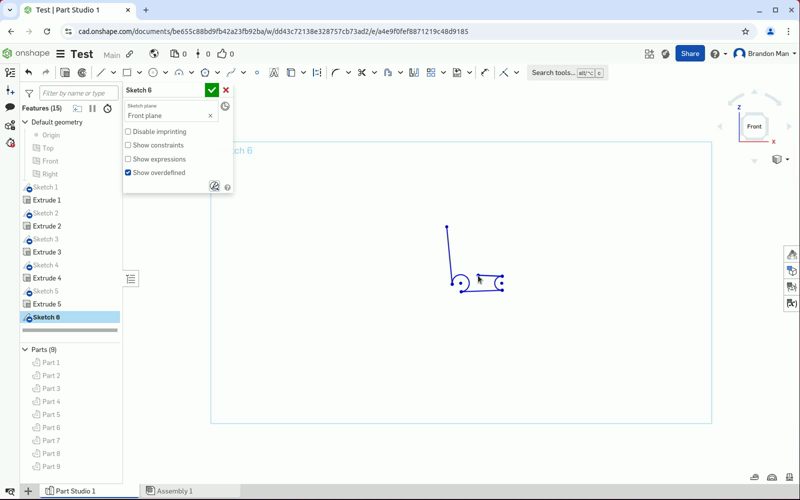
key(a)
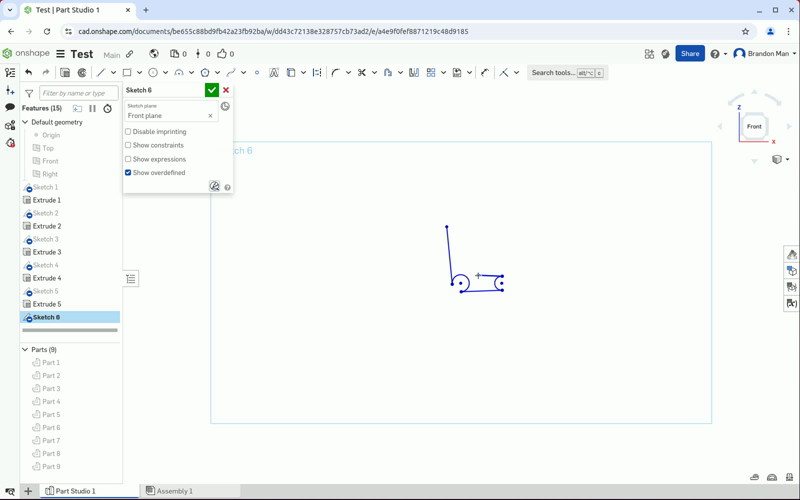
mouse_move(478, 275)
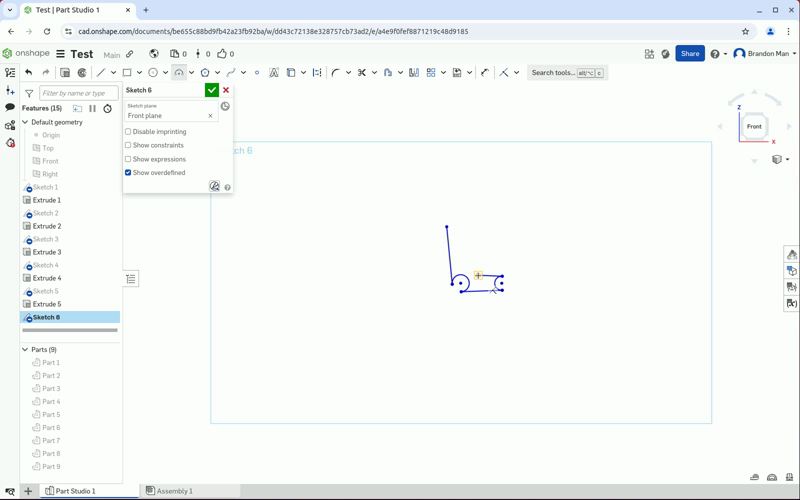
click(478, 275)
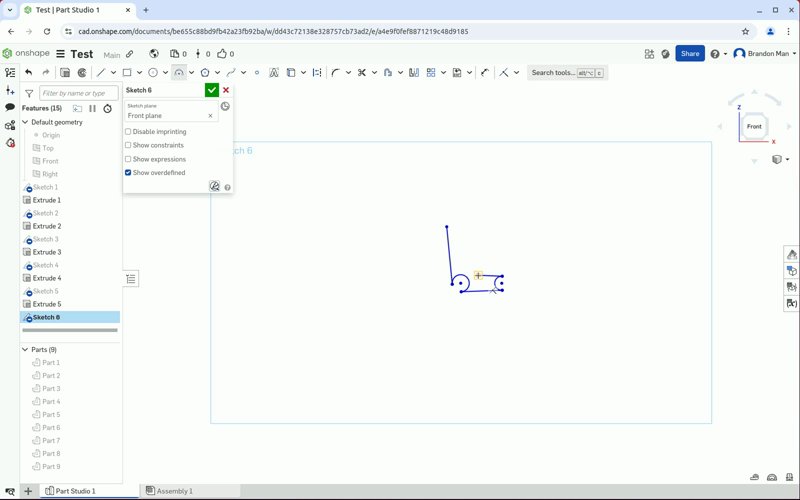
key_down(shift)
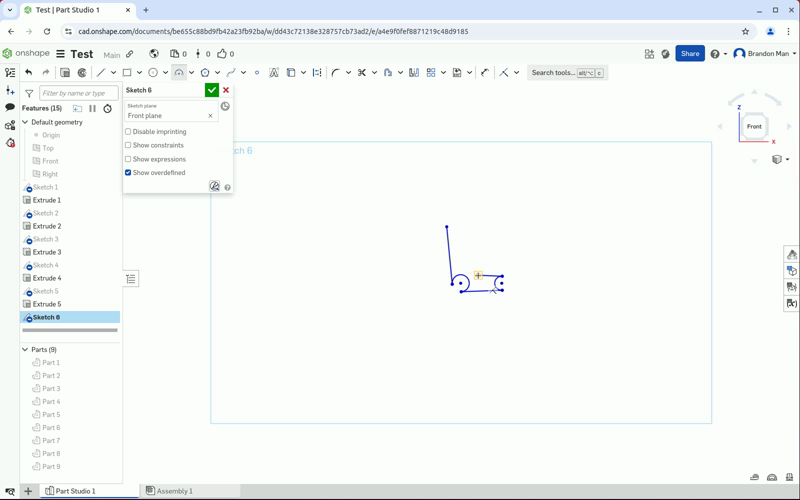
mouse_move(471, 267)
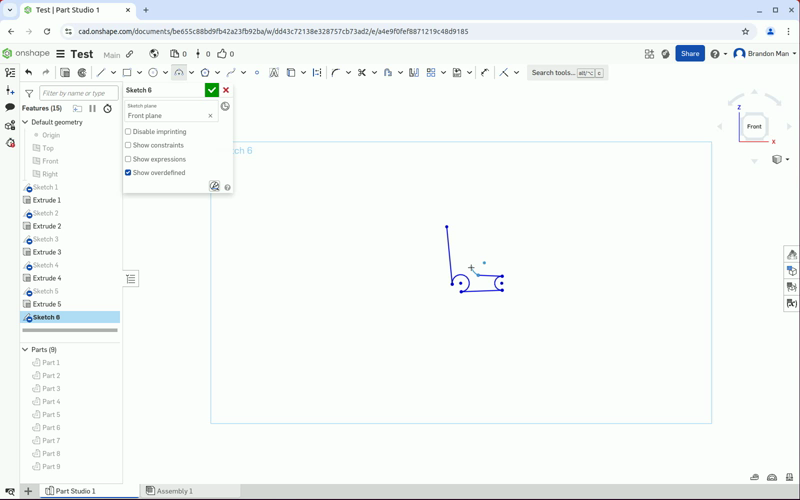
click(471, 267)
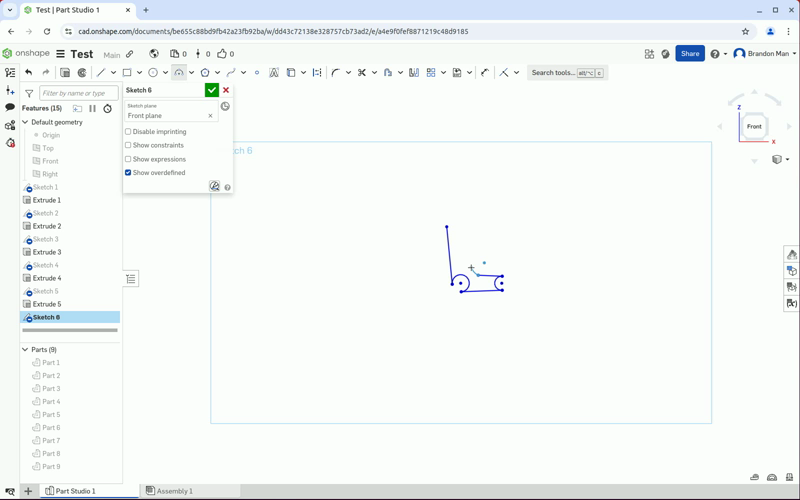
mouse_move(472, 272)
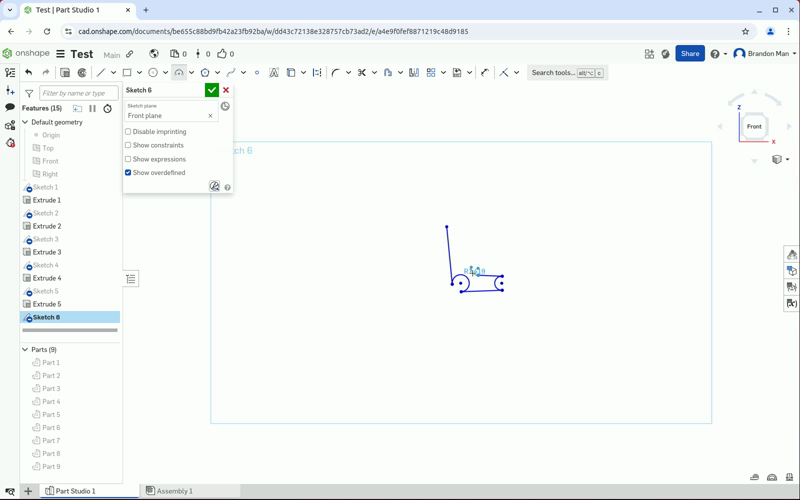
click(472, 272)
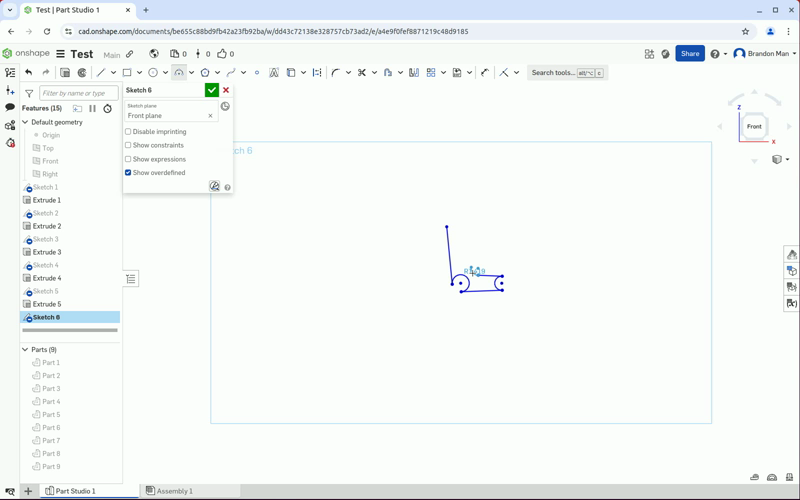
key_up(shift)
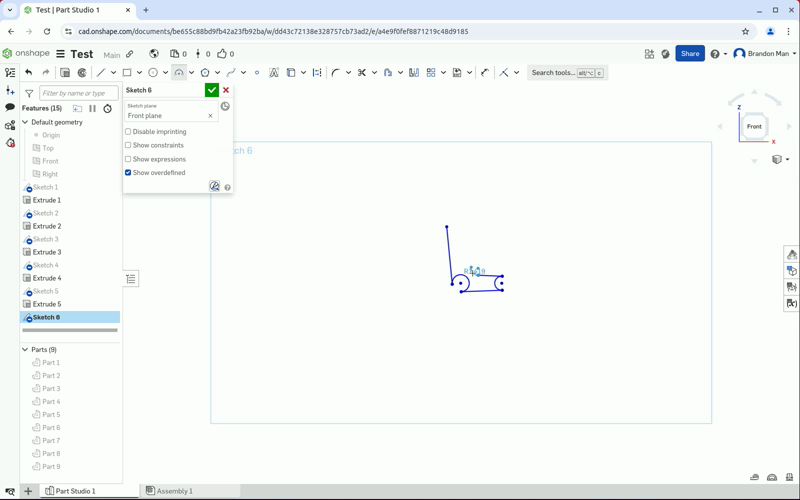
key(esc)
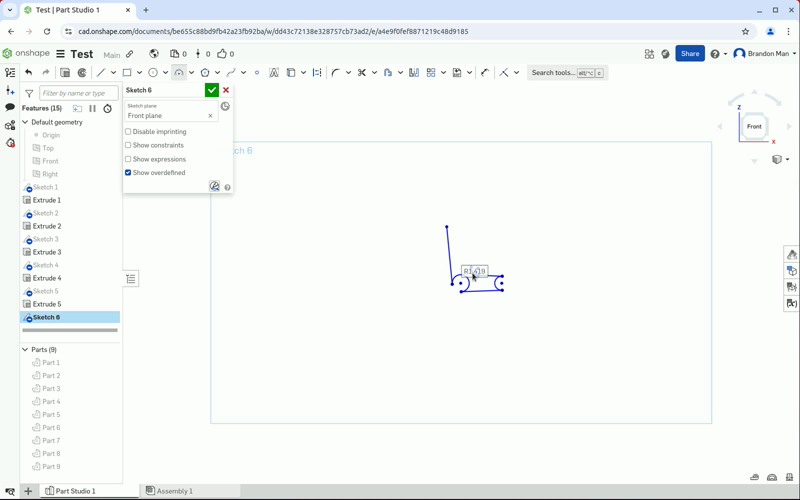
key(l)
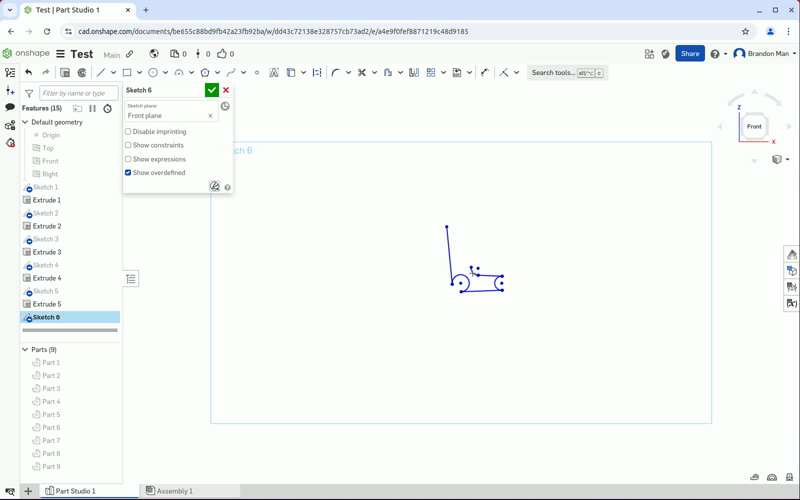
mouse_move(471, 267)
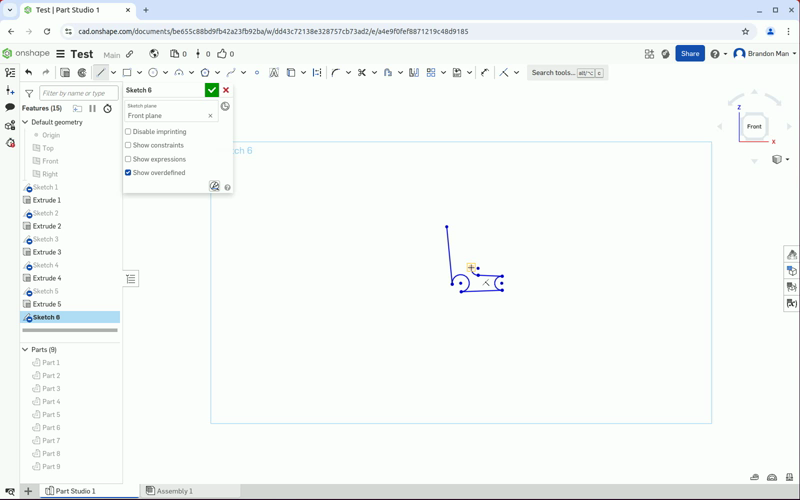
click(471, 267)
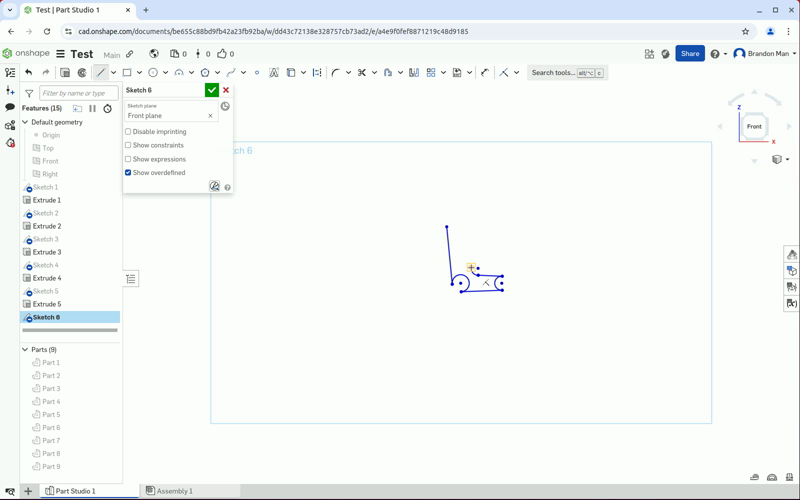
key_down(shift)
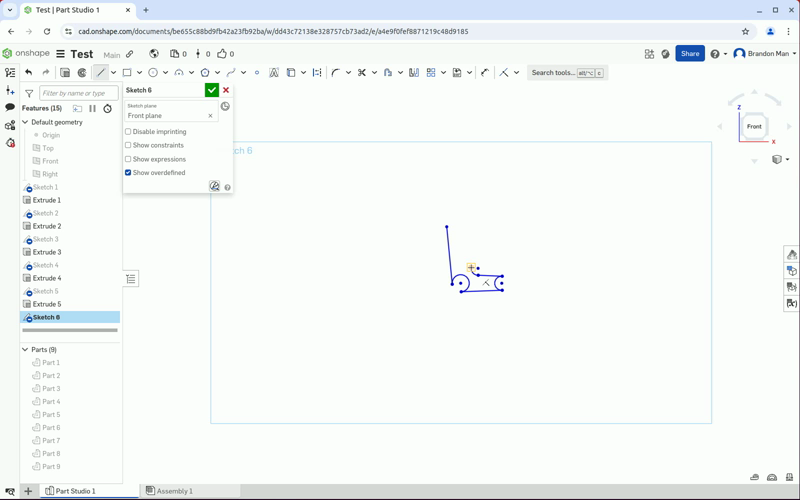
mouse_move(501, 267)
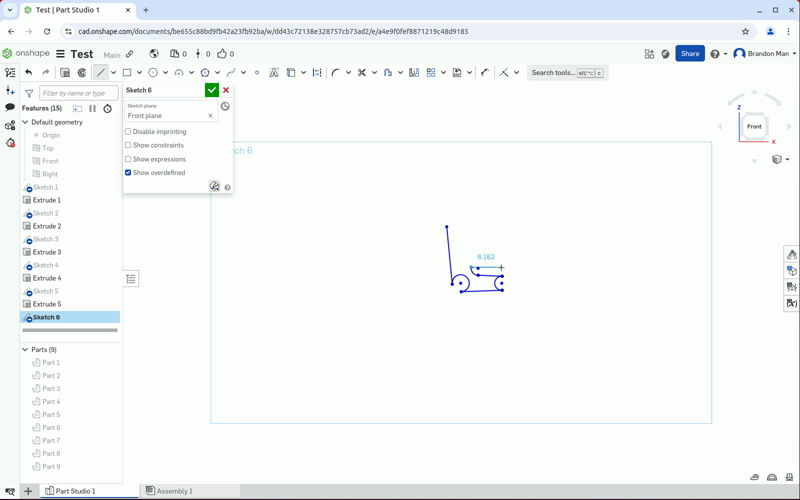
mouse_move(475, 226)
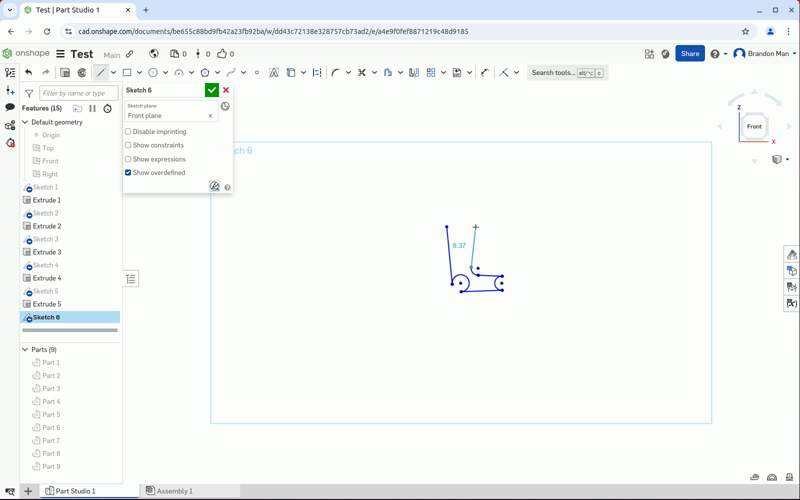
click(475, 226)
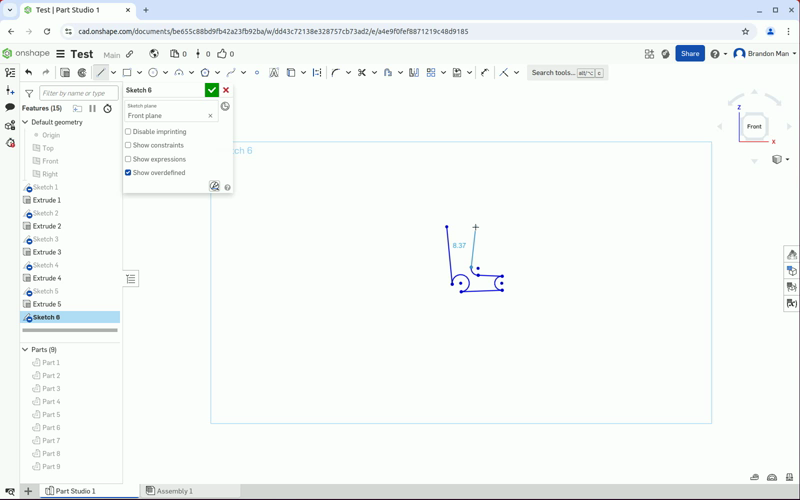
key_up(shift)
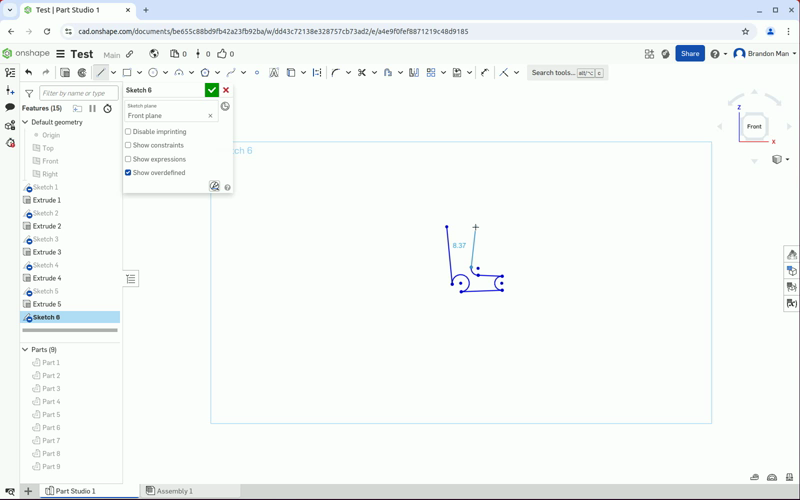
key(esc)
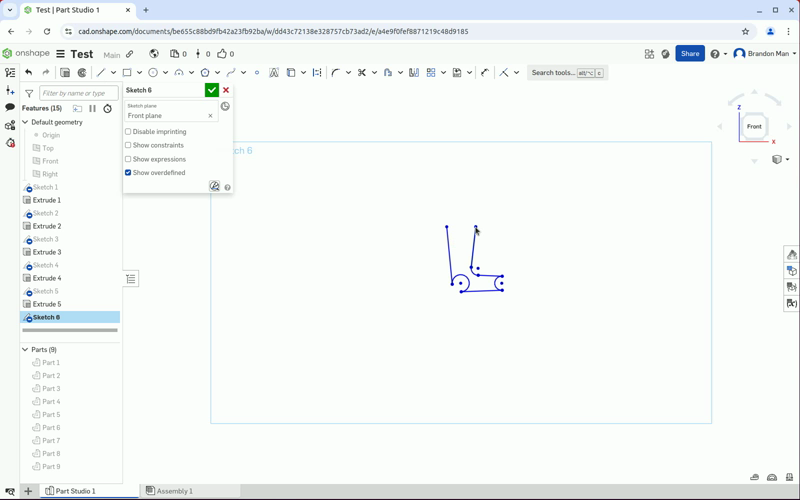
key(a)
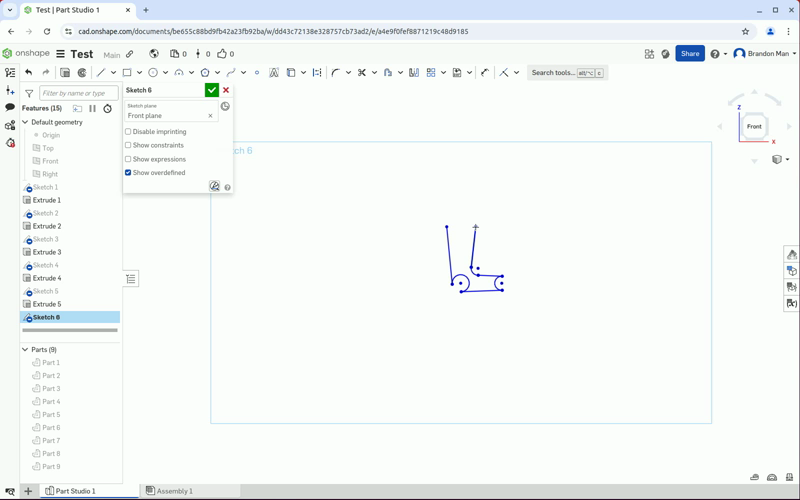
mouse_move(475, 226)
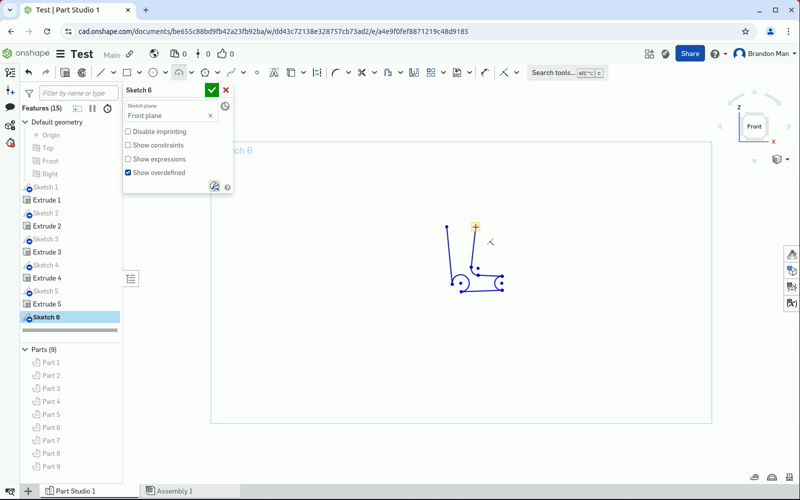
click(475, 226)
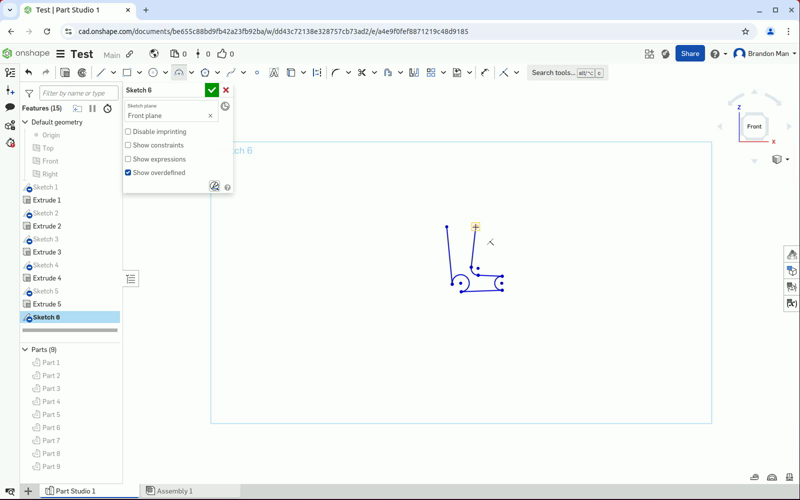
mouse_move(446, 226)
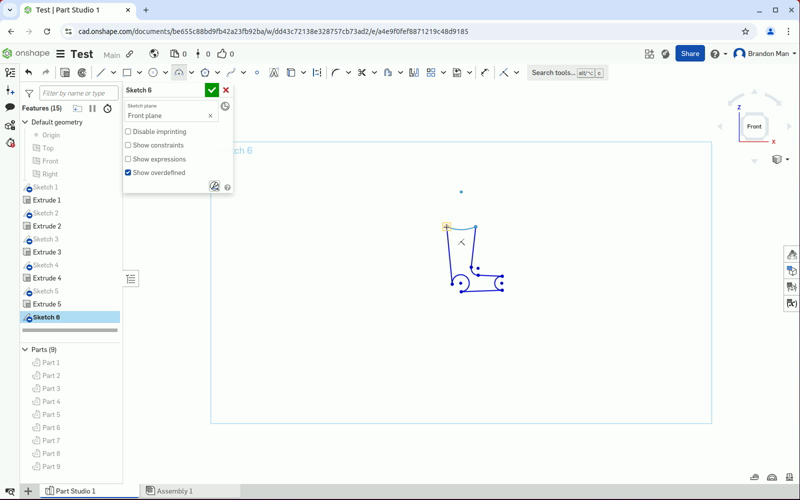
click(446, 226)
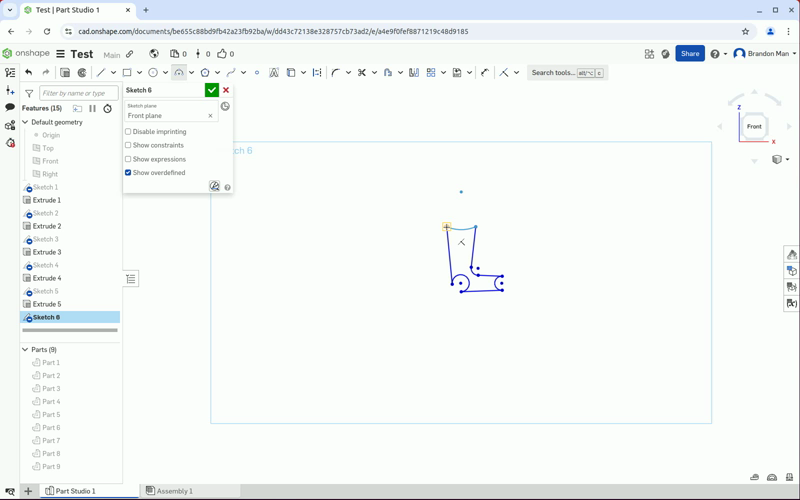
key_down(shift)
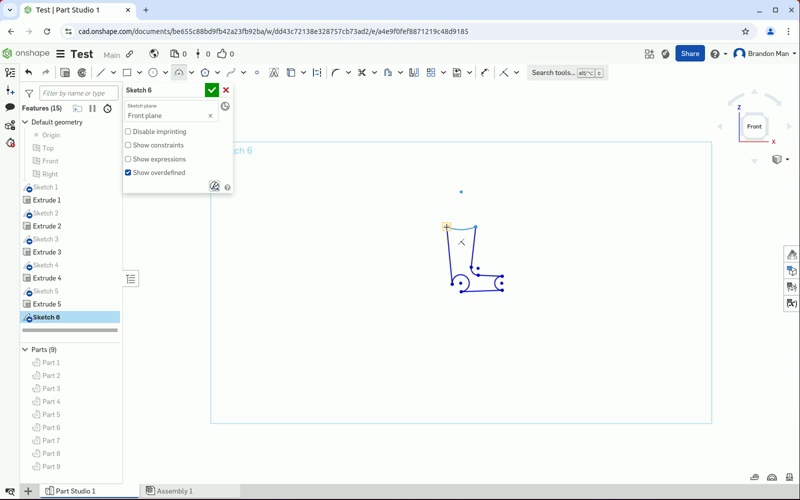
mouse_move(461, 239)
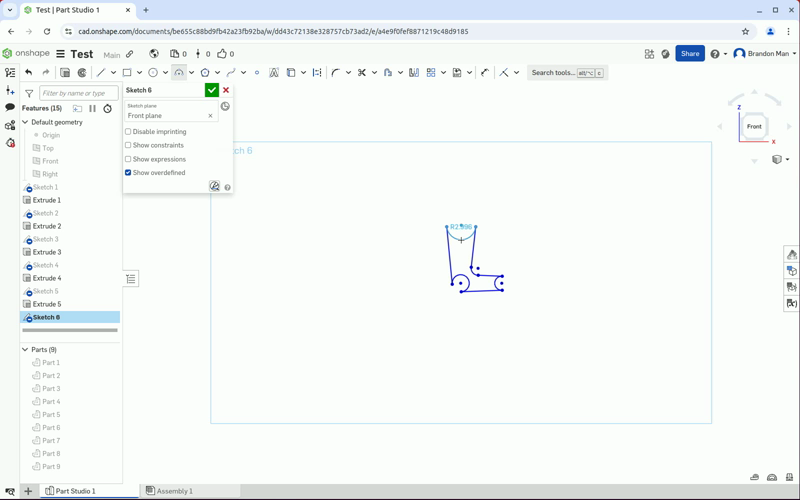
click(461, 239)
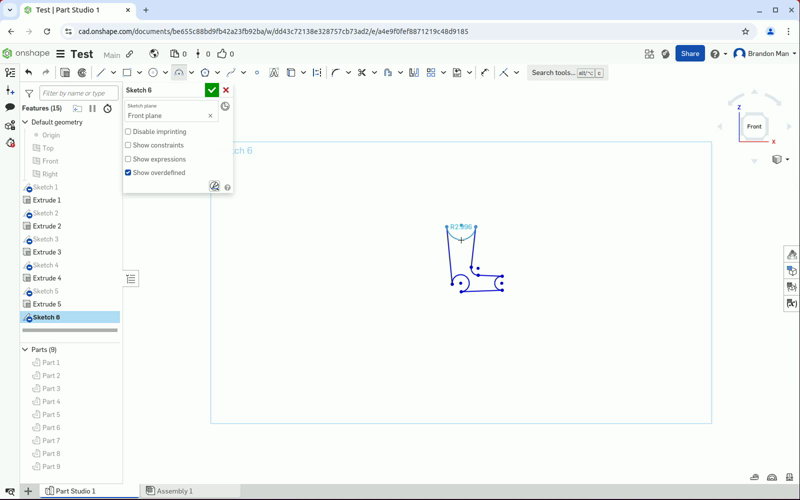
key_up(shift)
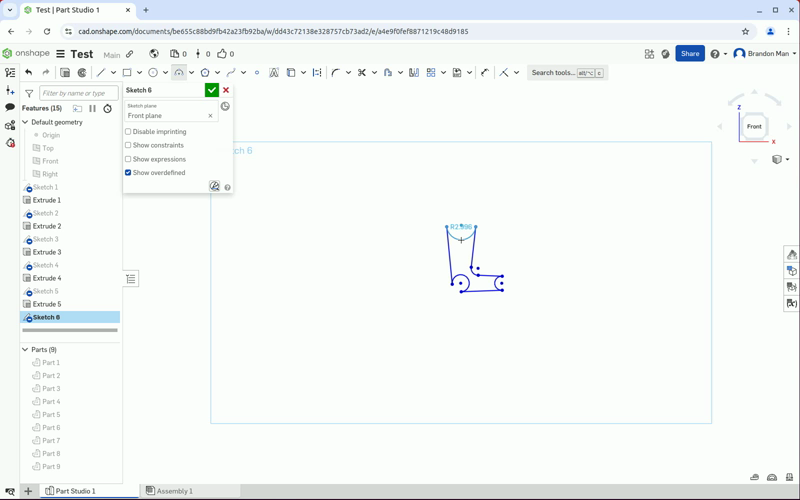
key(esc)
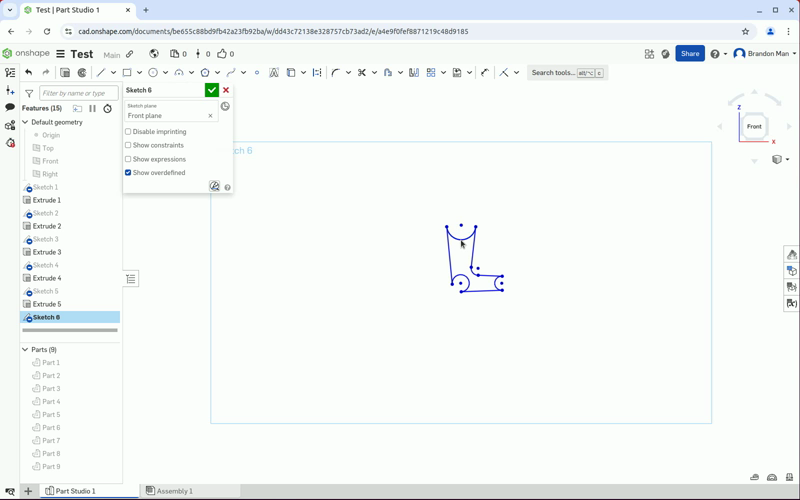
mouse_move(476, 280)
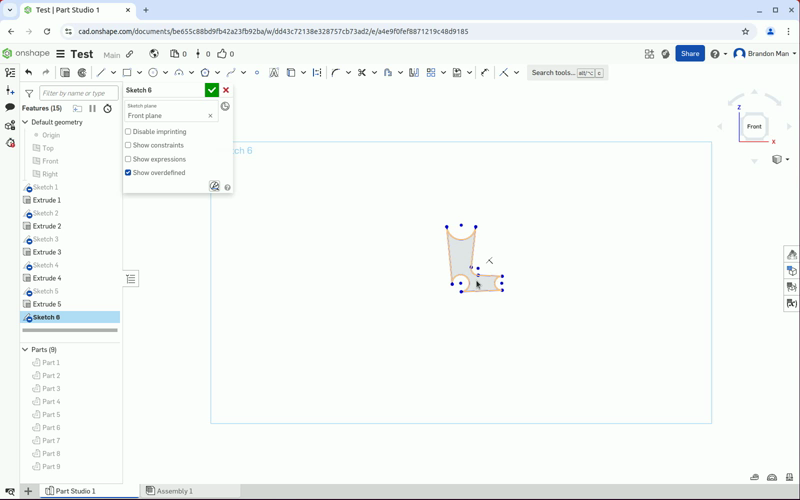
scroll(6)
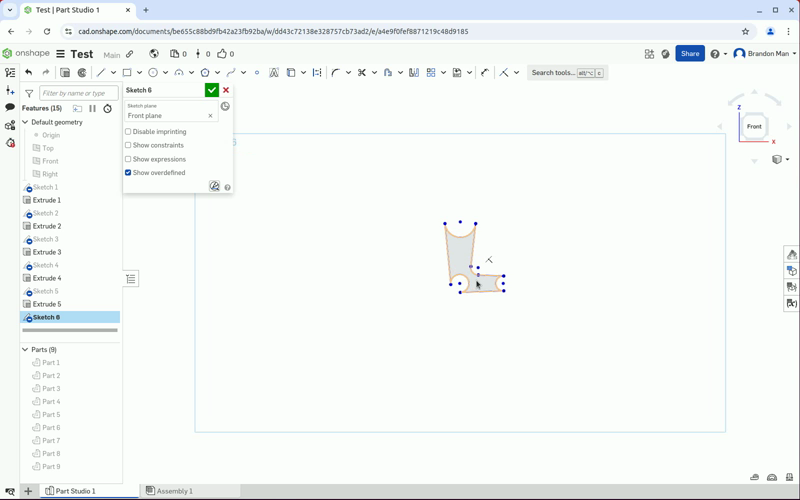
scroll(6)
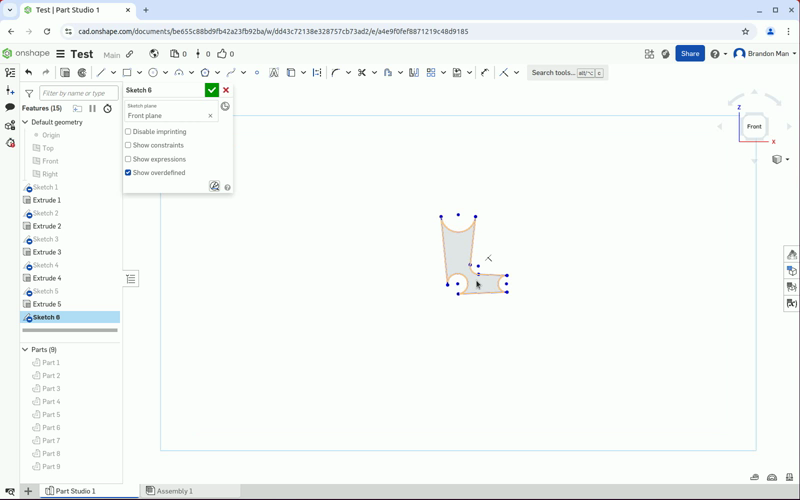
scroll(6)
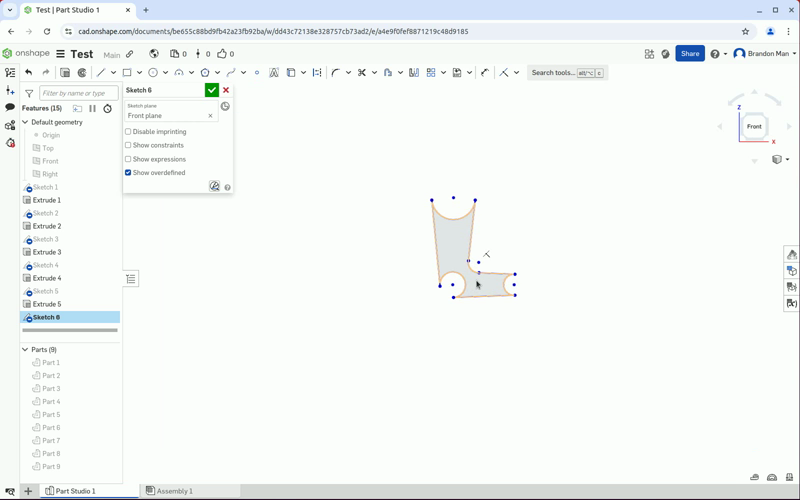
scroll(6)
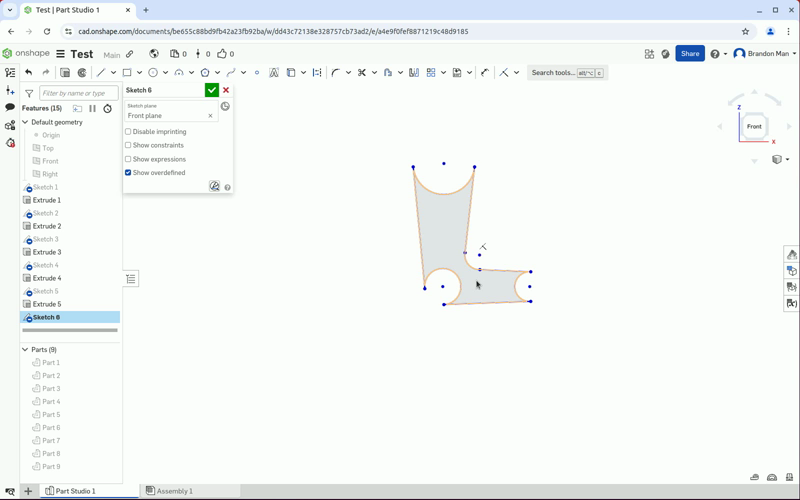
scroll(6)
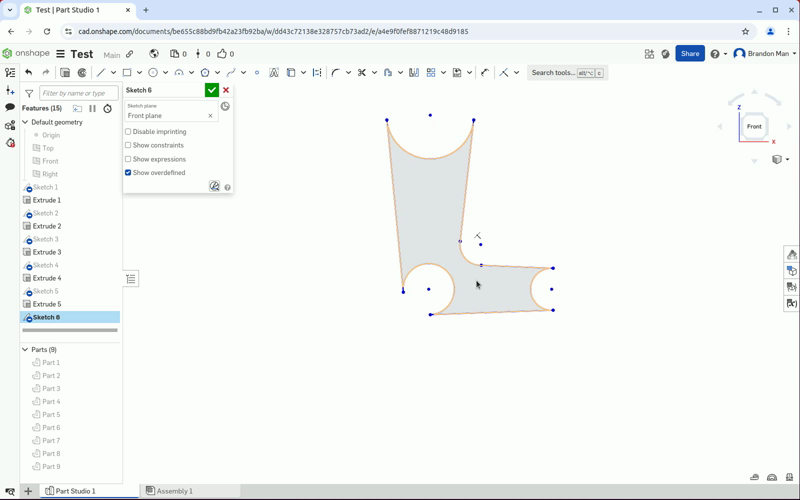
scroll(6)
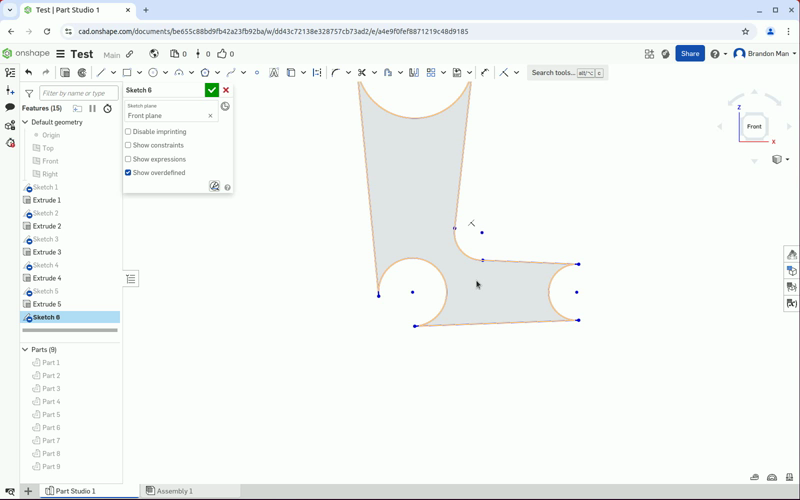
scroll(6)
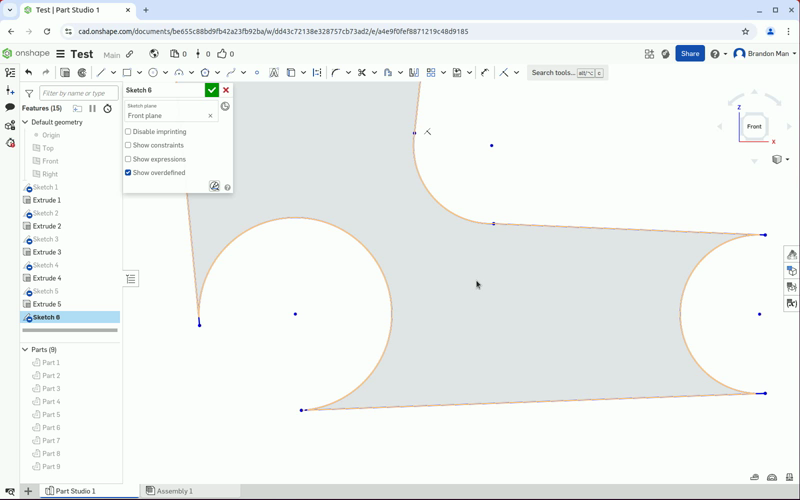
click(476, 280)
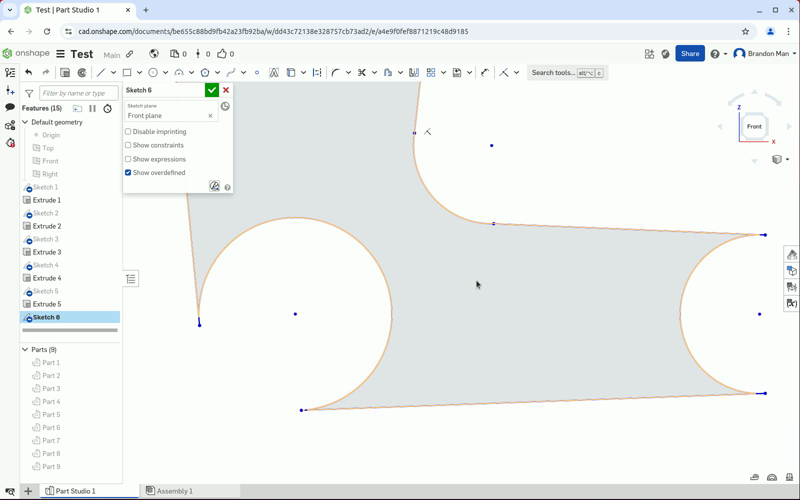
scroll(-6)
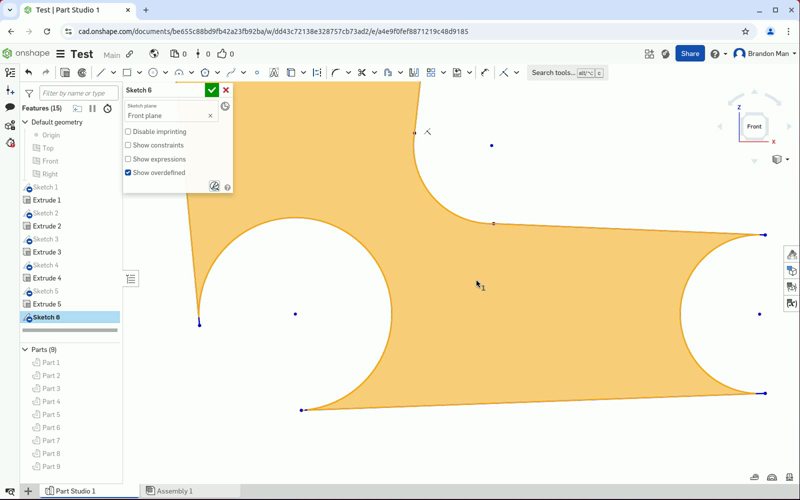
scroll(-6)
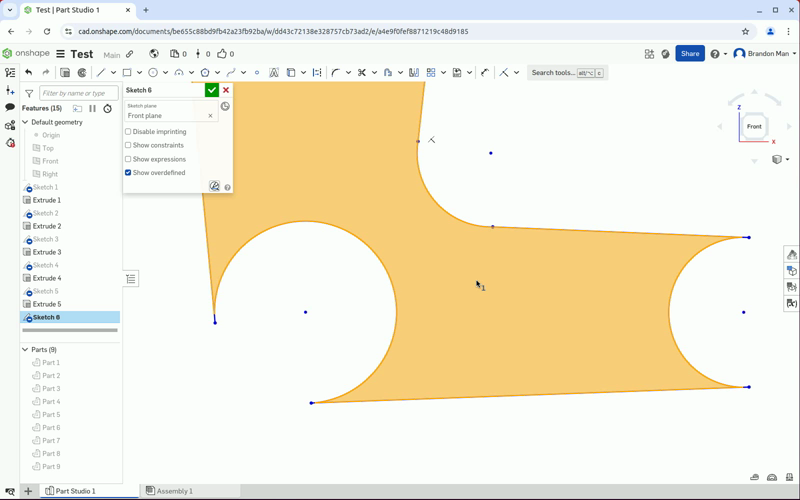
scroll(-6)
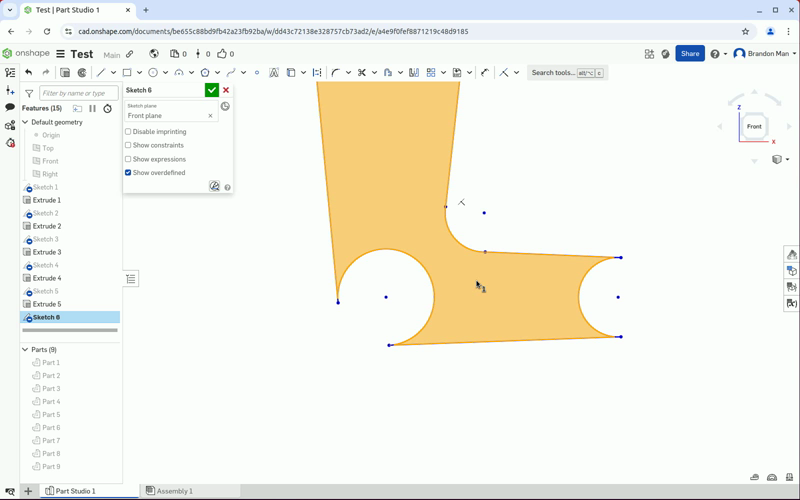
scroll(-6)
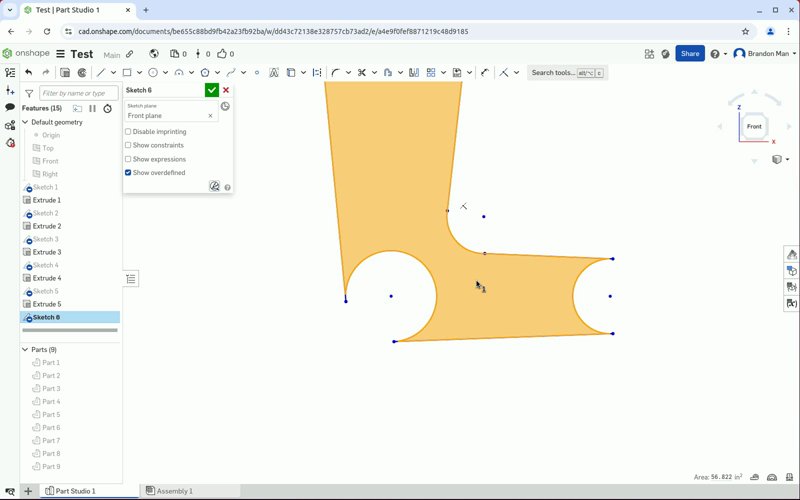
scroll(-6)
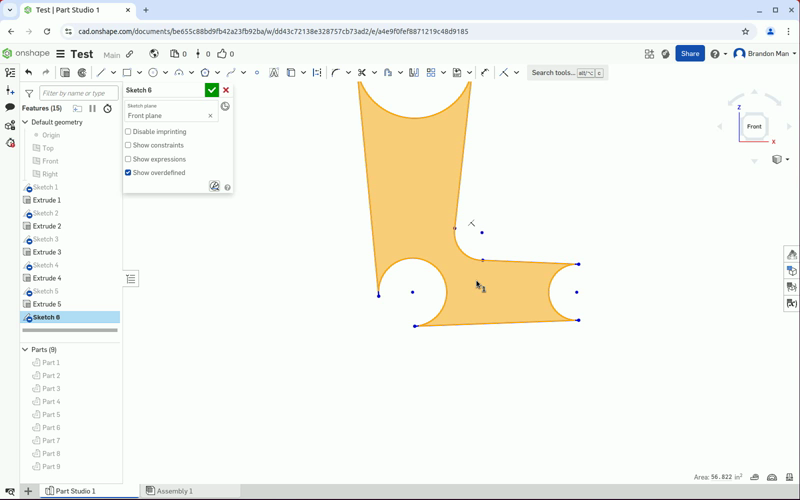
scroll(-6)
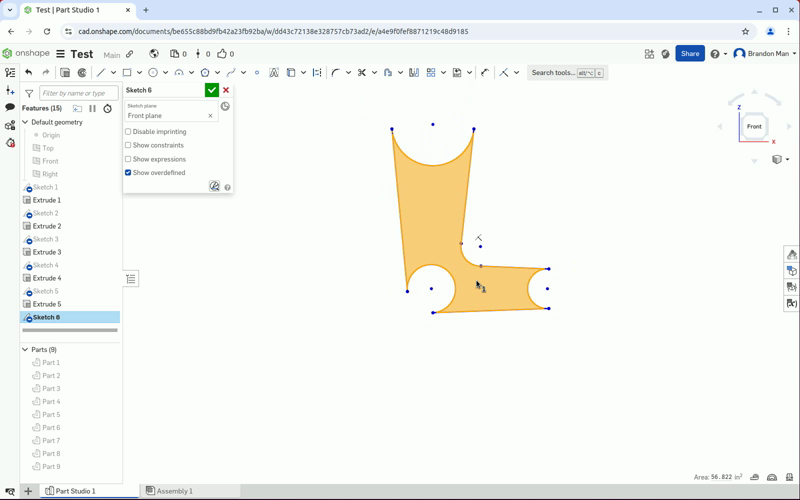
scroll(-6)
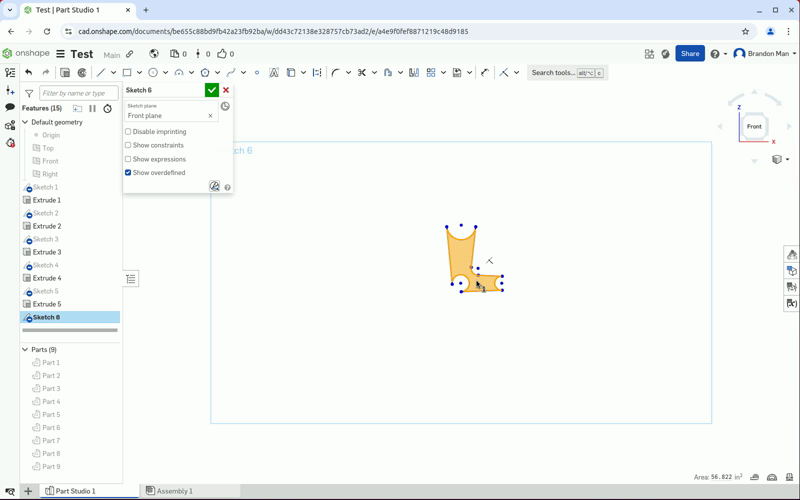
mouse_move(73, 352)
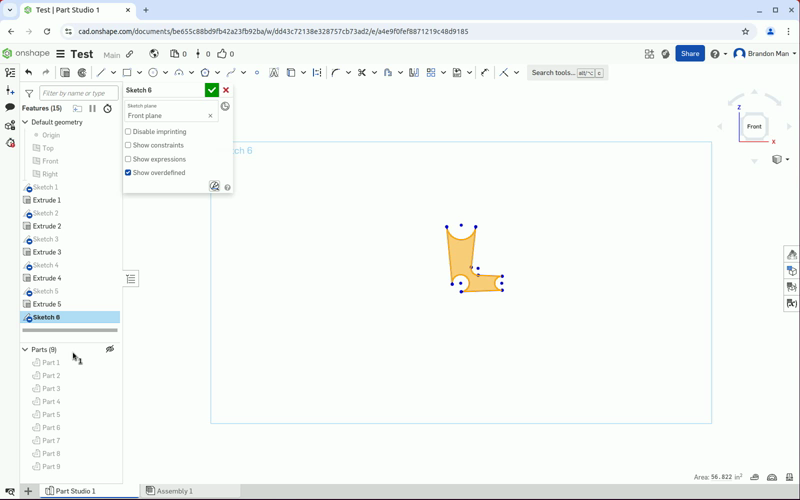
key(shift+y)
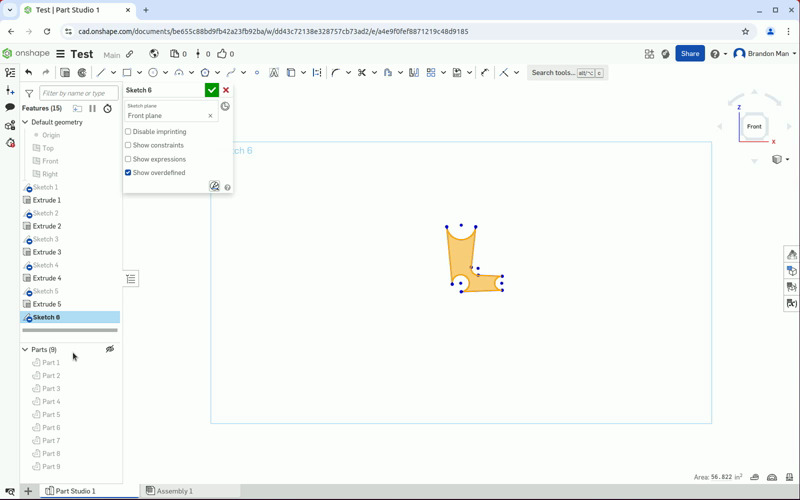
key(shift+e)
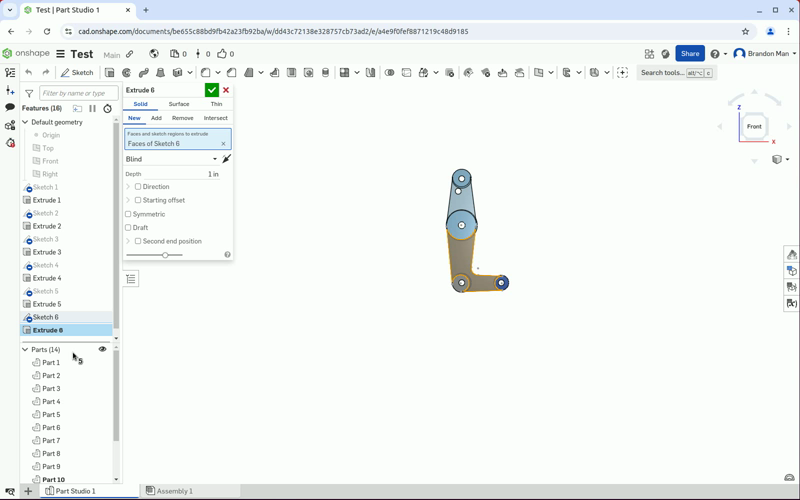
mouse_move(143, 106)
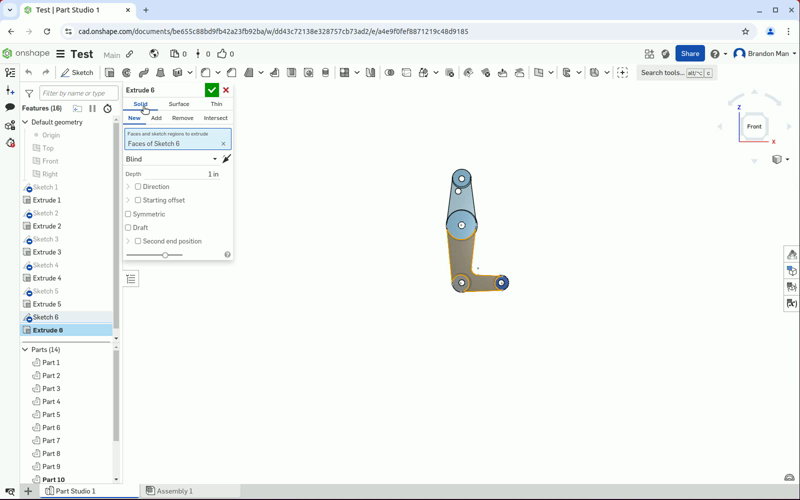
click(143, 106)
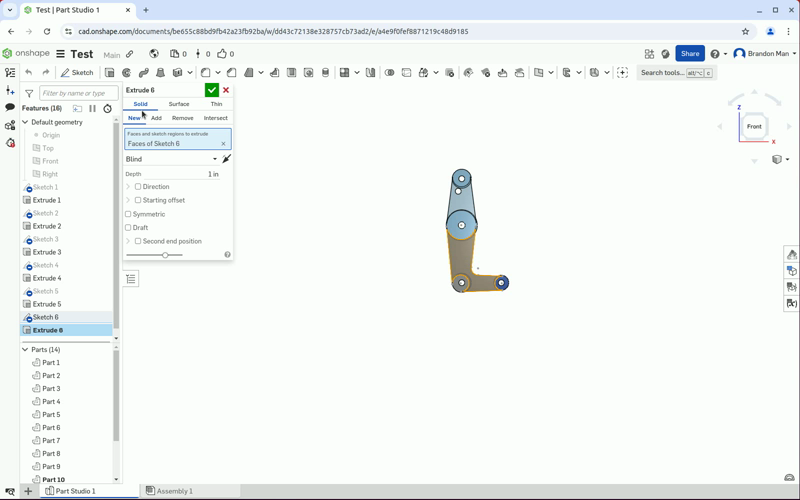
mouse_move(137, 120)
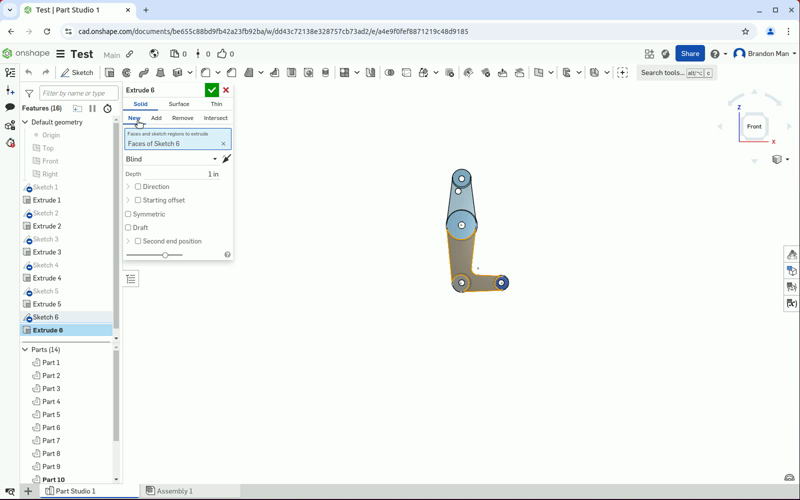
click(137, 120)
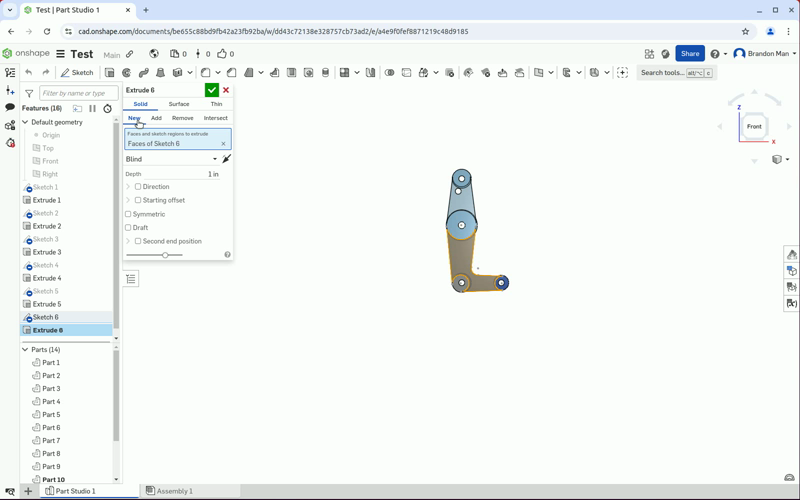
key(tab, 4)
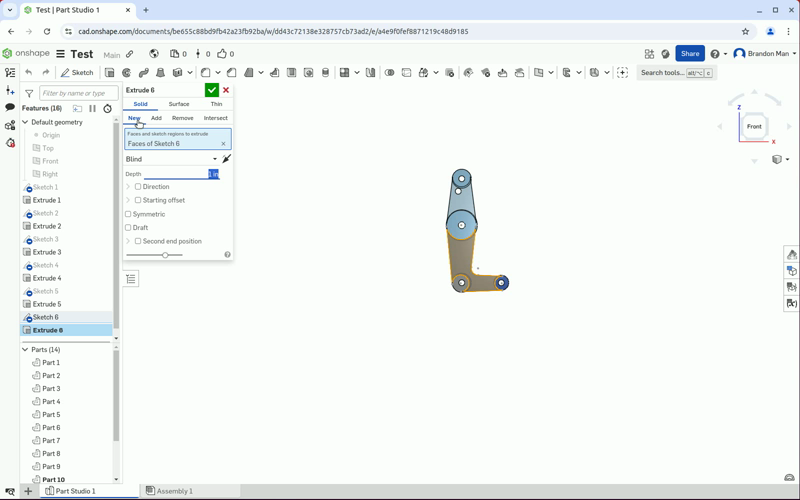
text(0.481)
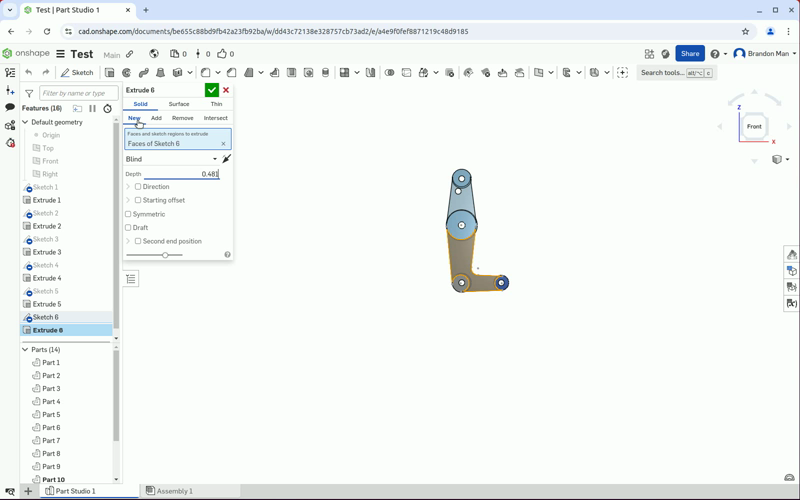
key(enter)
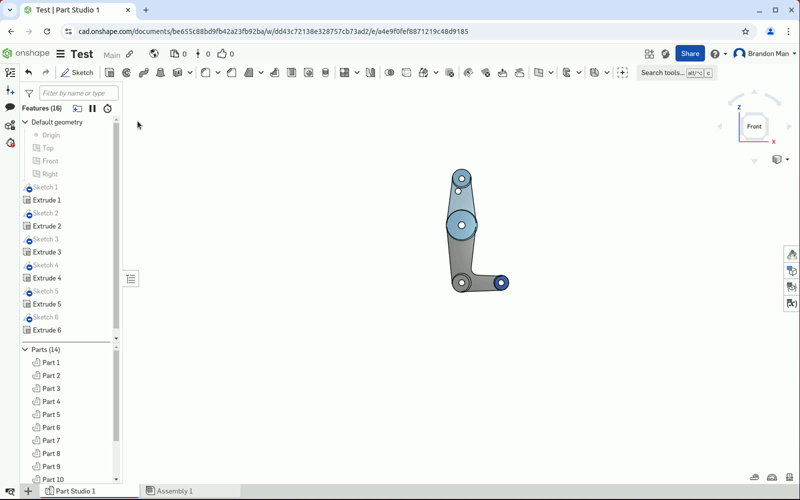
key(shift+h)
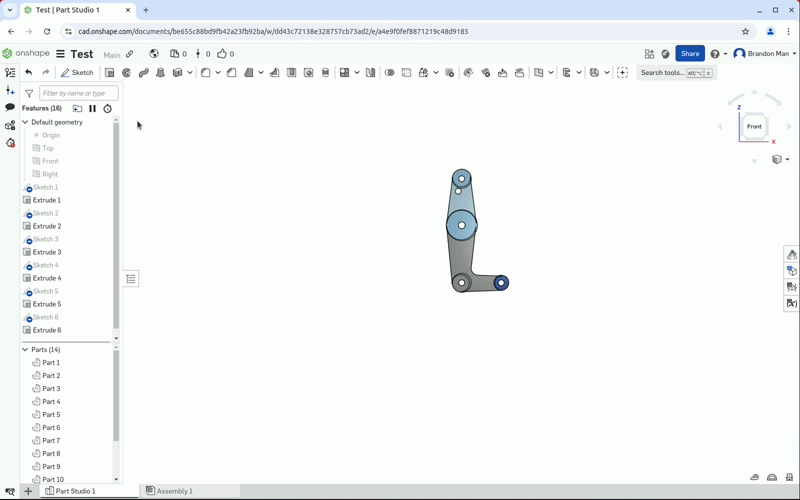
key(shift+h)
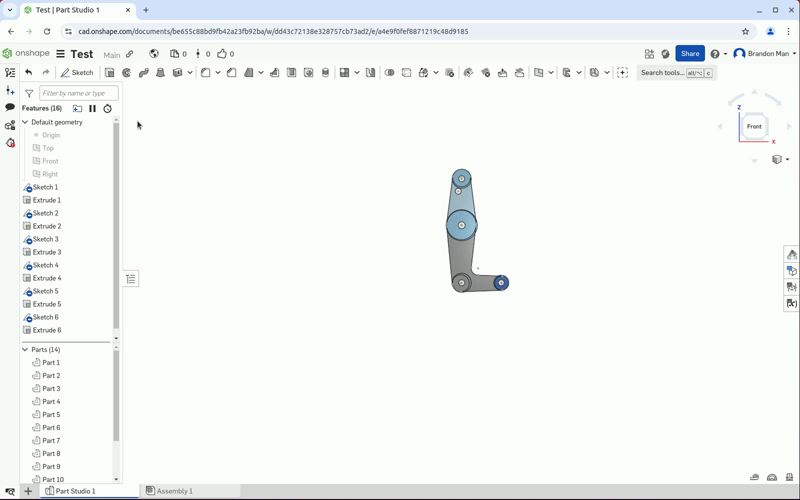
key(shift+7)
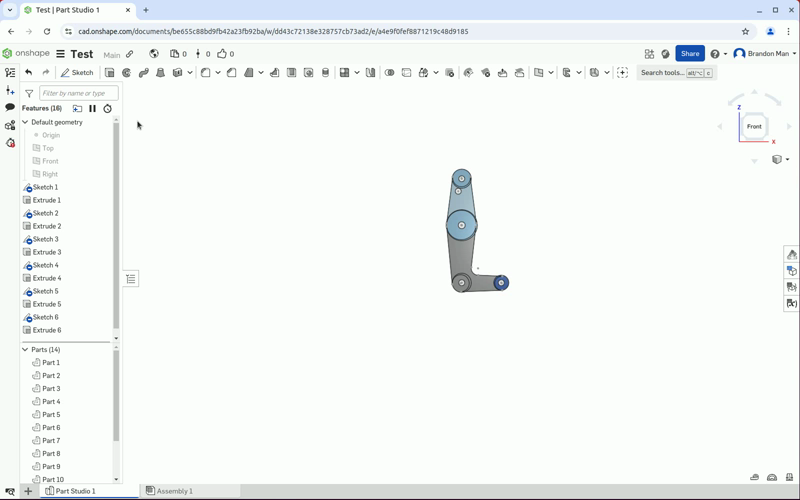
key(left, 2)
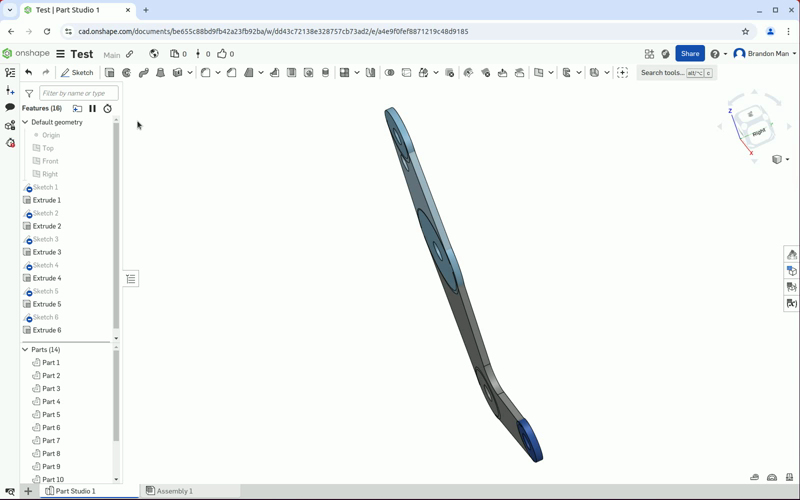
key(down, 2)
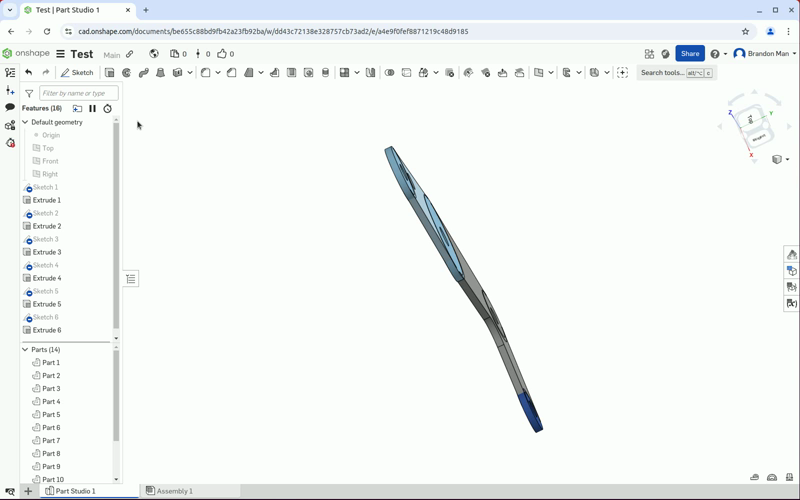
key(up, 2)
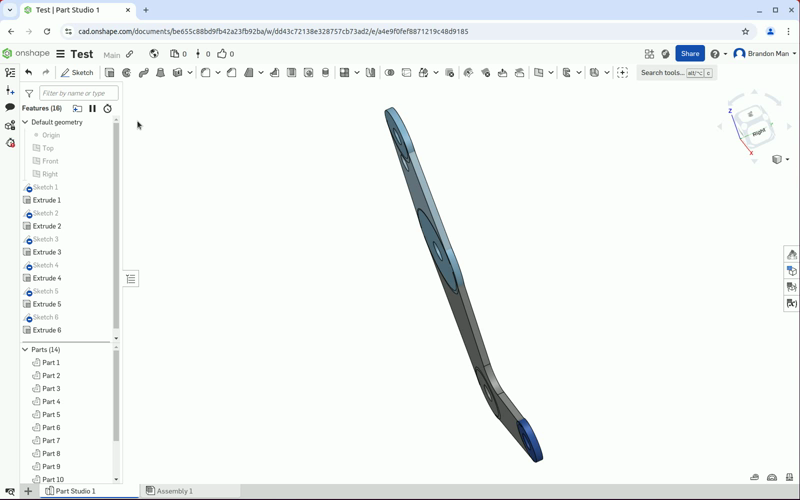
key(right, 2)
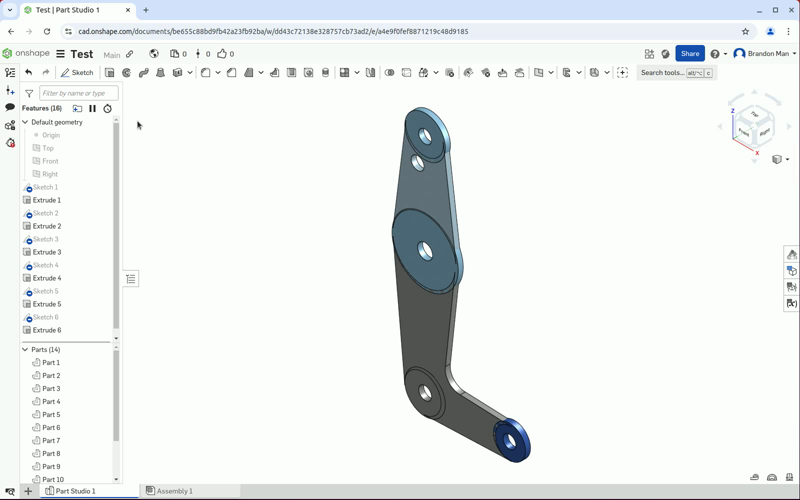
mouse_move(69, 189)
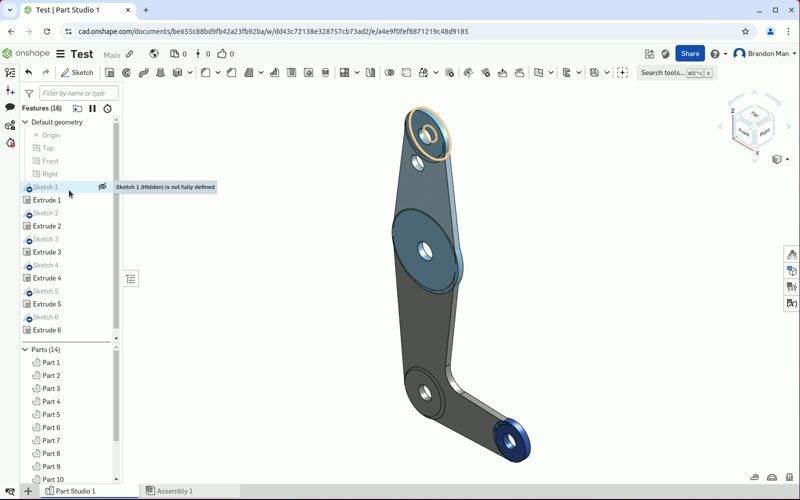
click(69, 189)